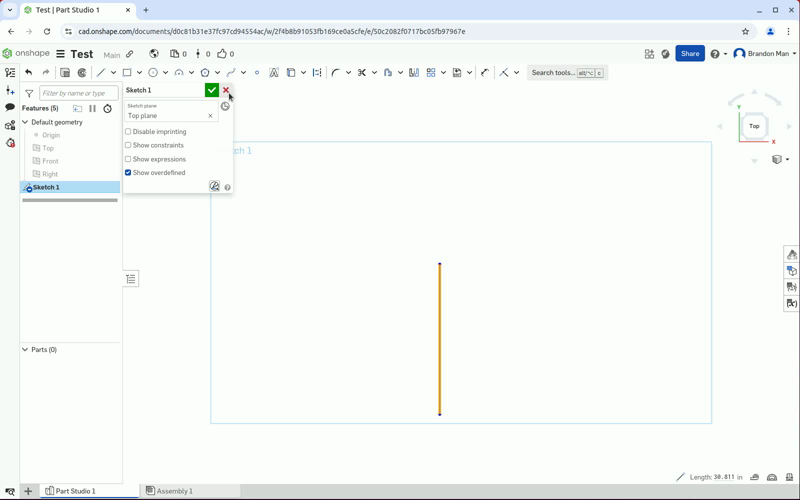
key(shift+h)
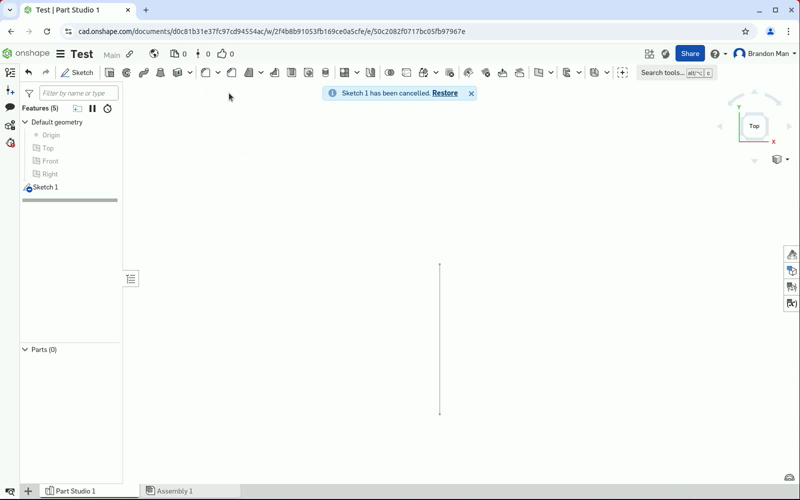
key(shift+s)
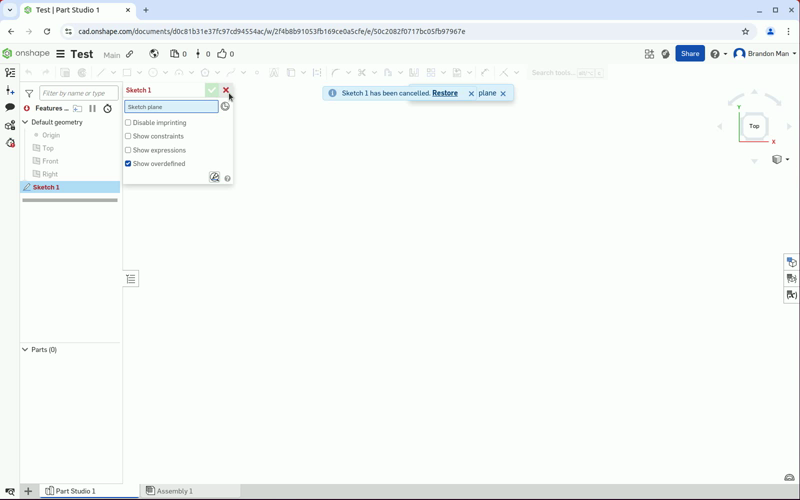
mouse_move(73, 150)
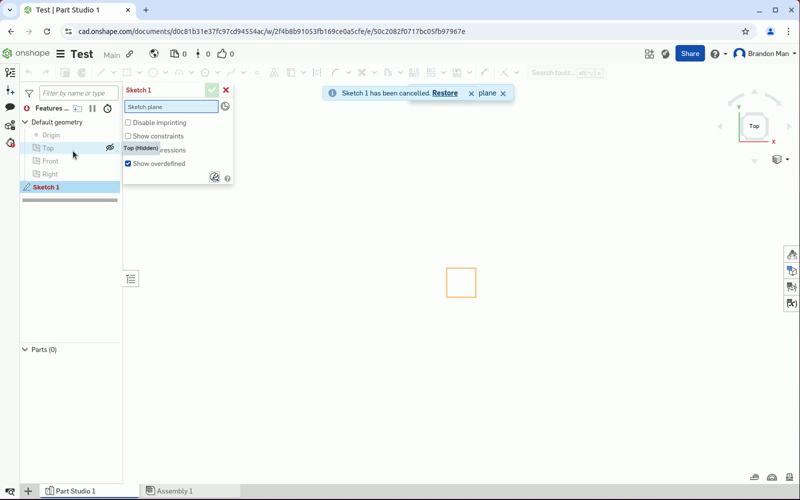
click(73, 150)
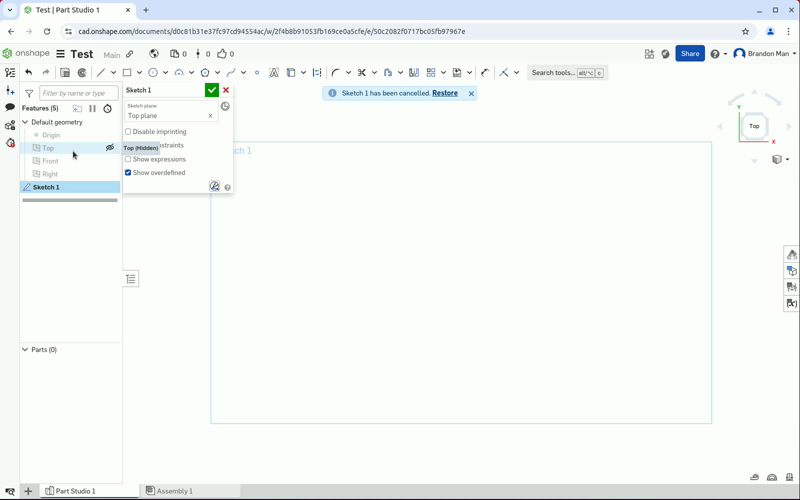
mouse_move(73, 352)
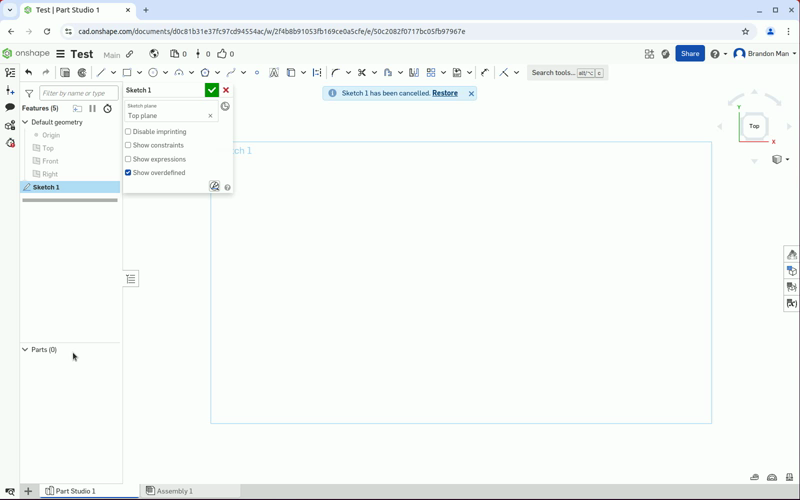
key(y)
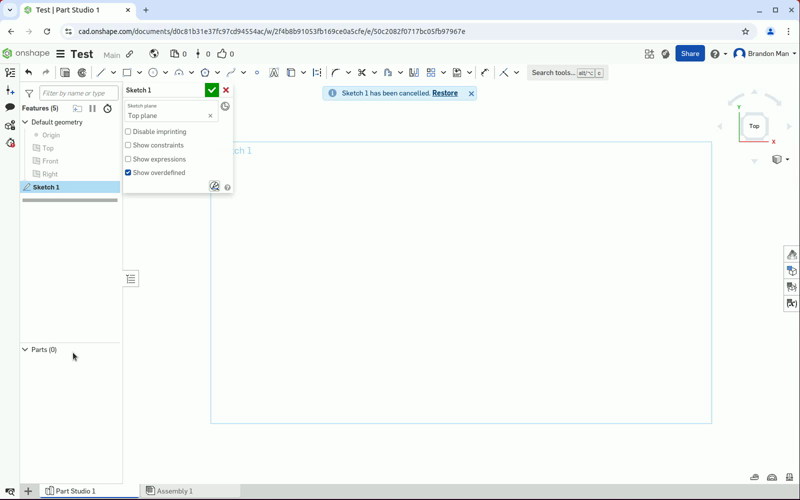
key(c)
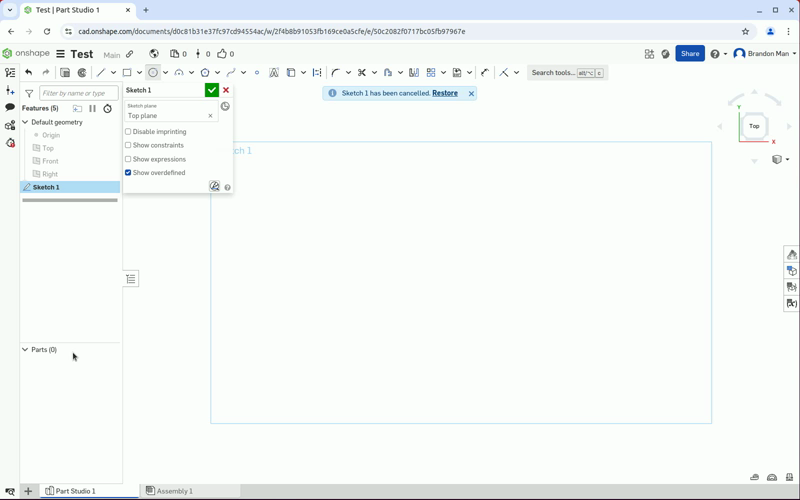
key_down(shift)
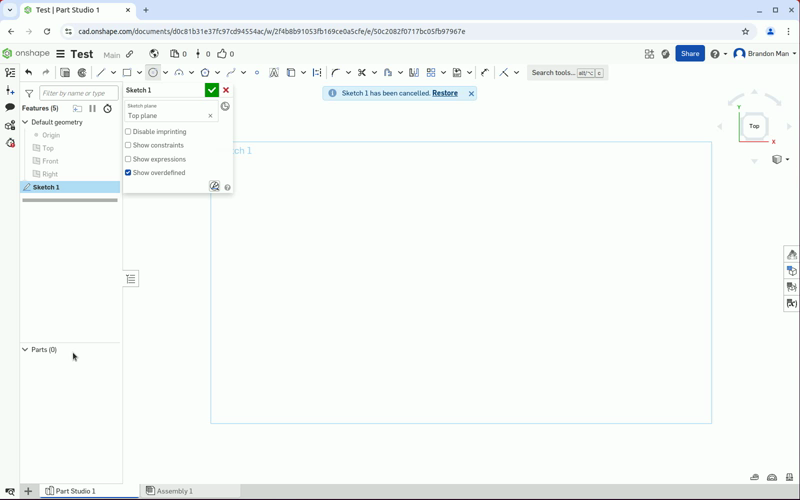
mouse_move(402, 322)
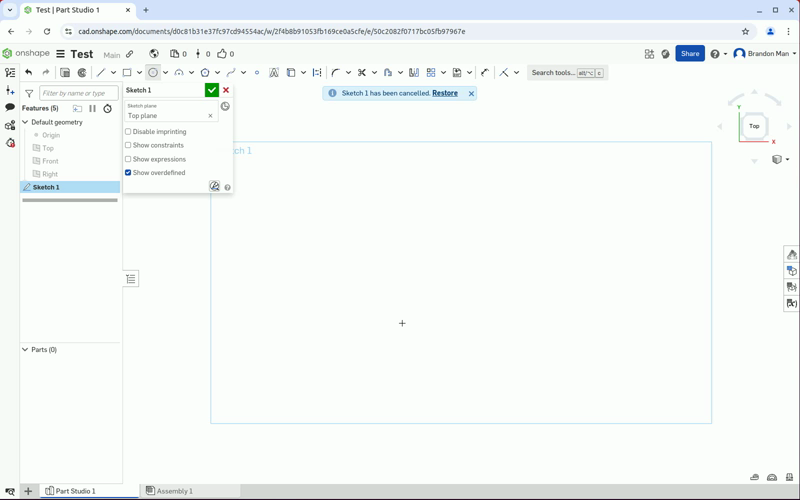
click(402, 322)
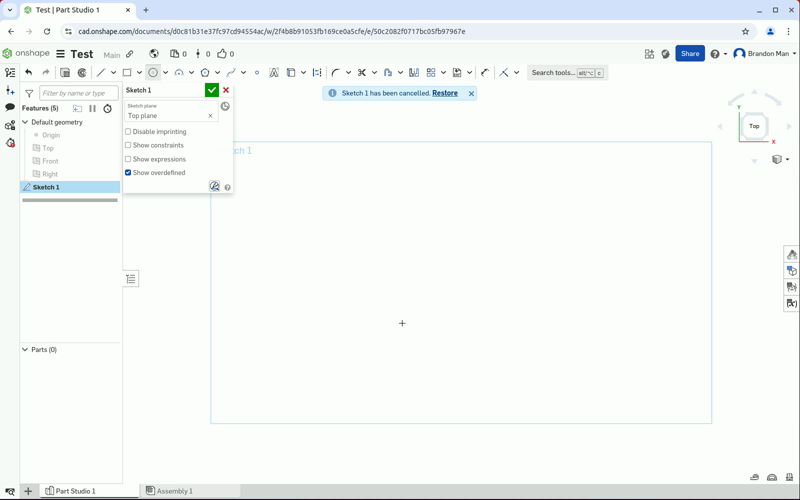
key_up(shift)
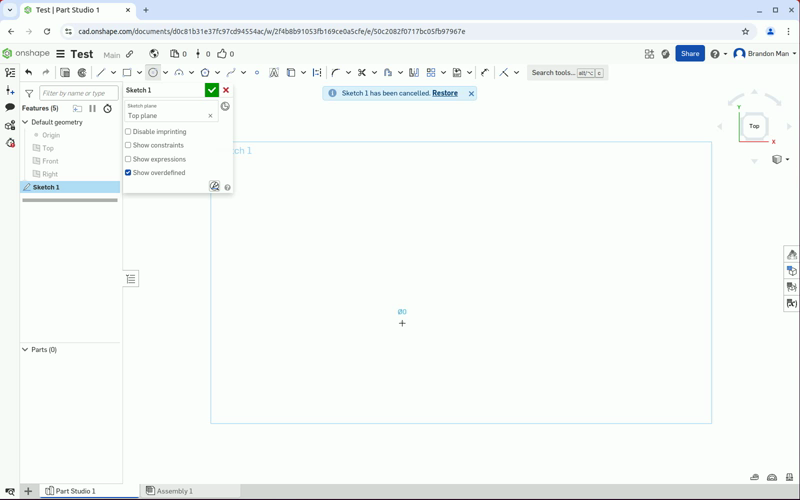
mouse_move(411, 322)
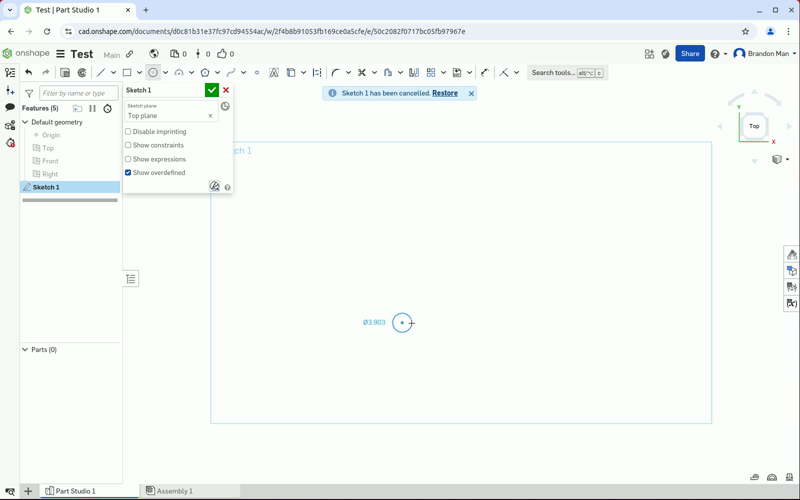
click(411, 322)
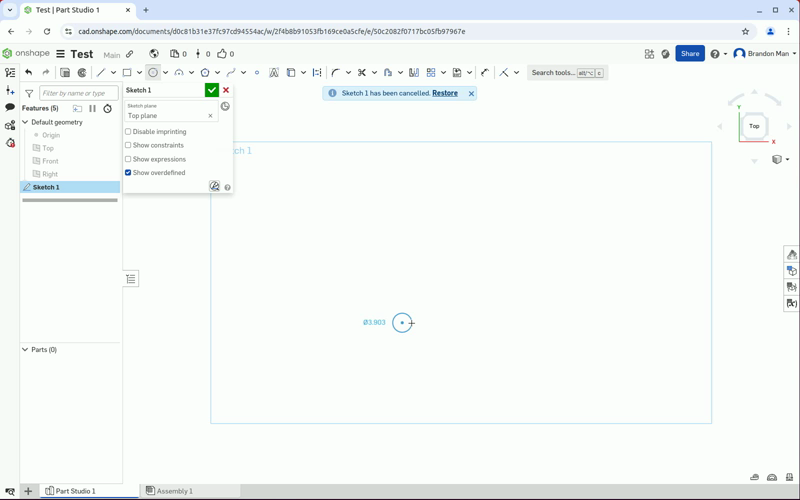
key(esc)
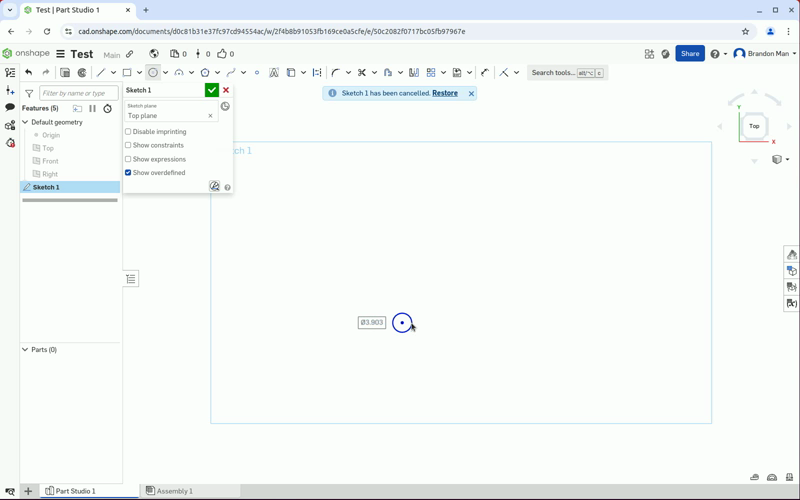
mouse_move(402, 319)
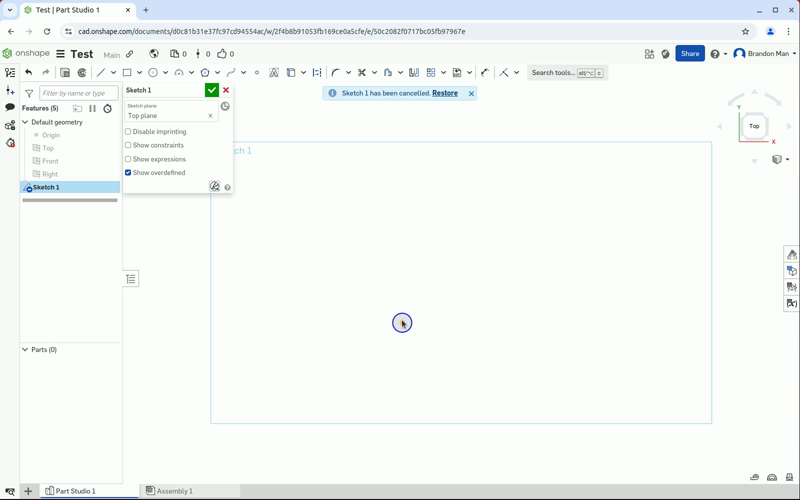
scroll(6)
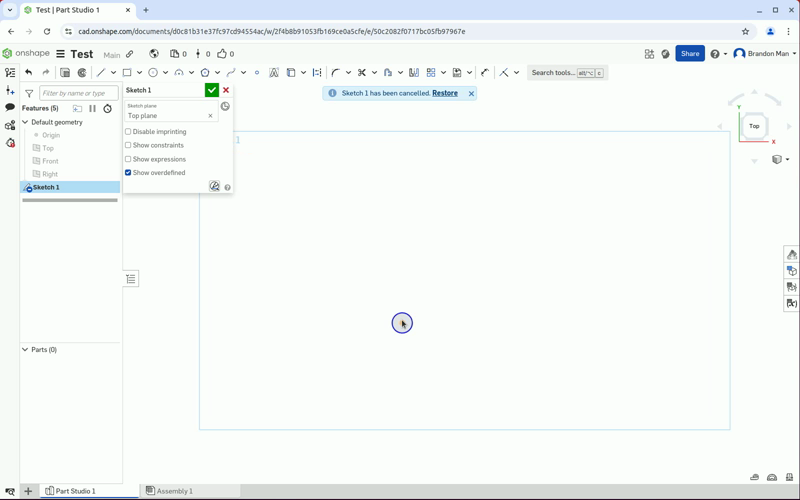
scroll(6)
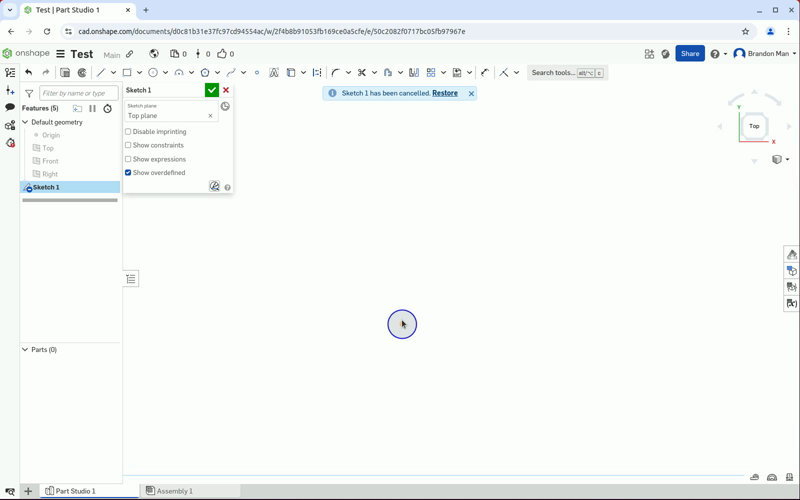
scroll(6)
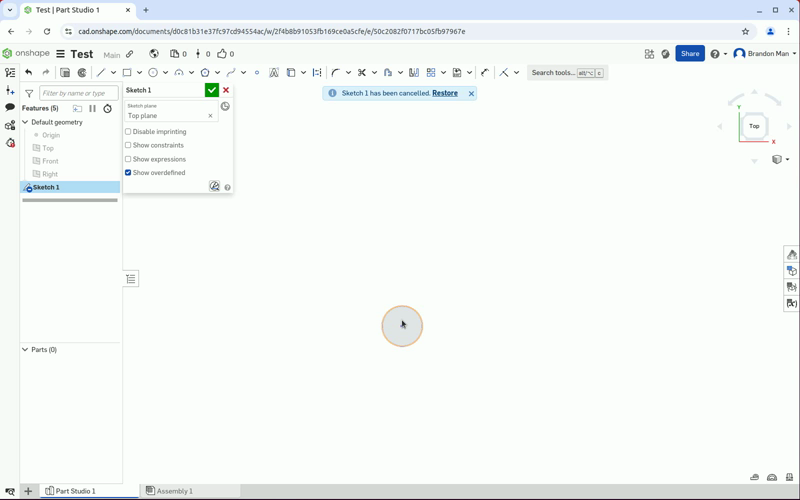
scroll(6)
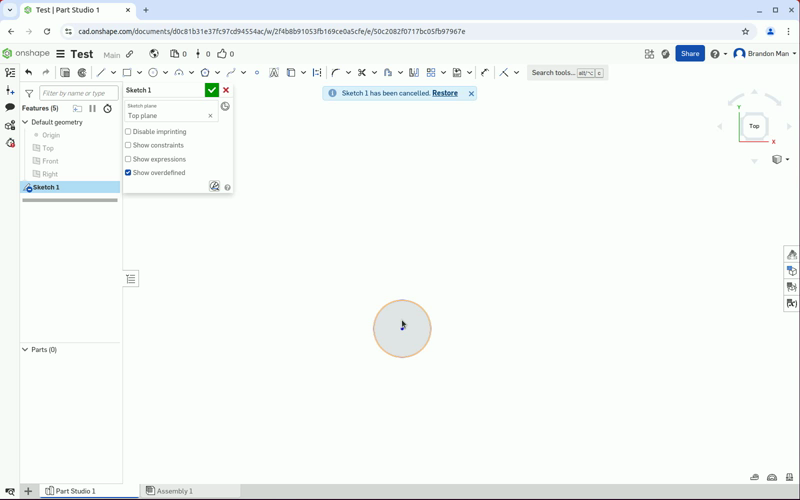
scroll(6)
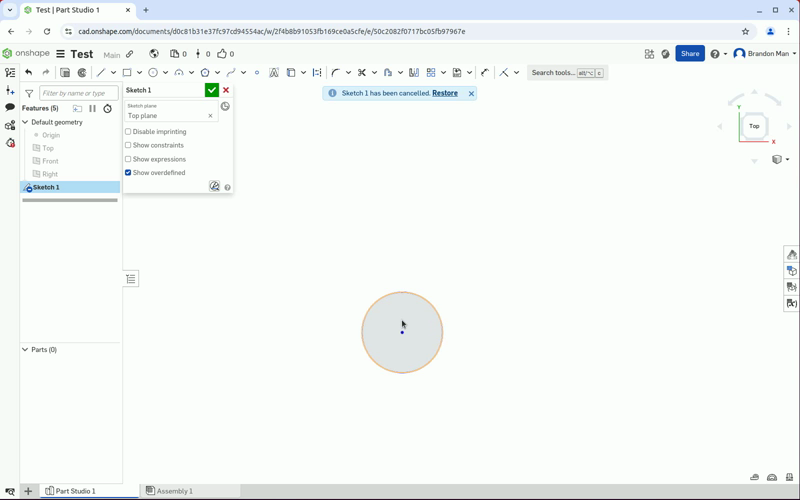
scroll(6)
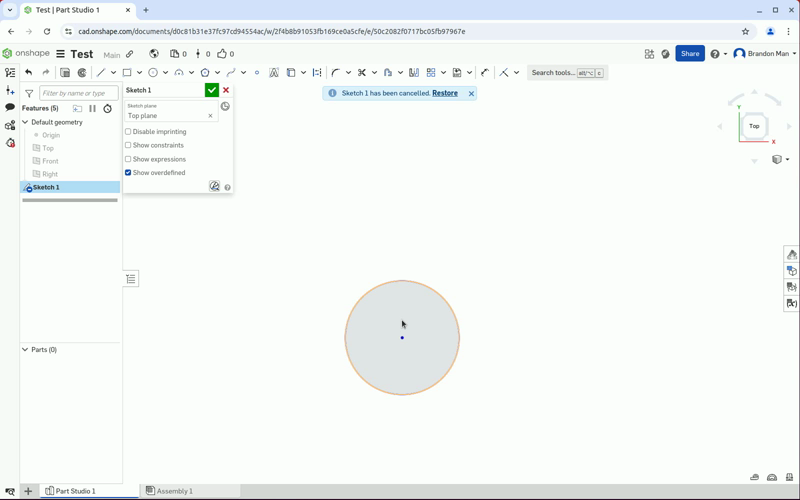
scroll(6)
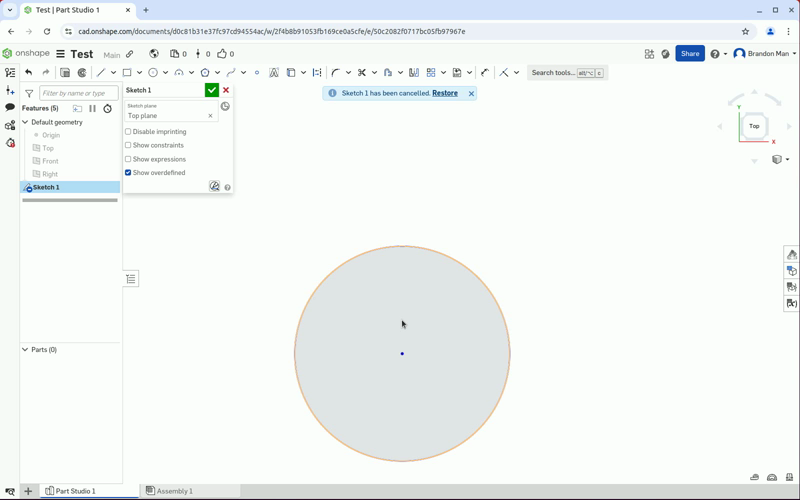
click(402, 319)
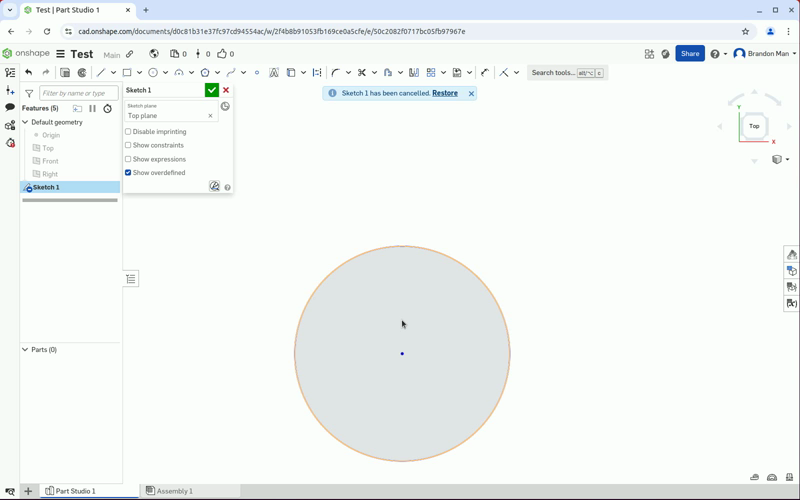
scroll(-6)
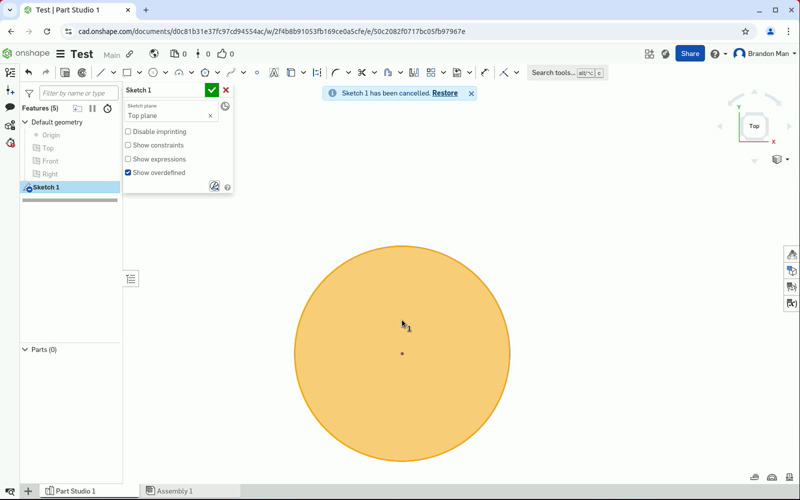
scroll(-6)
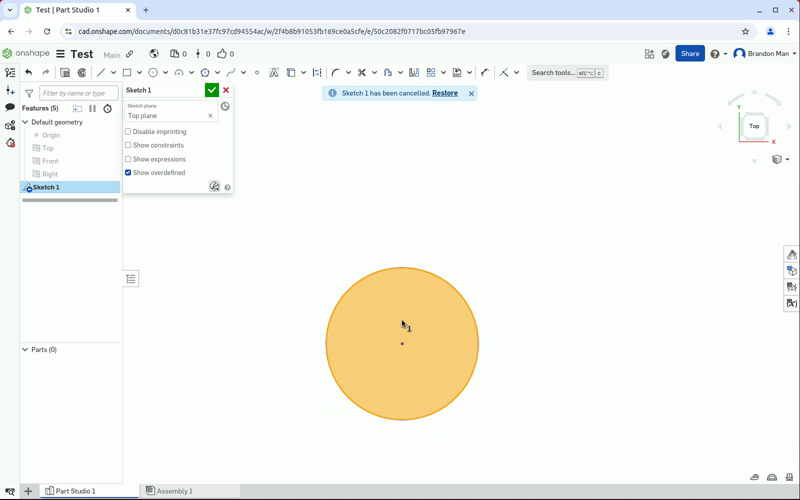
scroll(-6)
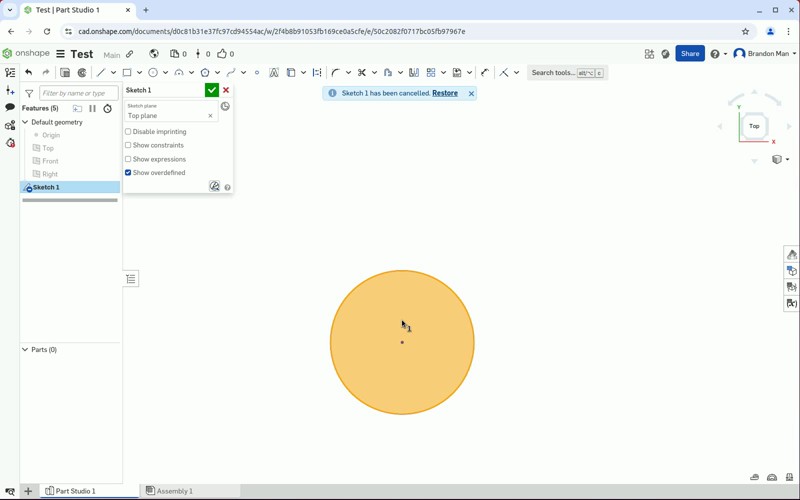
scroll(-6)
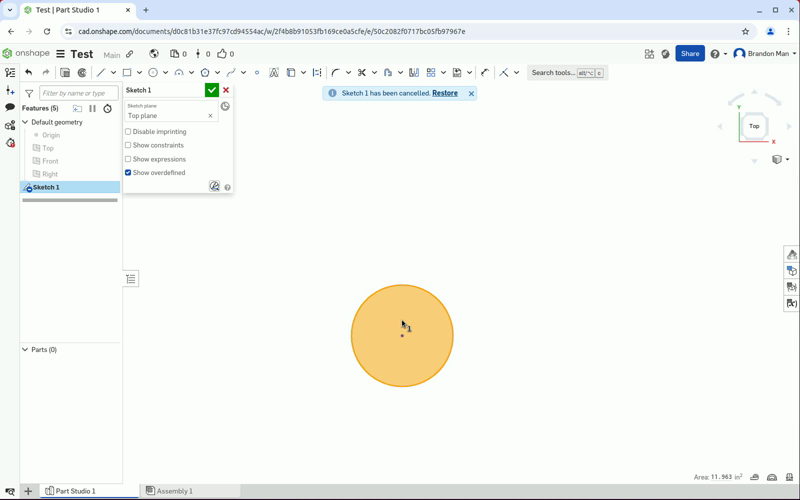
scroll(-6)
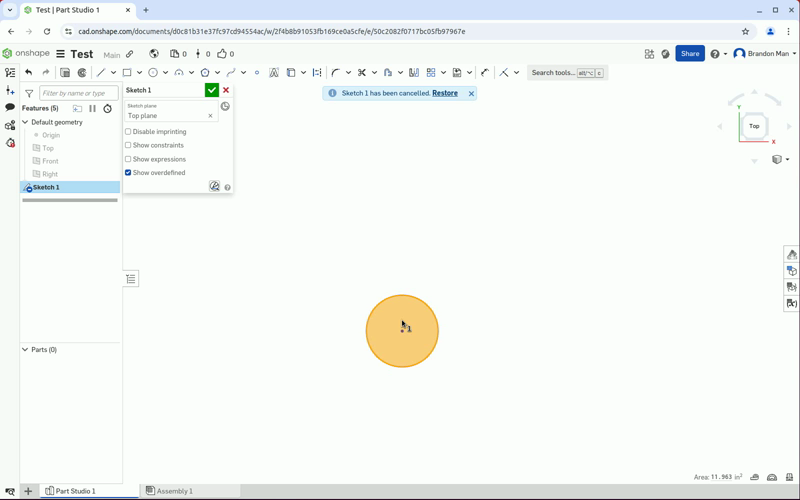
scroll(-6)
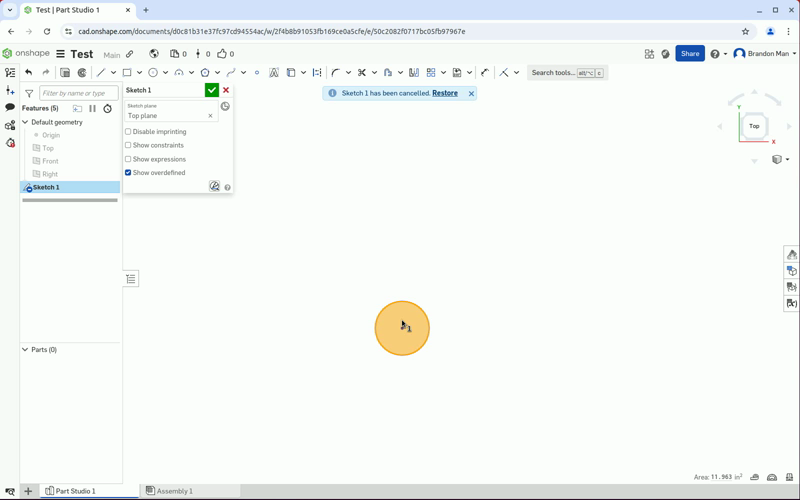
scroll(-6)
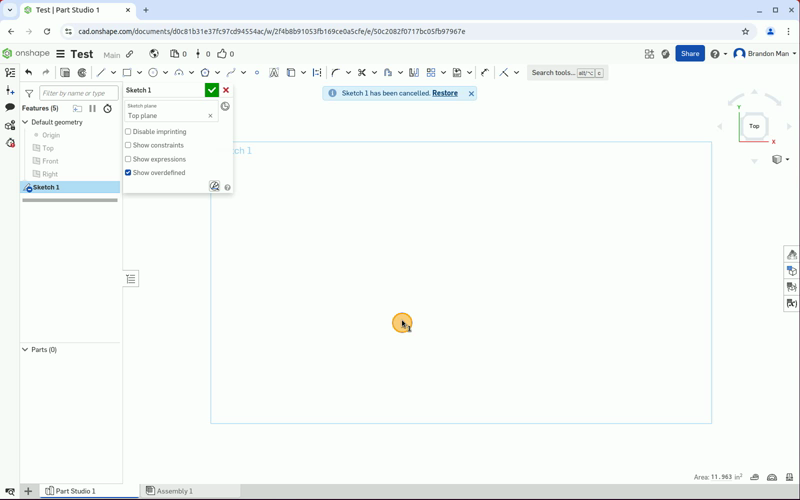
mouse_move(73, 352)
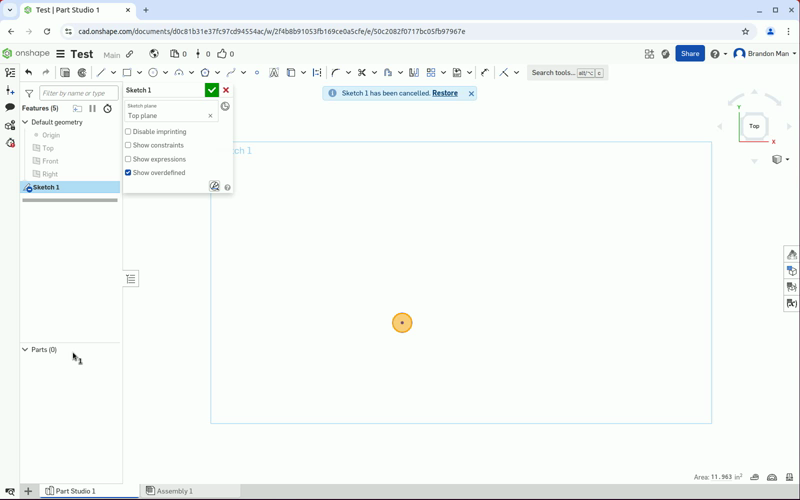
key(shift+y)
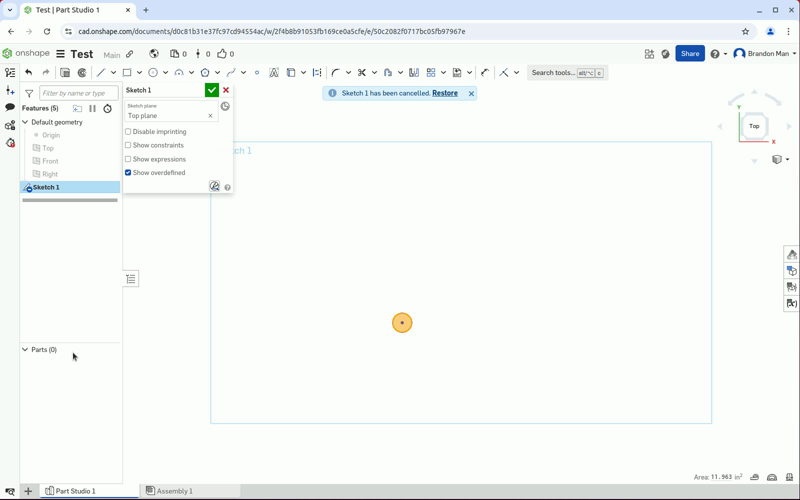
key(shift+e)
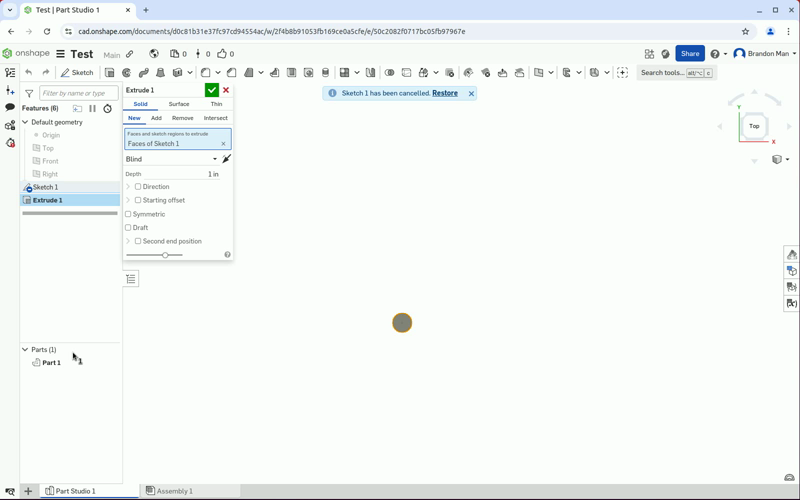
mouse_move(143, 106)
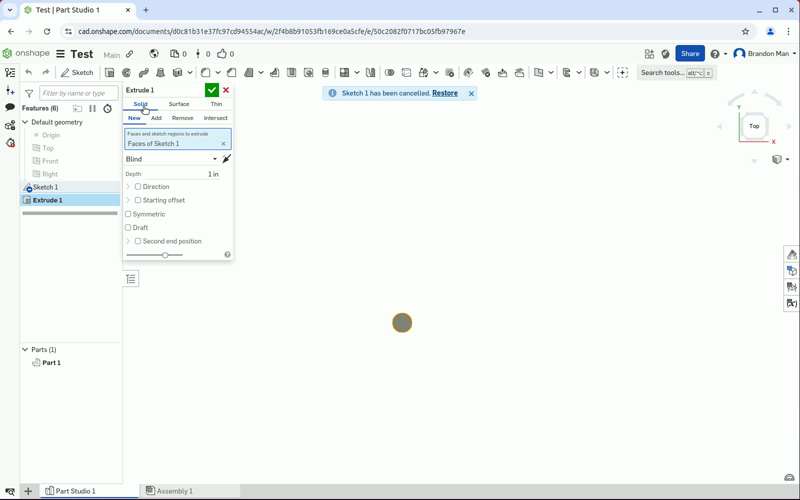
click(143, 106)
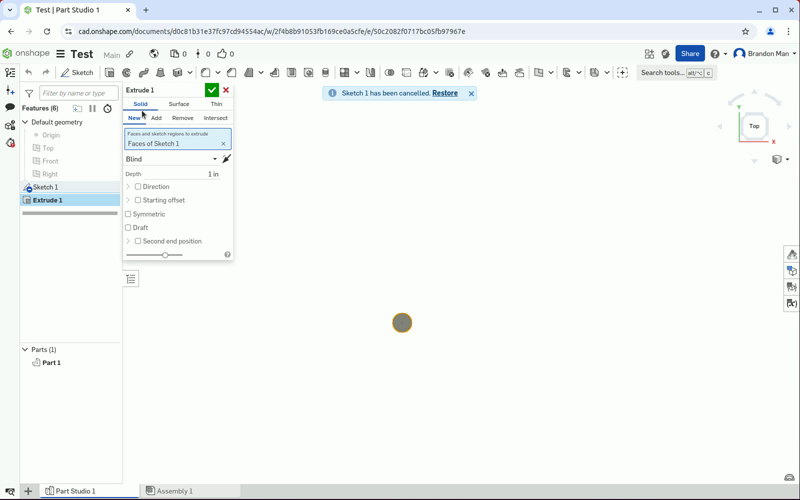
mouse_move(137, 120)
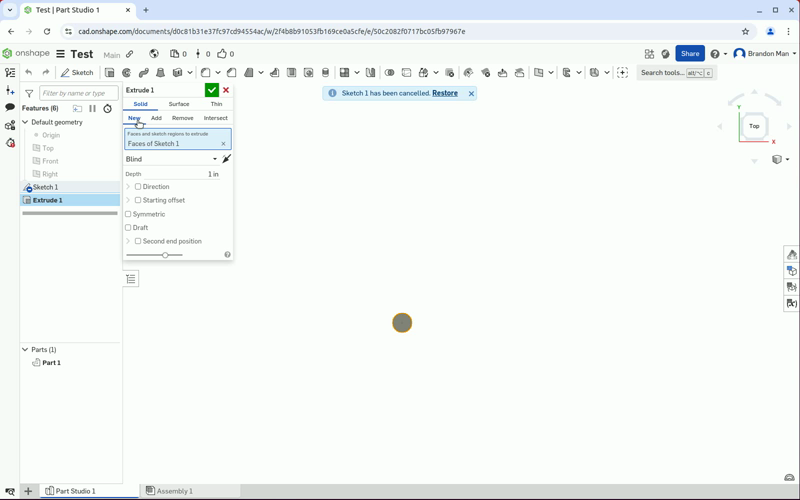
click(137, 120)
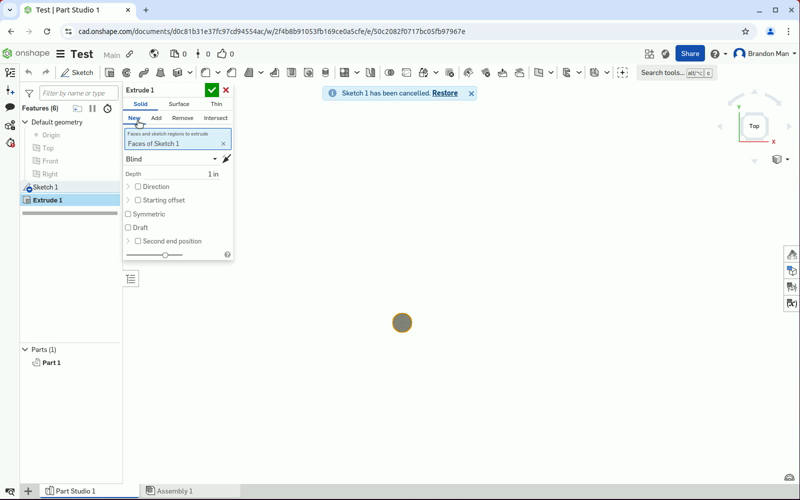
key(tab, 4)
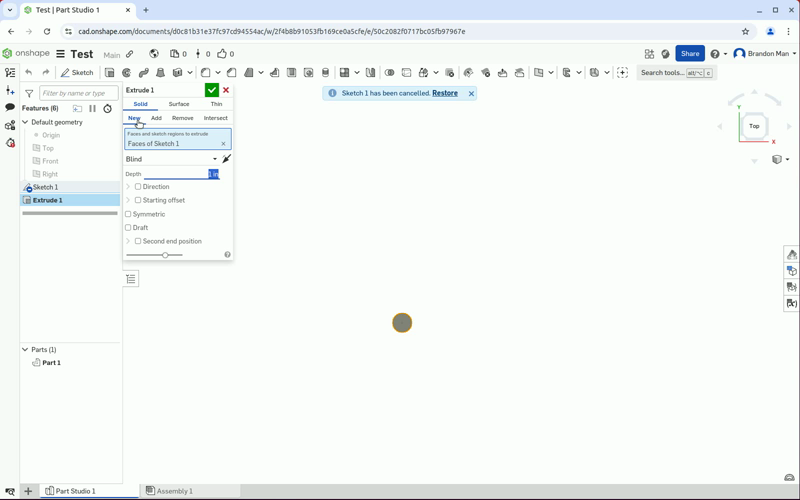
text(1.444)
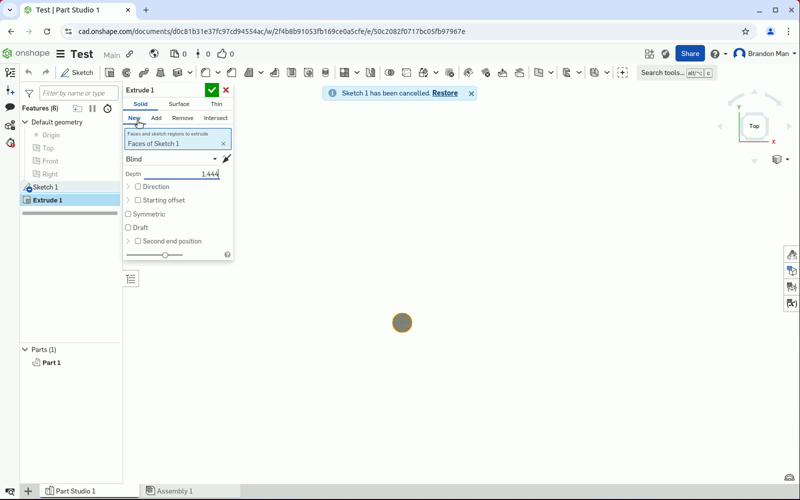
key(enter)
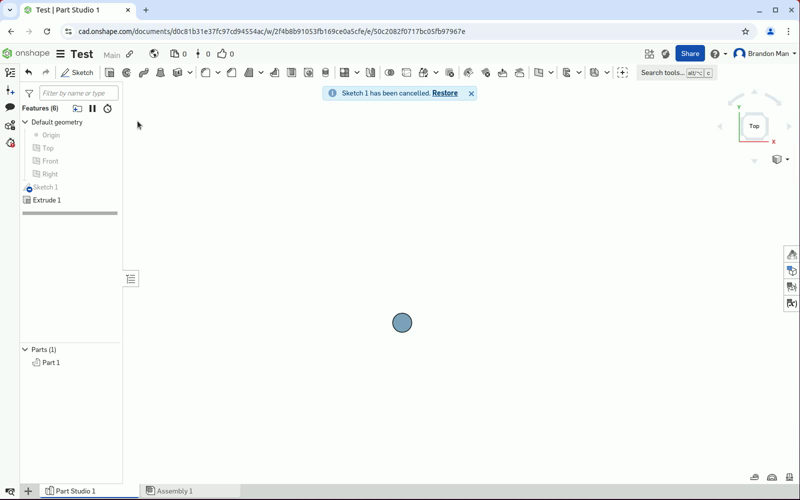
key(shift+h)
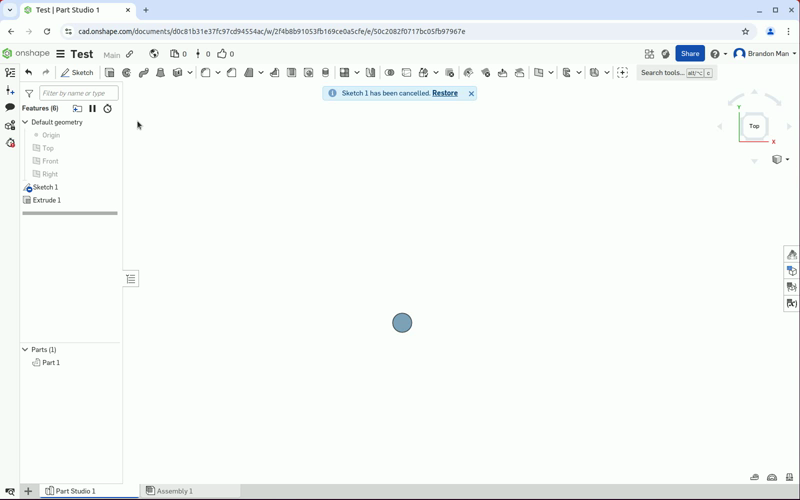
key(shift+h)
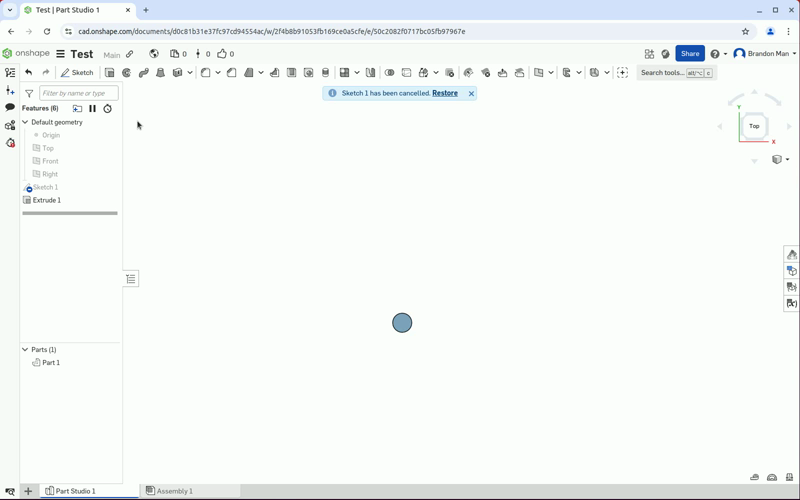
mouse_move(73, 189)
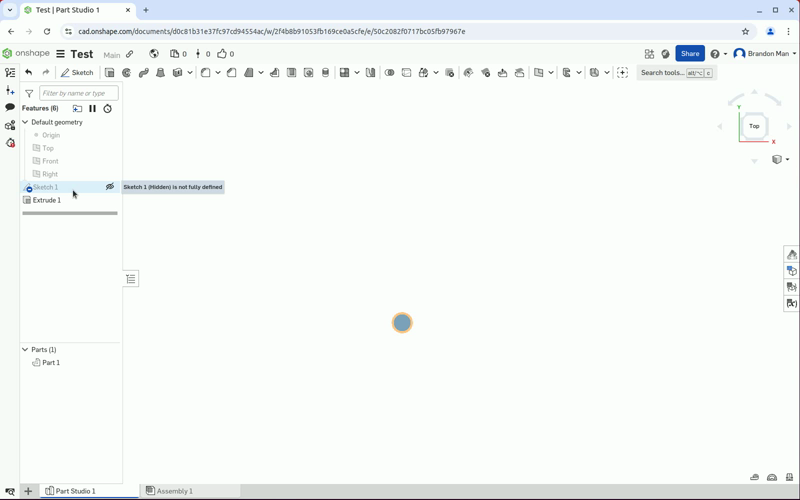
click(73, 189)
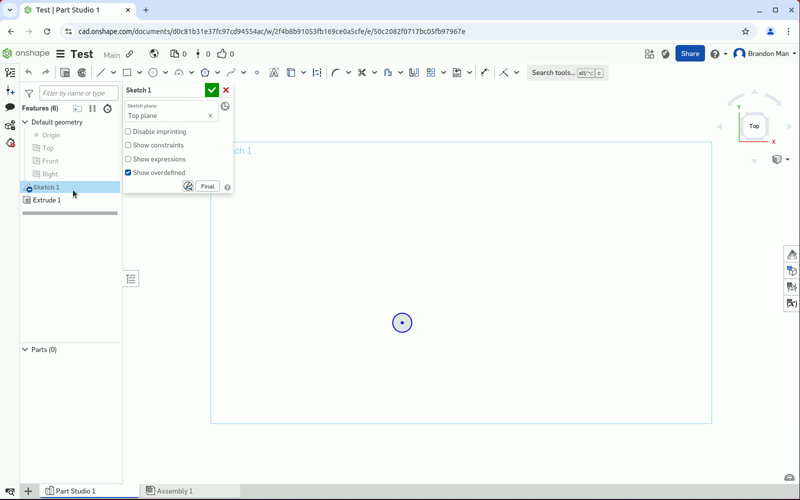
mouse_move(229, 92)
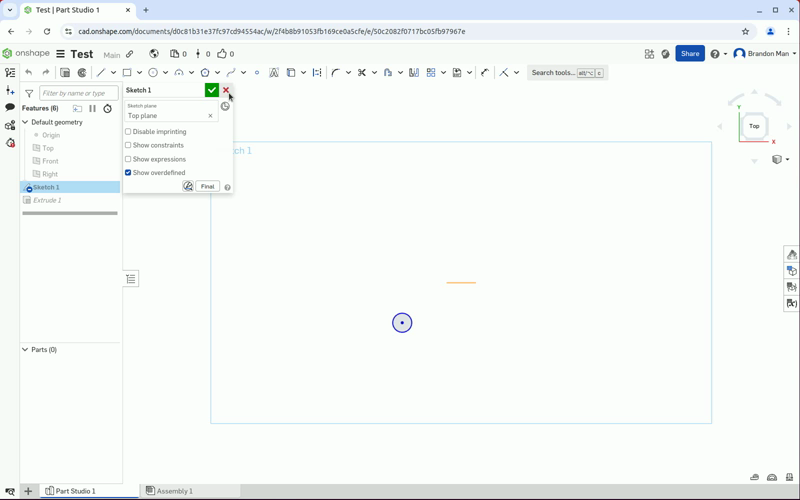
click(229, 92)
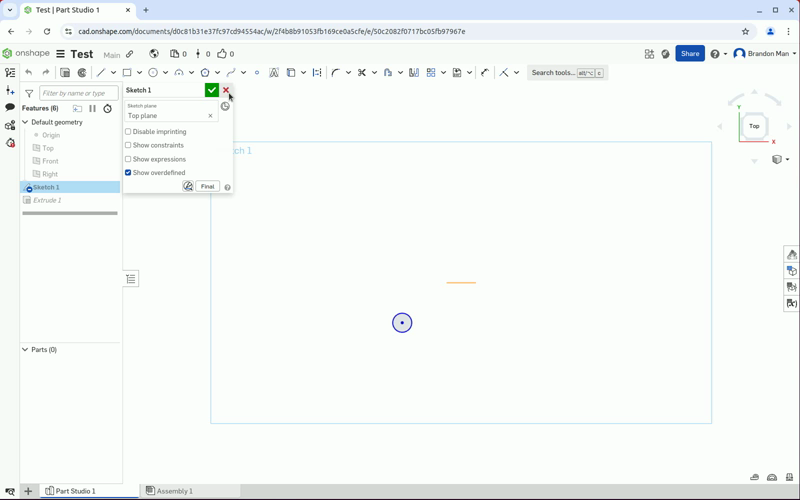
key(shift+s)
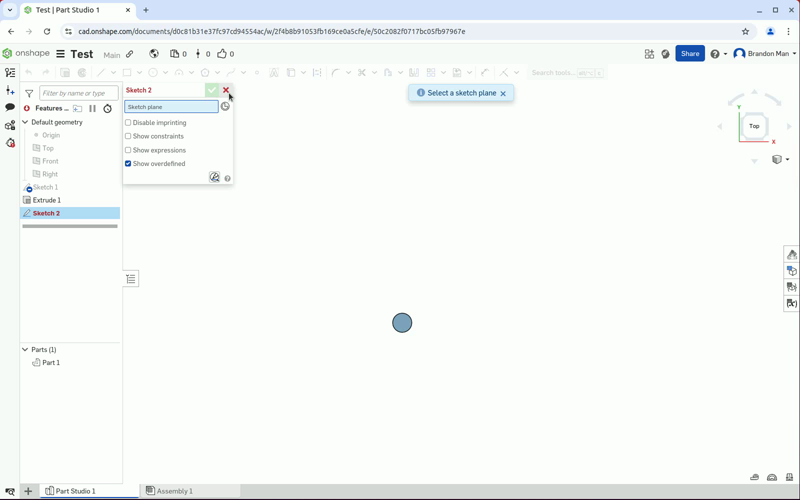
mouse_move(73, 150)
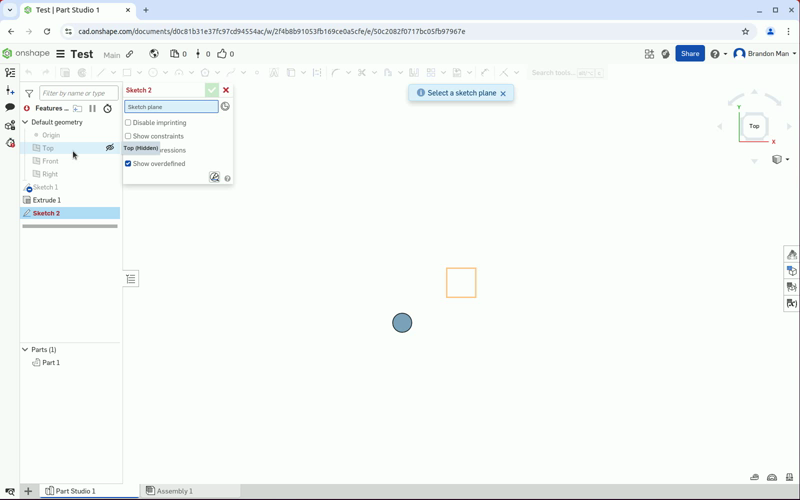
click(73, 150)
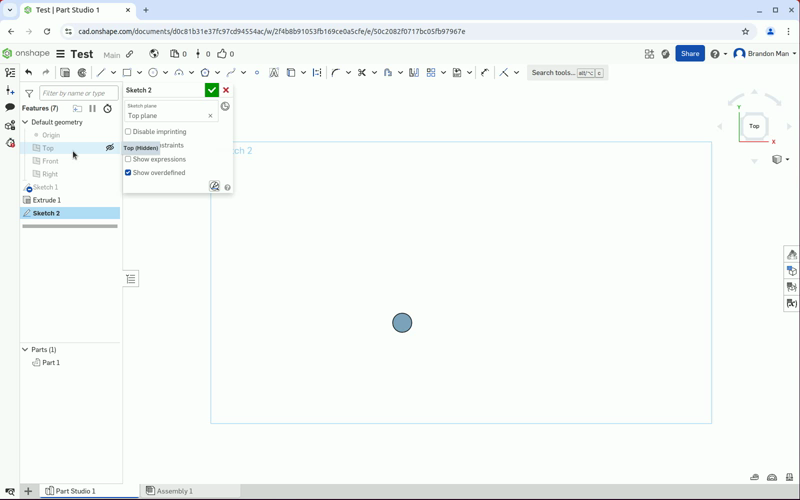
mouse_move(73, 352)
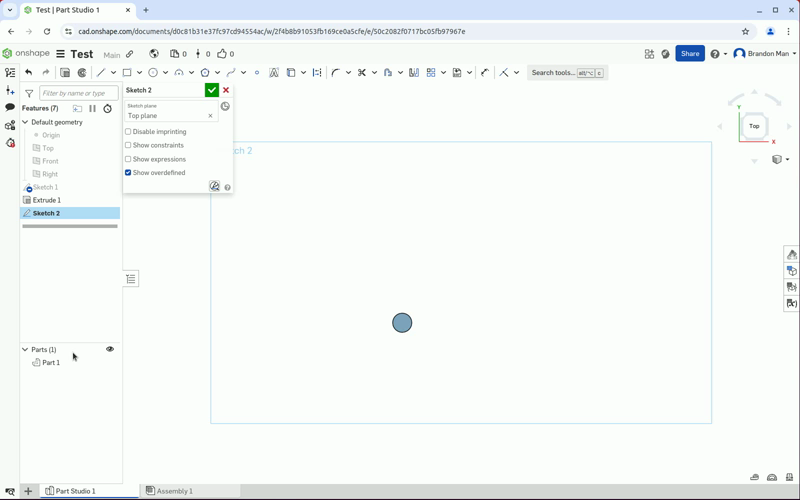
key(y)
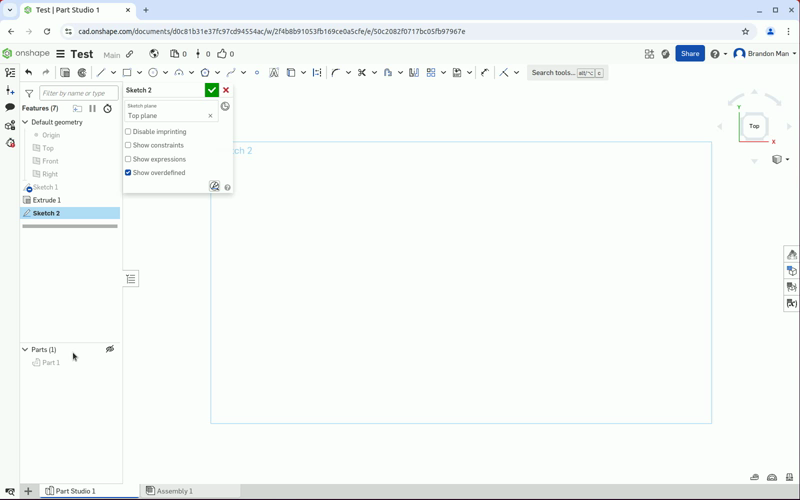
key(c)
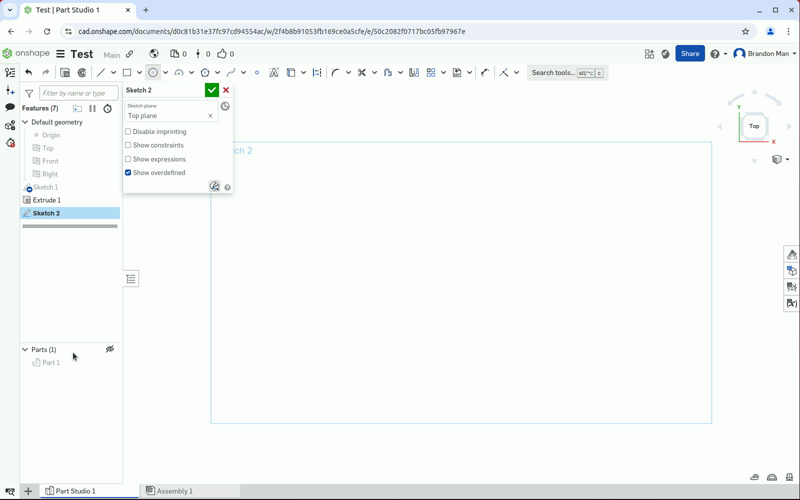
key_down(shift)
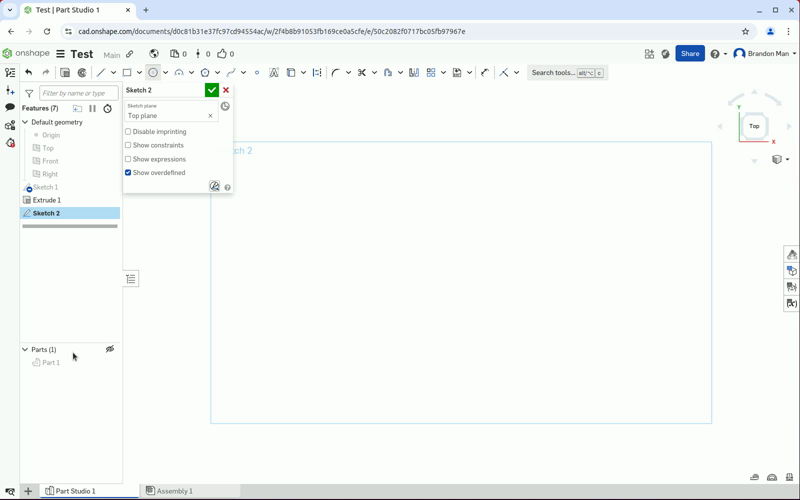
mouse_move(415, 339)
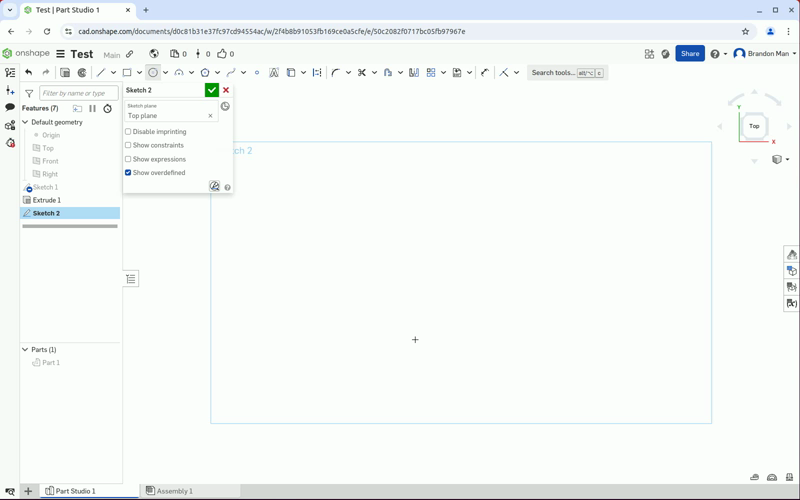
click(415, 339)
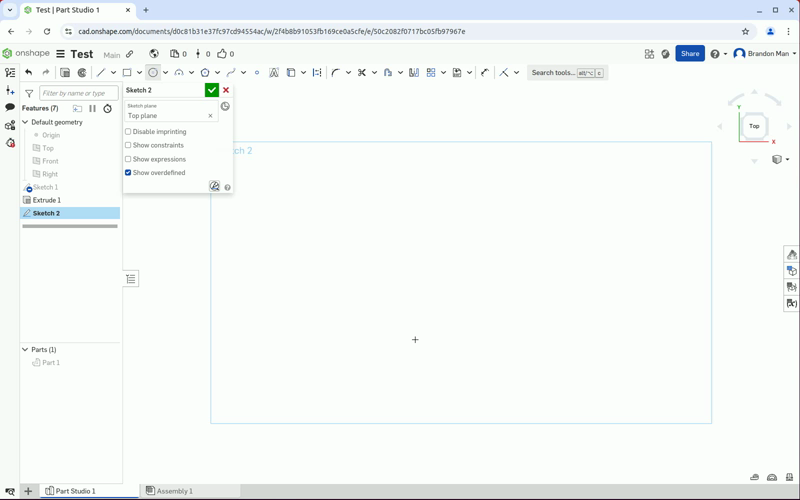
key_up(shift)
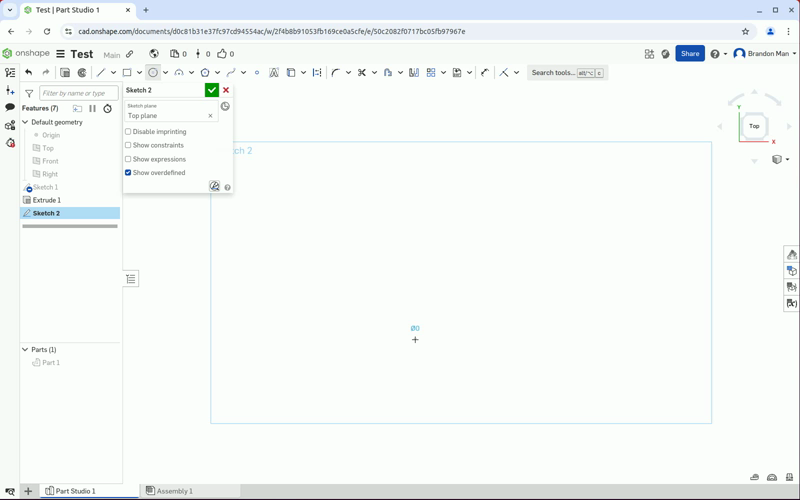
mouse_move(424, 339)
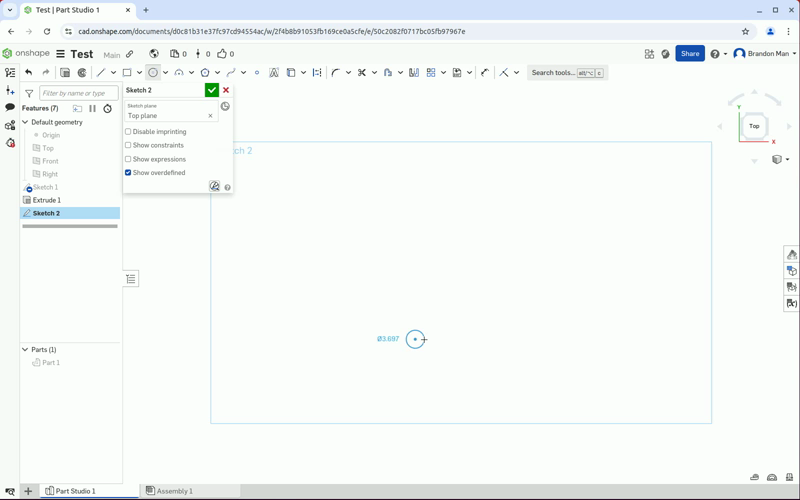
click(424, 339)
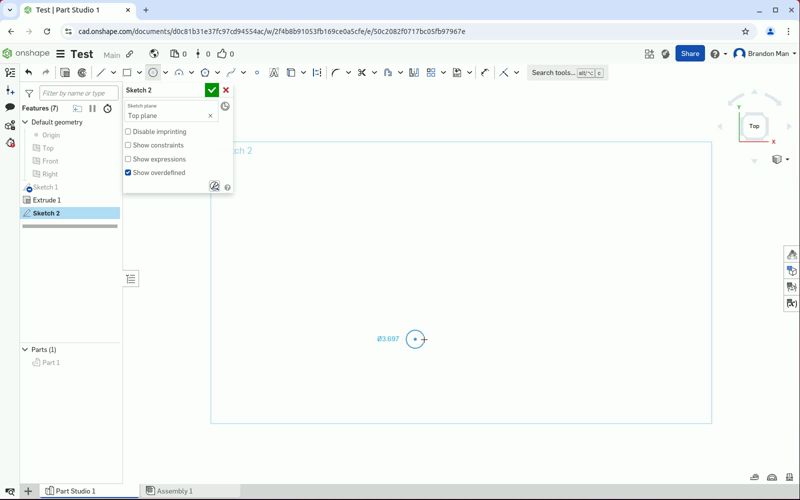
key(esc)
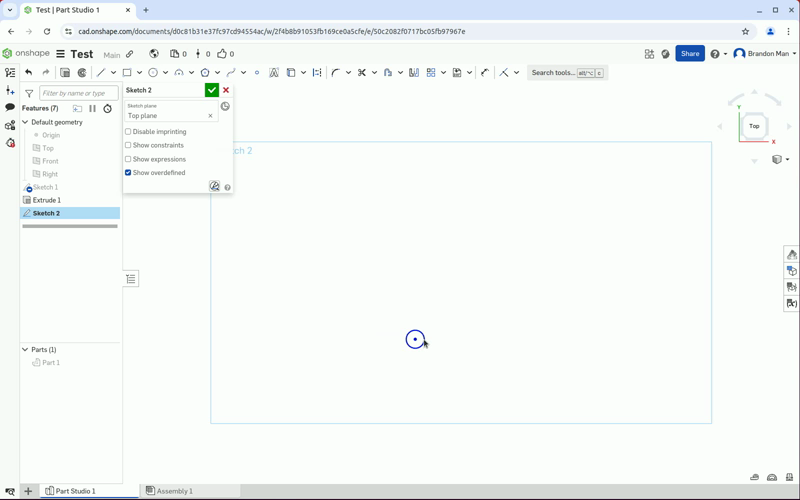
mouse_move(421, 332)
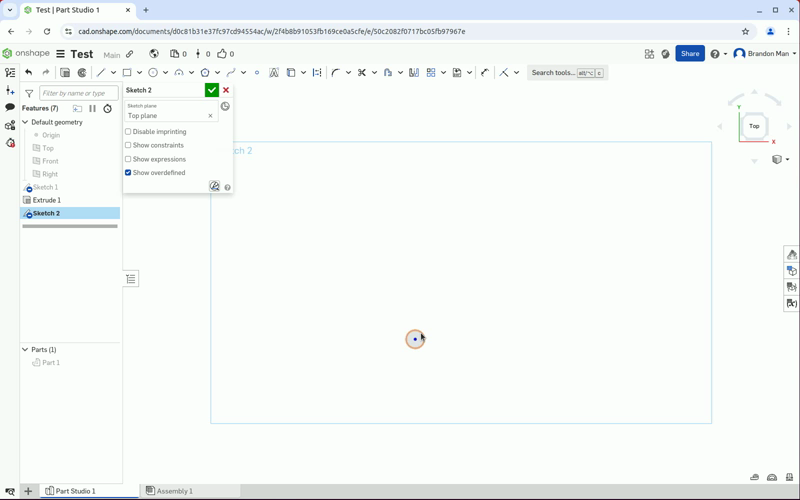
scroll(6)
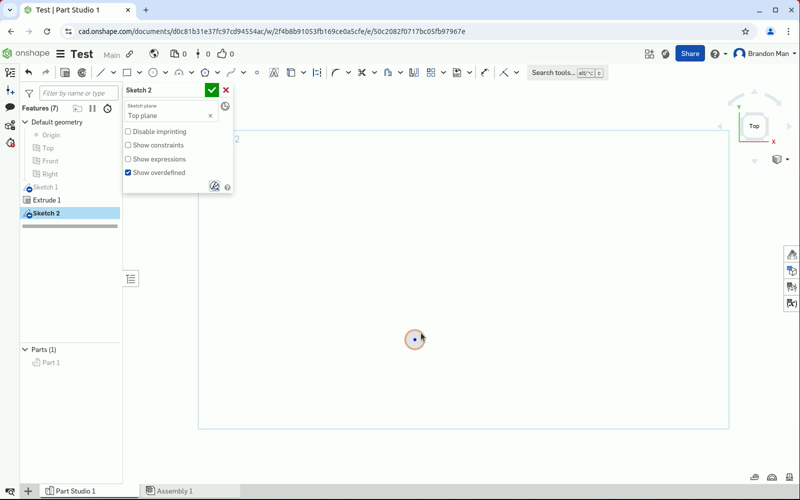
scroll(6)
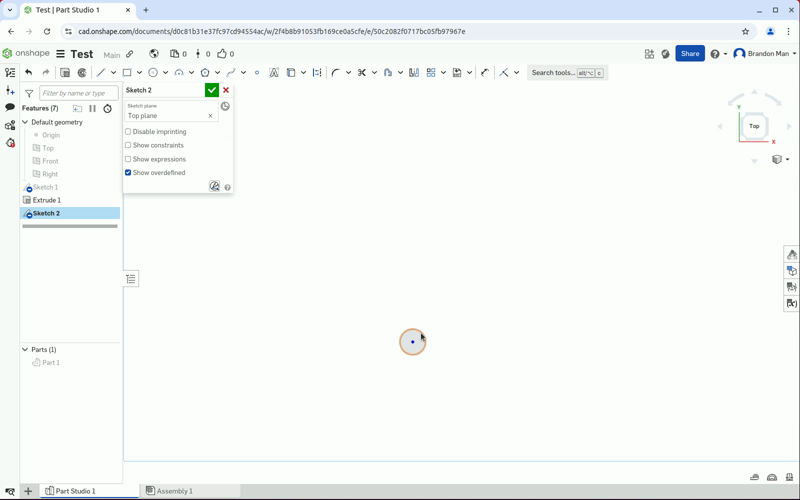
scroll(6)
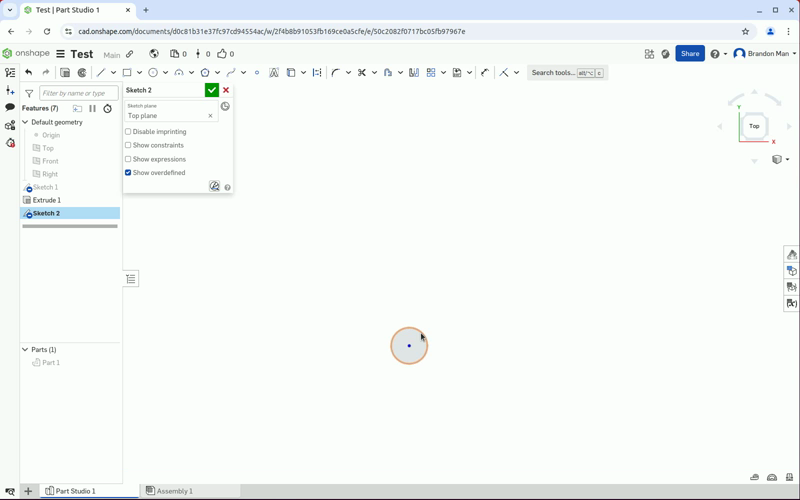
scroll(6)
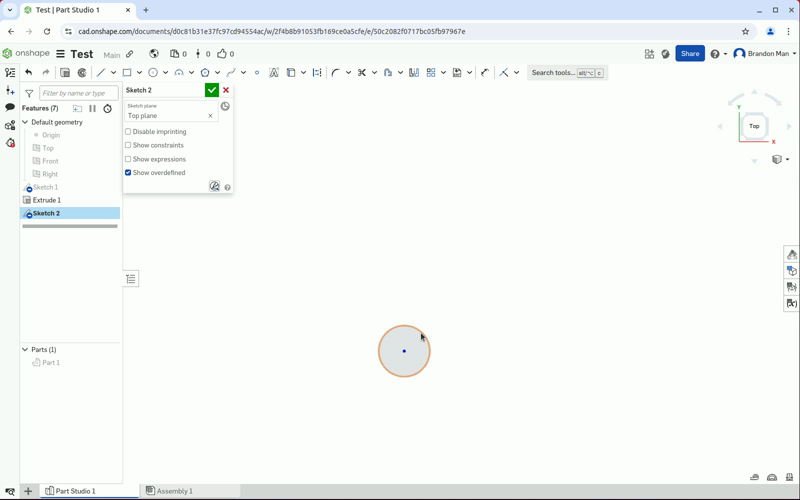
scroll(6)
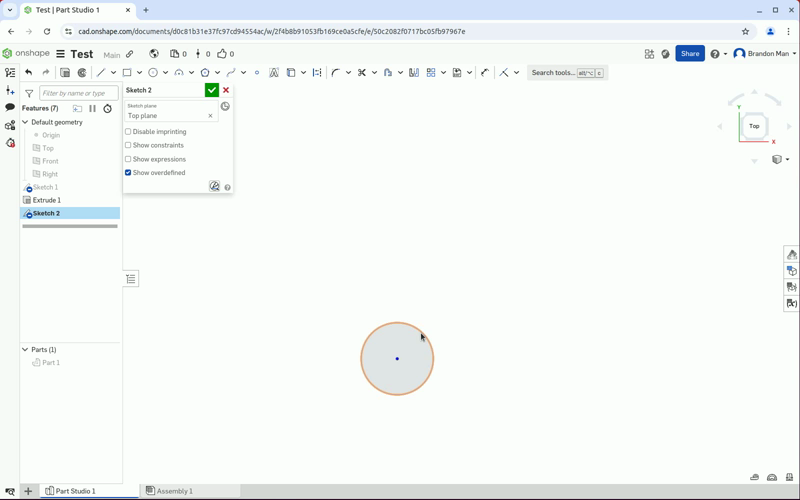
scroll(6)
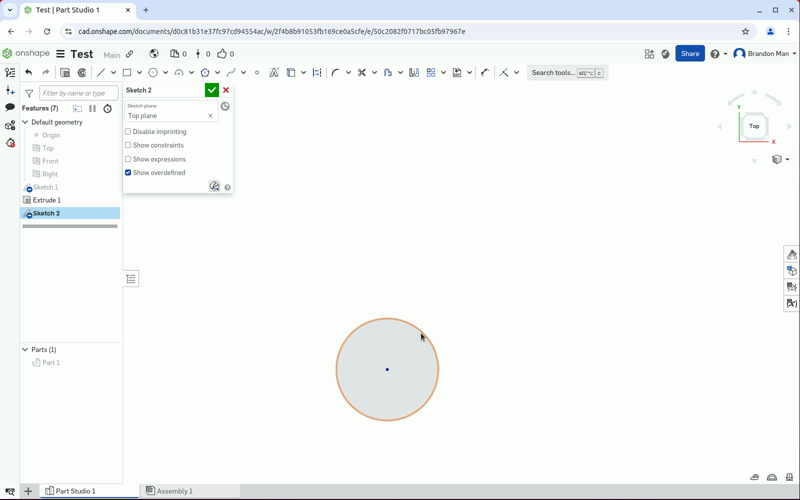
scroll(6)
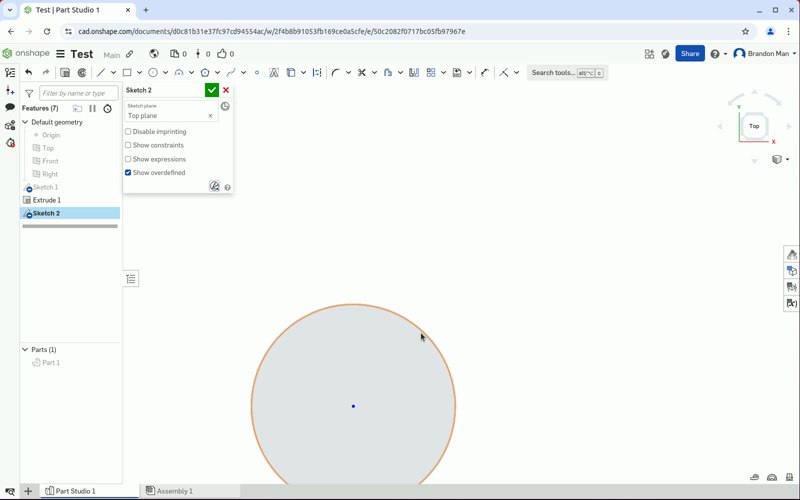
click(421, 332)
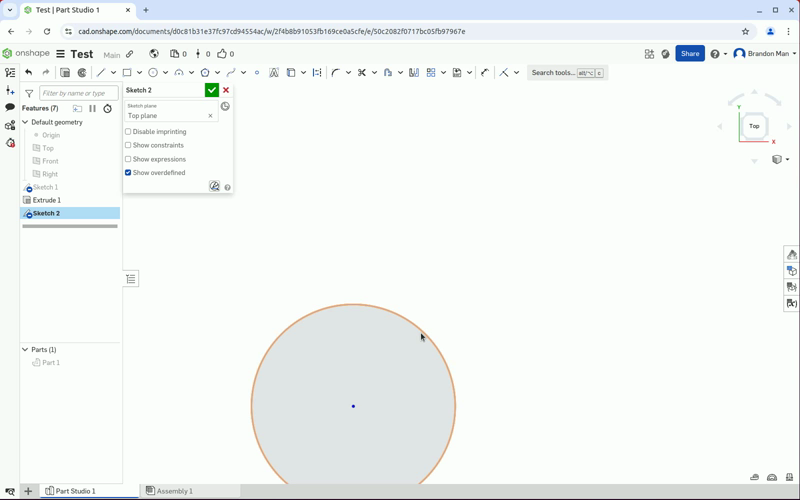
scroll(-6)
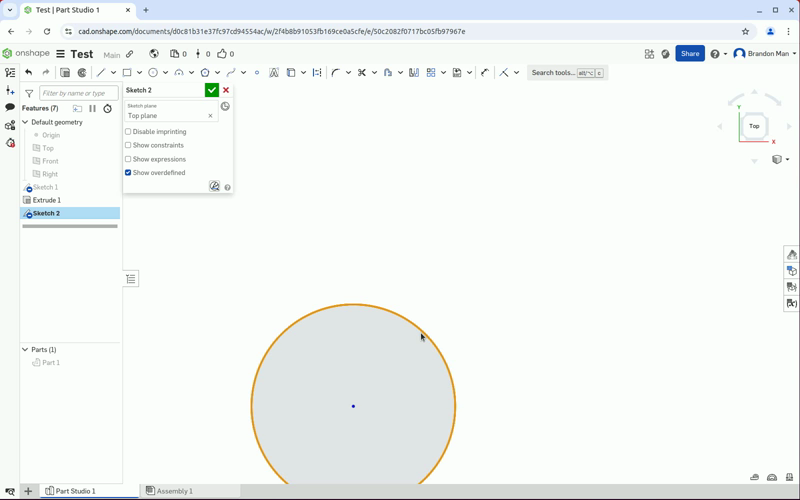
scroll(-6)
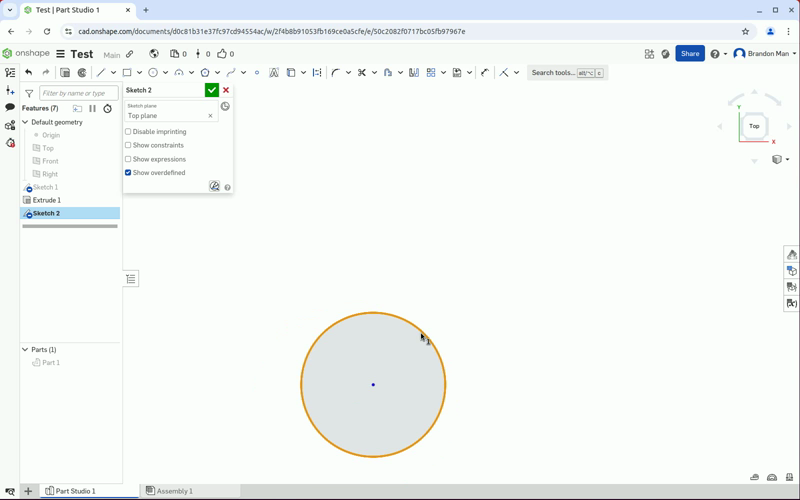
scroll(-6)
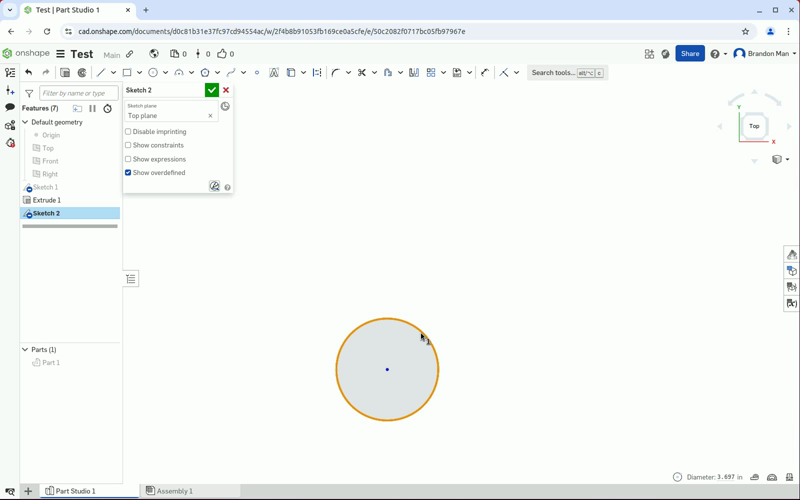
scroll(-6)
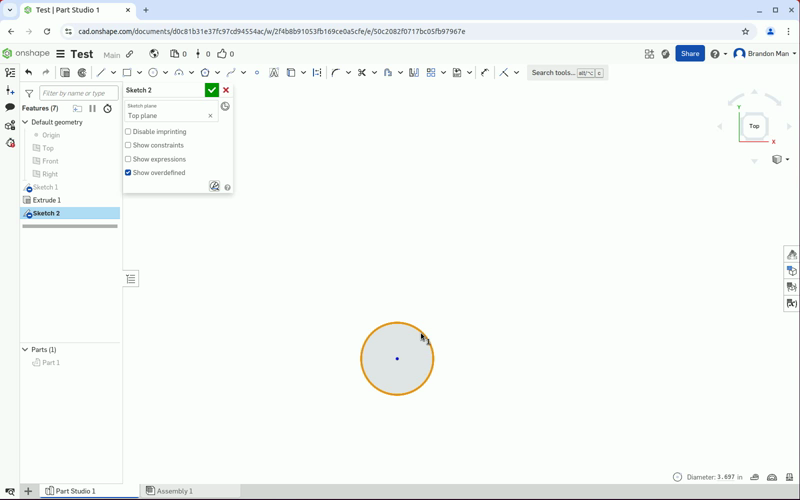
scroll(-6)
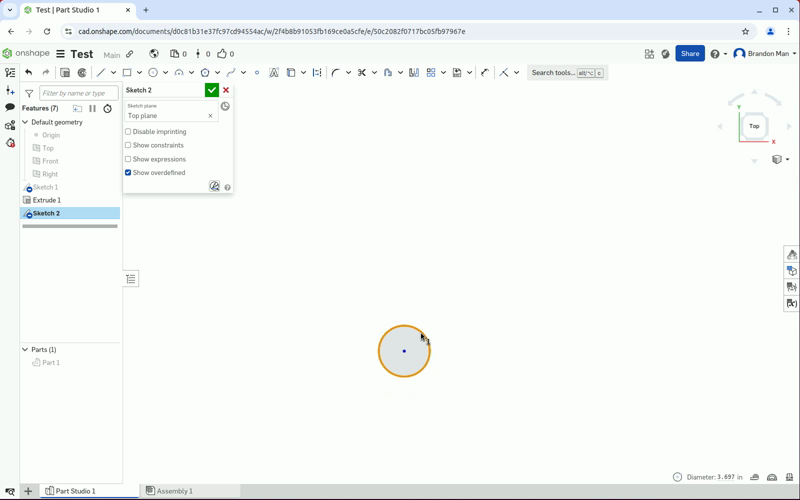
scroll(-6)
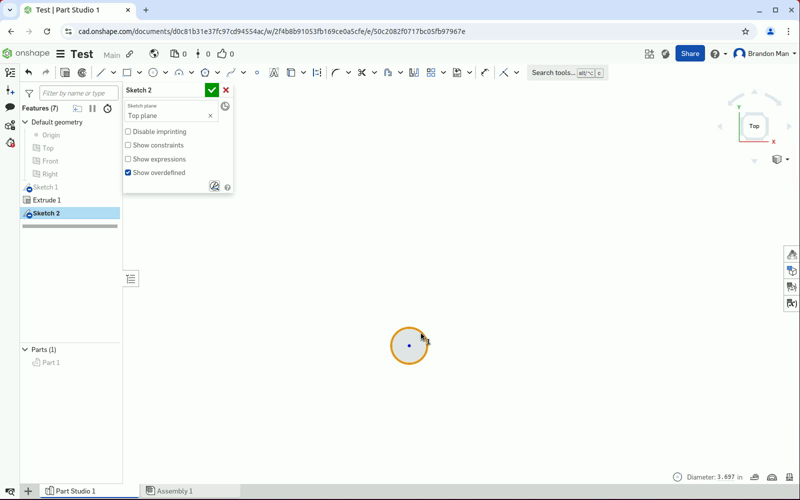
scroll(-6)
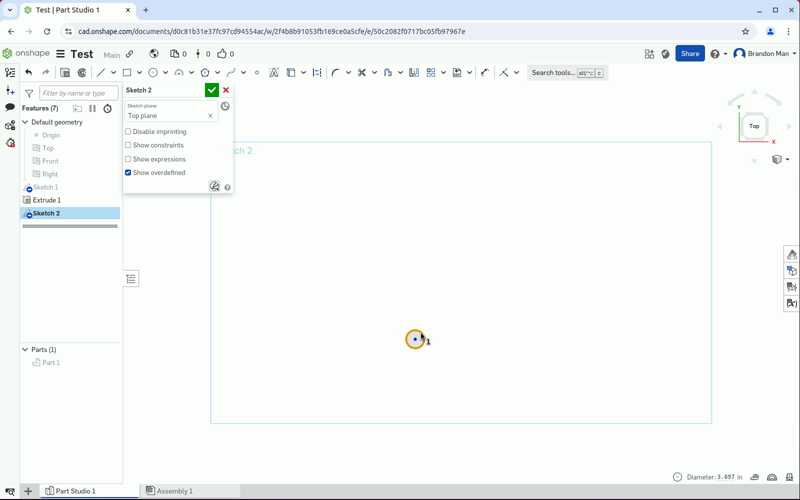
mouse_move(73, 352)
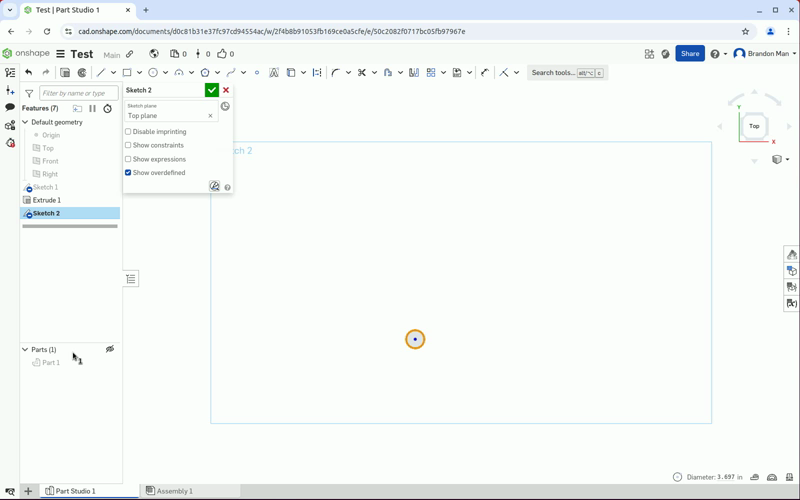
key(shift+y)
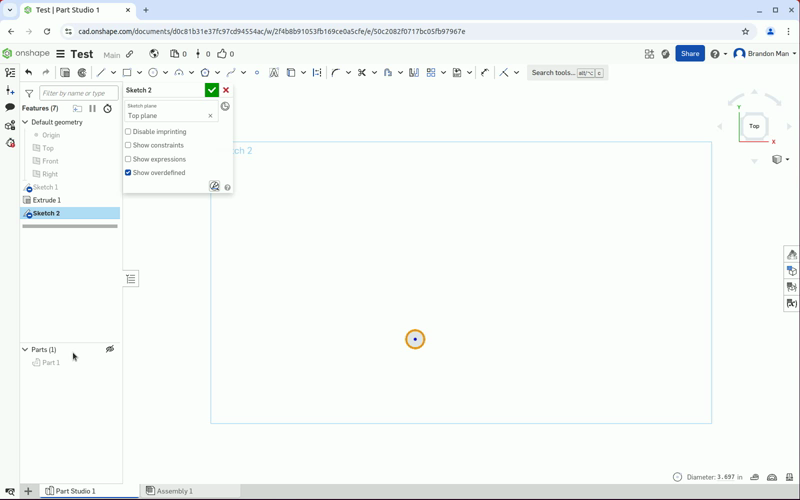
key(shift+e)
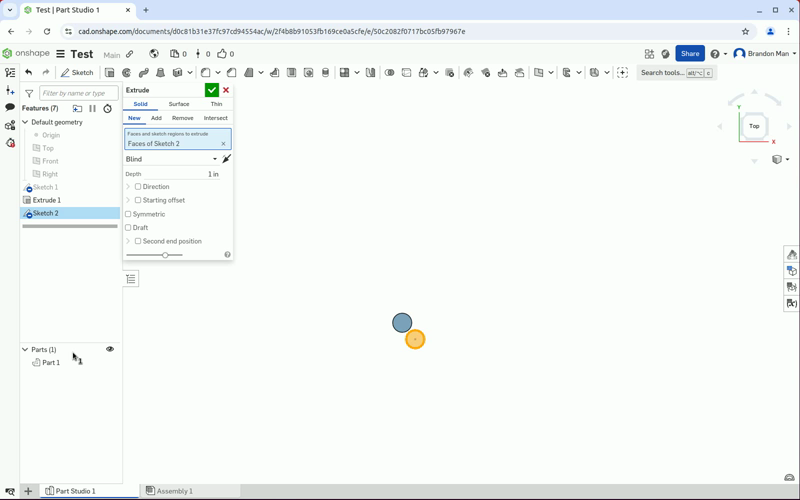
mouse_move(143, 106)
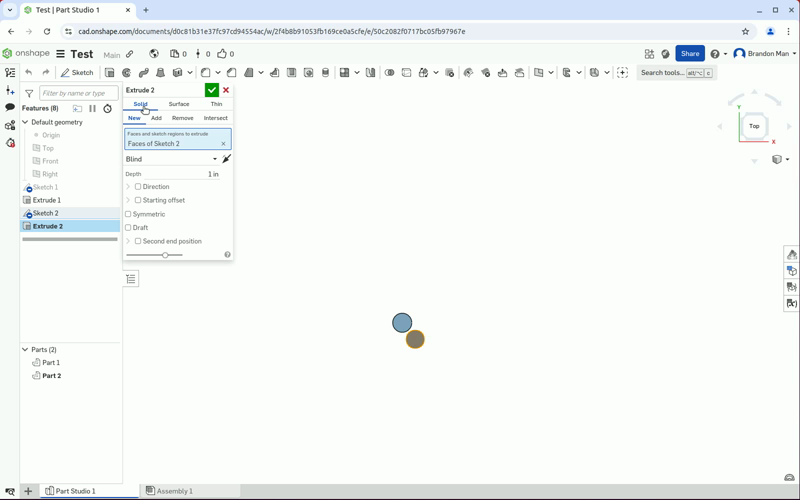
click(143, 106)
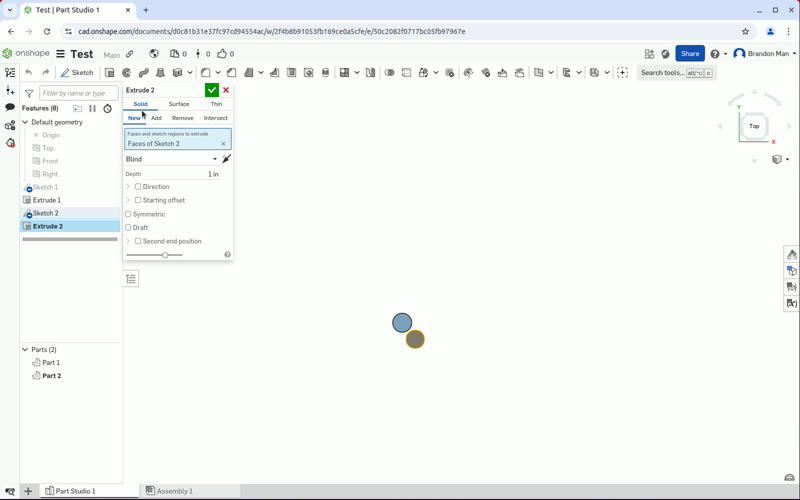
mouse_move(137, 120)
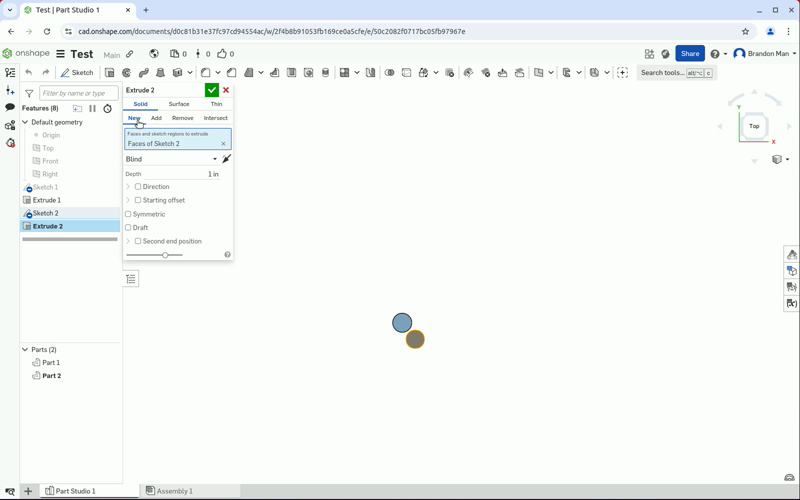
click(137, 120)
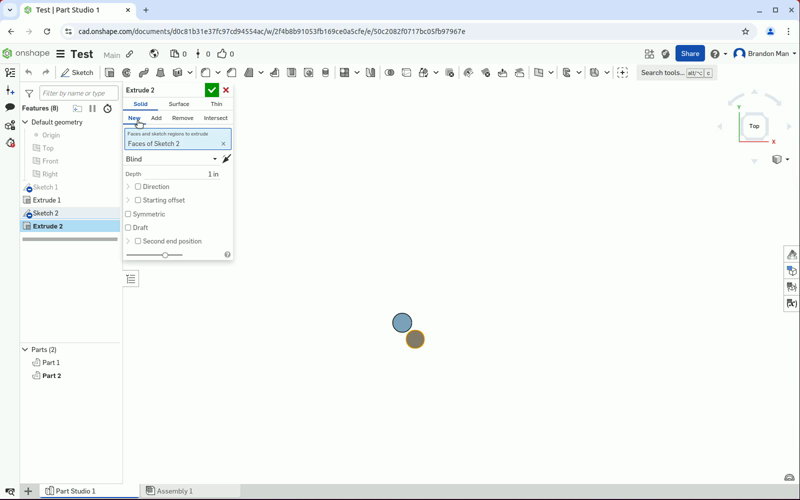
key(tab, 4)
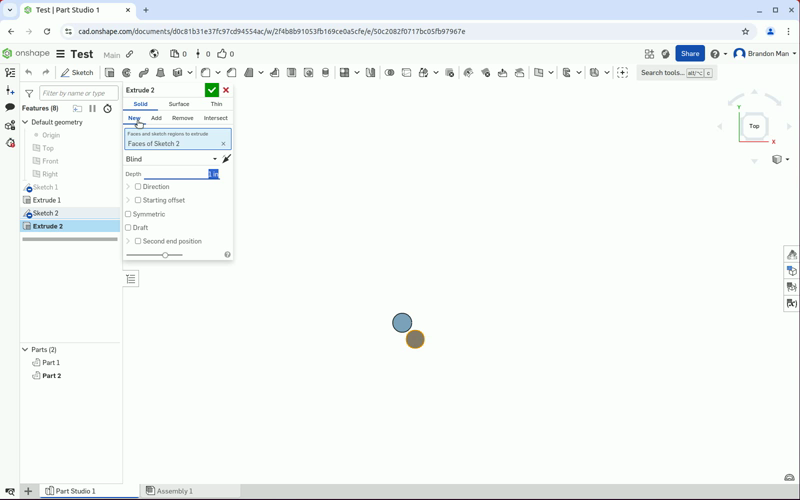
text(1.444)
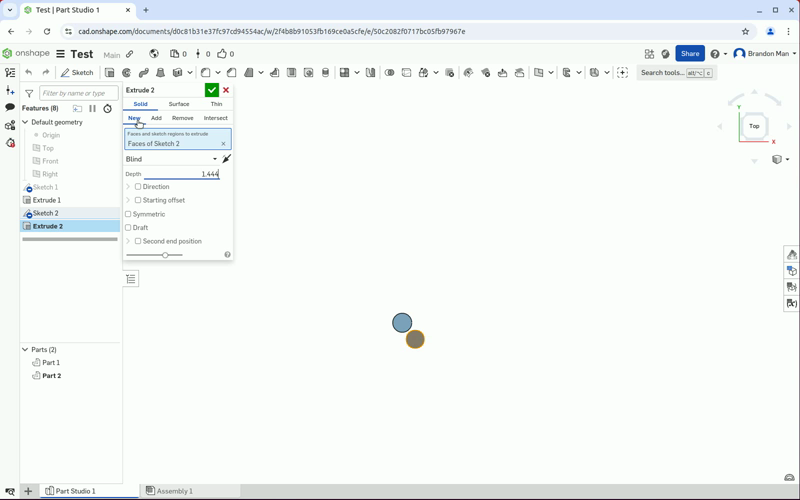
key(enter)
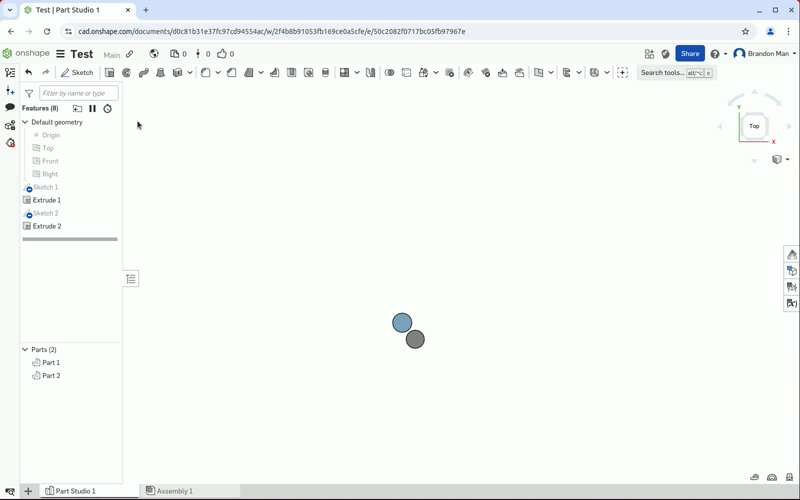
key(shift+h)
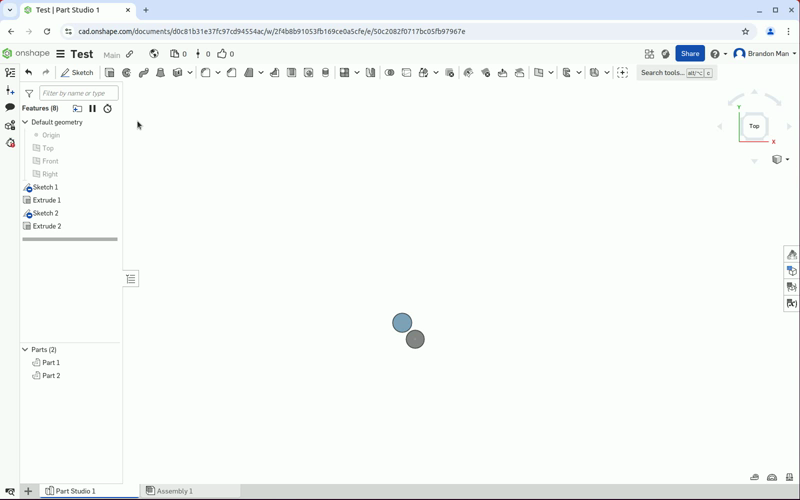
key(shift+h)
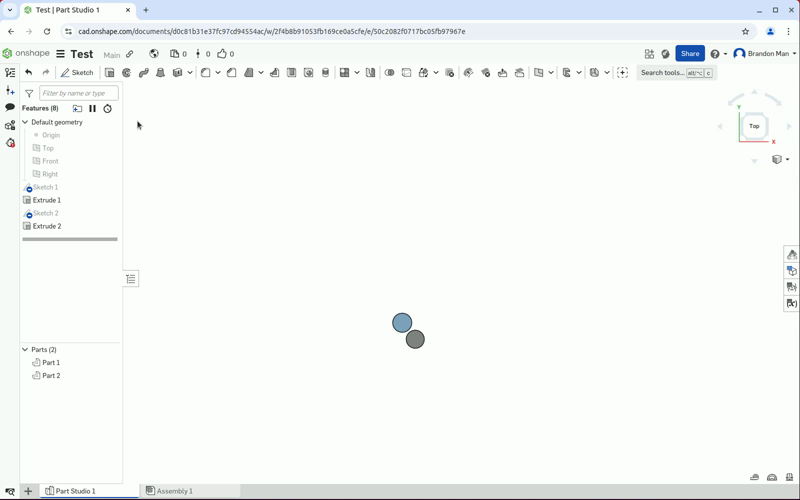
mouse_move(73, 189)
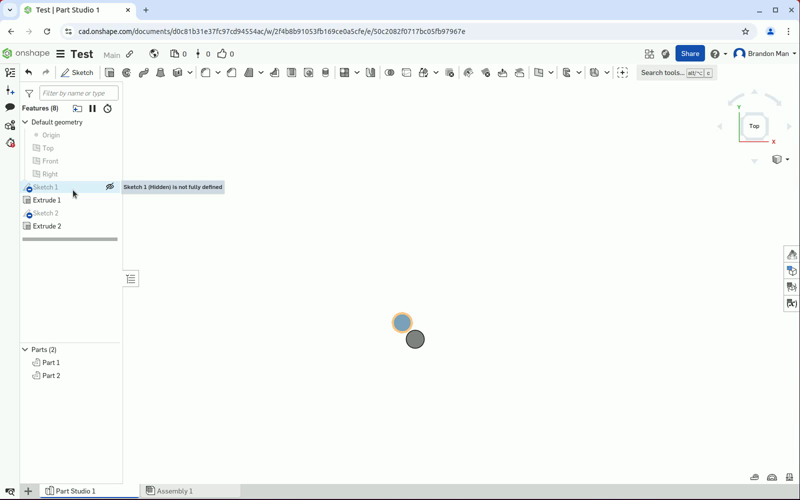
click(73, 189)
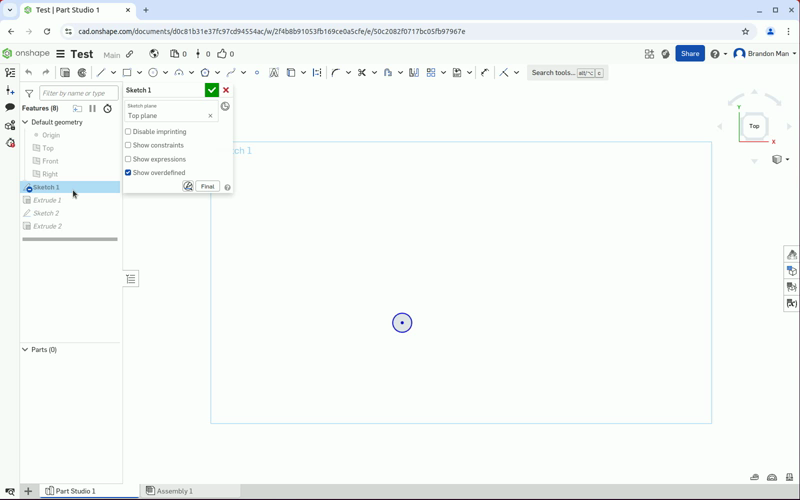
mouse_move(229, 92)
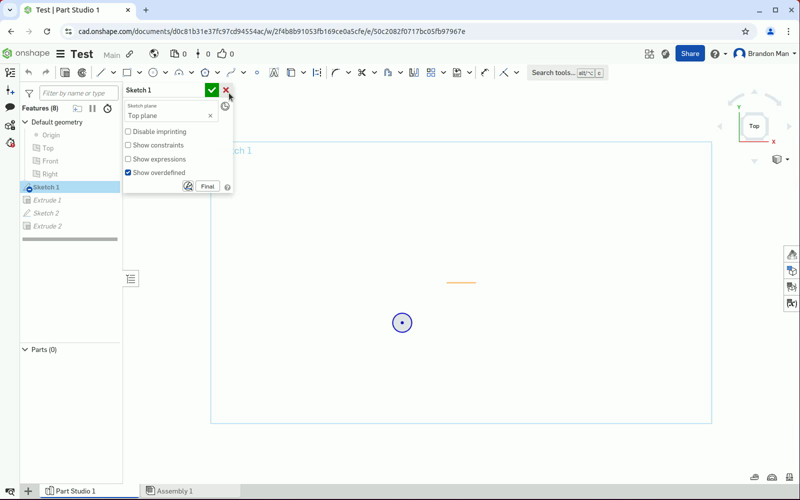
click(229, 92)
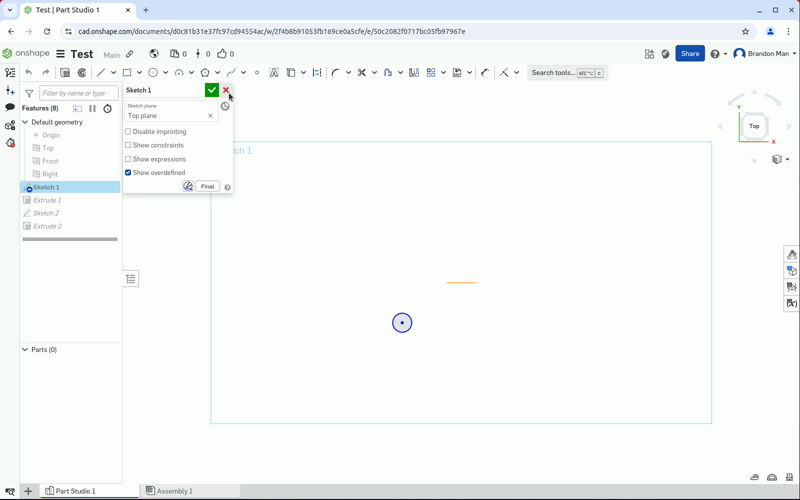
key(shift+s)
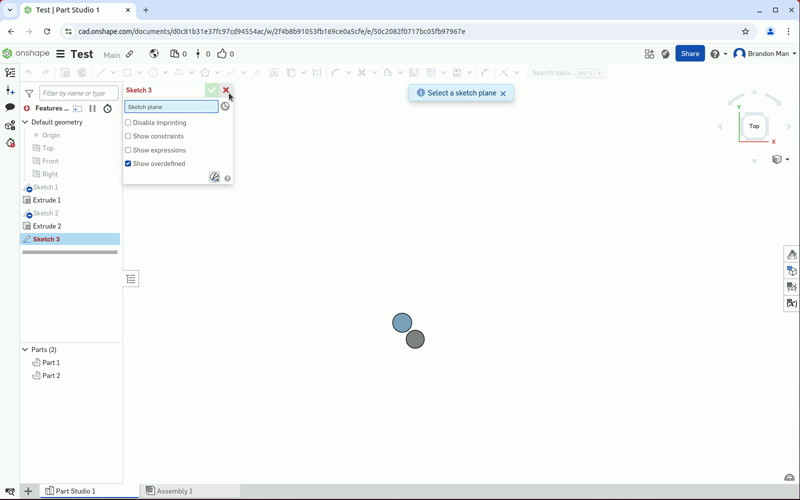
mouse_move(73, 150)
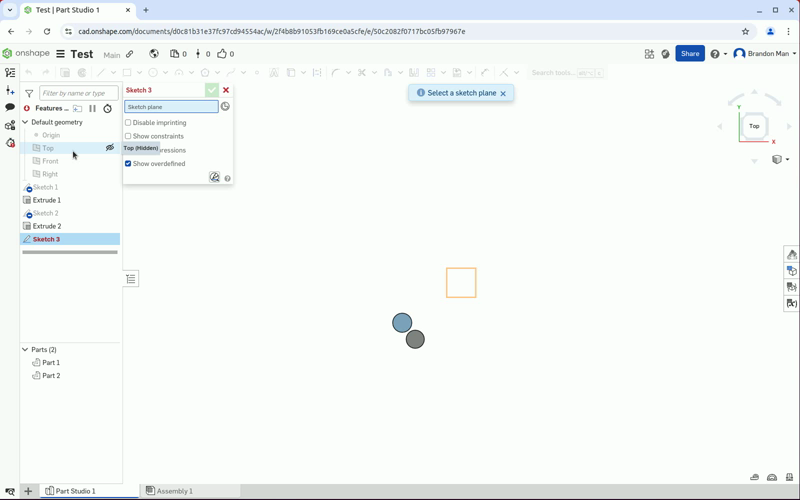
click(73, 150)
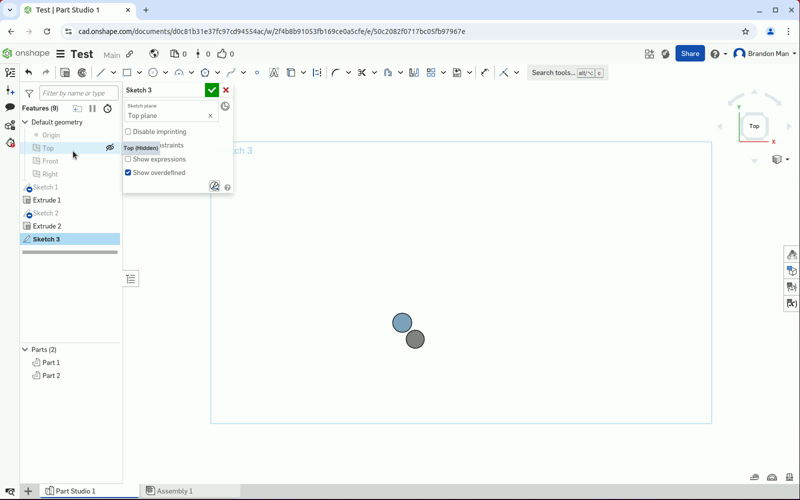
mouse_move(73, 352)
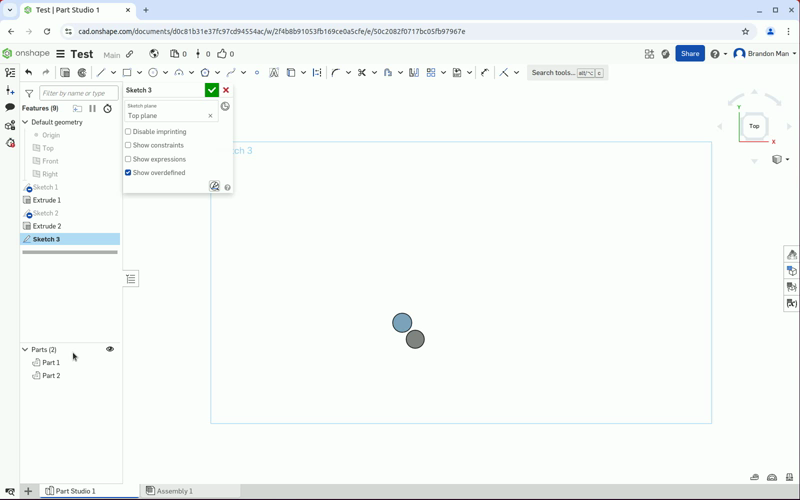
key(y)
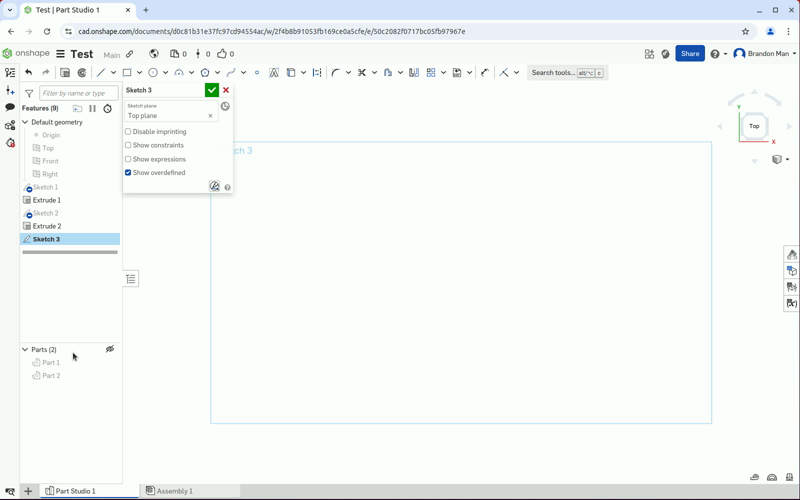
key(c)
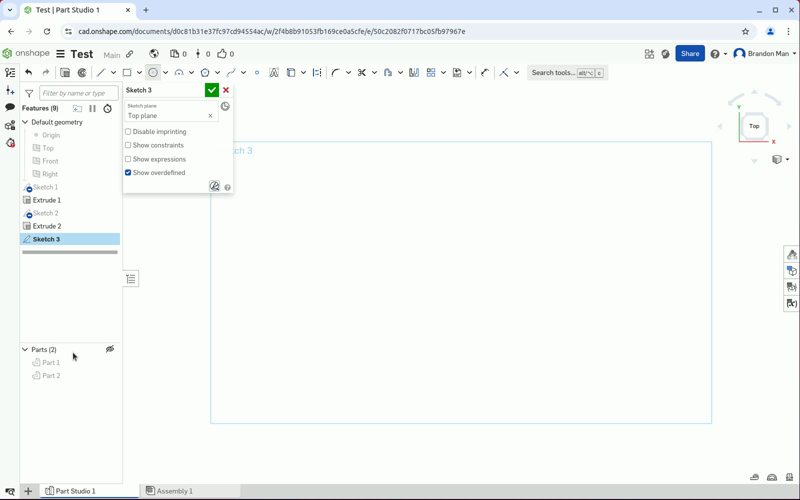
key_down(shift)
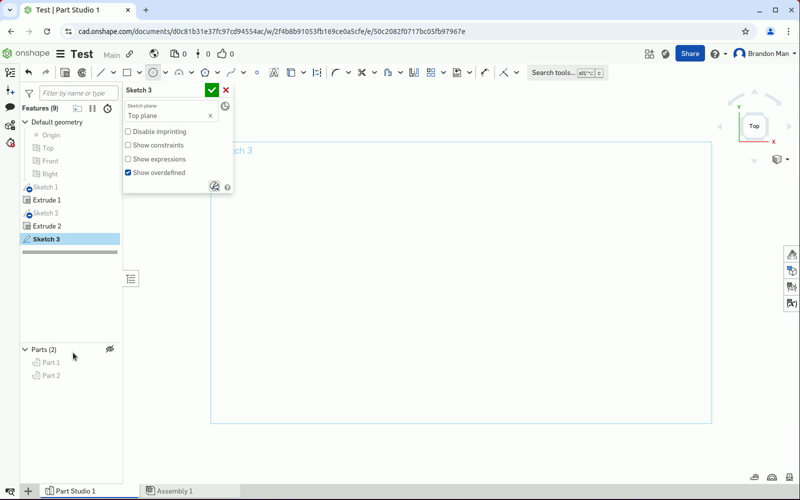
mouse_move(389, 340)
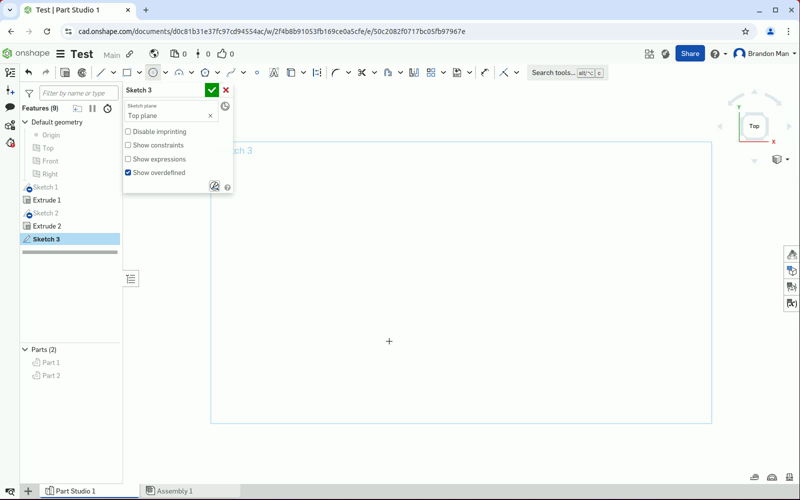
click(389, 340)
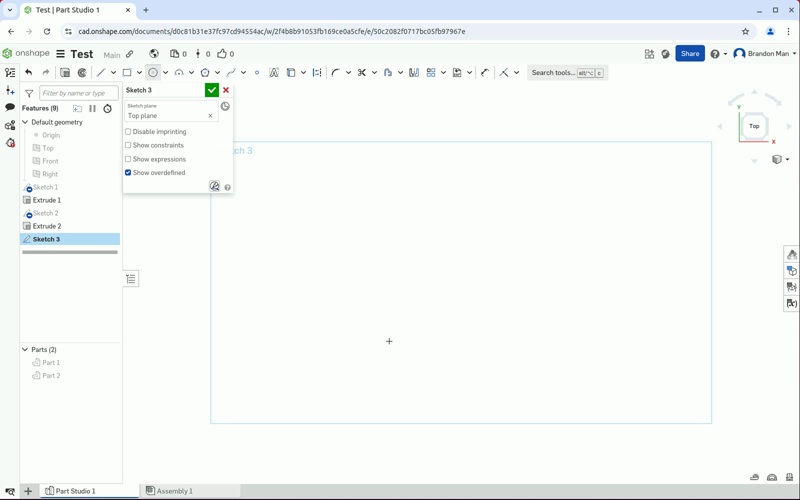
key_up(shift)
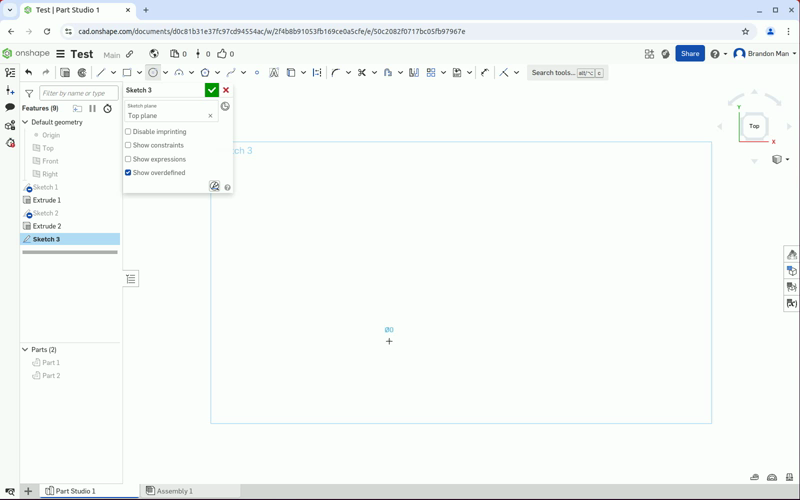
mouse_move(398, 340)
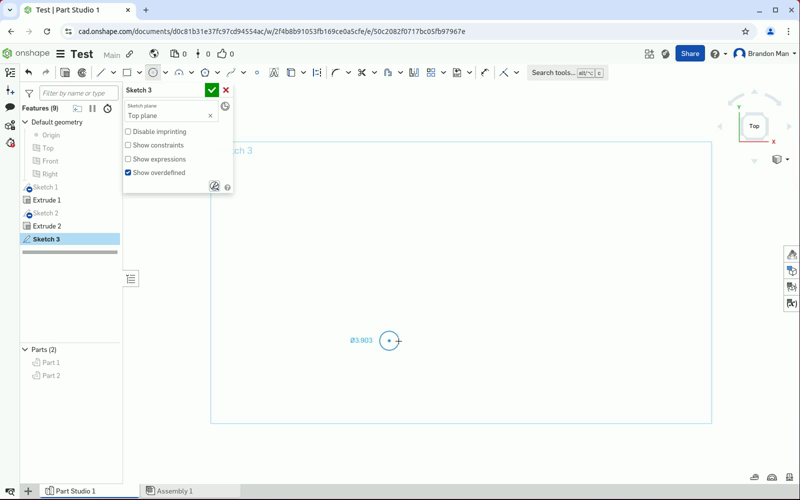
click(398, 340)
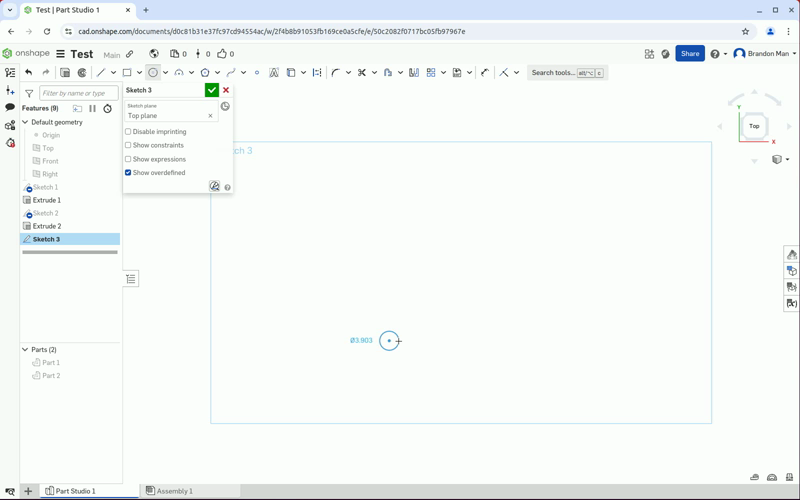
key(esc)
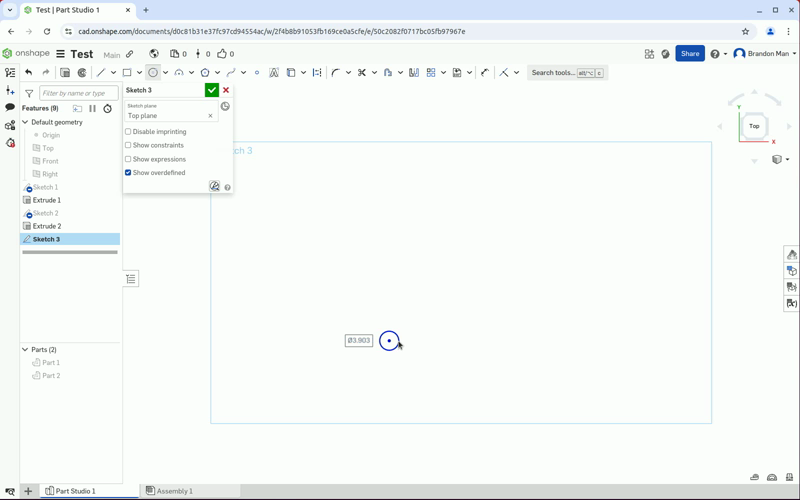
mouse_move(390, 338)
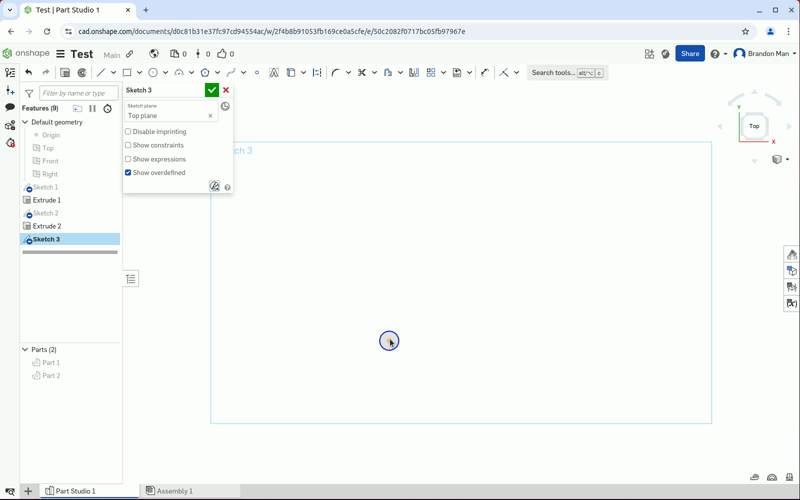
scroll(6)
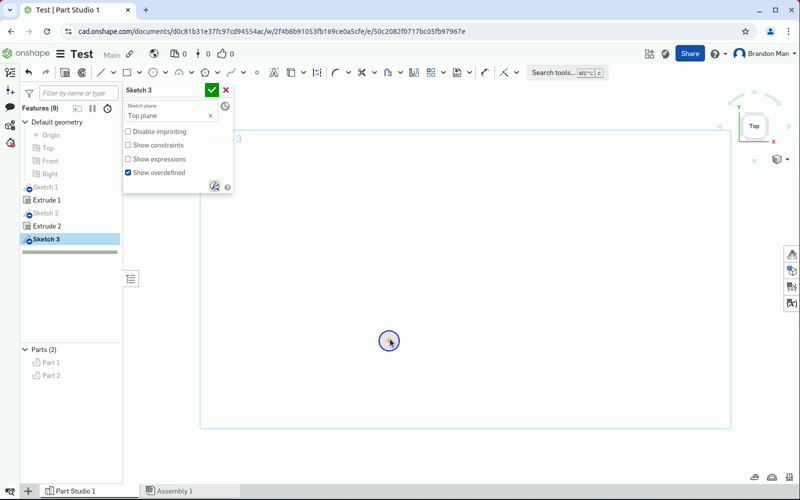
scroll(6)
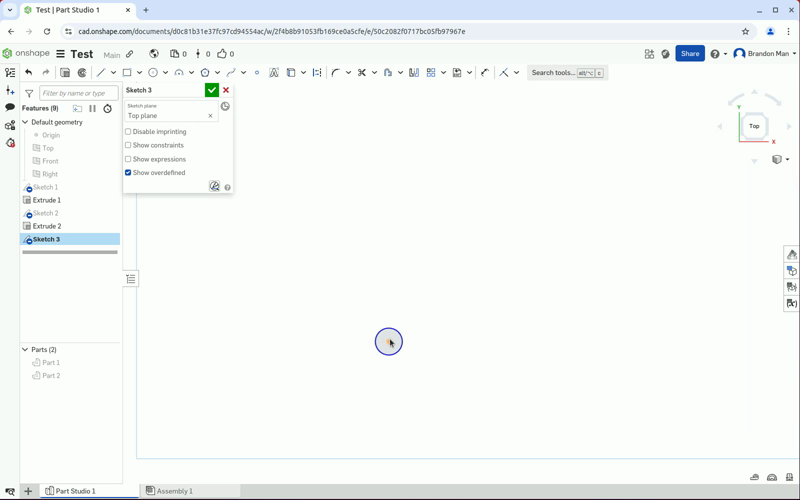
scroll(6)
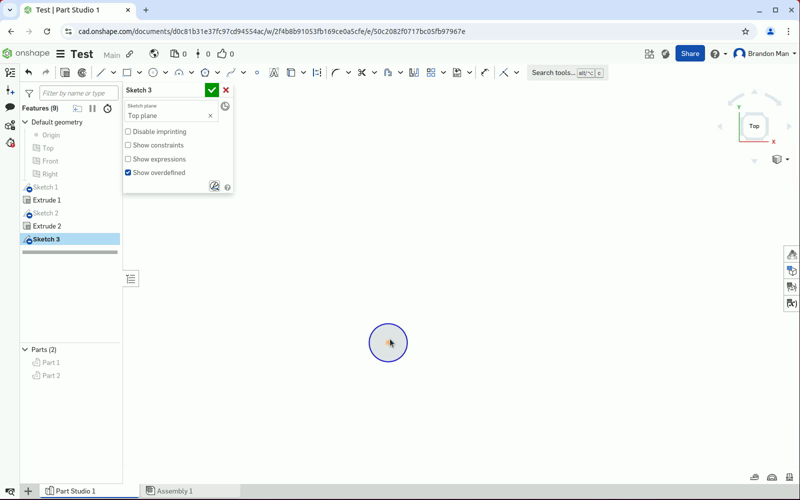
scroll(6)
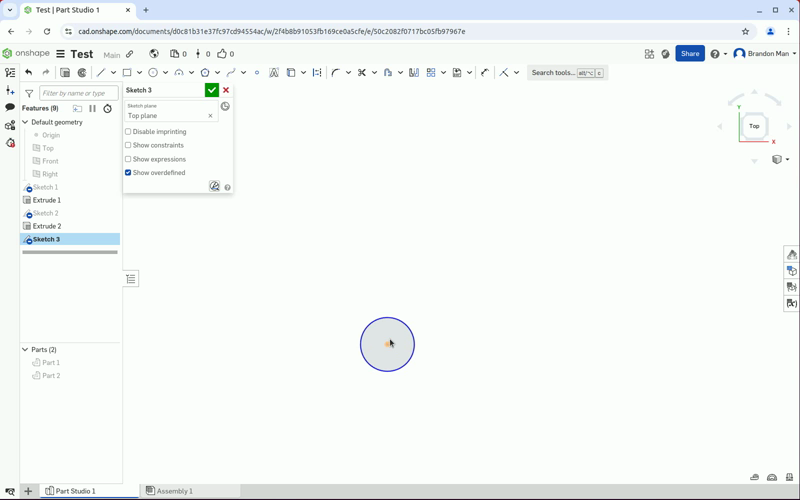
scroll(6)
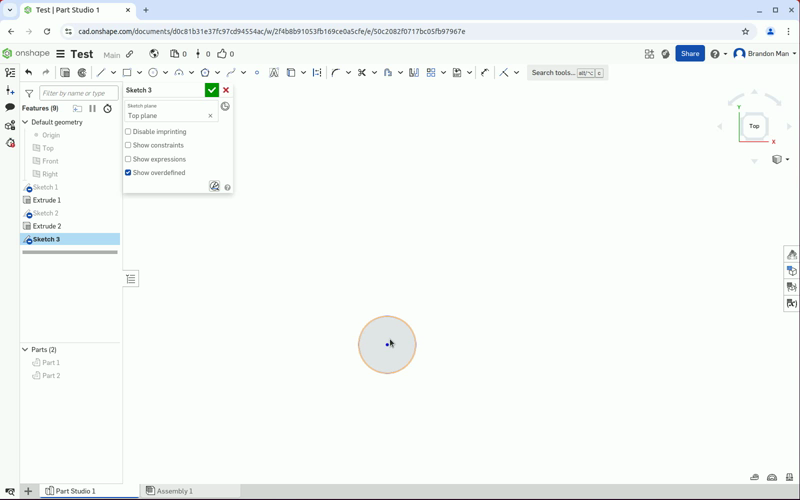
scroll(6)
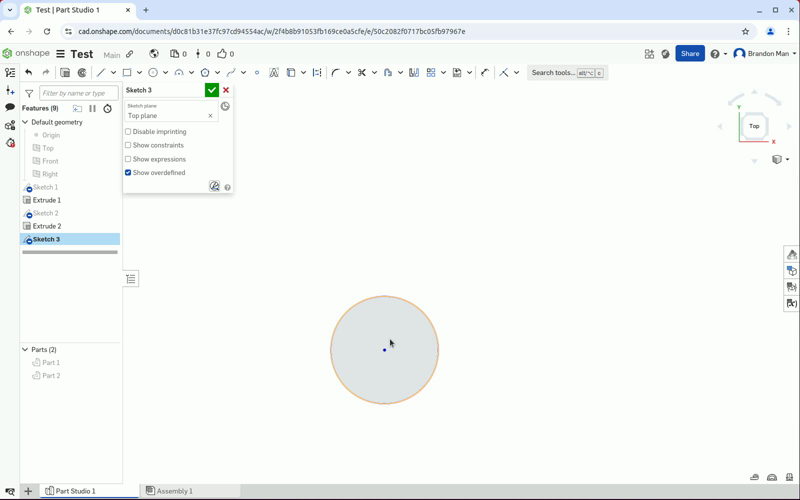
scroll(6)
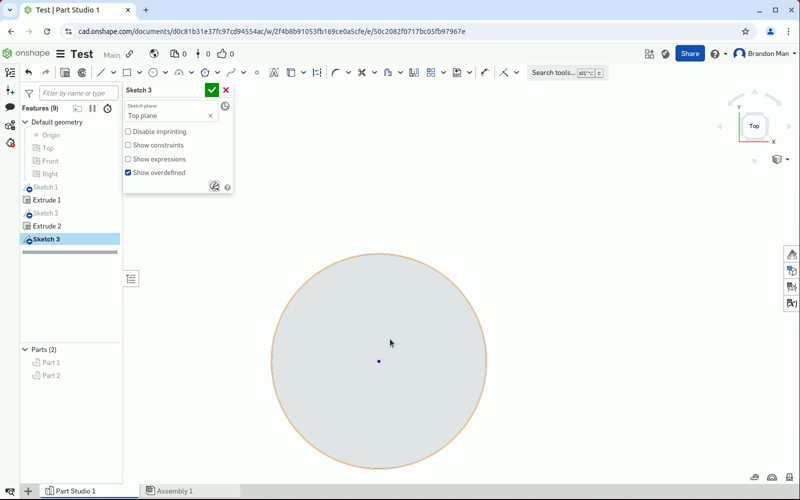
click(390, 338)
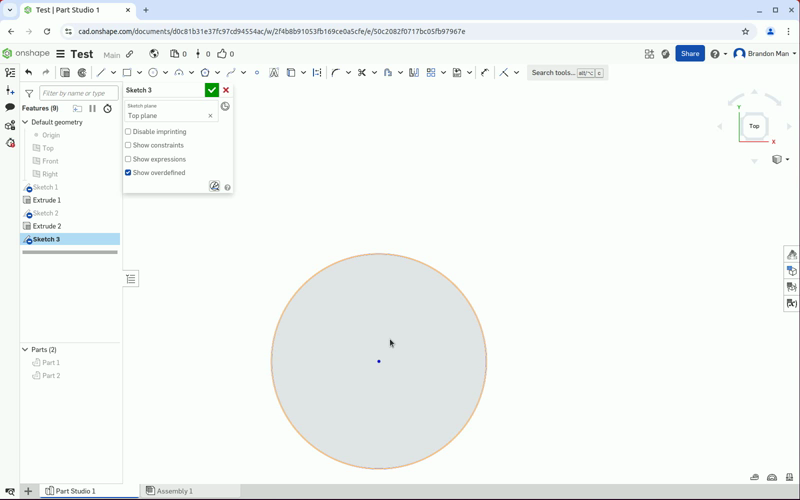
scroll(-6)
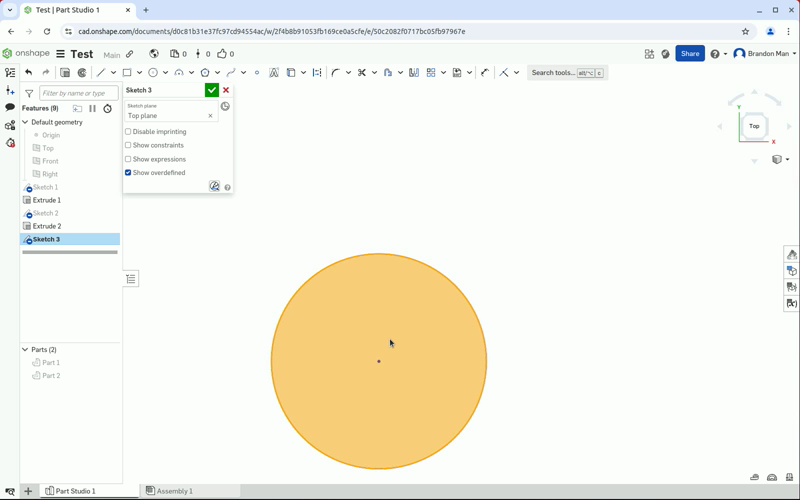
scroll(-6)
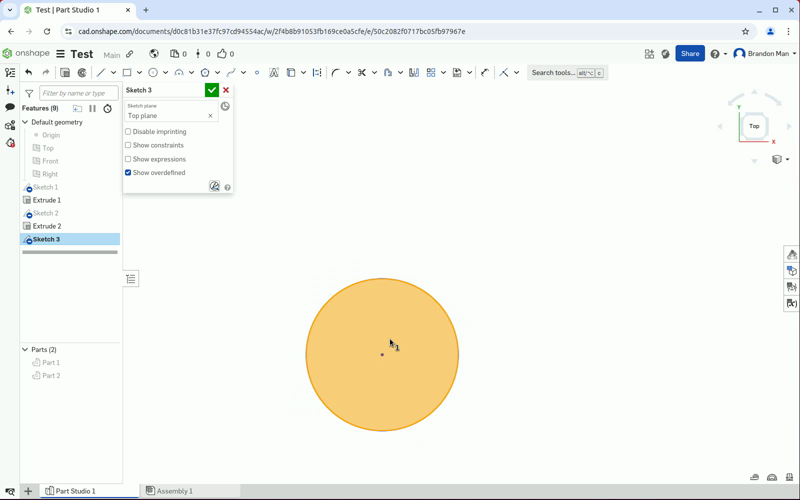
scroll(-6)
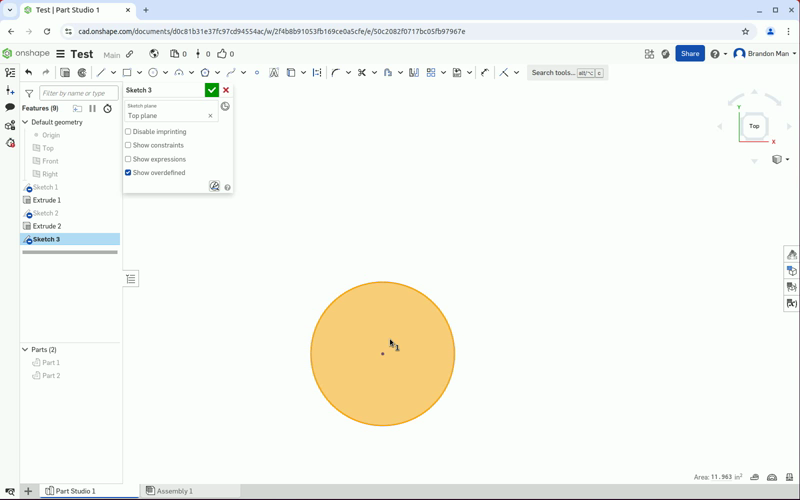
scroll(-6)
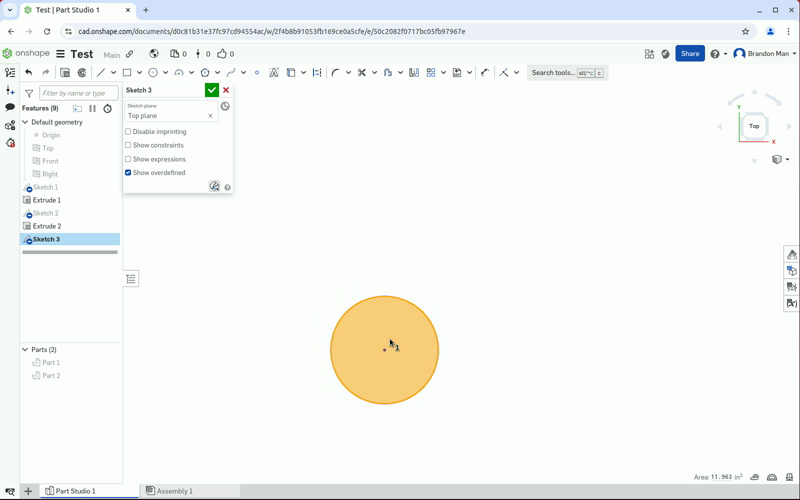
scroll(-6)
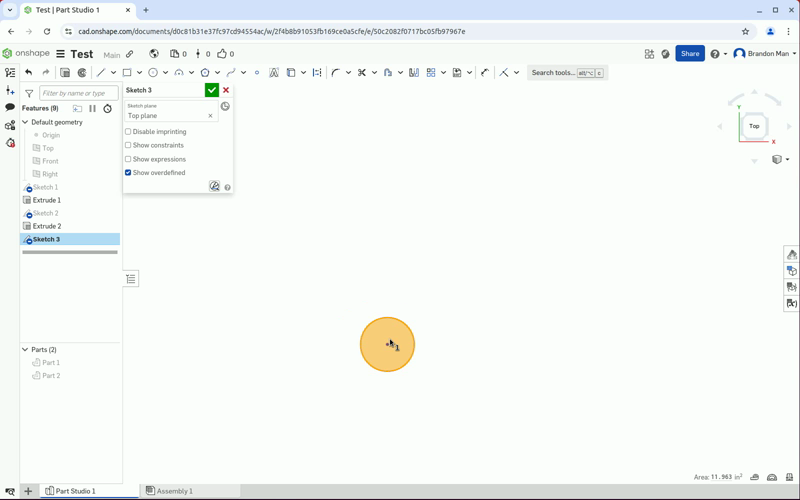
scroll(-6)
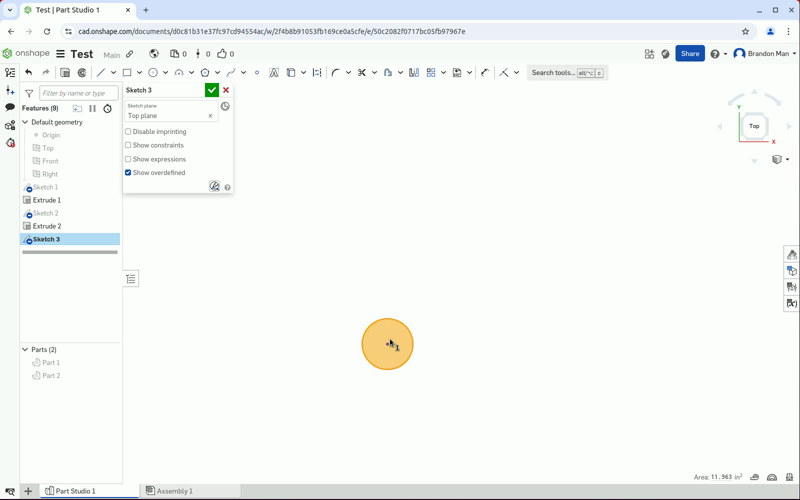
scroll(-6)
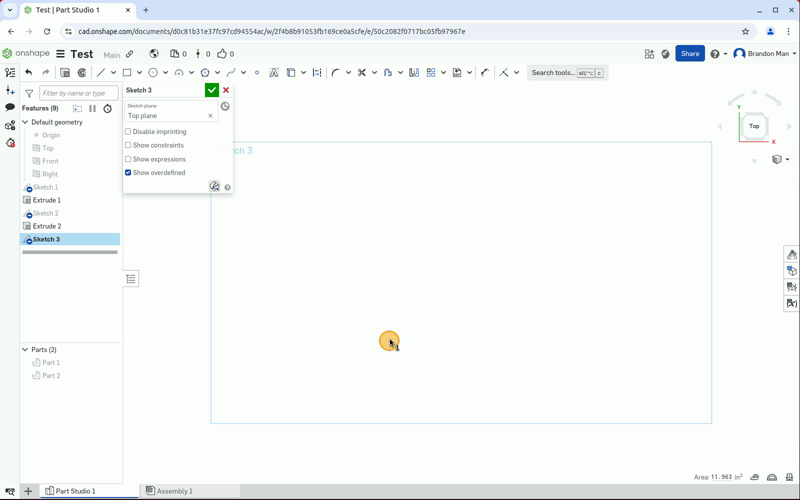
mouse_move(73, 352)
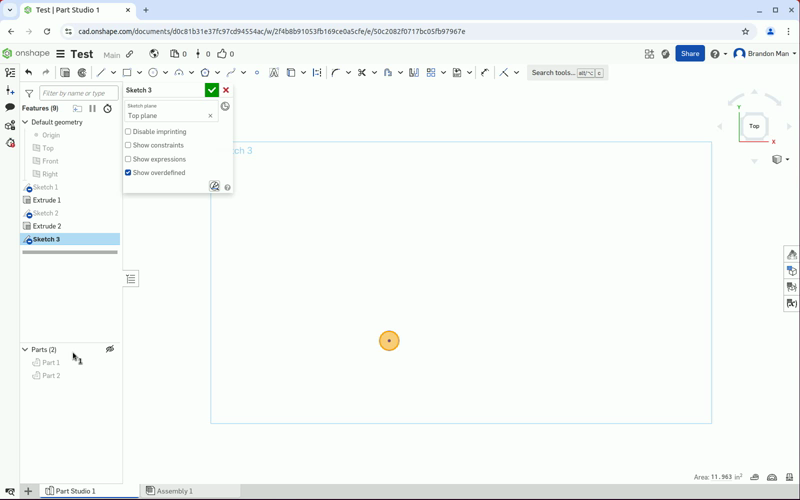
key(shift+y)
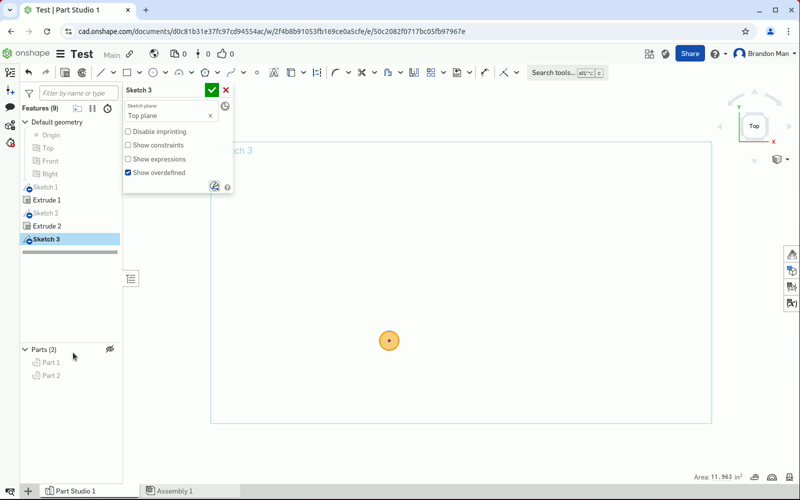
key(shift+e)
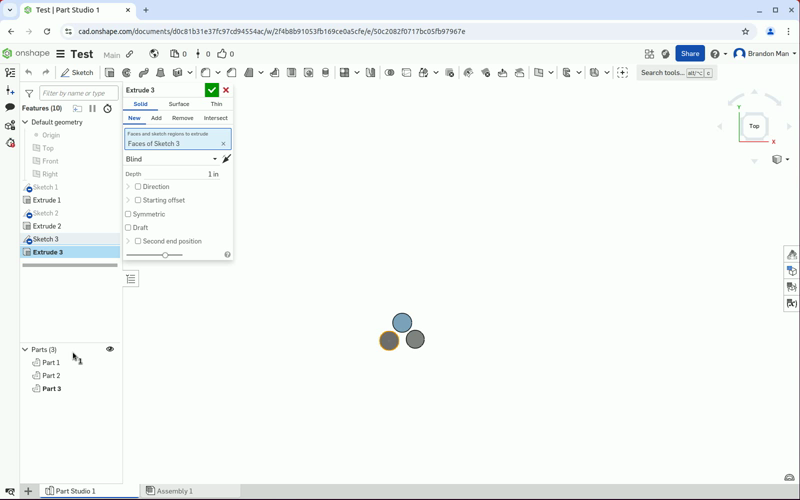
mouse_move(143, 106)
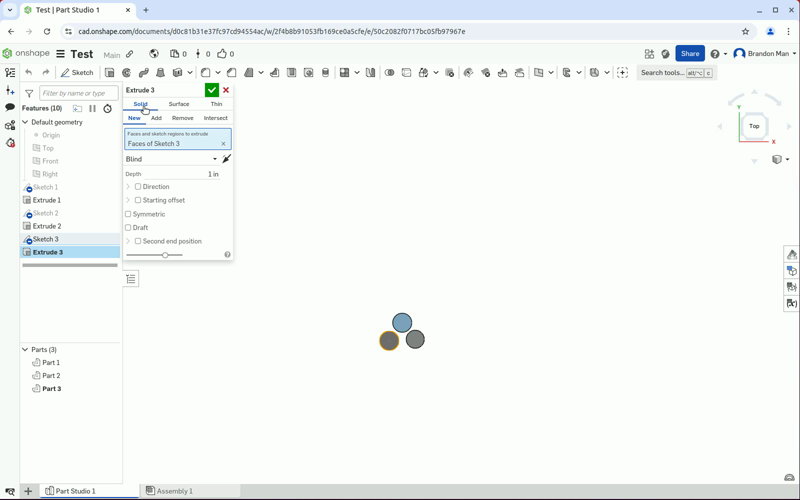
click(143, 106)
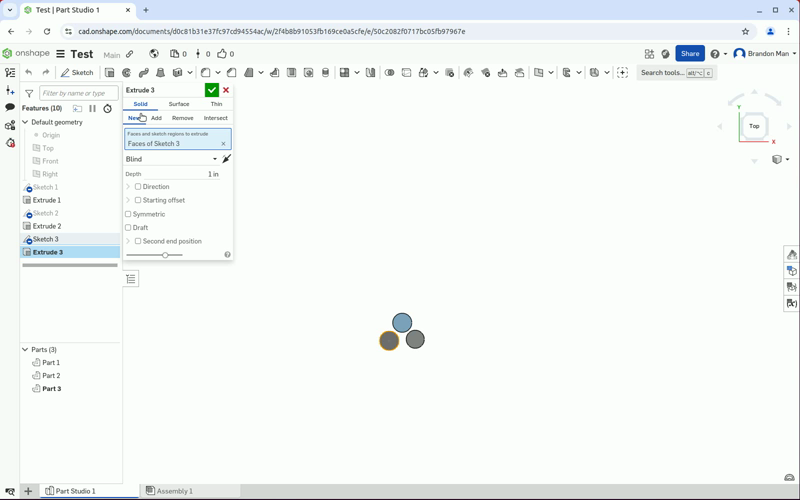
mouse_move(137, 120)
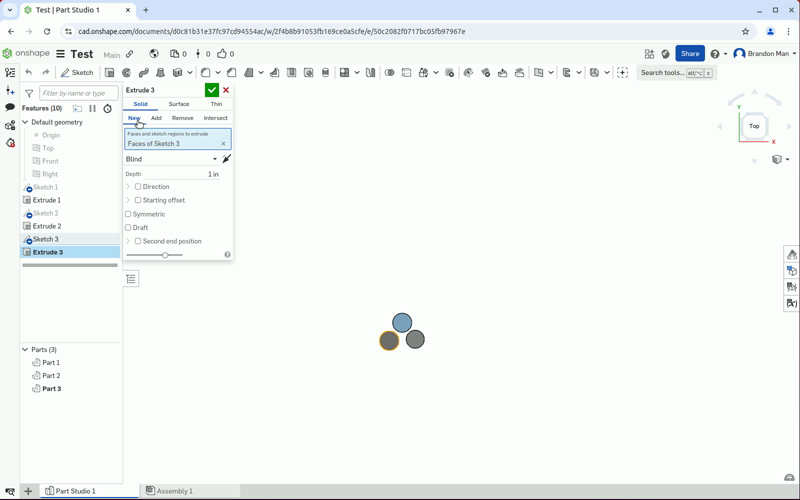
click(137, 120)
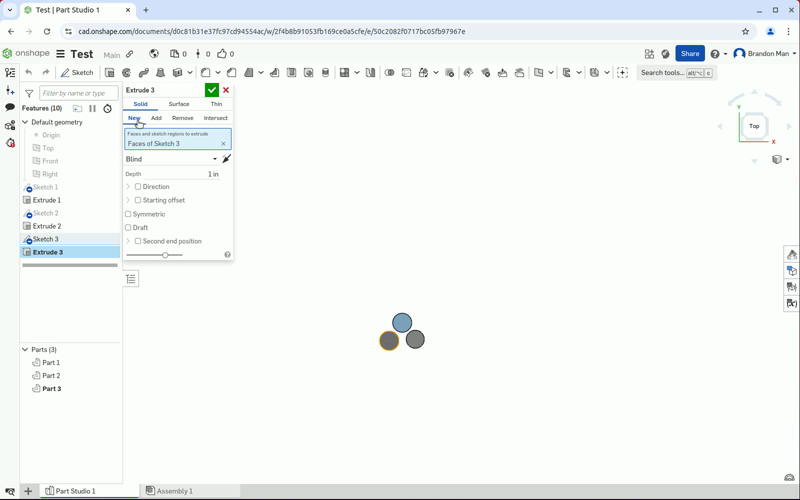
key(tab, 4)
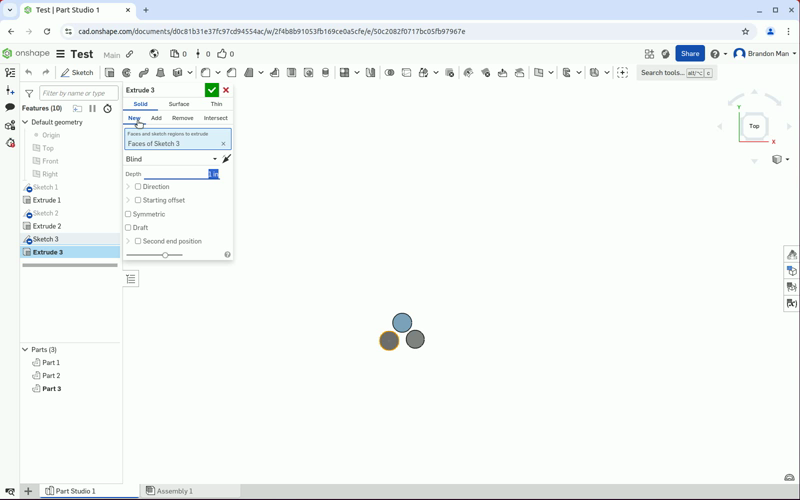
text(1.444)
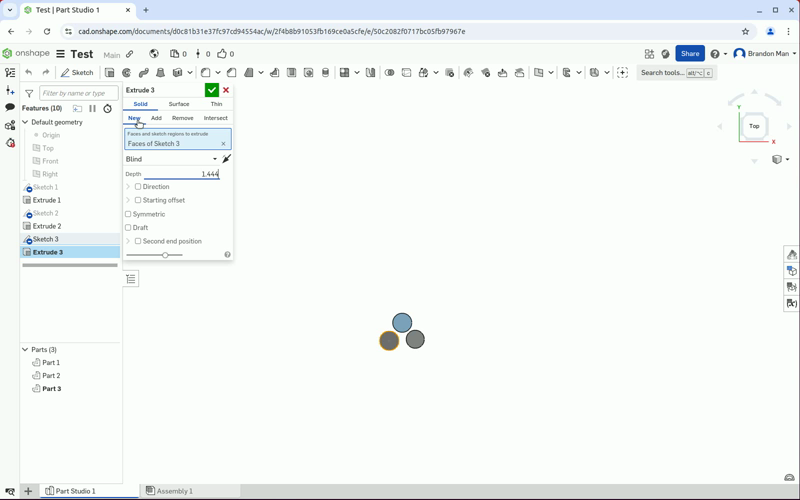
key(enter)
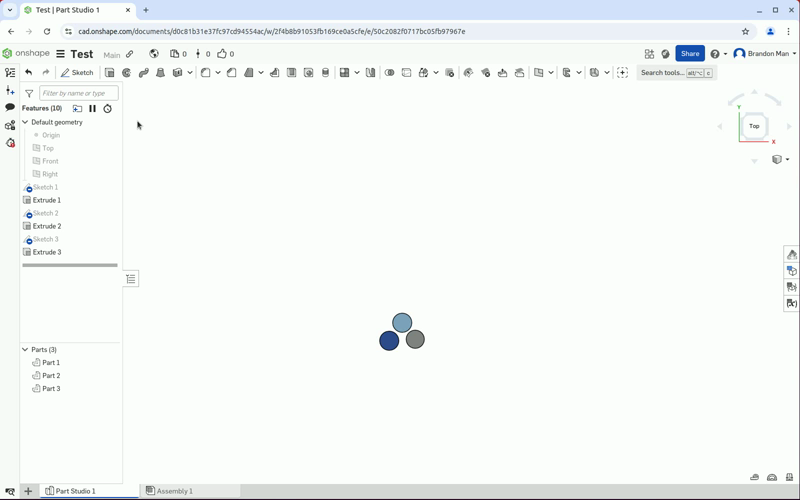
key(shift+h)
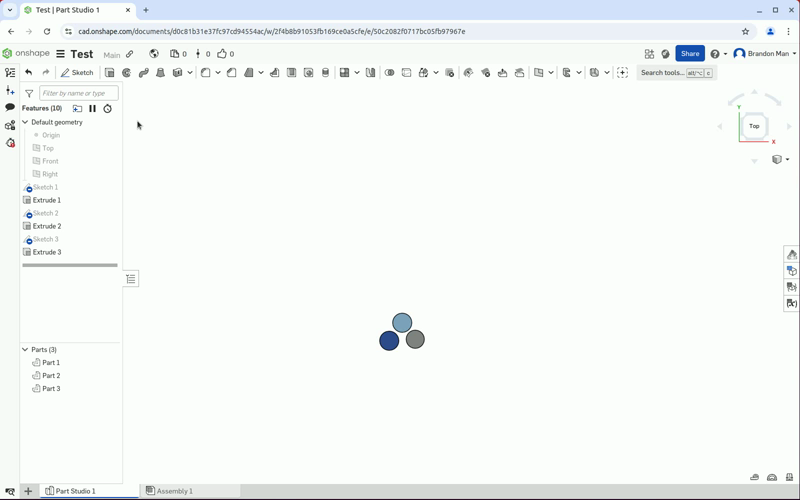
key(shift+h)
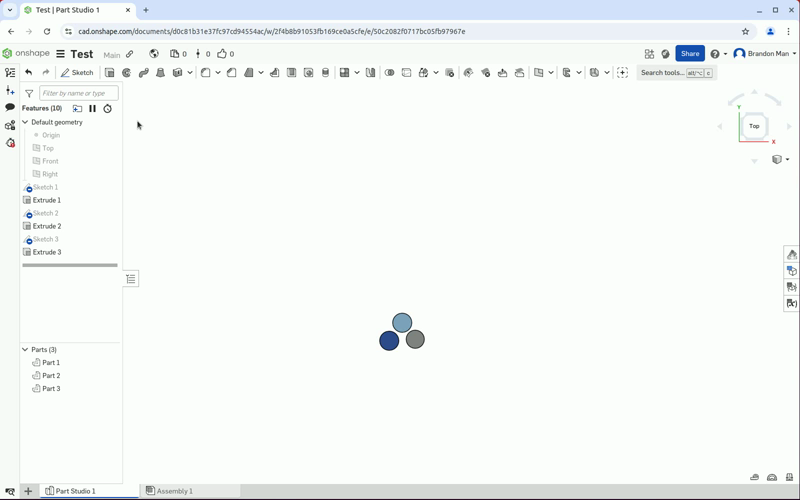
mouse_move(73, 189)
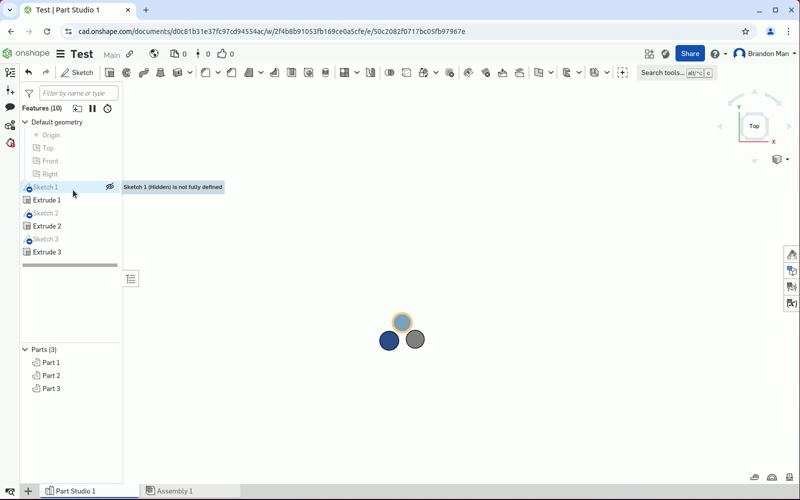
click(73, 189)
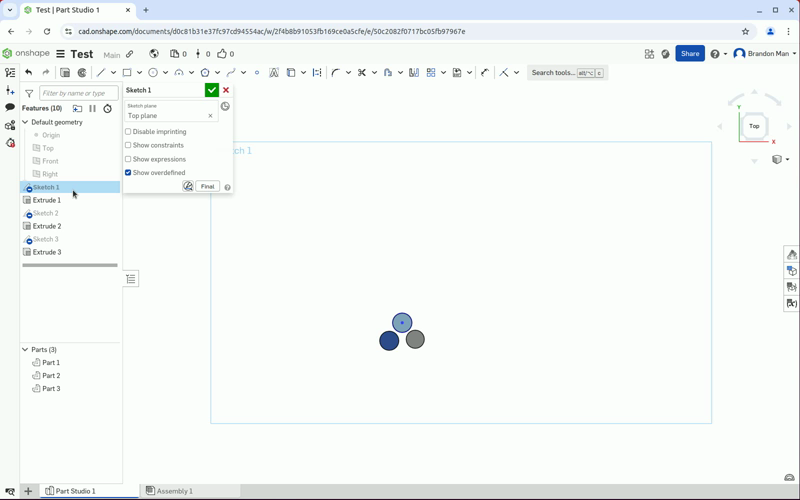
mouse_move(229, 92)
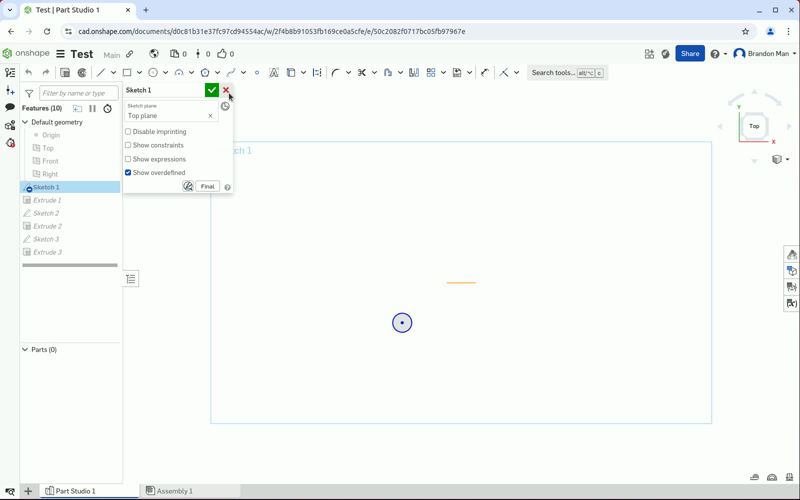
click(229, 92)
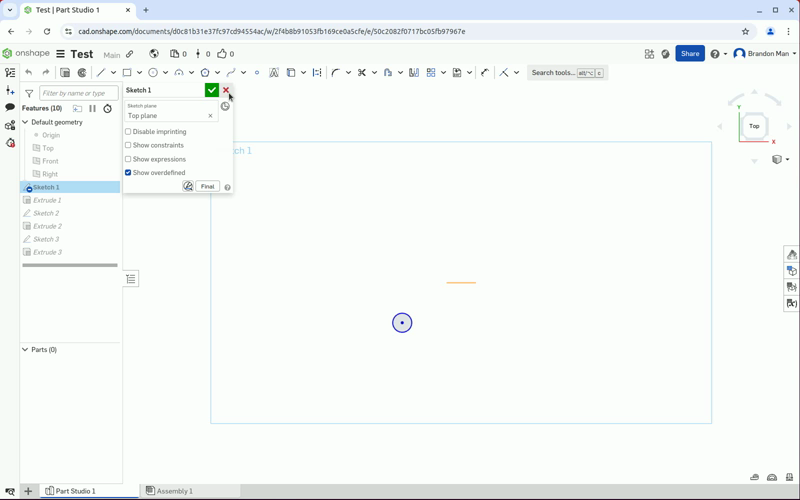
key(shift+s)
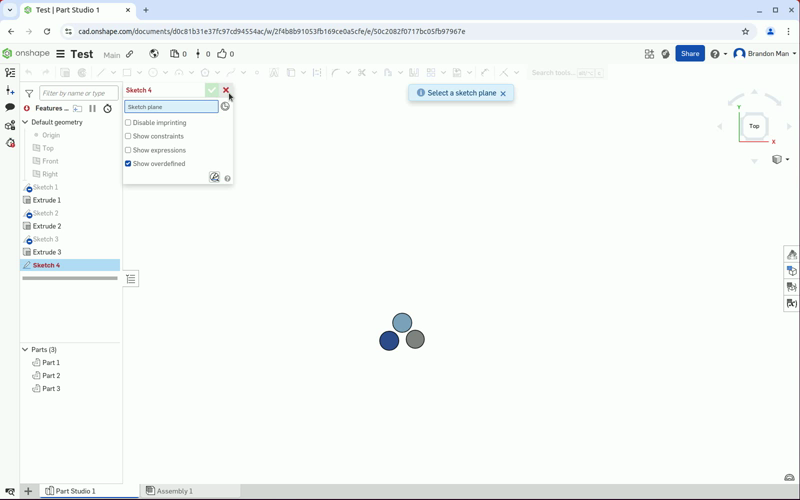
mouse_move(73, 150)
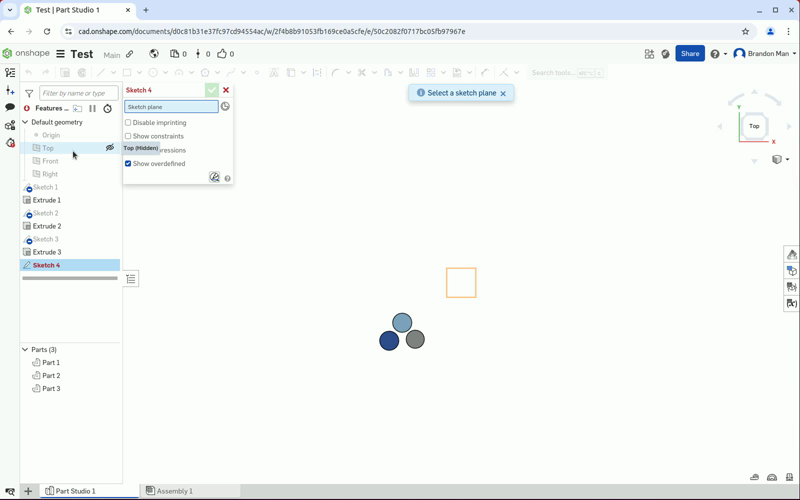
click(73, 150)
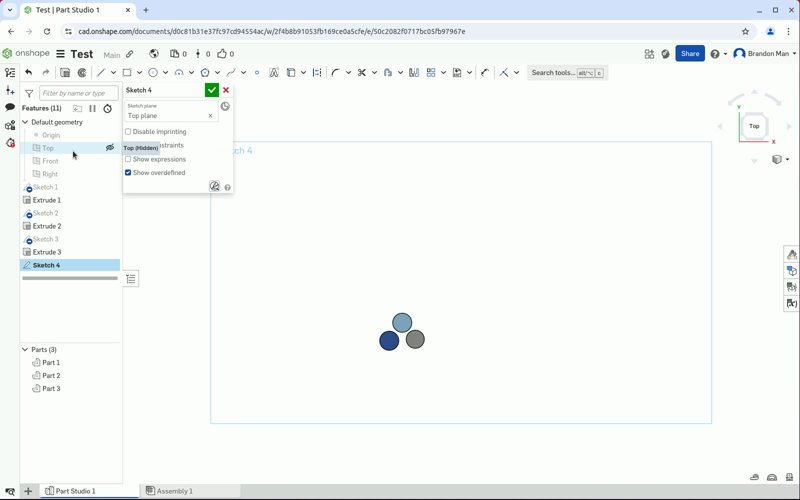
mouse_move(73, 352)
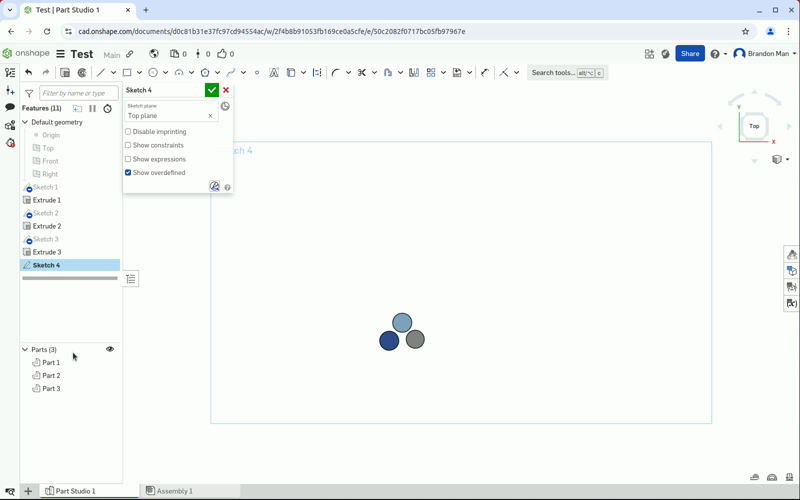
key(y)
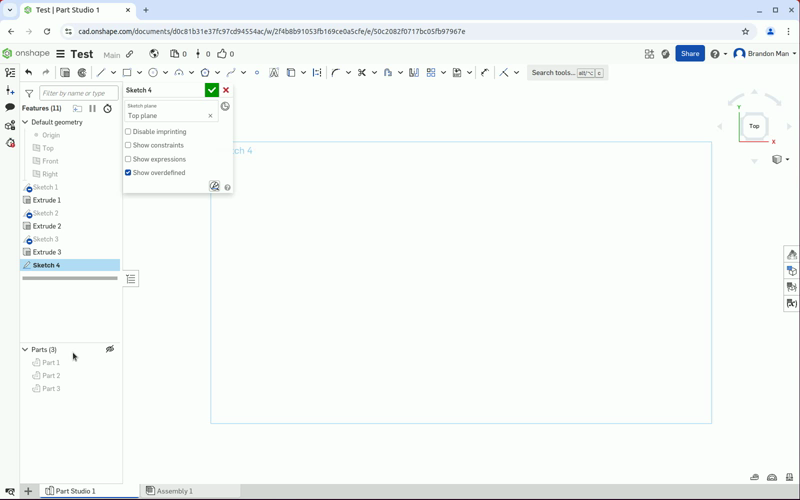
key(c)
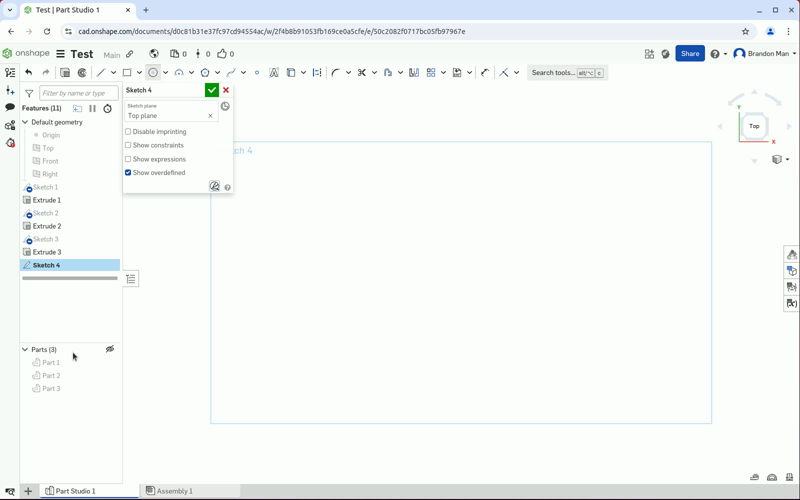
key_down(shift)
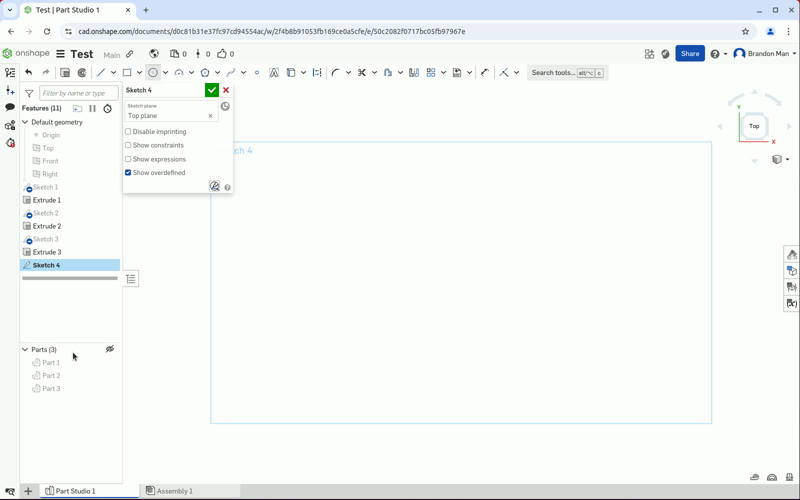
mouse_move(379, 324)
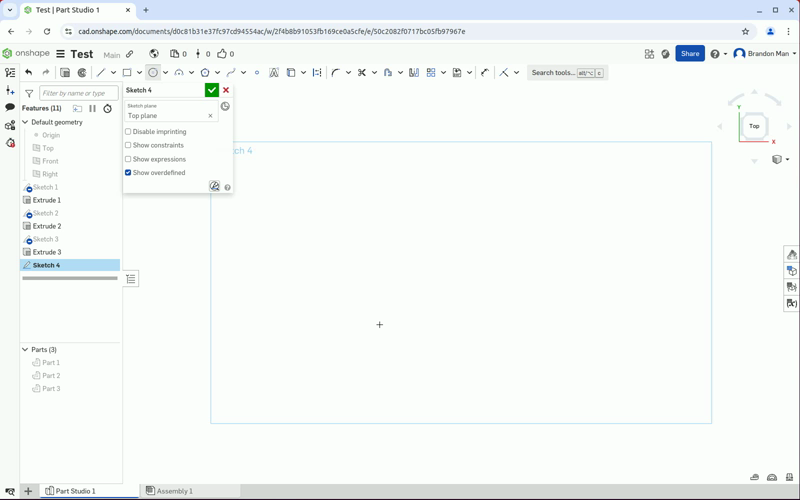
click(379, 324)
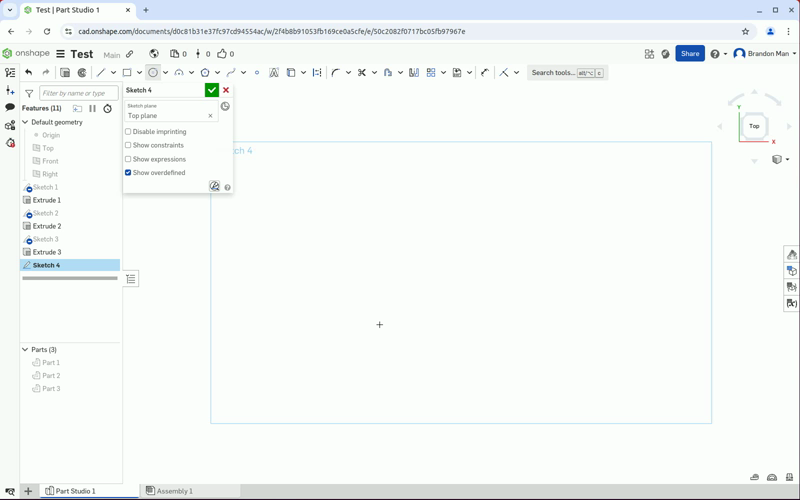
key_up(shift)
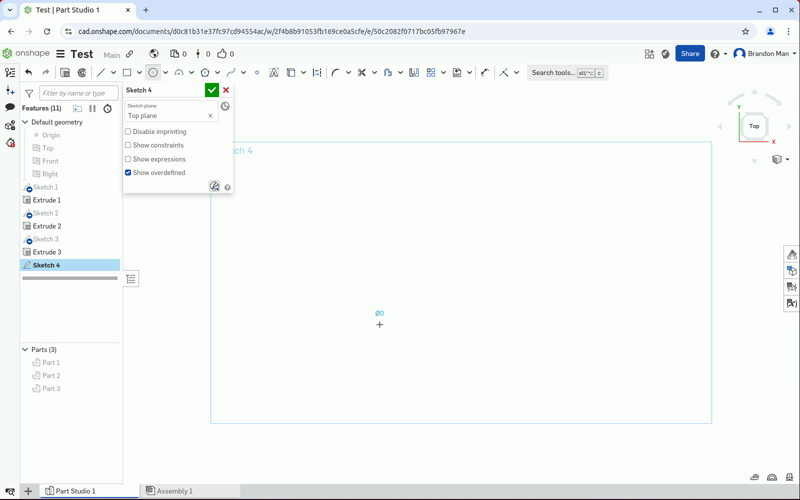
mouse_move(389, 324)
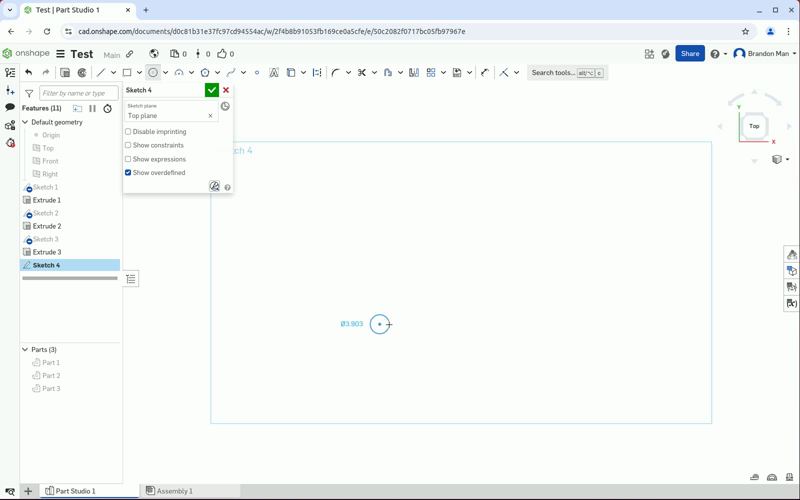
click(389, 324)
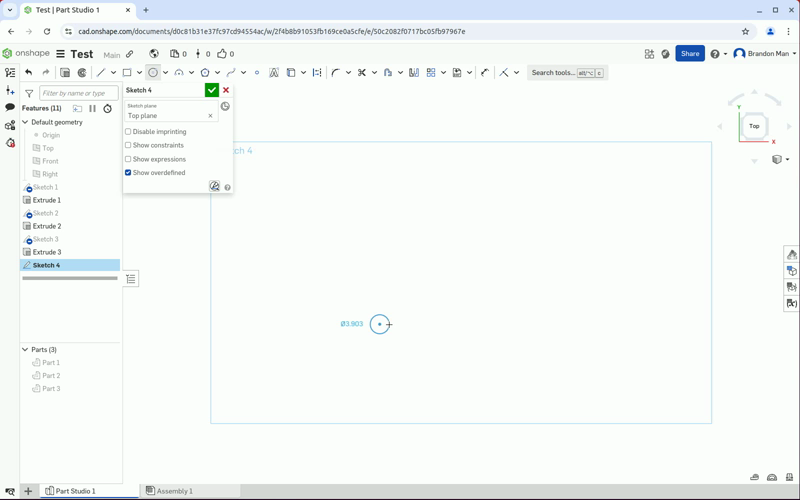
key(esc)
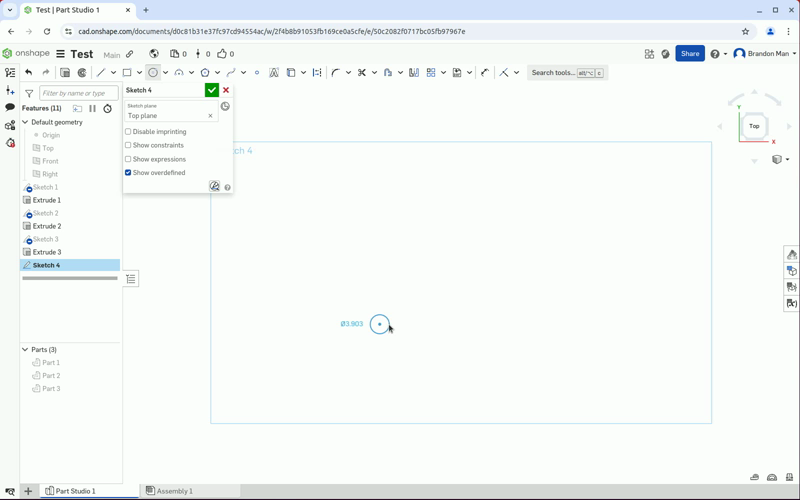
mouse_move(387, 324)
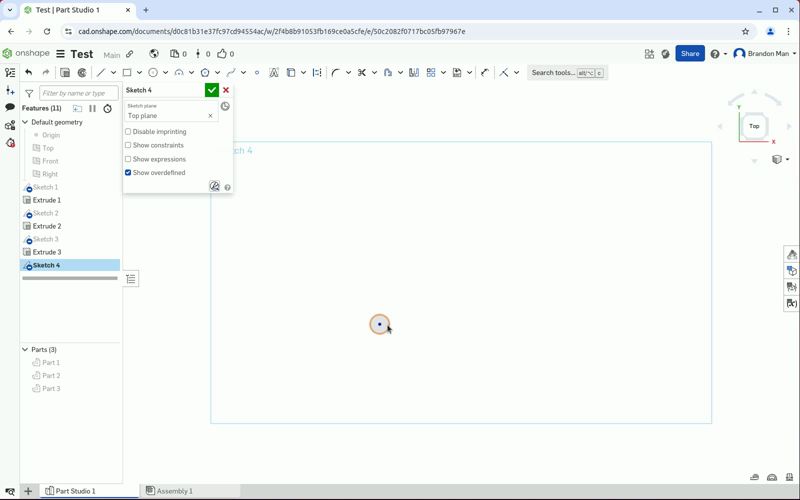
scroll(6)
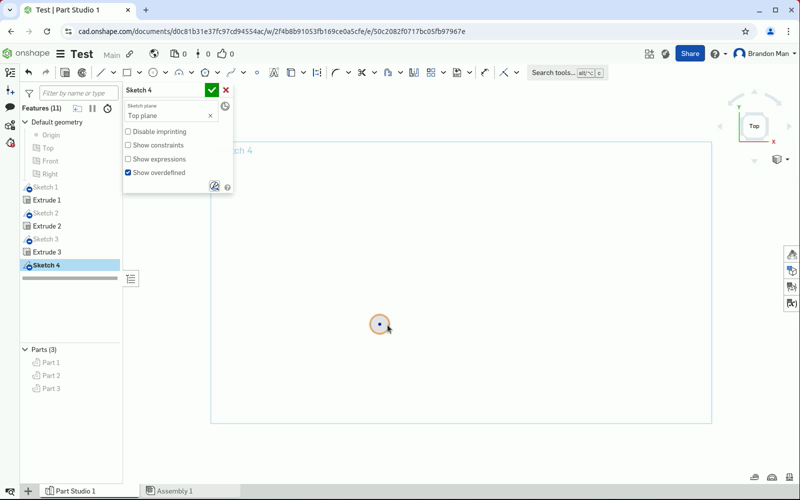
scroll(6)
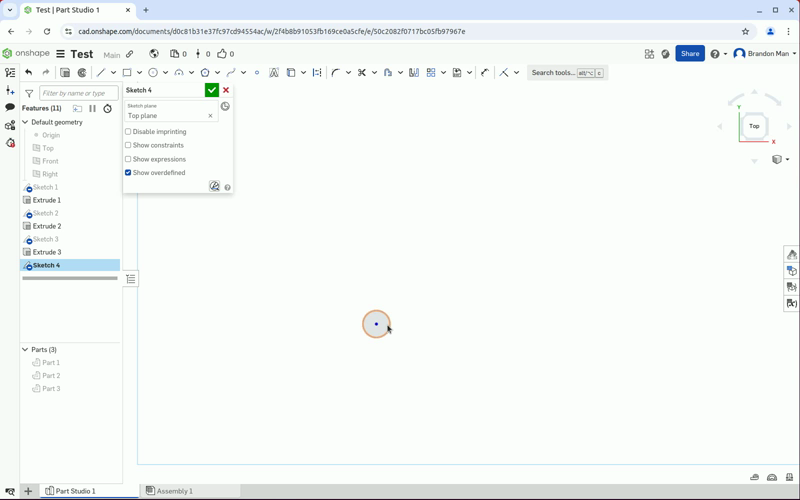
scroll(6)
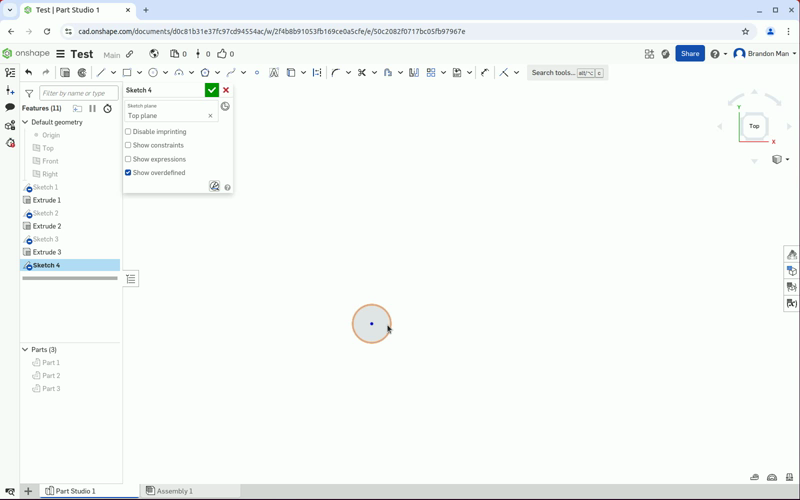
scroll(6)
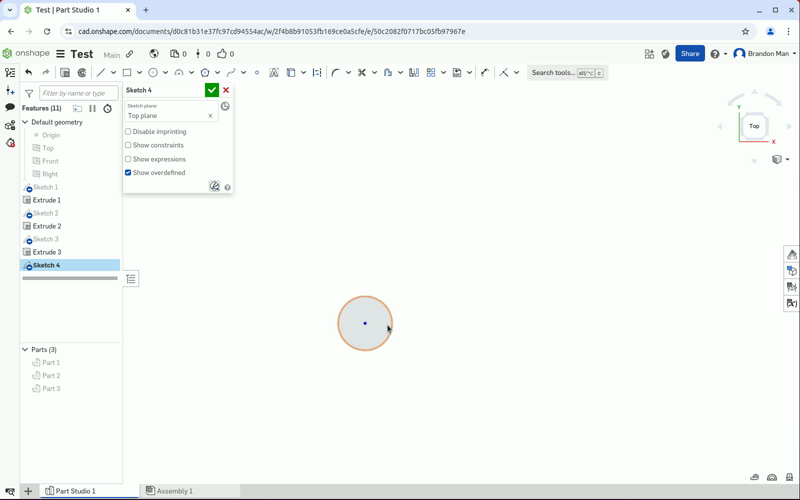
scroll(6)
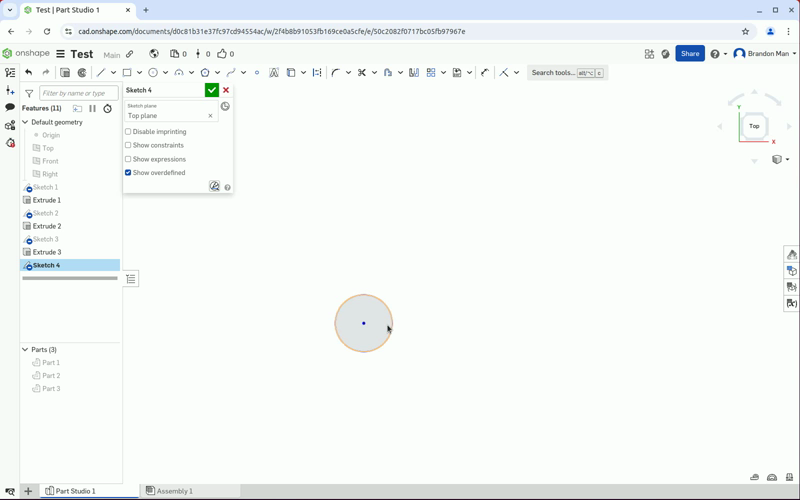
scroll(6)
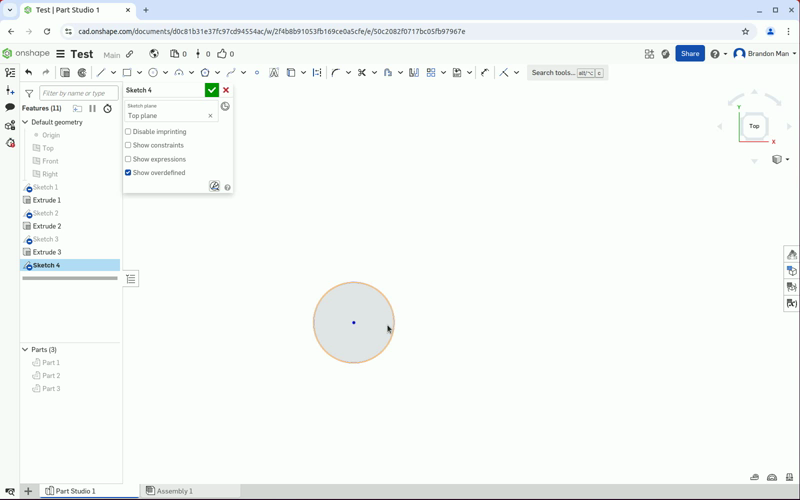
scroll(6)
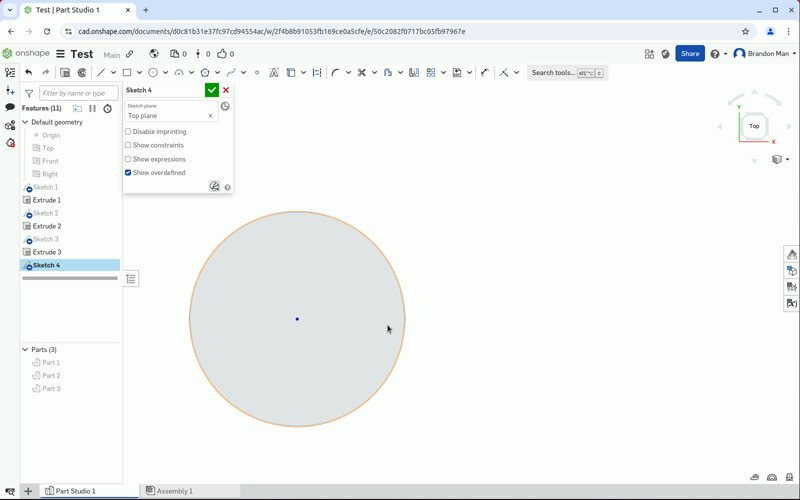
click(387, 324)
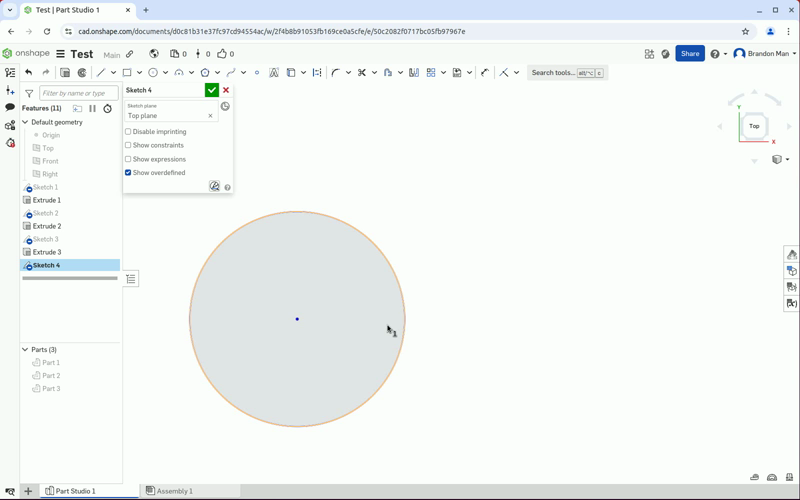
scroll(-6)
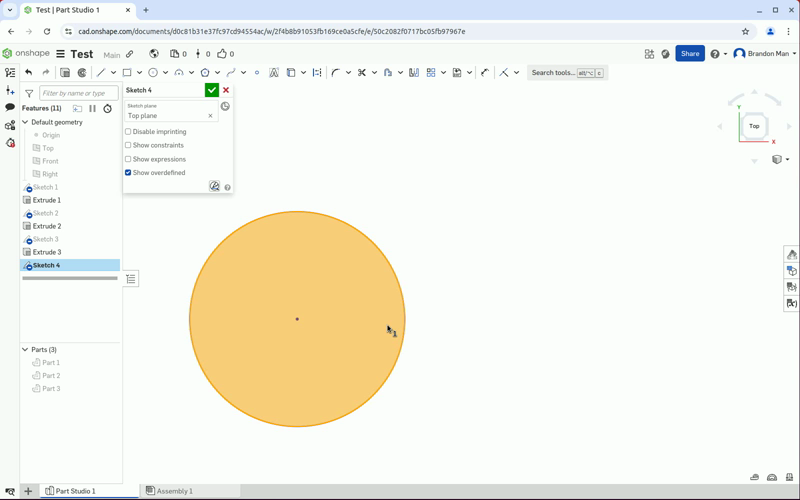
scroll(-6)
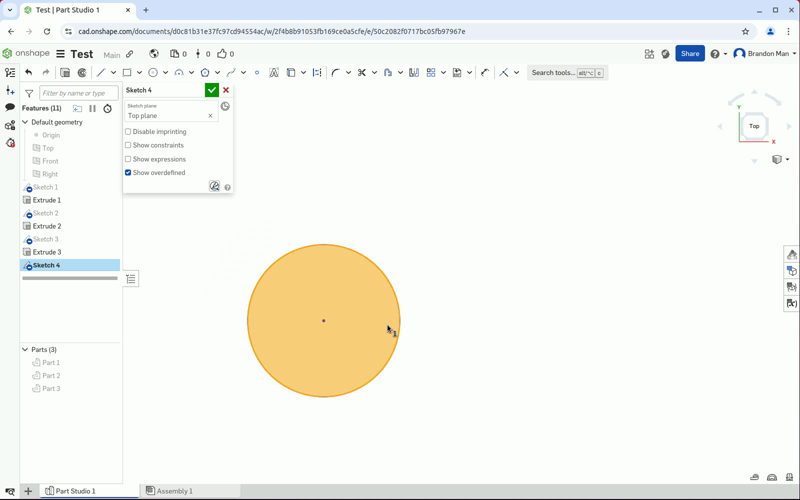
scroll(-6)
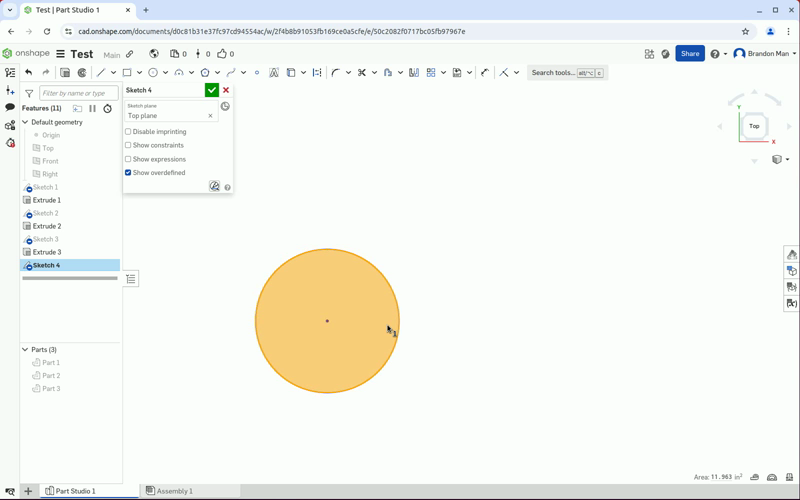
scroll(-6)
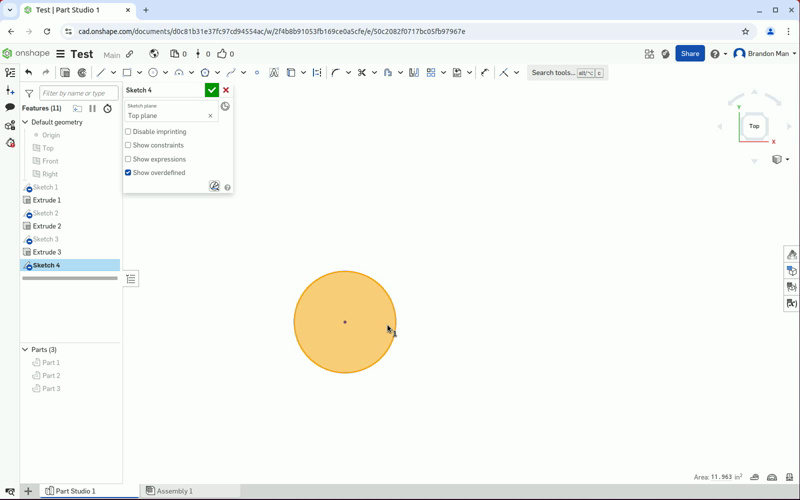
scroll(-6)
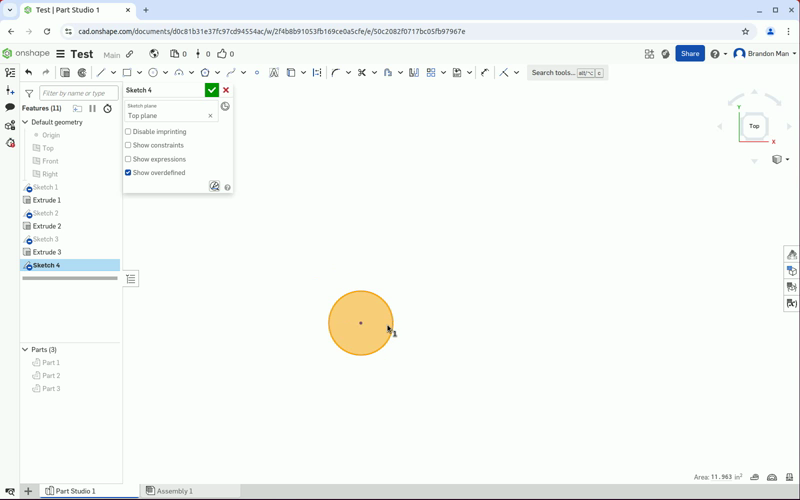
scroll(-6)
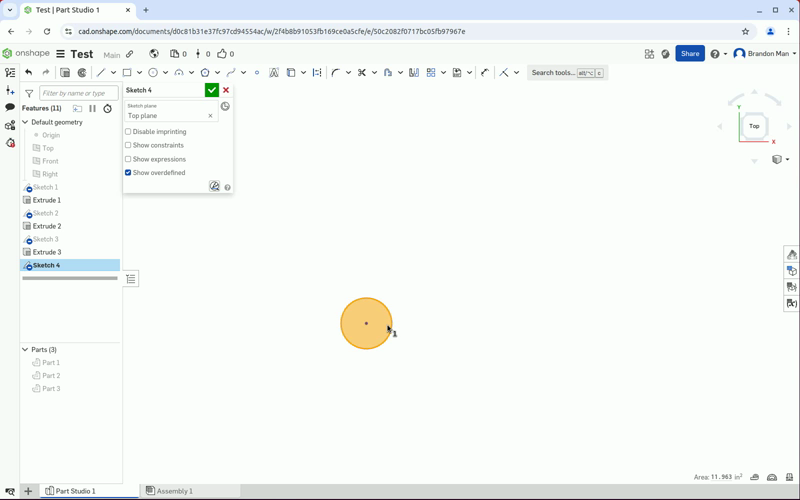
scroll(-6)
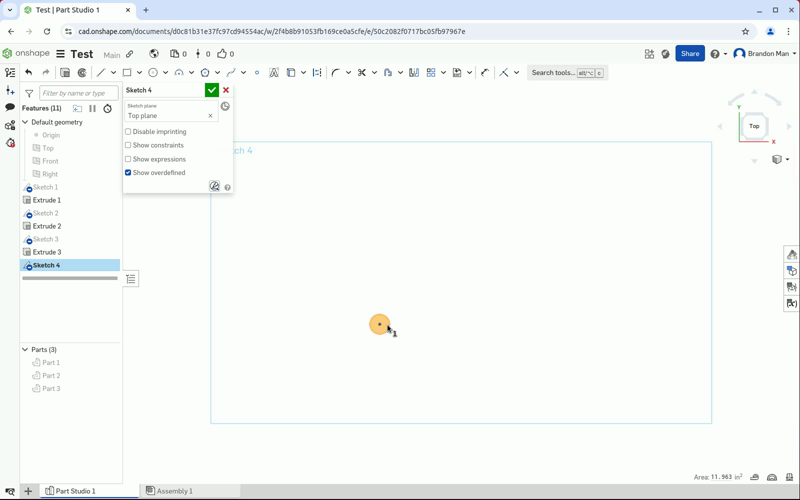
mouse_move(73, 352)
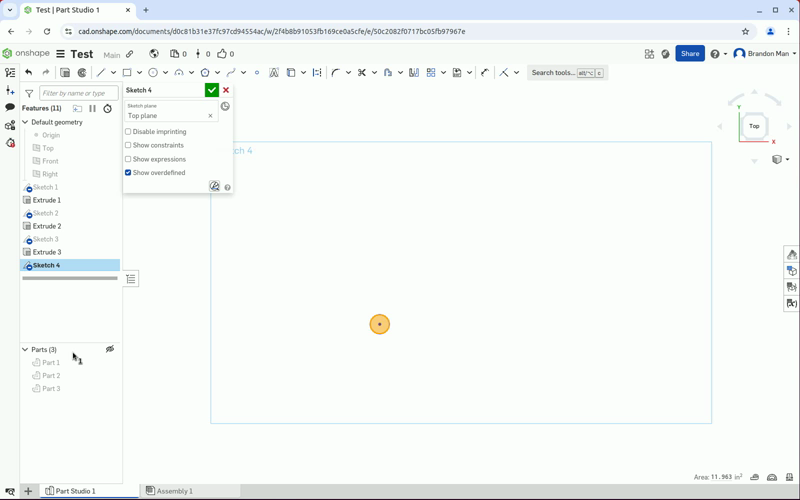
key(shift+y)
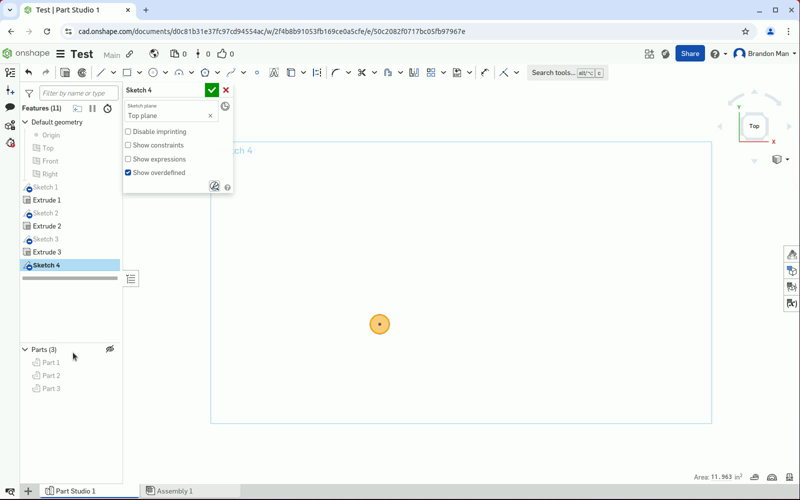
key(shift+e)
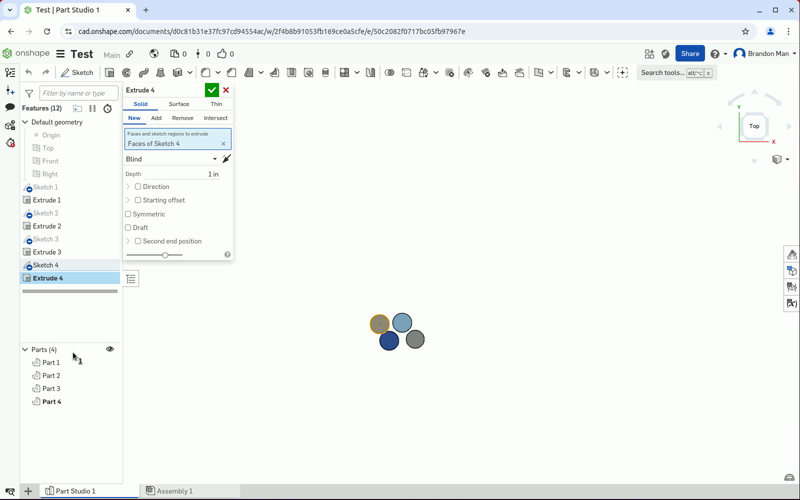
mouse_move(143, 106)
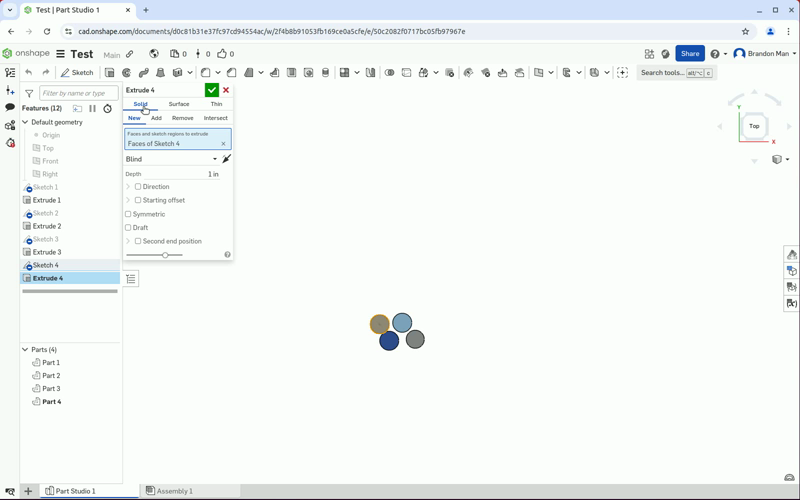
click(143, 106)
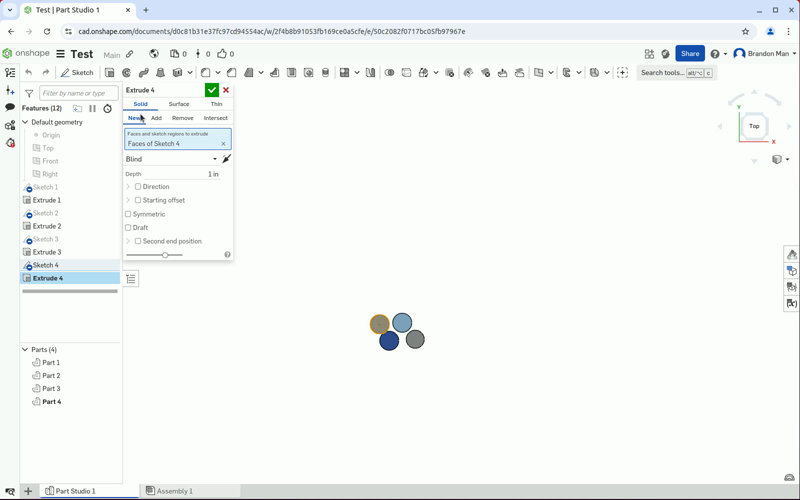
mouse_move(137, 120)
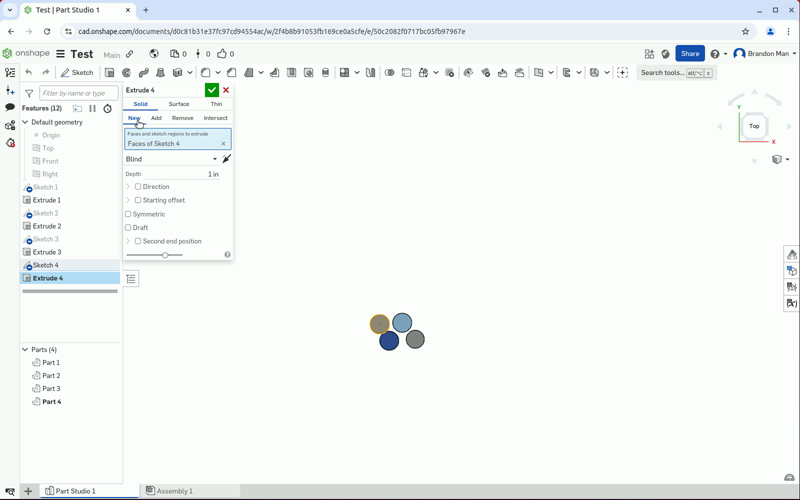
click(137, 120)
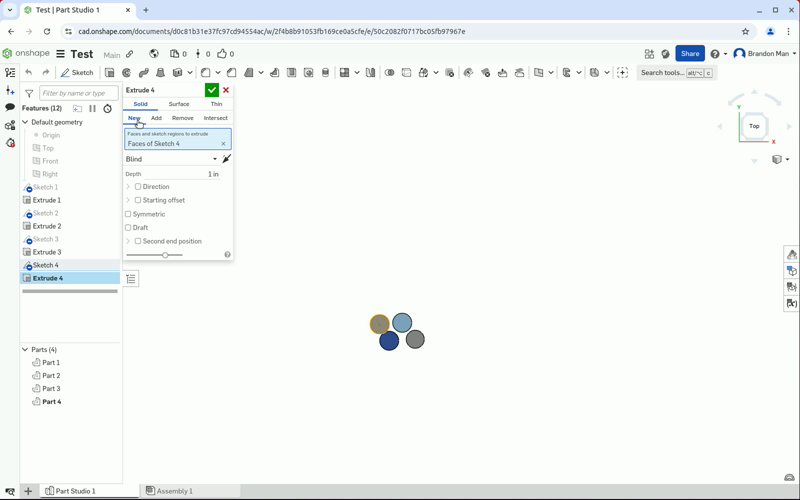
key(tab, 4)
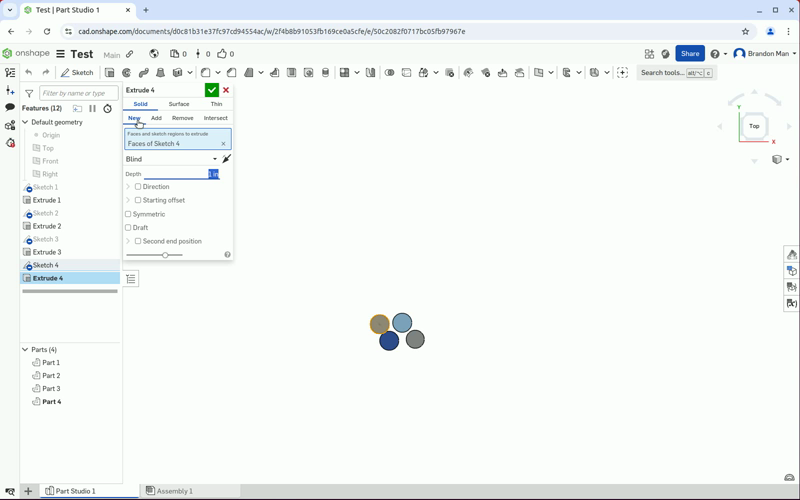
text(1.444)
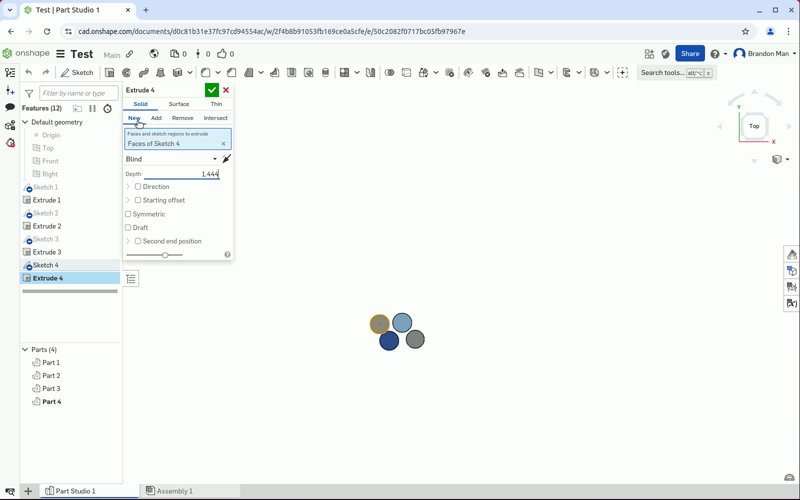
key(enter)
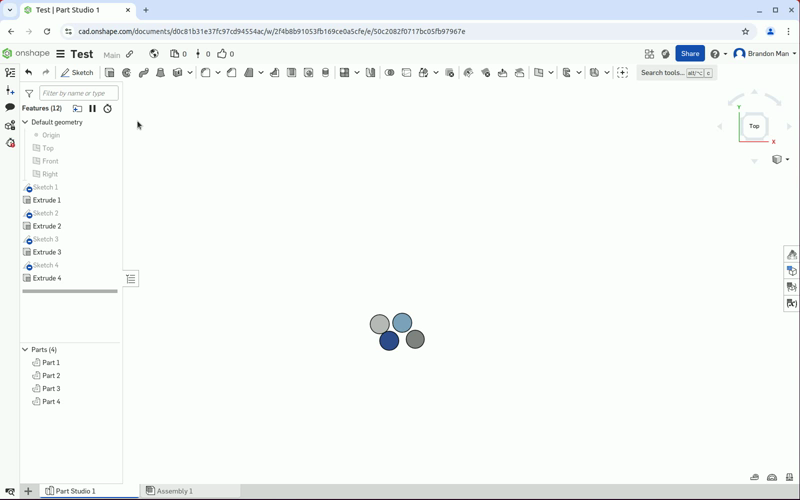
key(shift+h)
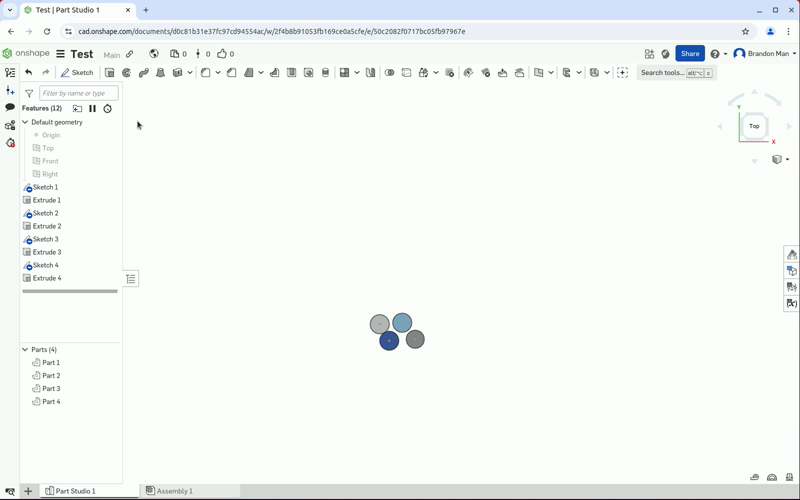
key(shift+h)
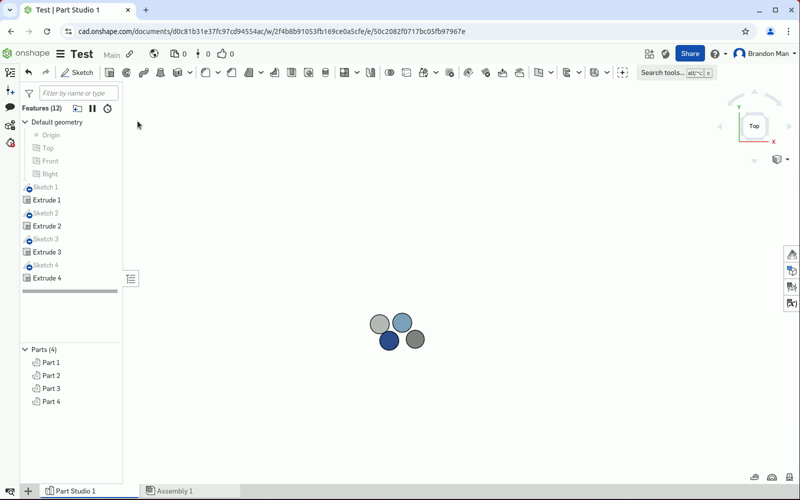
mouse_move(73, 189)
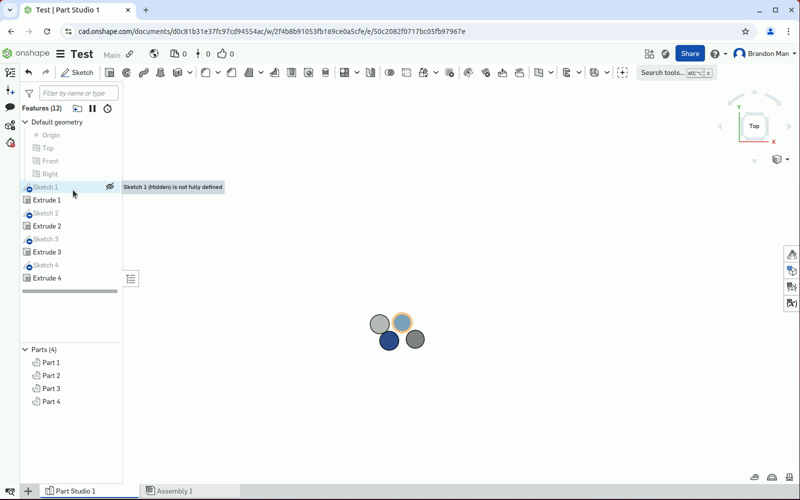
click(73, 189)
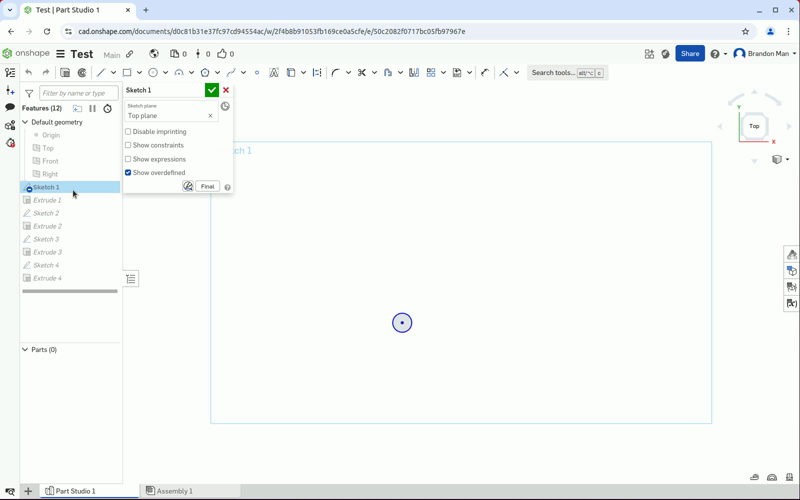
mouse_move(229, 92)
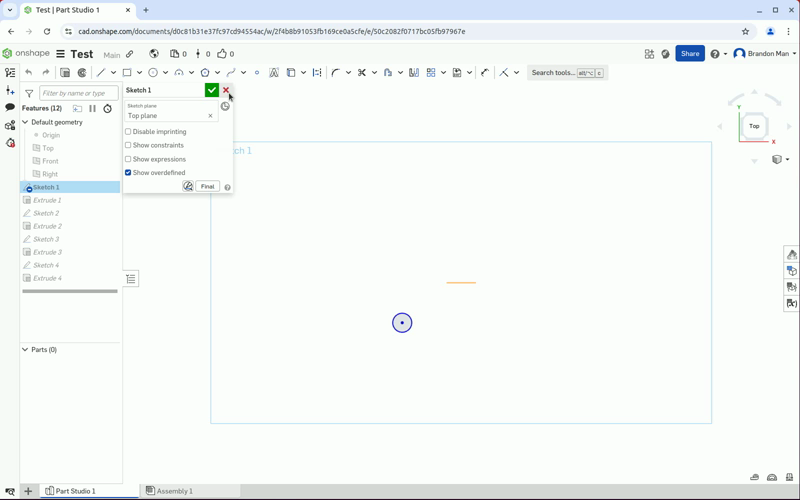
click(229, 92)
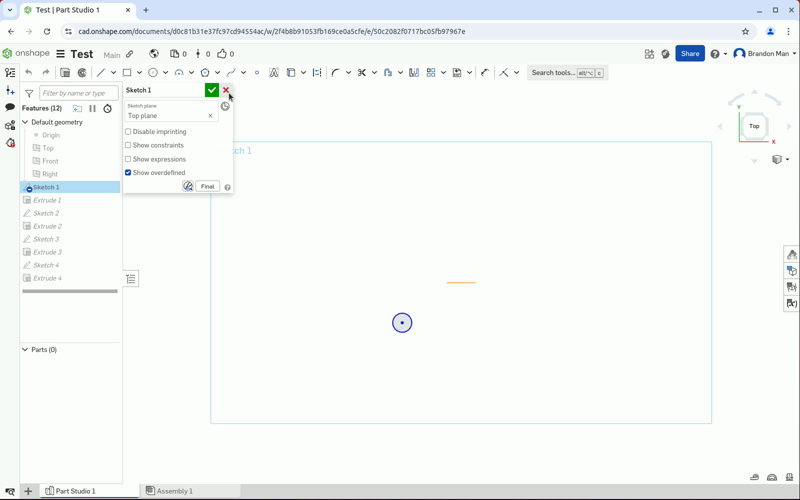
key(shift+s)
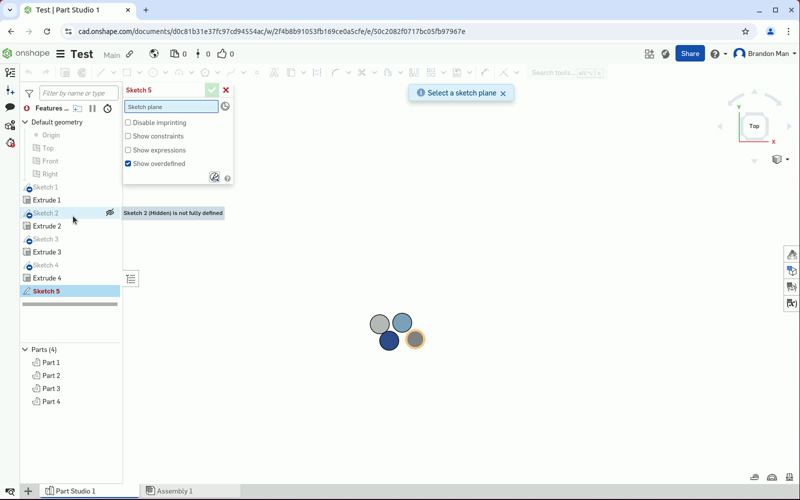
scroll(3)
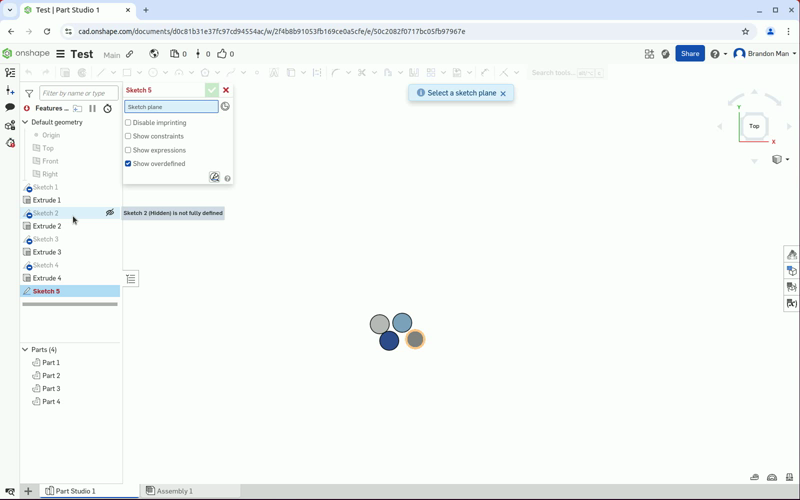
mouse_move(73, 150)
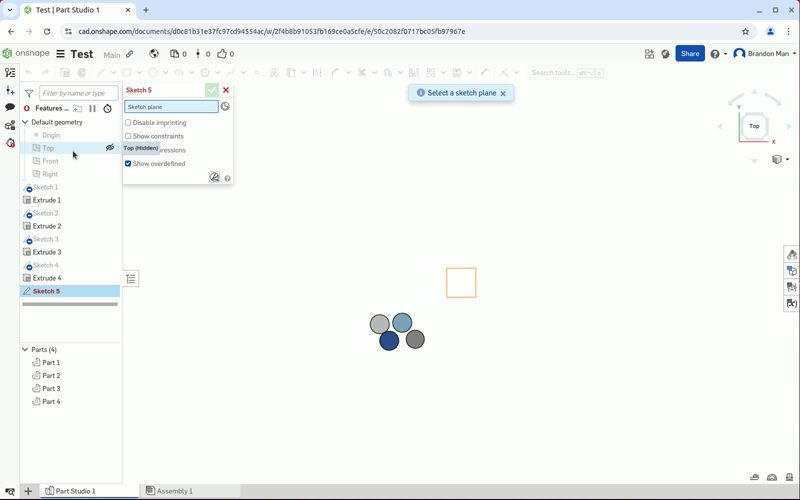
click(73, 150)
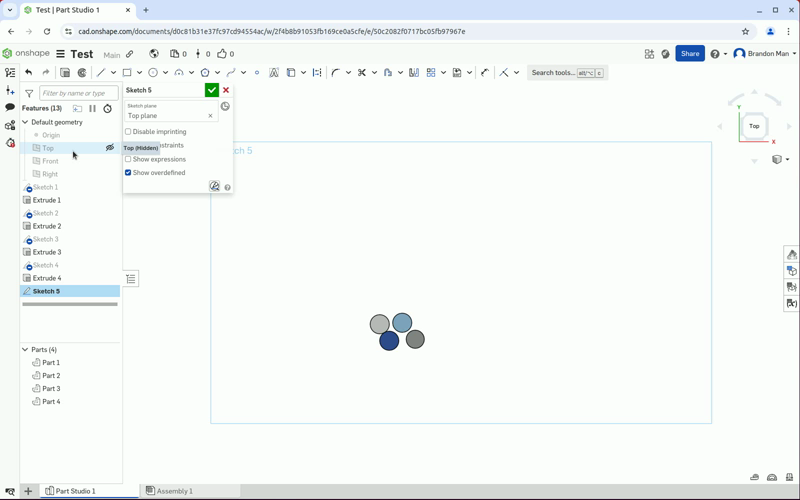
mouse_move(73, 352)
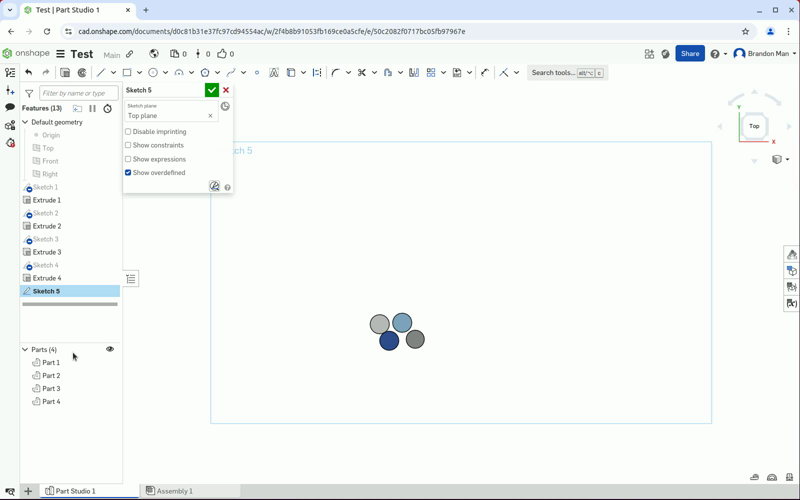
key(y)
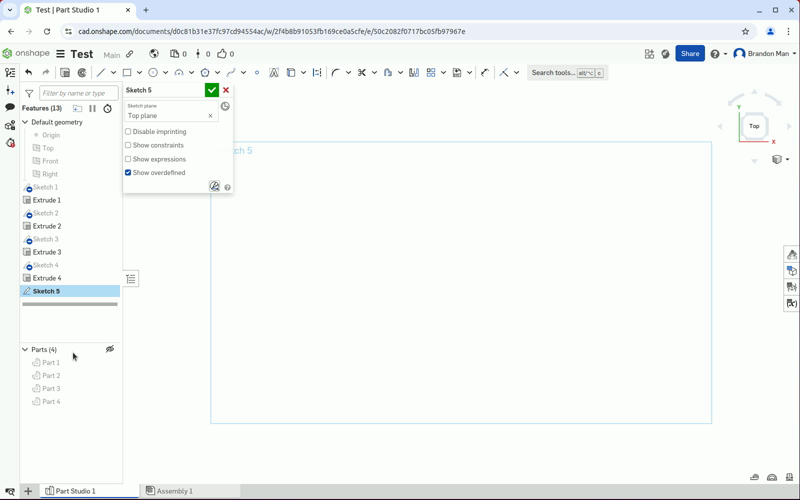
key(c)
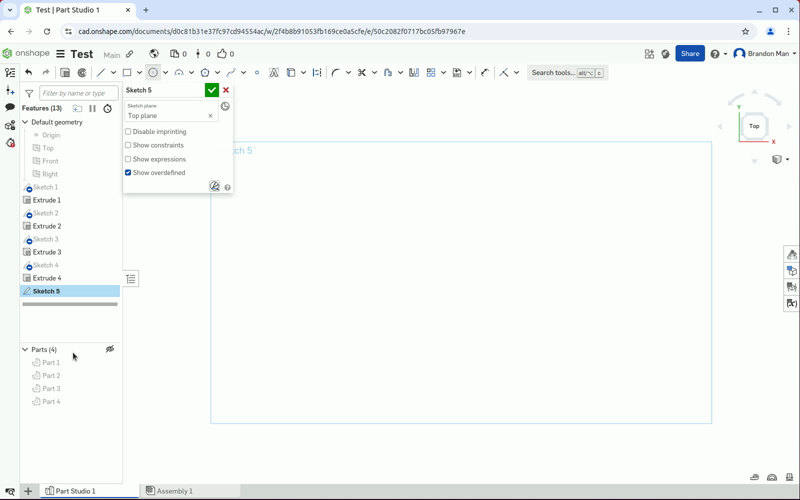
key_down(shift)
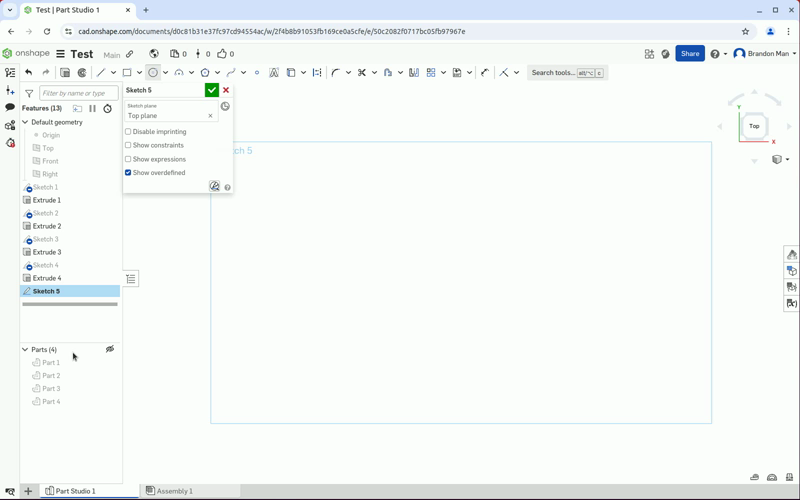
mouse_move(418, 285)
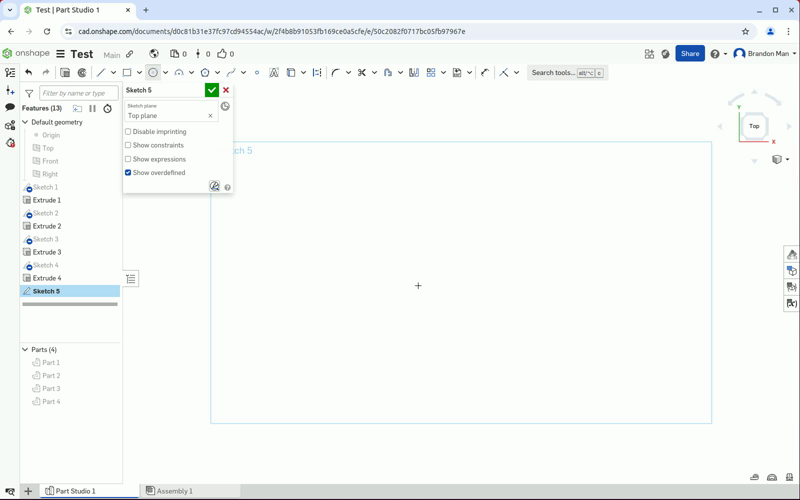
click(418, 285)
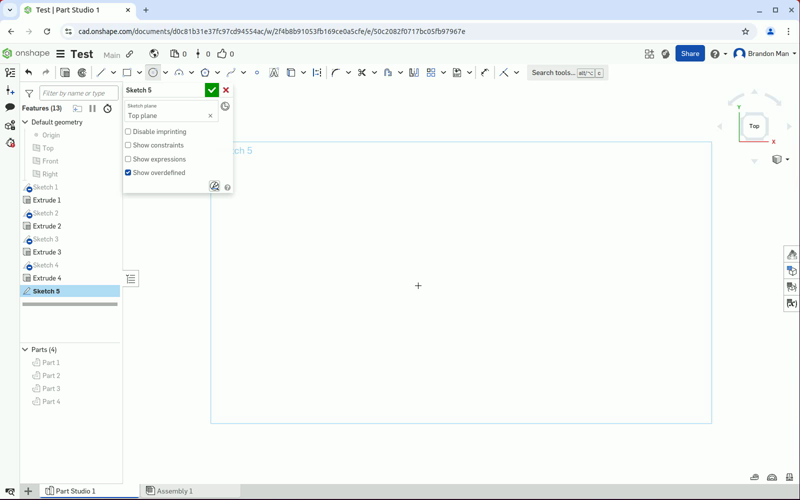
key_up(shift)
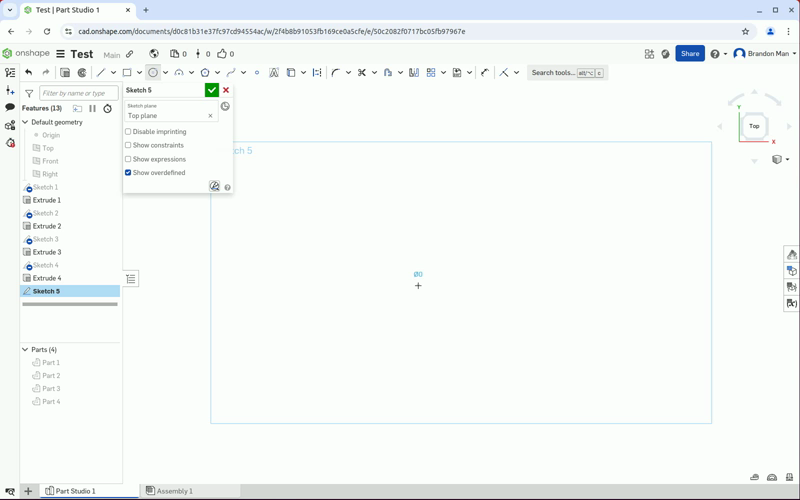
mouse_move(419, 285)
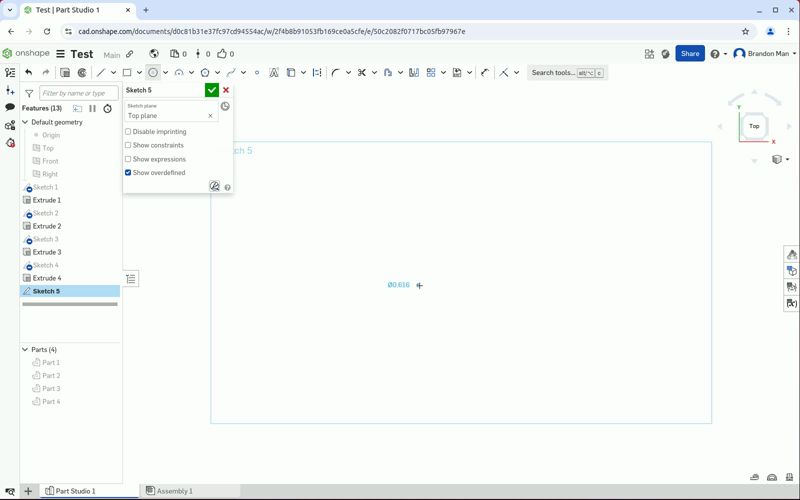
scroll(6)
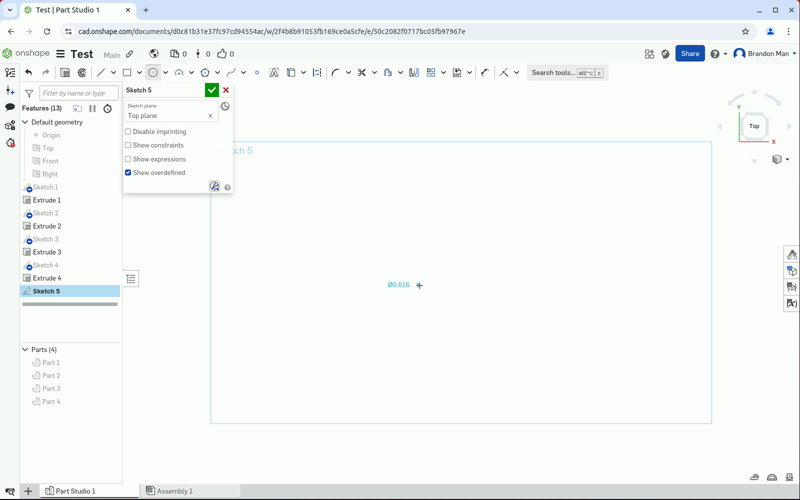
scroll(6)
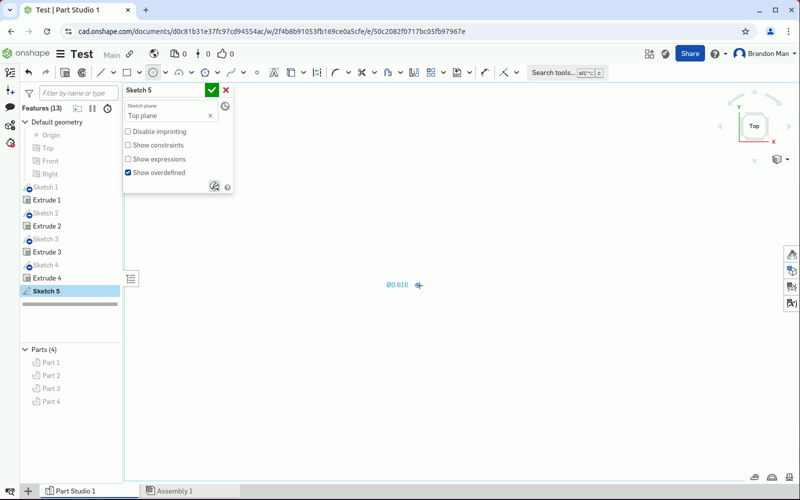
scroll(6)
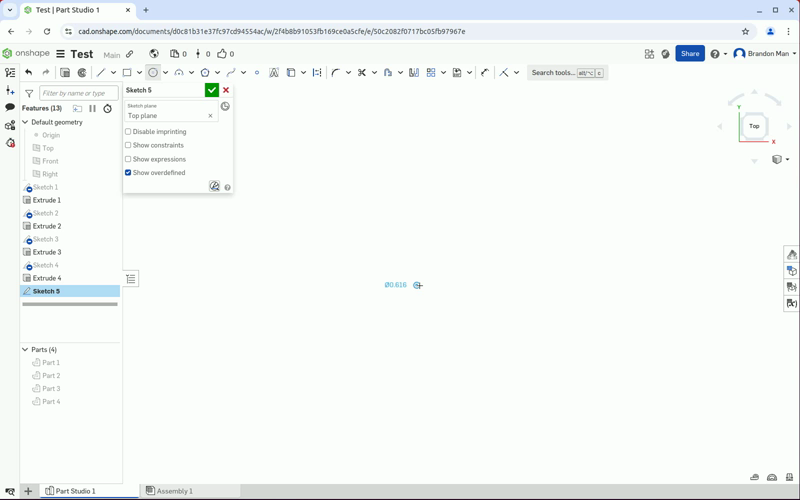
scroll(6)
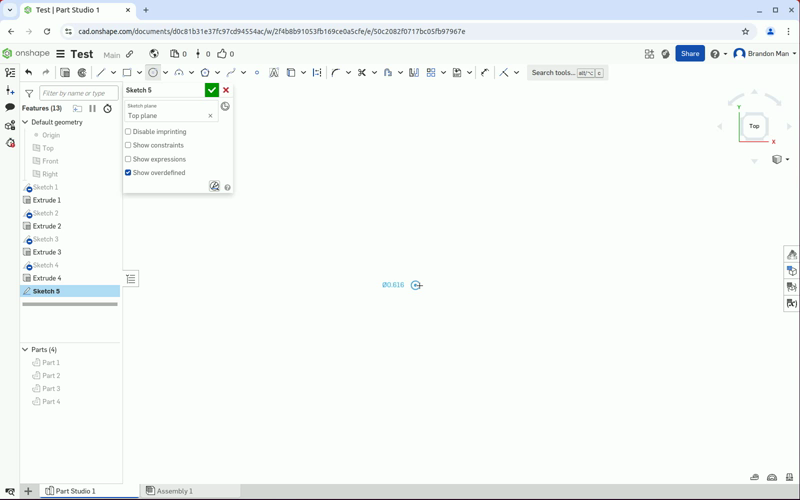
scroll(6)
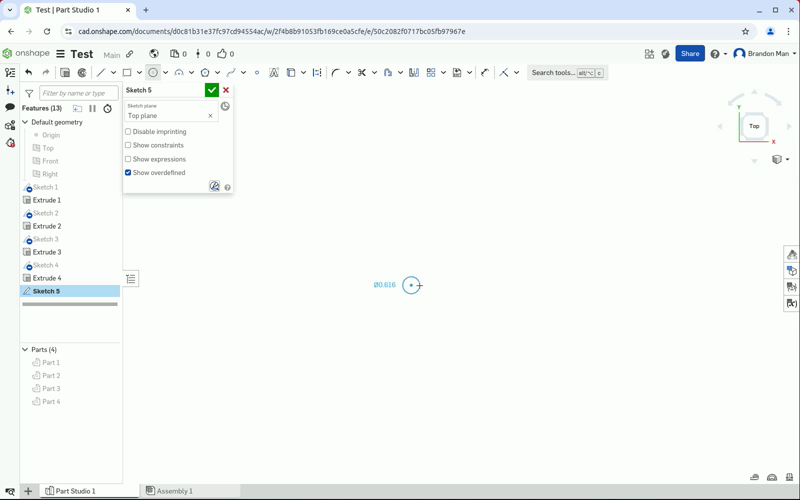
scroll(6)
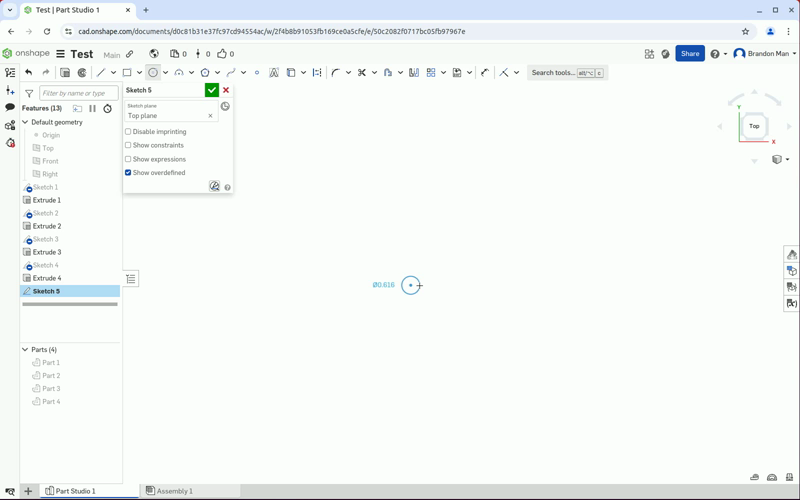
scroll(6)
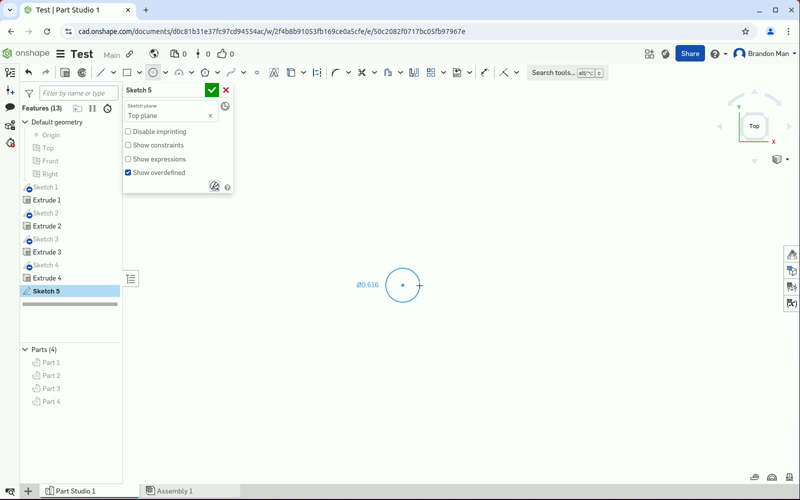
click(419, 285)
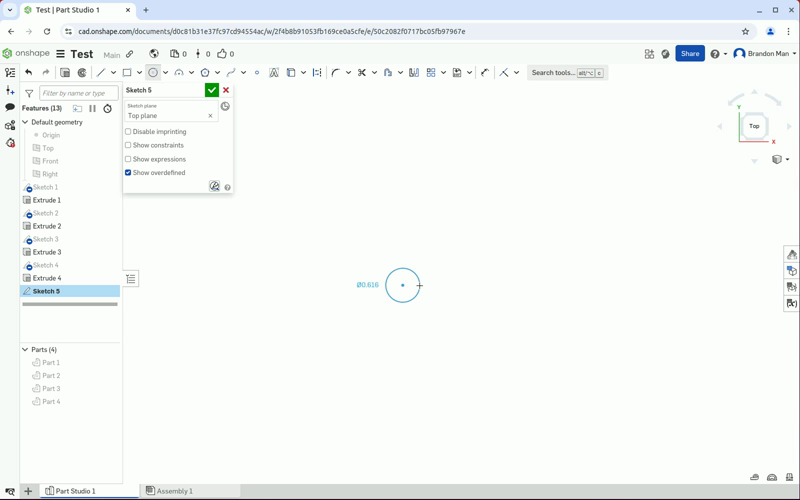
scroll(-6)
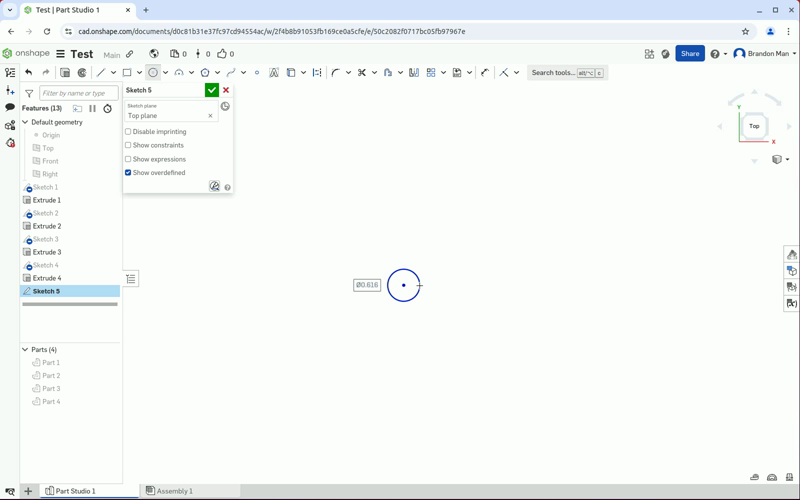
scroll(-6)
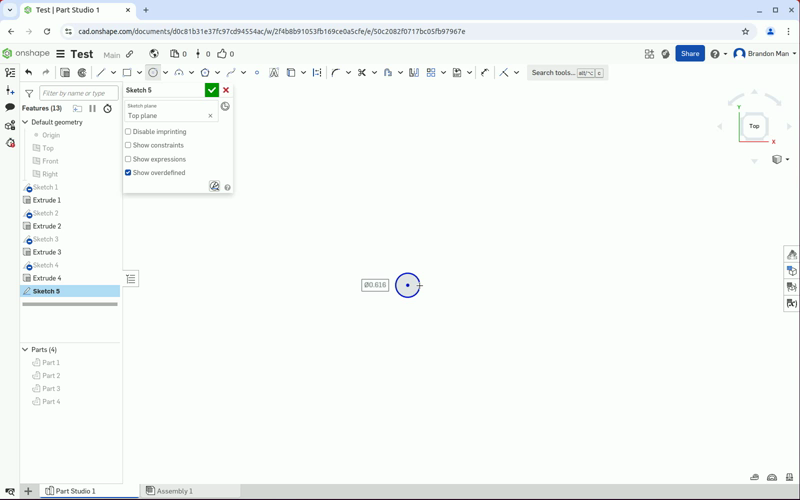
scroll(-6)
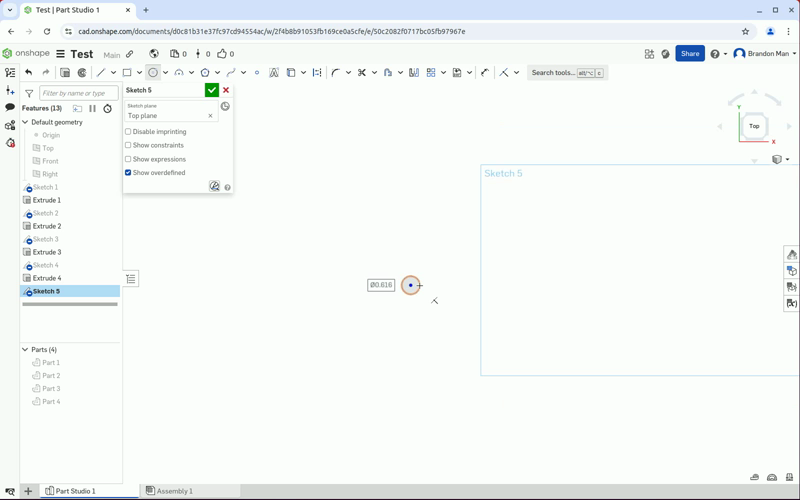
scroll(-6)
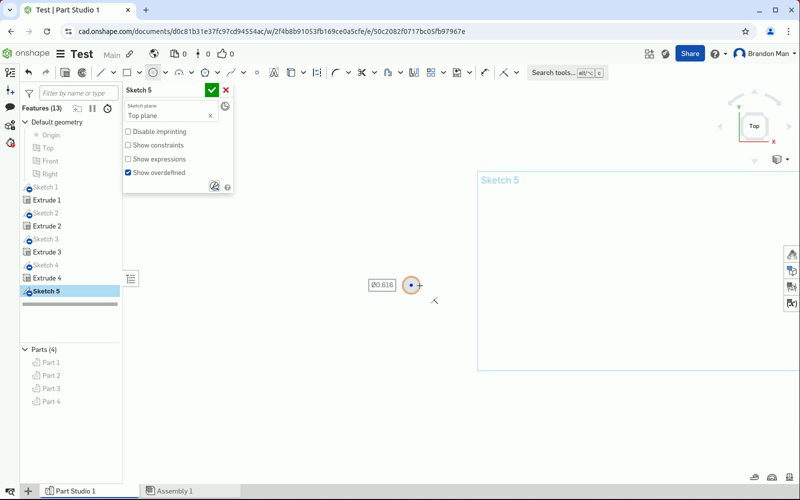
scroll(-6)
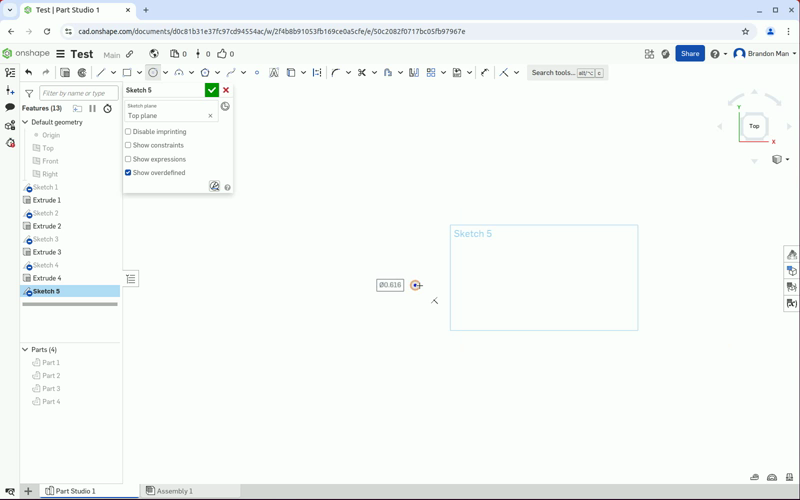
scroll(-6)
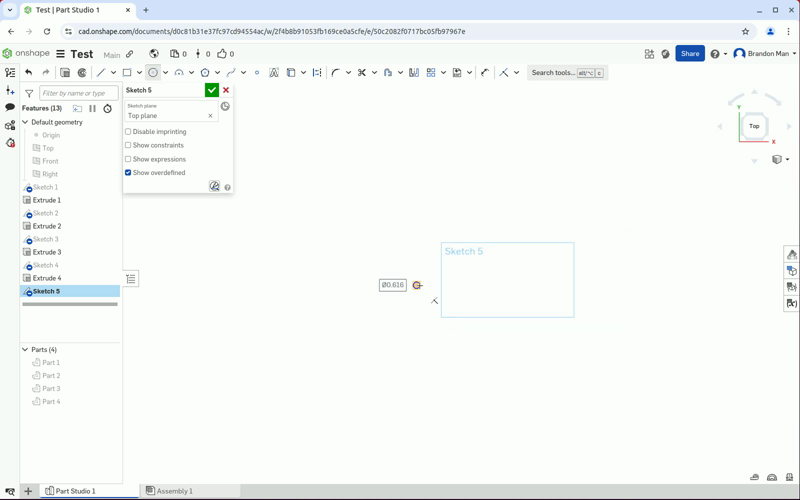
scroll(-6)
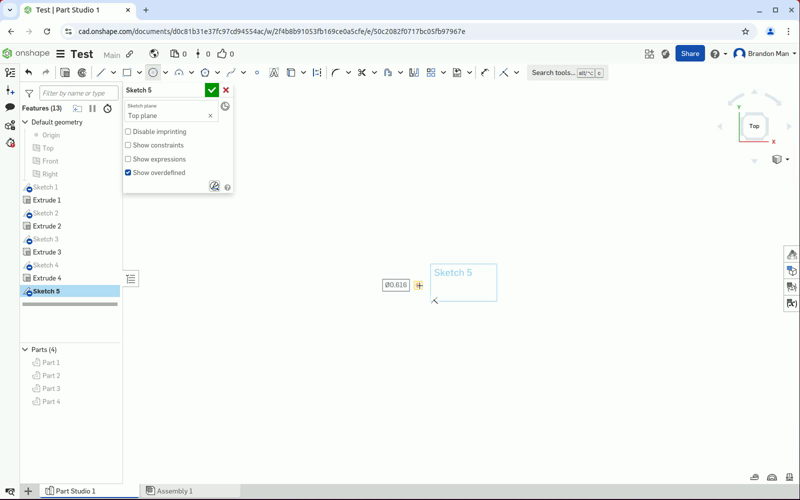
key(esc)
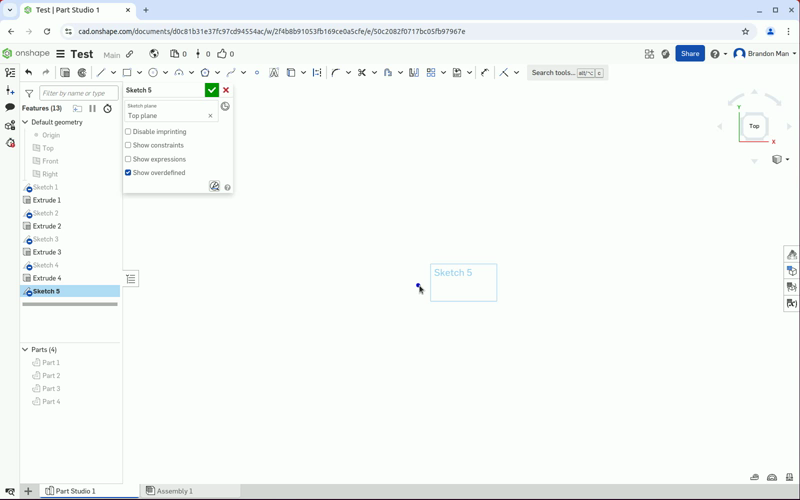
key(l)
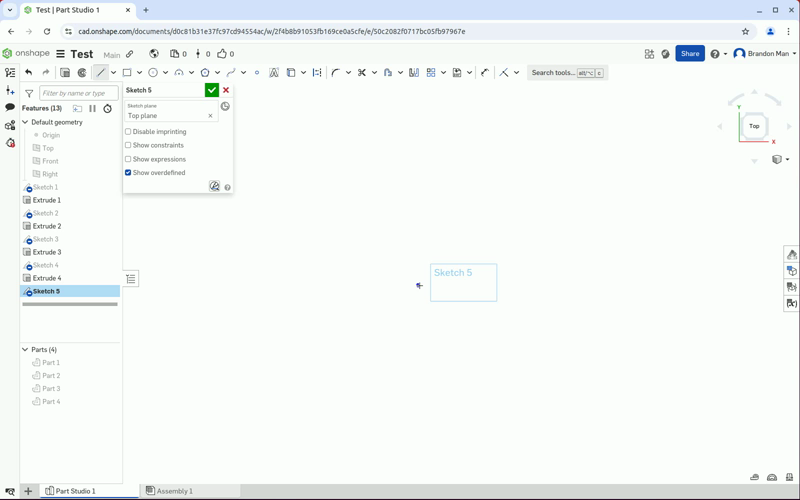
key_down(shift)
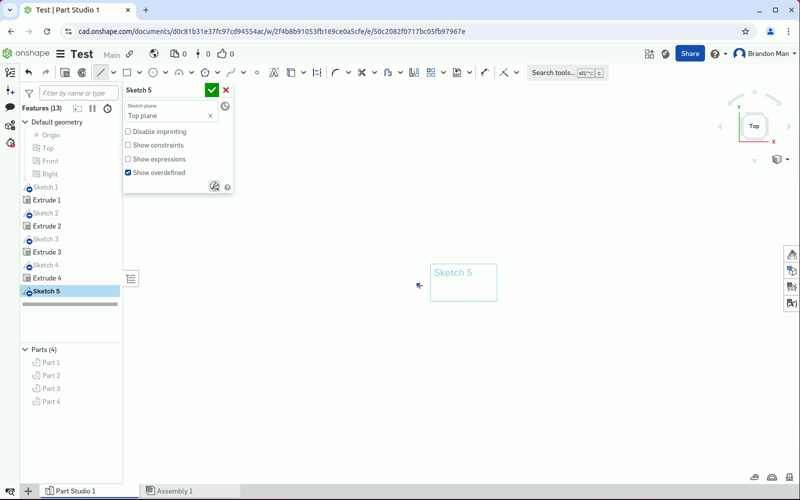
mouse_move(418, 299)
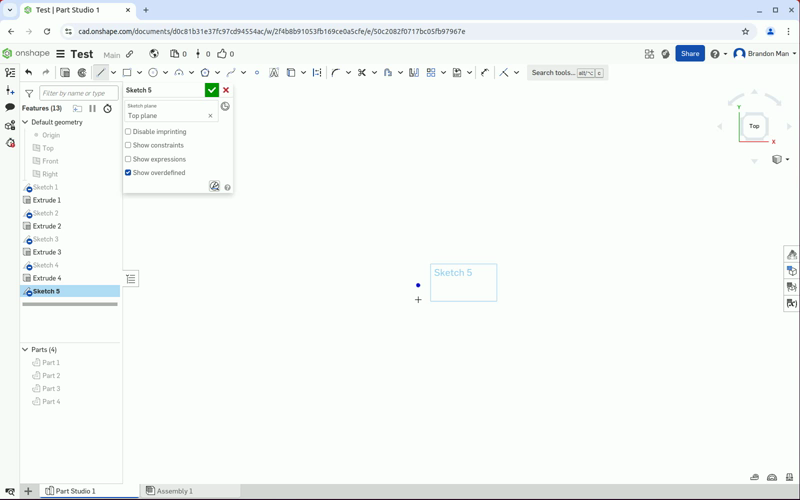
click(418, 299)
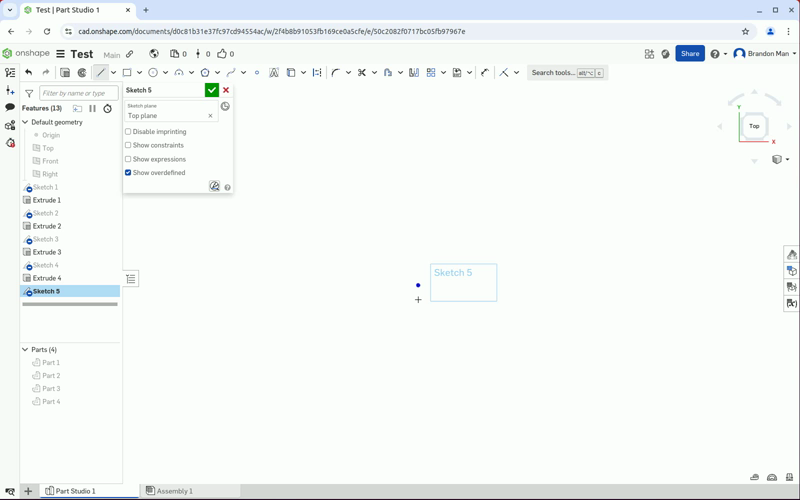
key_up(shift)
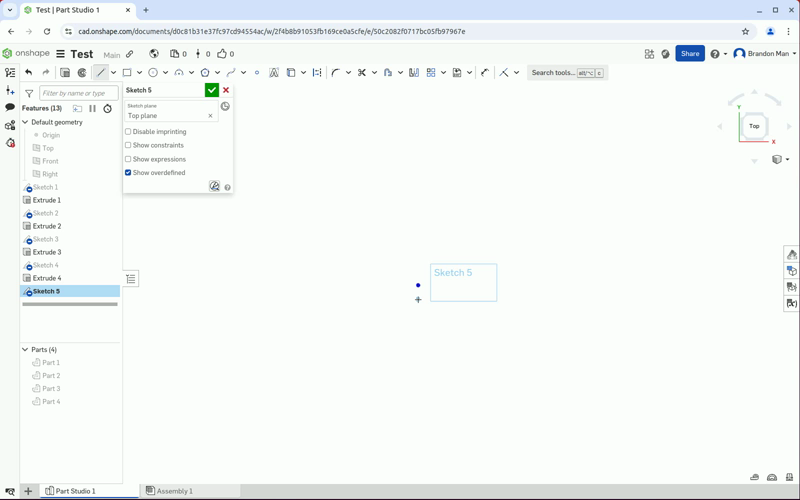
key_down(shift)
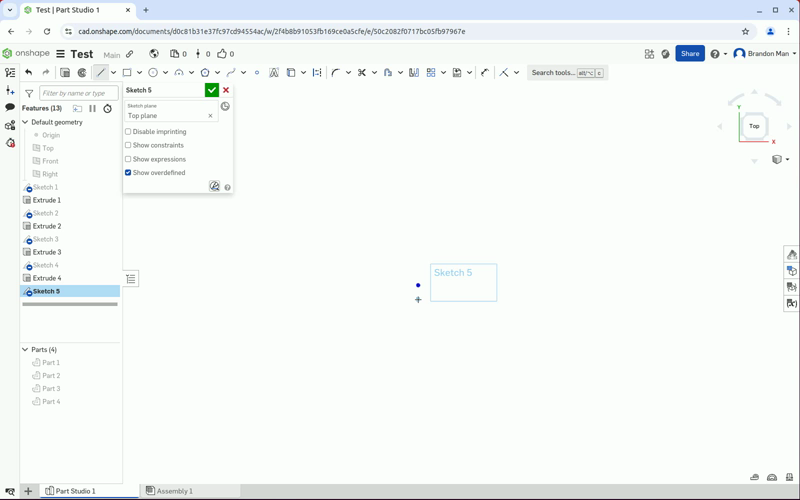
mouse_move(448, 299)
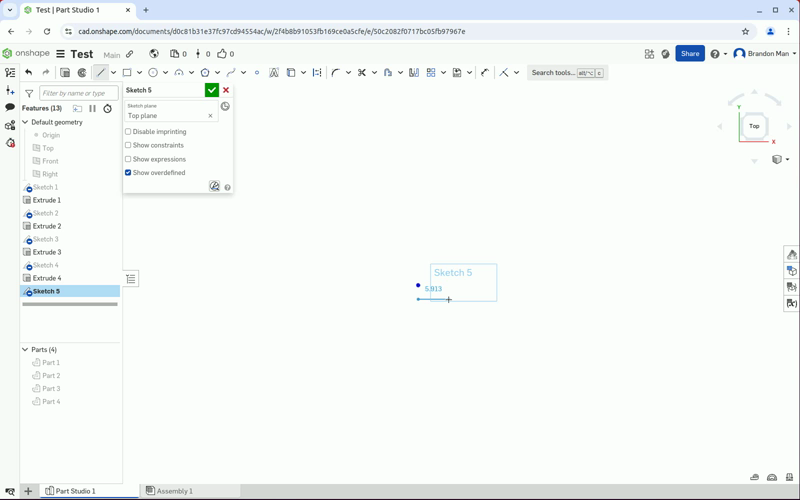
mouse_move(454, 299)
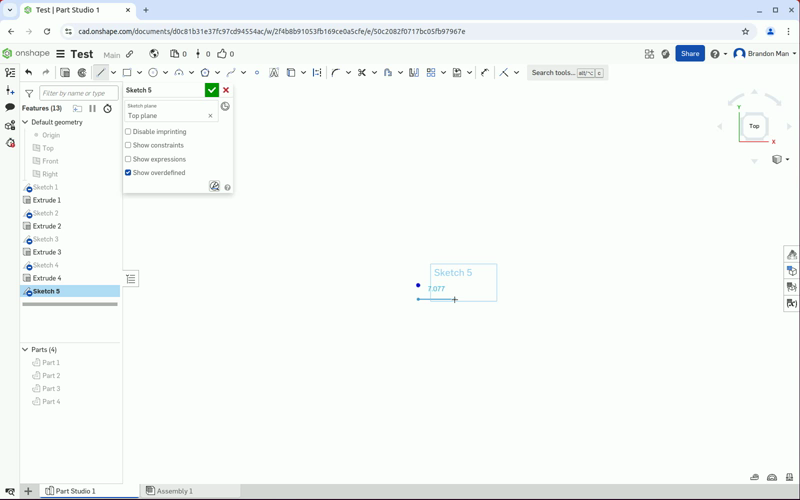
click(454, 299)
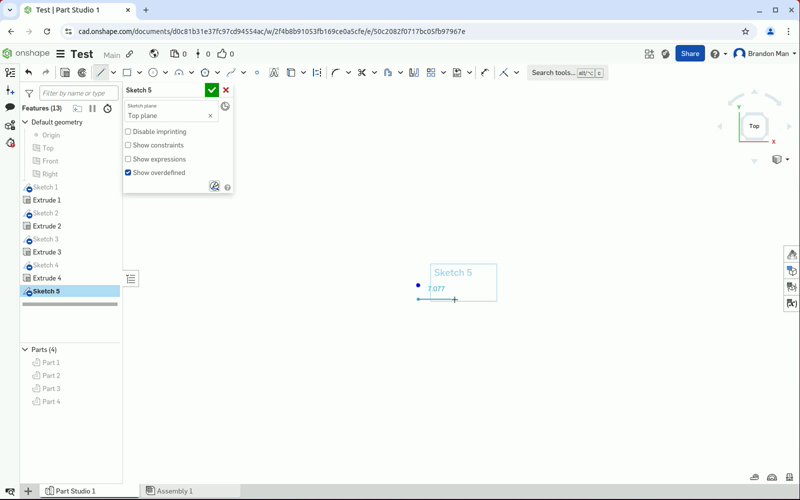
key_up(shift)
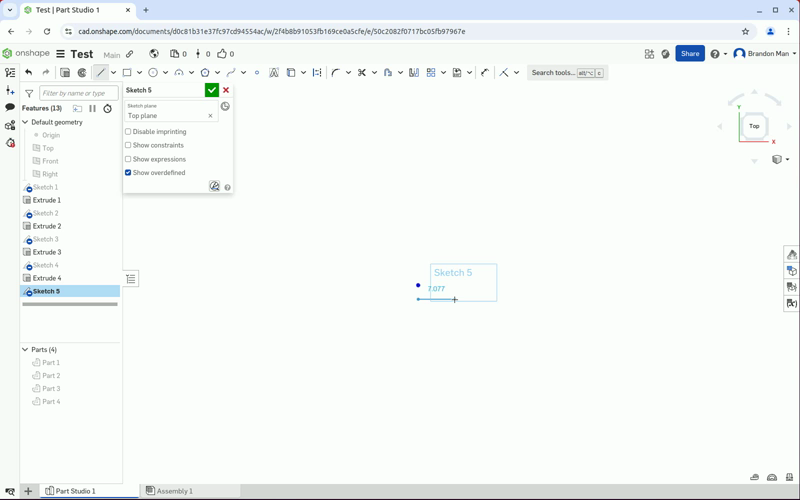
key_down(shift)
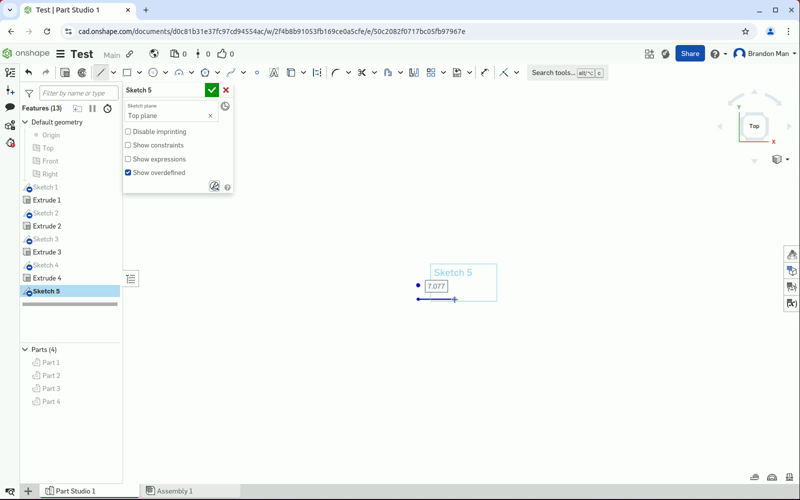
mouse_move(474, 384)
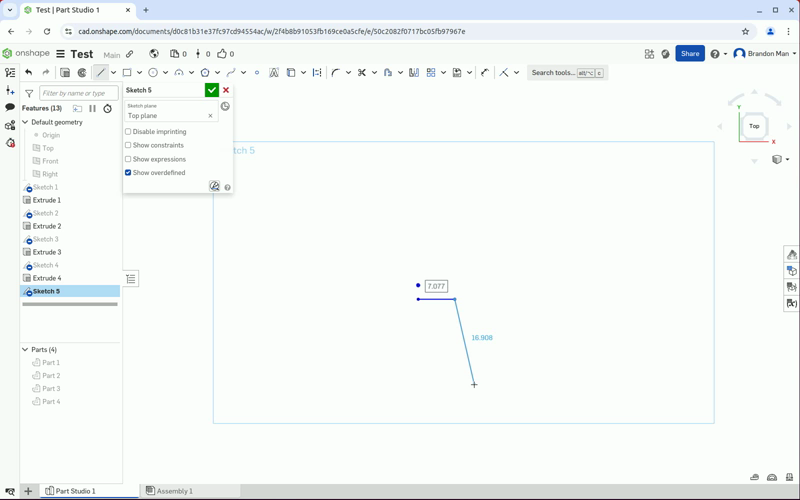
click(474, 384)
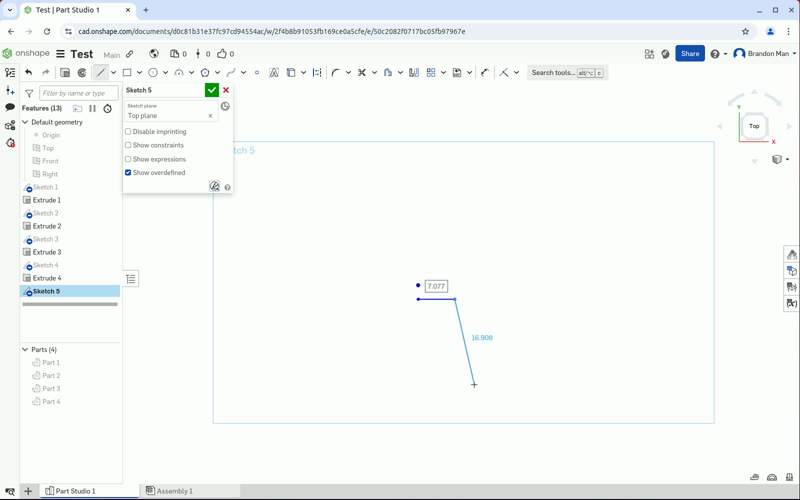
key_up(shift)
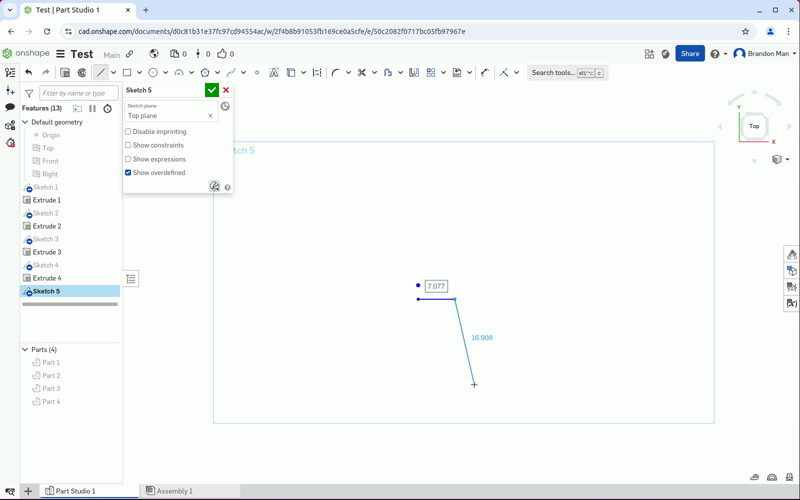
key(esc)
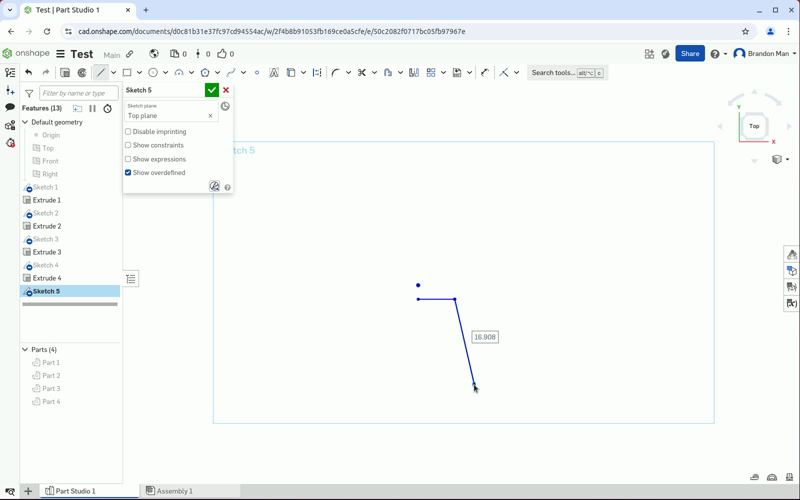
key(a)
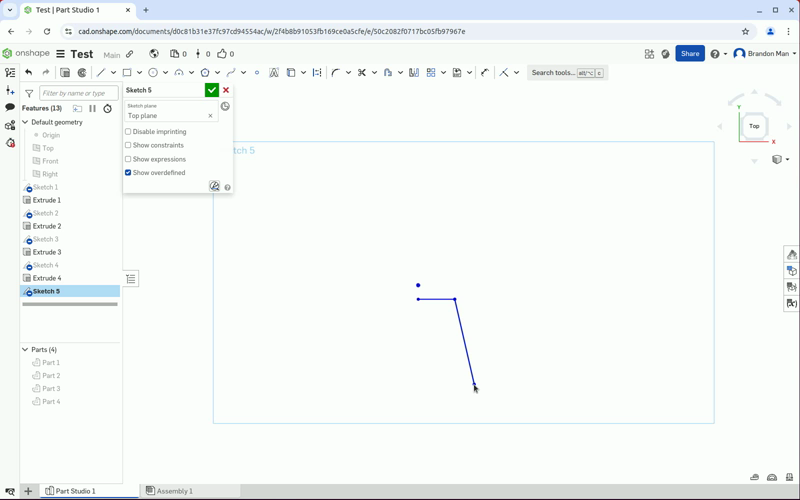
mouse_move(474, 384)
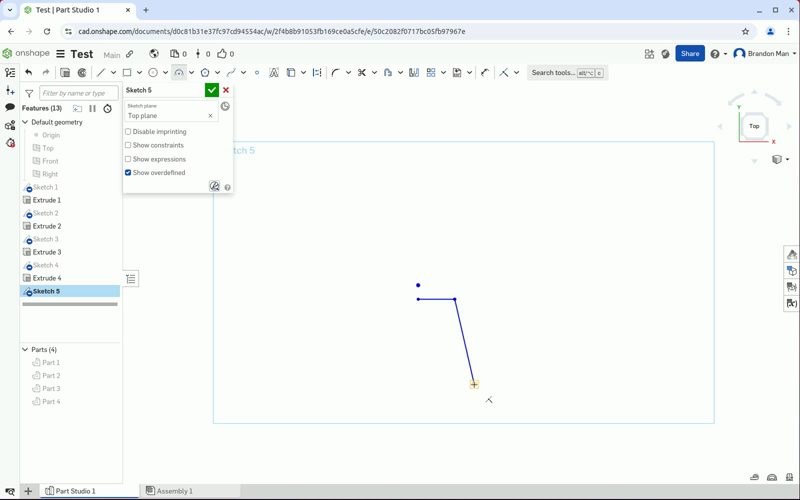
click(474, 384)
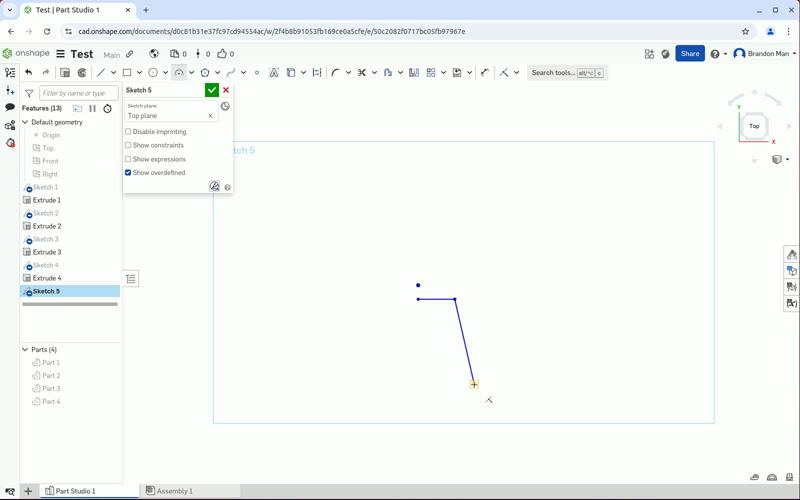
key_down(shift)
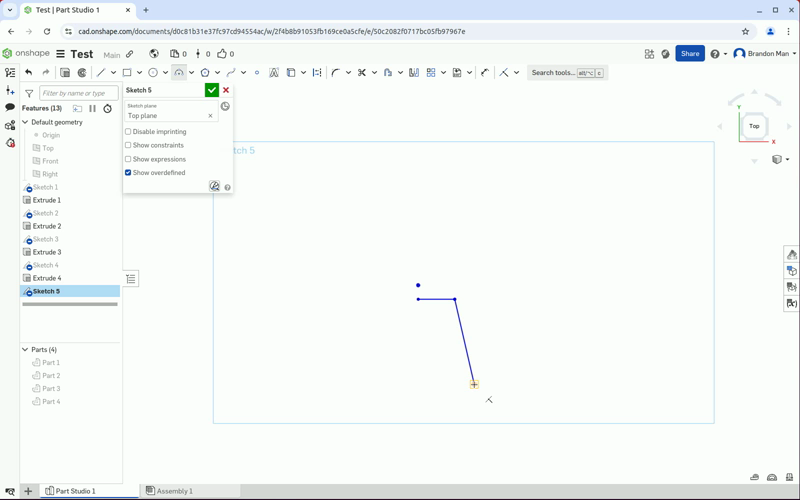
mouse_move(502, 378)
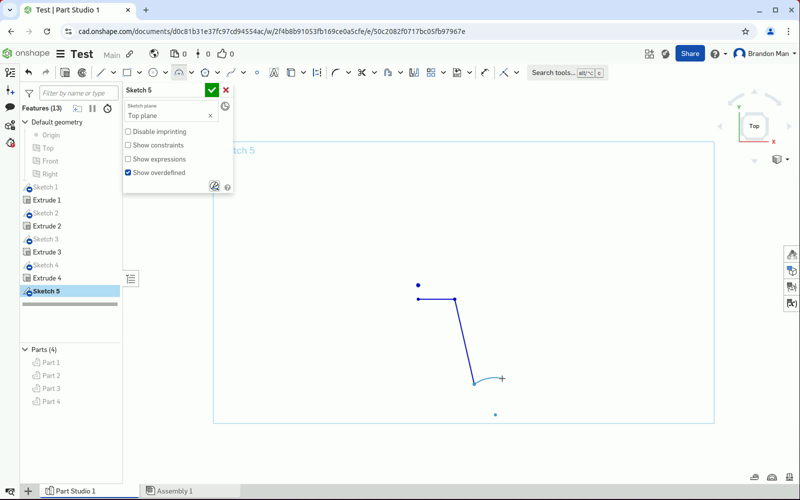
click(502, 378)
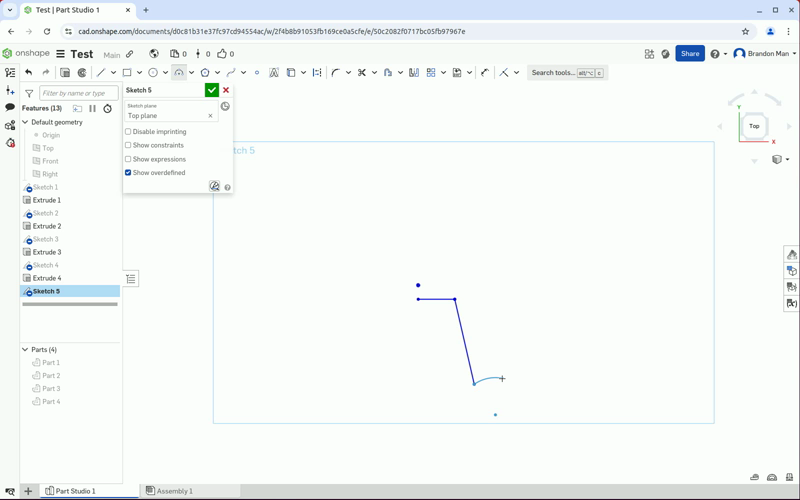
mouse_move(491, 394)
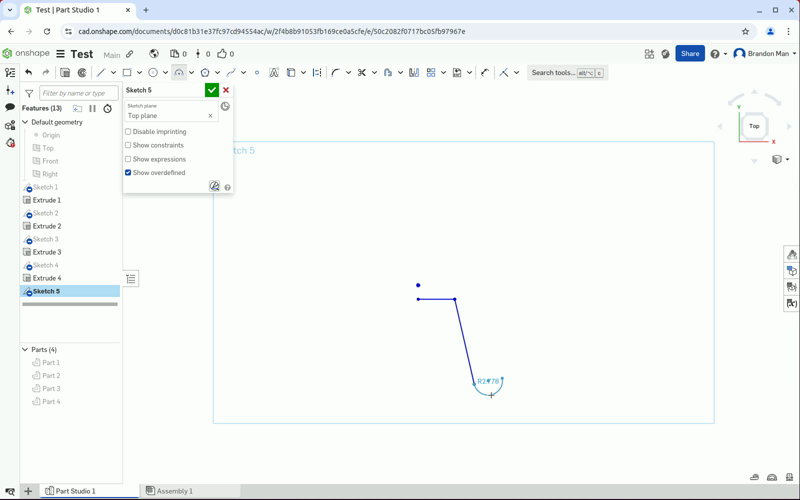
click(491, 394)
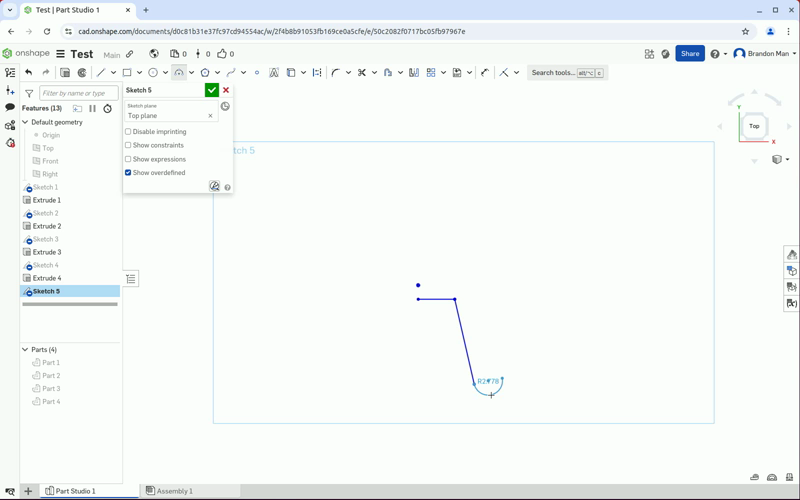
key_up(shift)
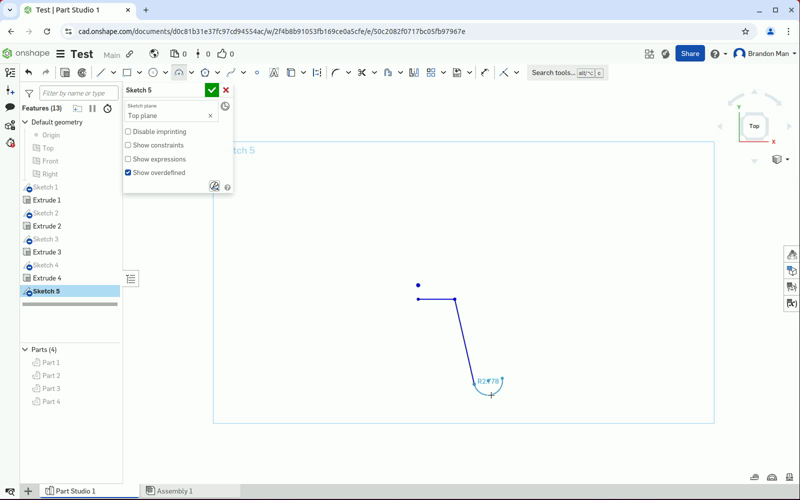
key(esc)
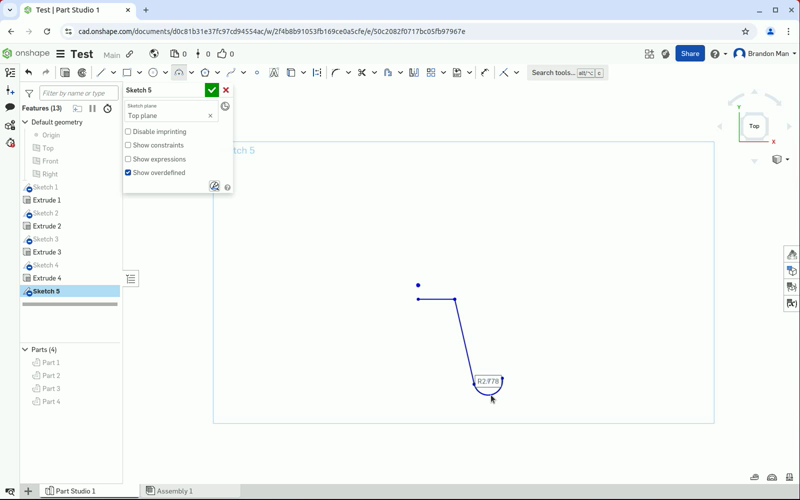
key(l)
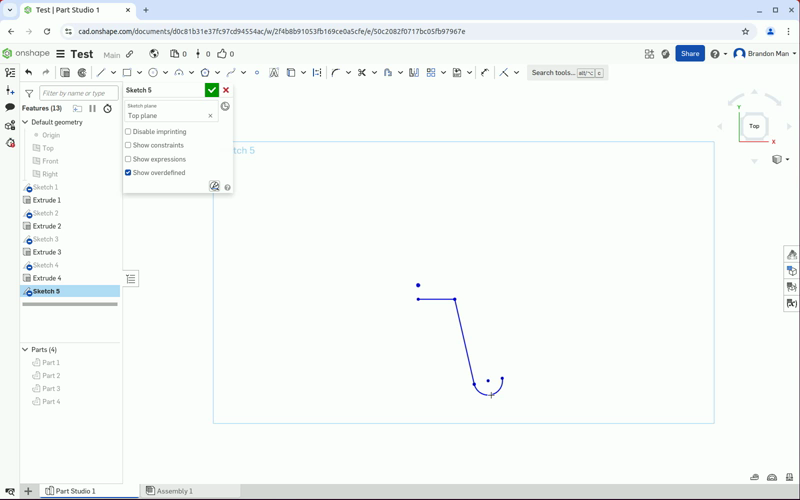
mouse_move(502, 378)
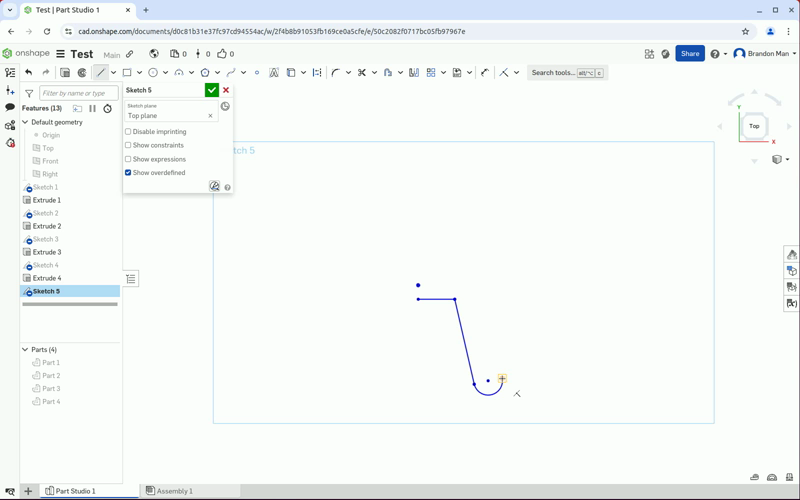
click(502, 378)
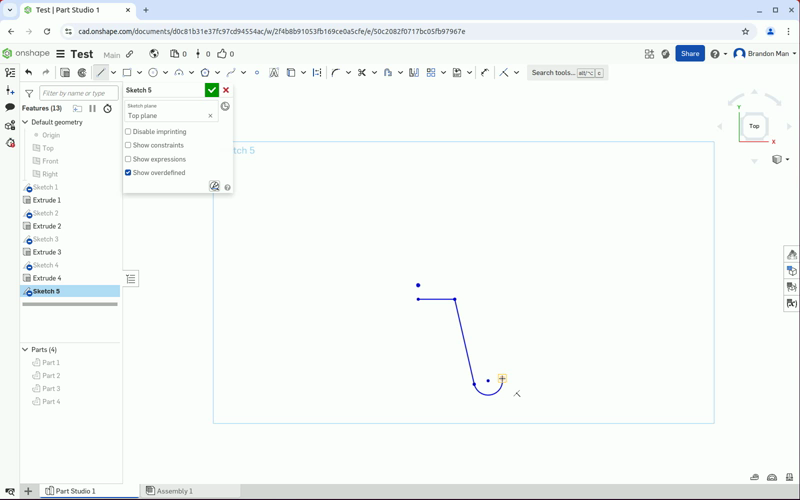
key_down(shift)
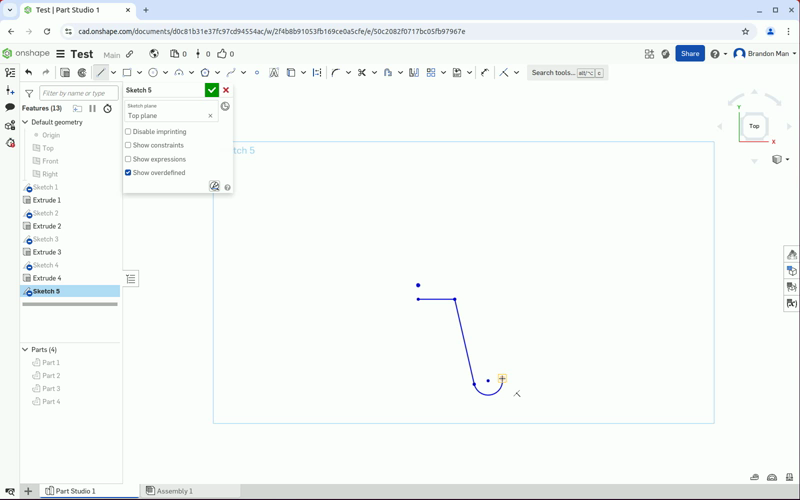
mouse_move(484, 299)
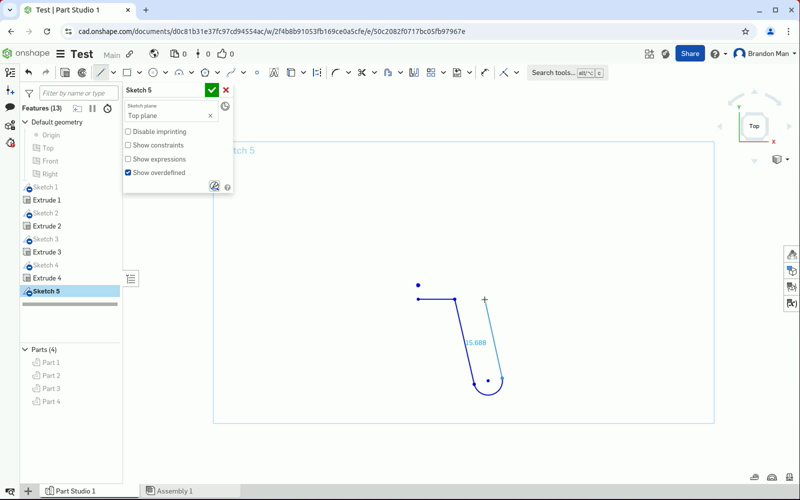
click(484, 299)
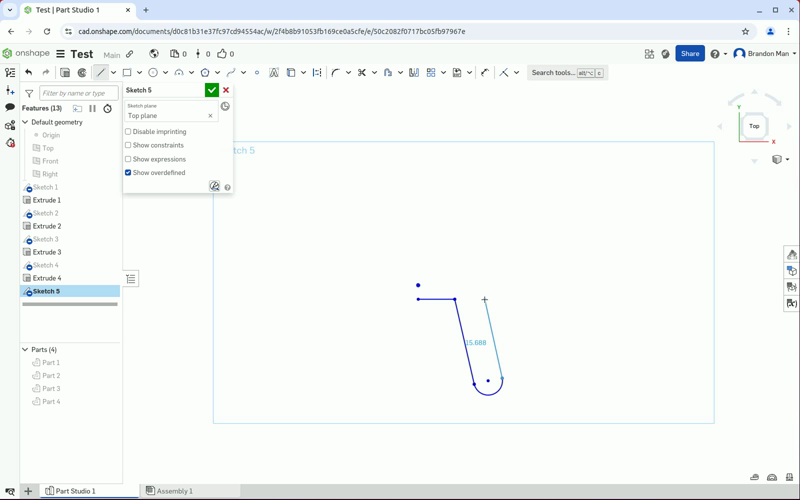
key_up(shift)
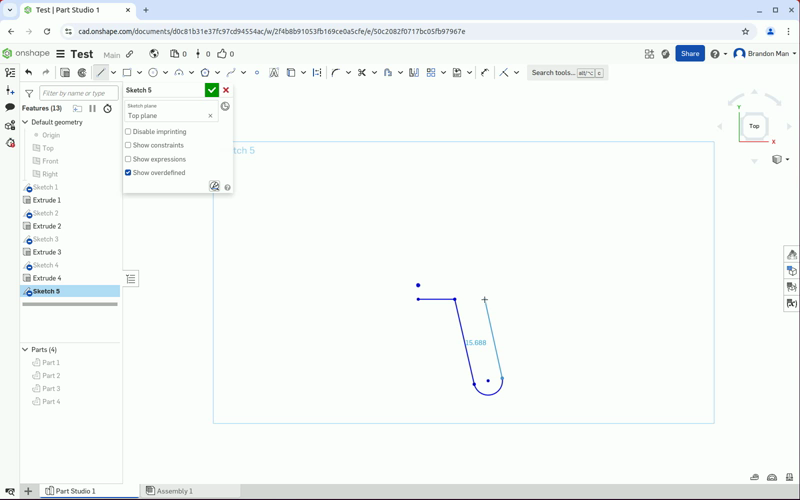
key(esc)
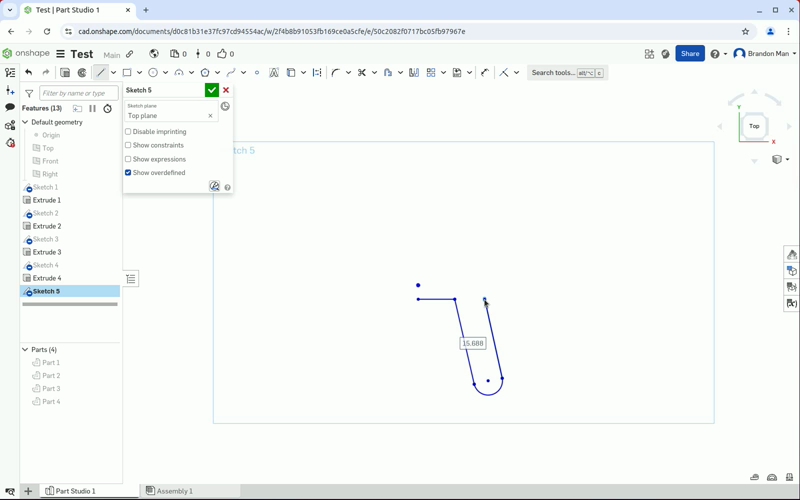
key(a)
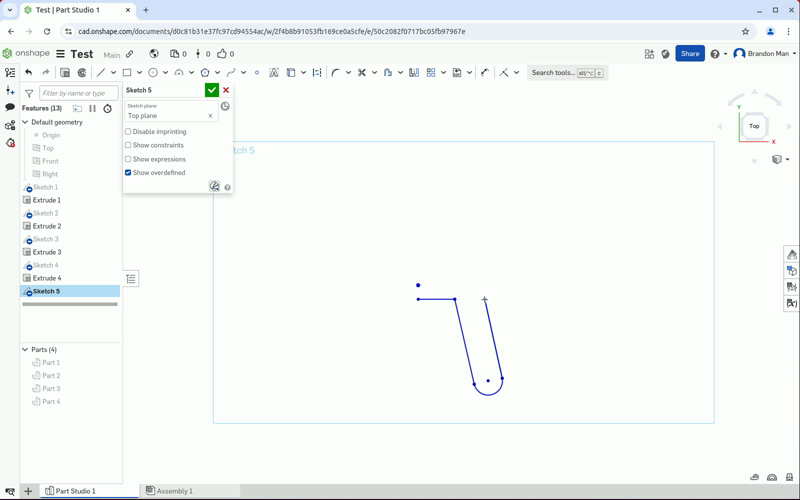
mouse_move(484, 299)
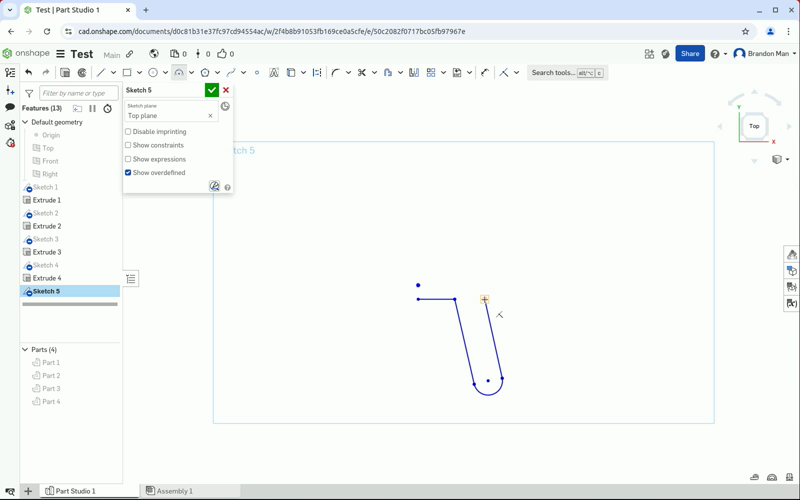
click(484, 299)
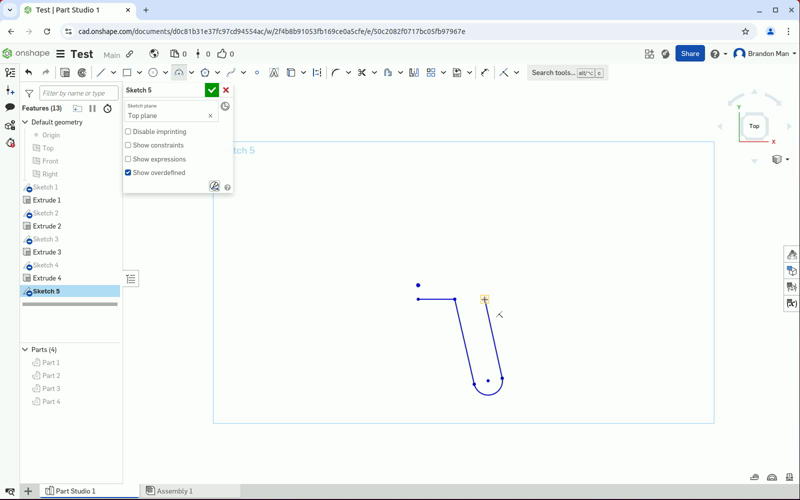
key_down(shift)
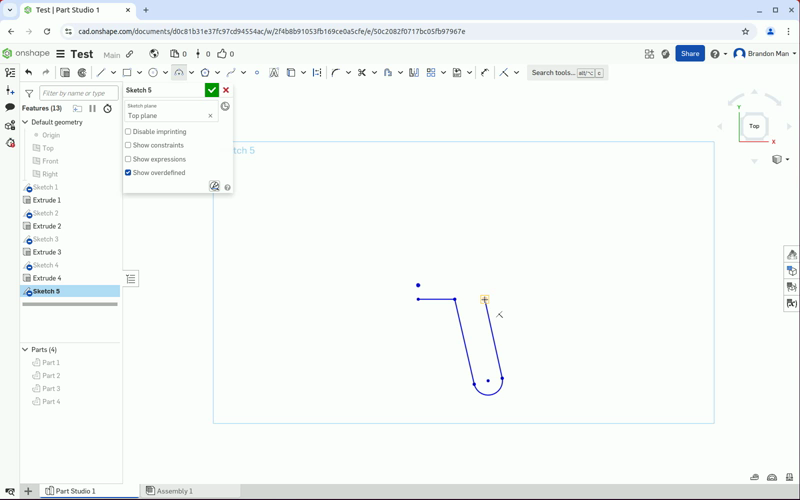
mouse_move(454, 271)
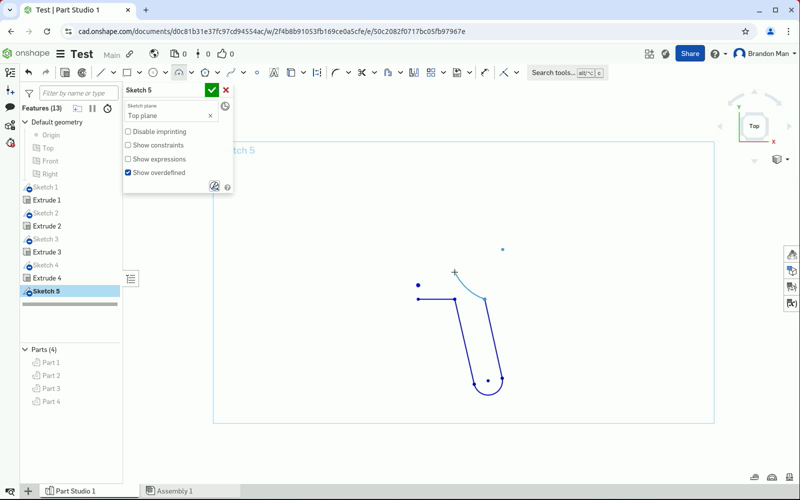
click(454, 271)
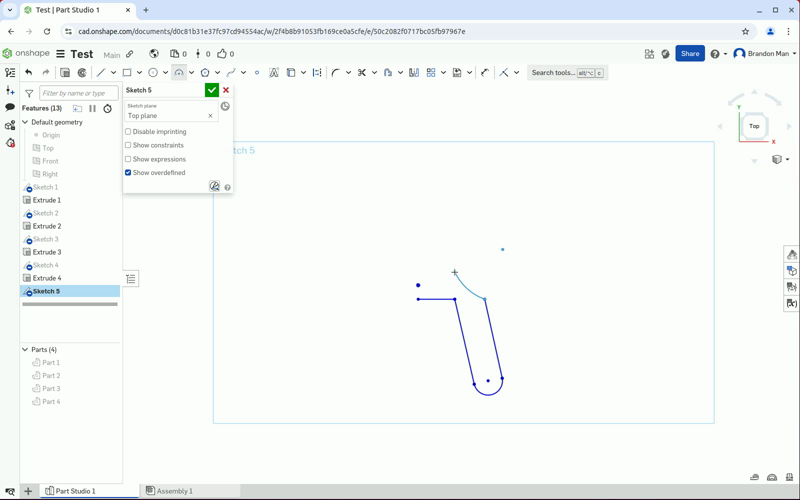
mouse_move(475, 279)
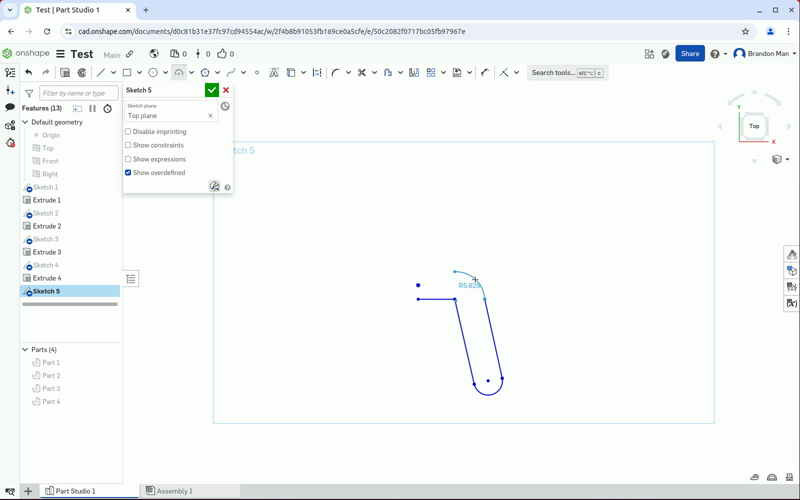
click(475, 279)
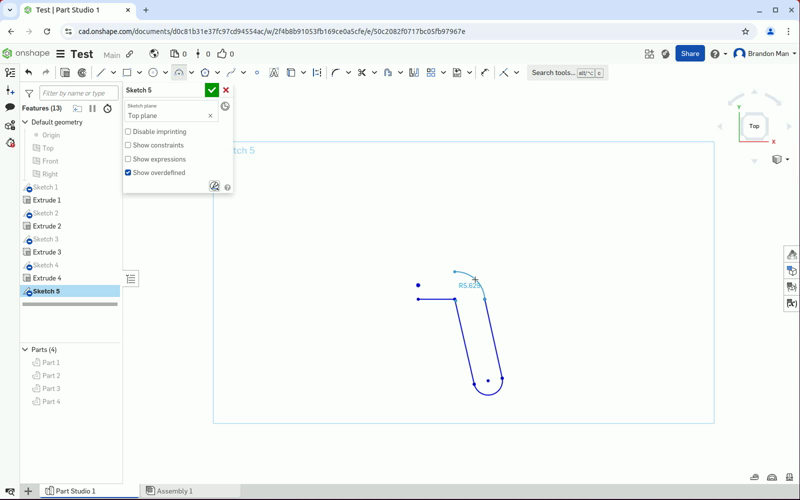
key_up(shift)
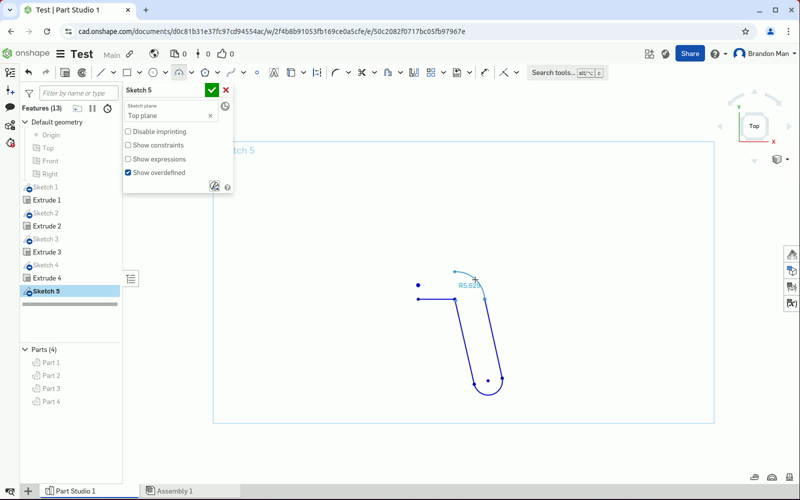
key(esc)
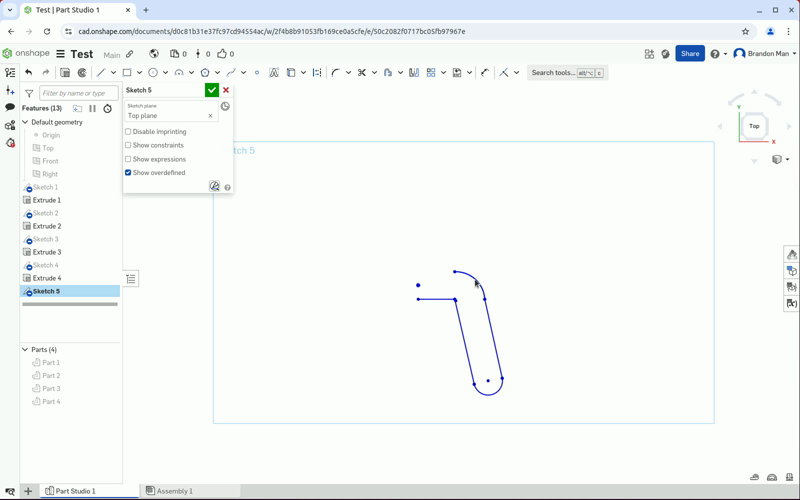
key(l)
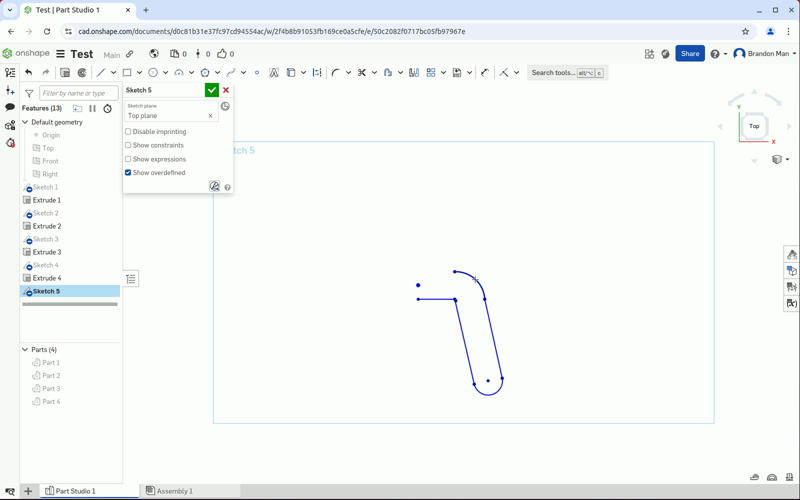
mouse_move(454, 271)
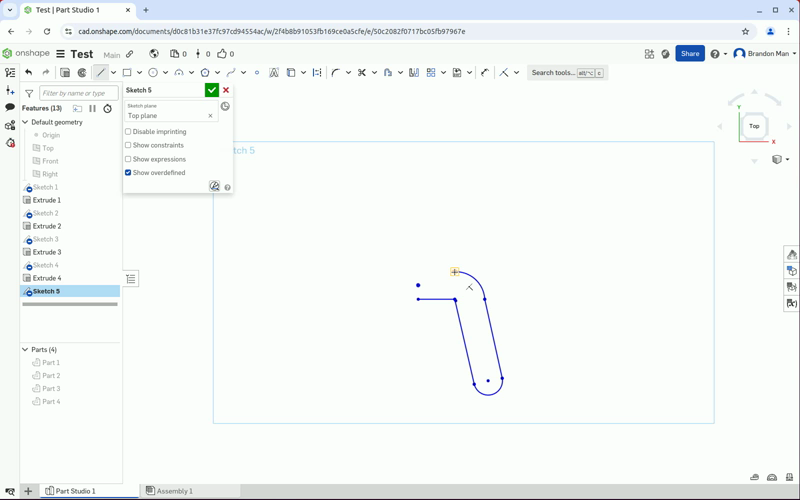
click(454, 271)
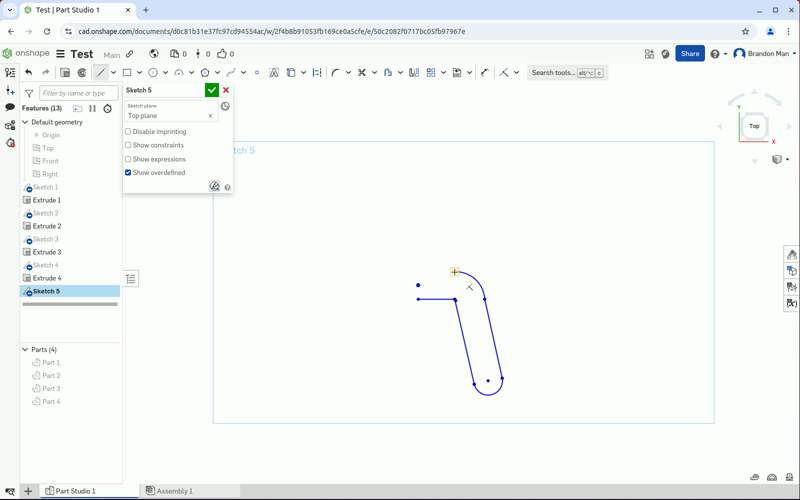
key_down(shift)
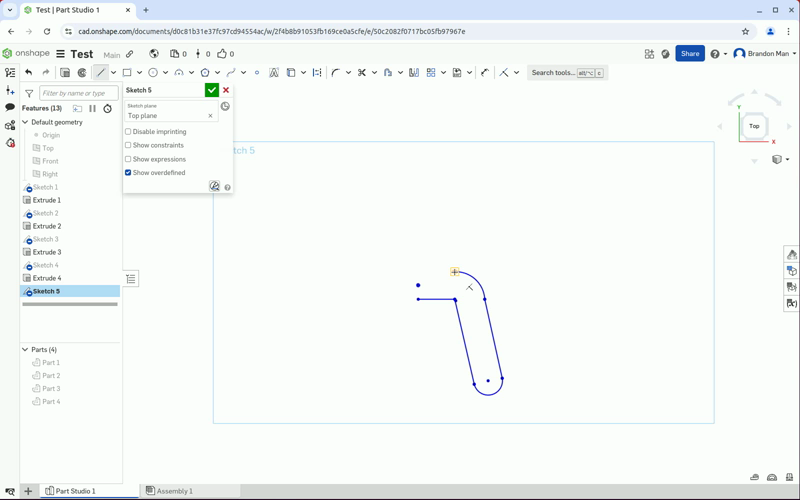
mouse_move(484, 271)
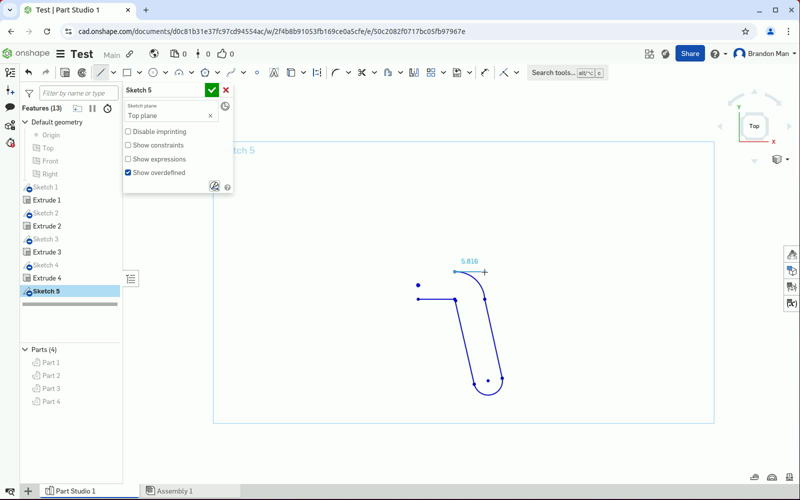
mouse_move(418, 271)
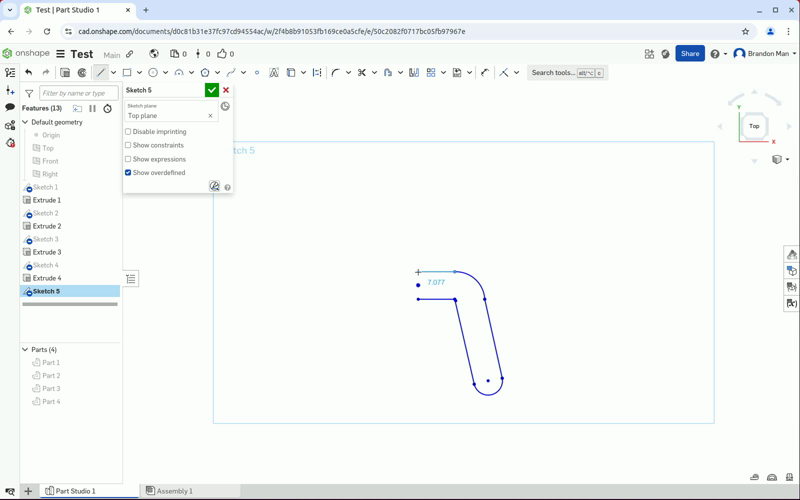
click(418, 271)
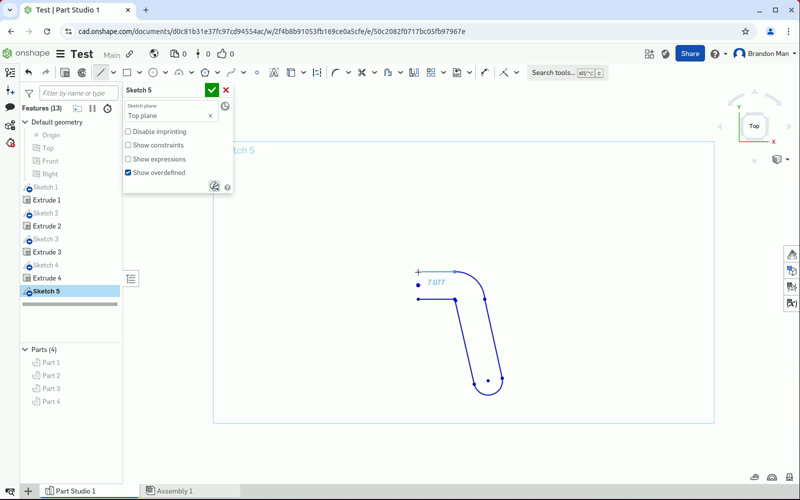
key_up(shift)
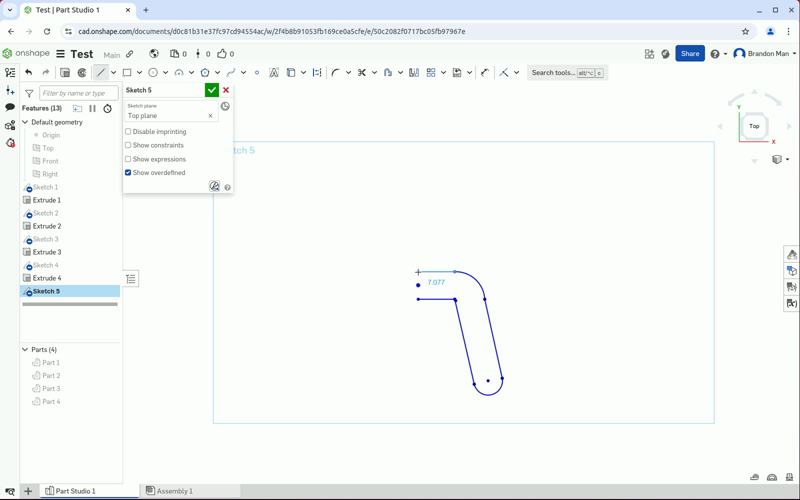
key(esc)
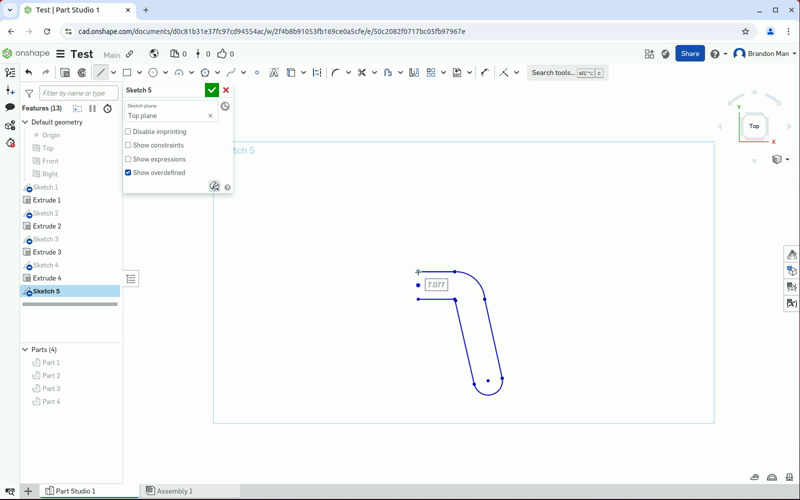
key(a)
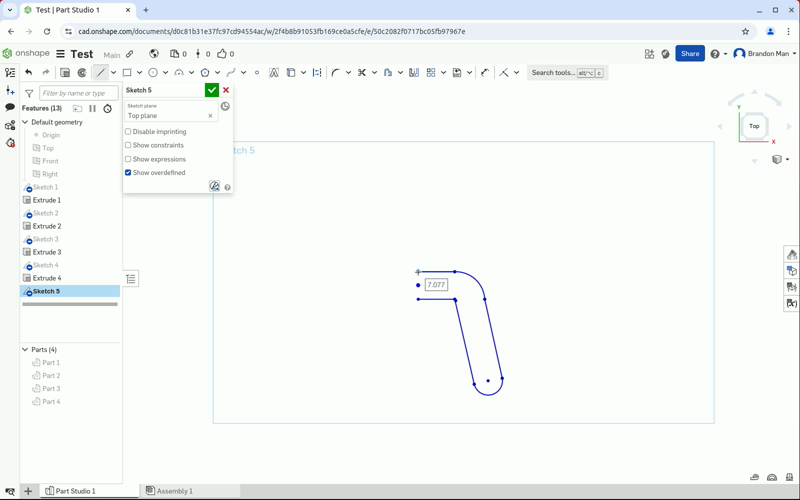
mouse_move(418, 271)
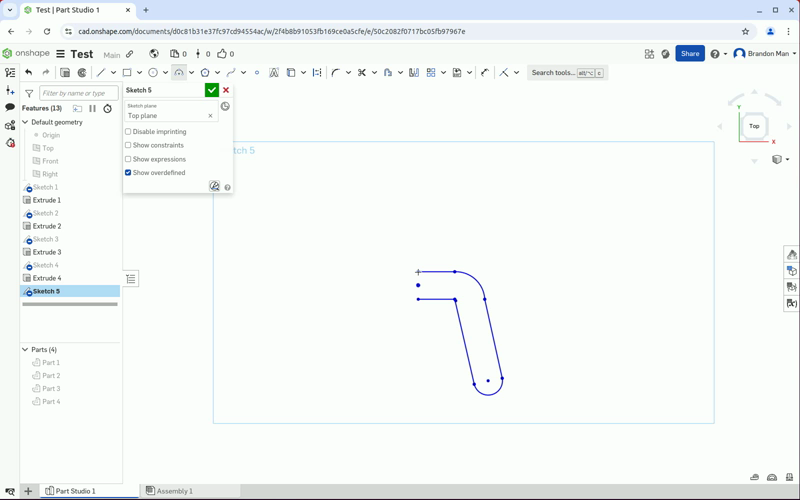
click(418, 271)
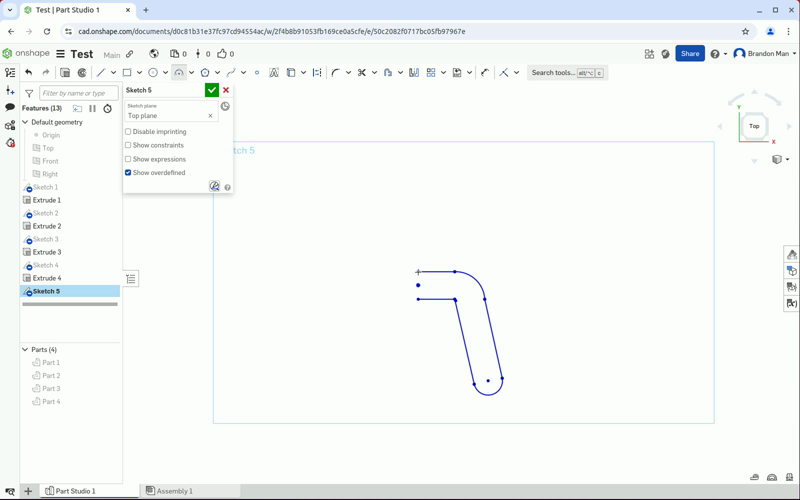
mouse_move(418, 299)
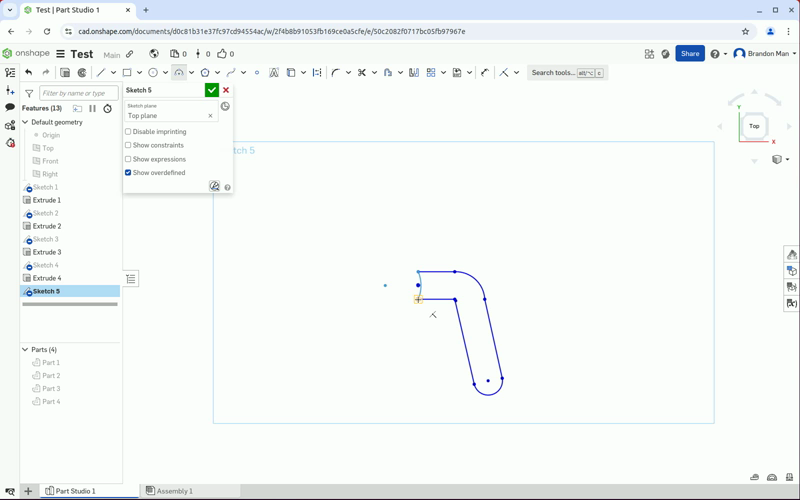
click(418, 299)
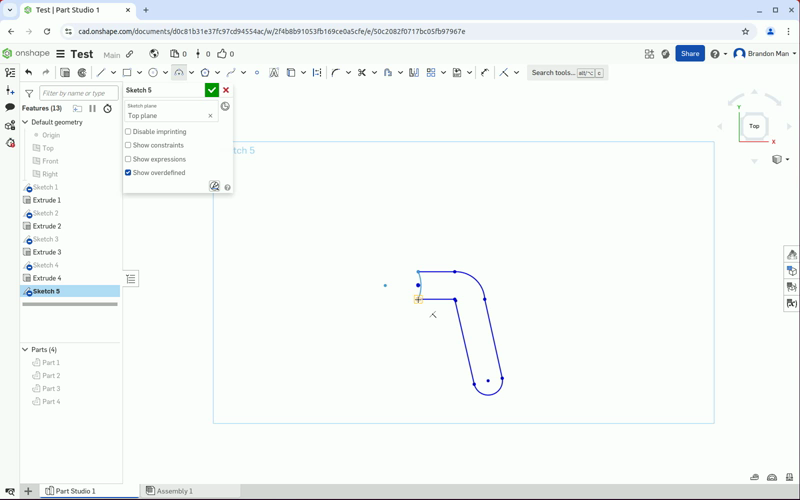
key_down(shift)
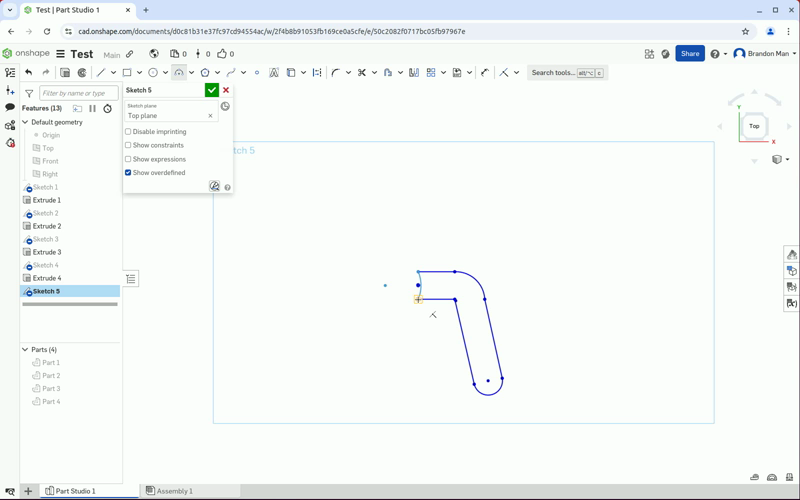
mouse_move(432, 285)
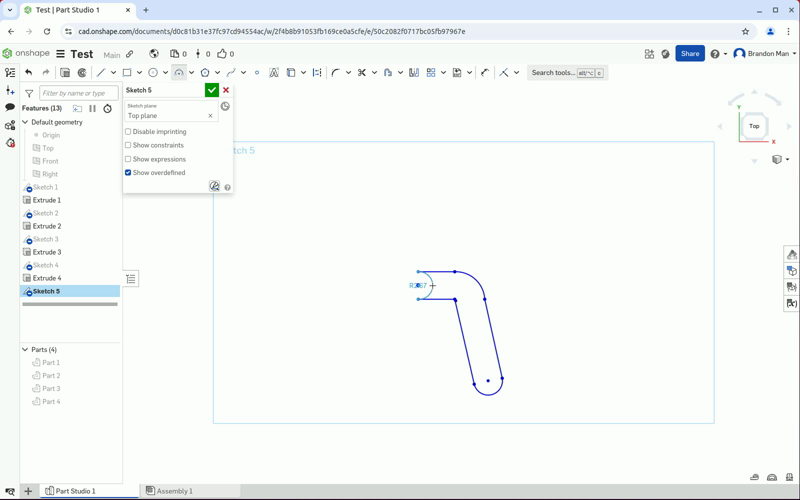
click(432, 285)
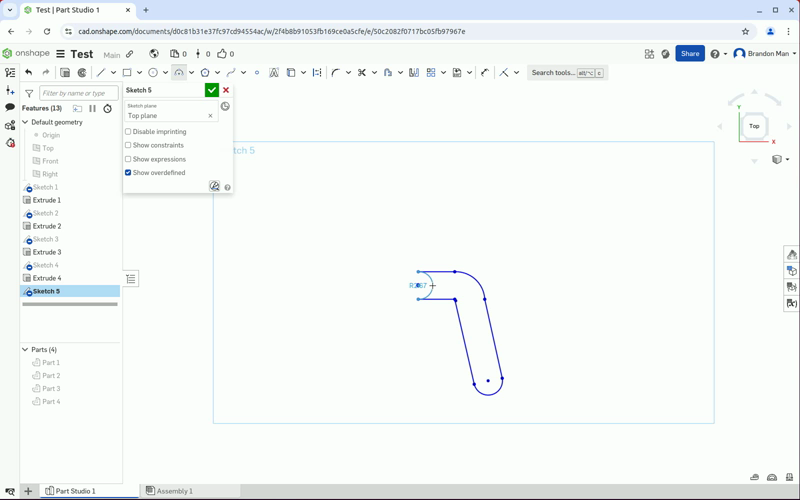
key_up(shift)
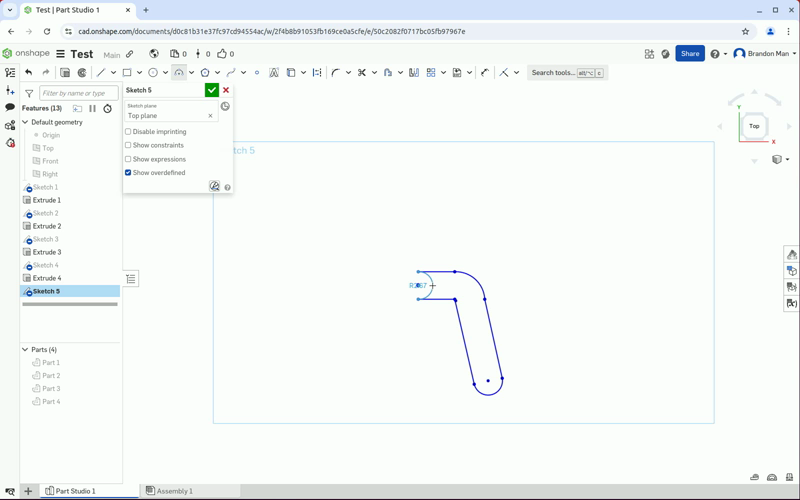
key(esc)
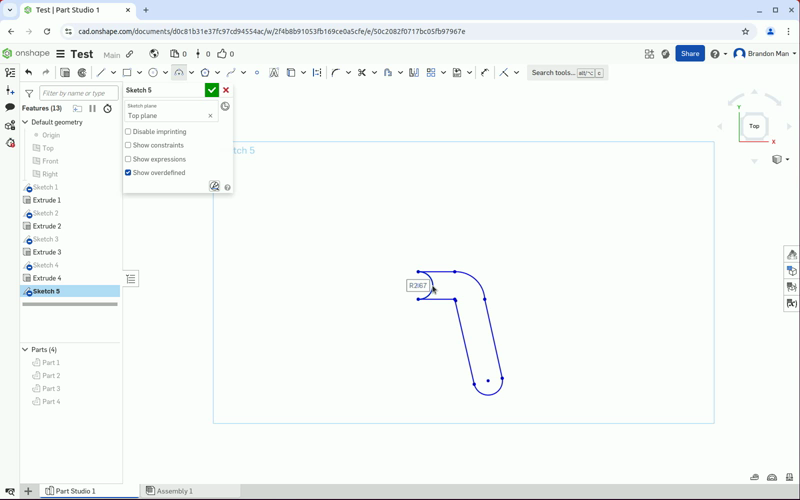
key(c)
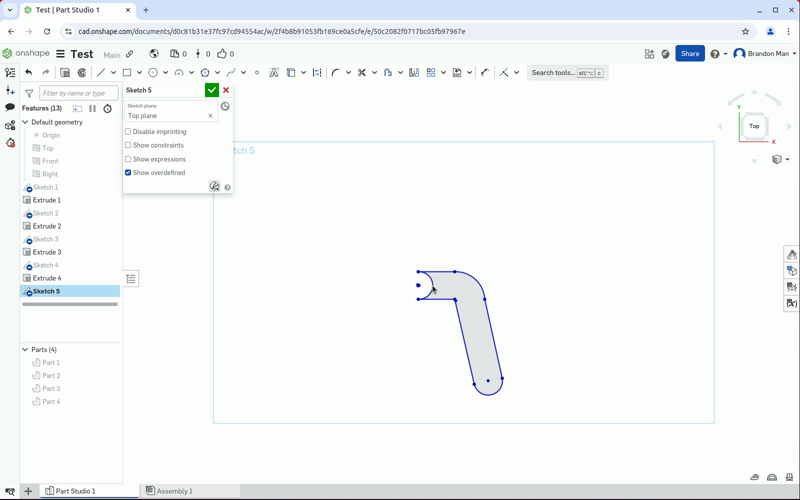
key_down(shift)
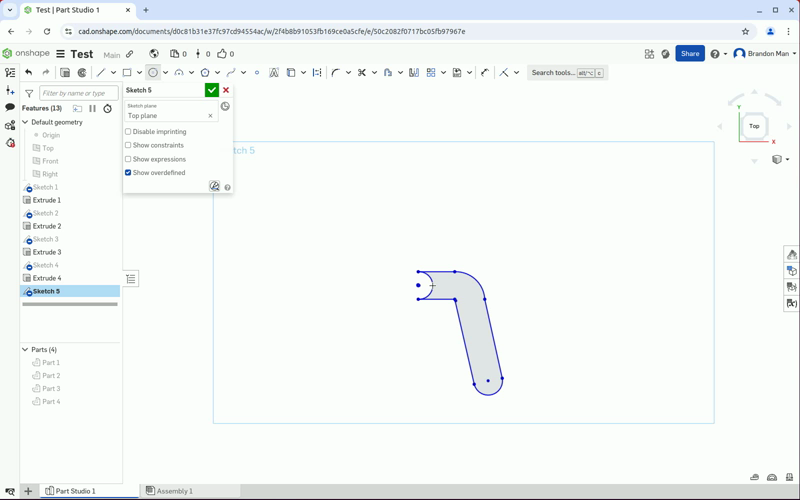
mouse_move(461, 285)
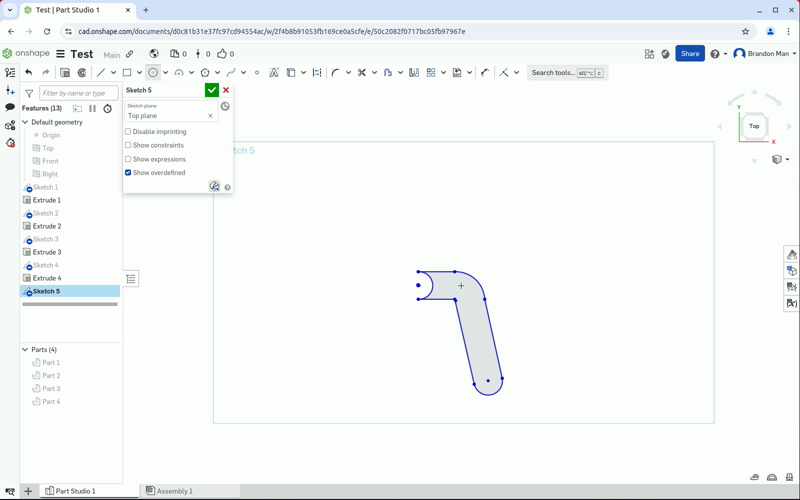
click(461, 285)
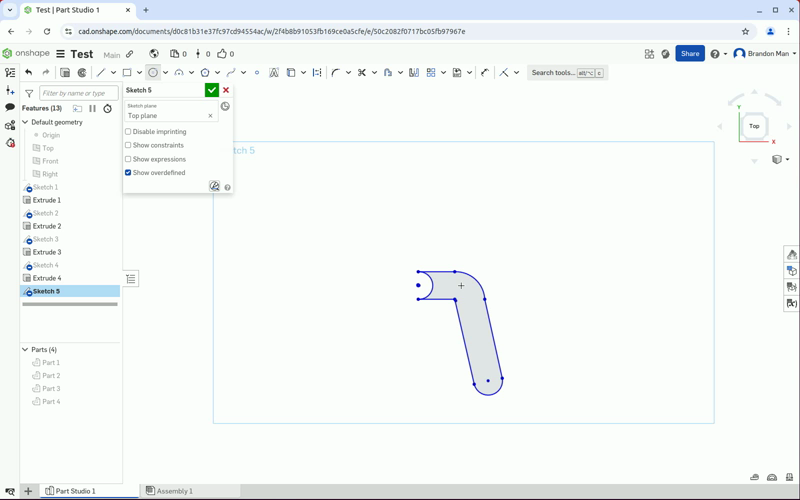
key_up(shift)
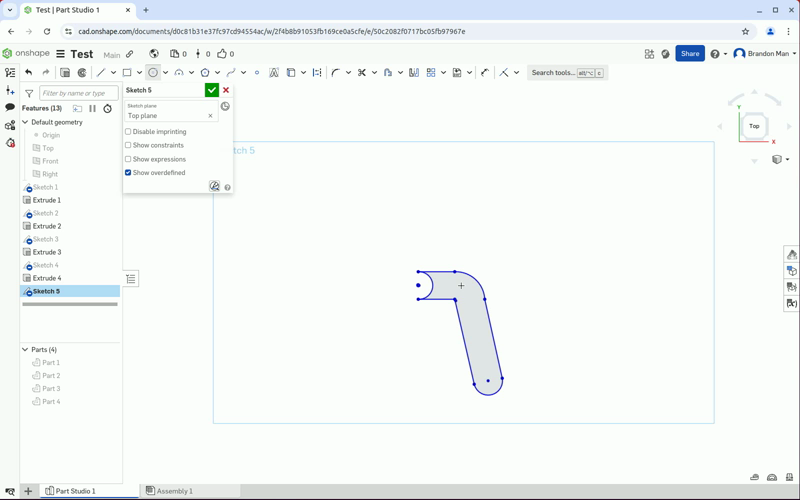
mouse_move(462, 285)
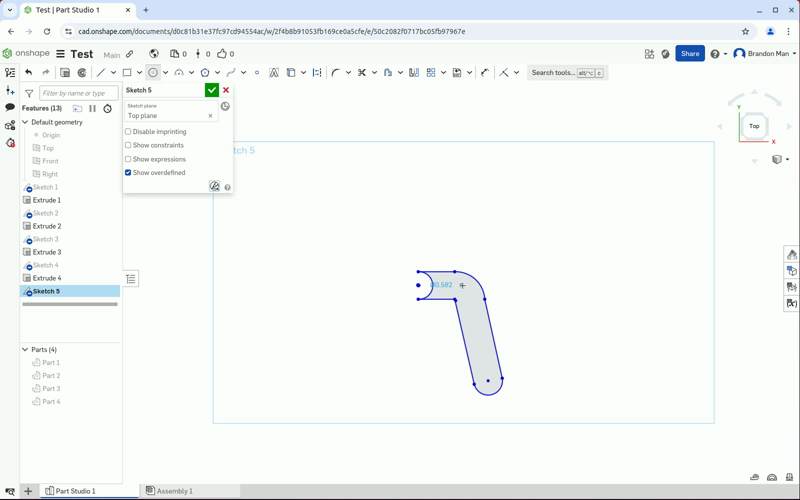
scroll(6)
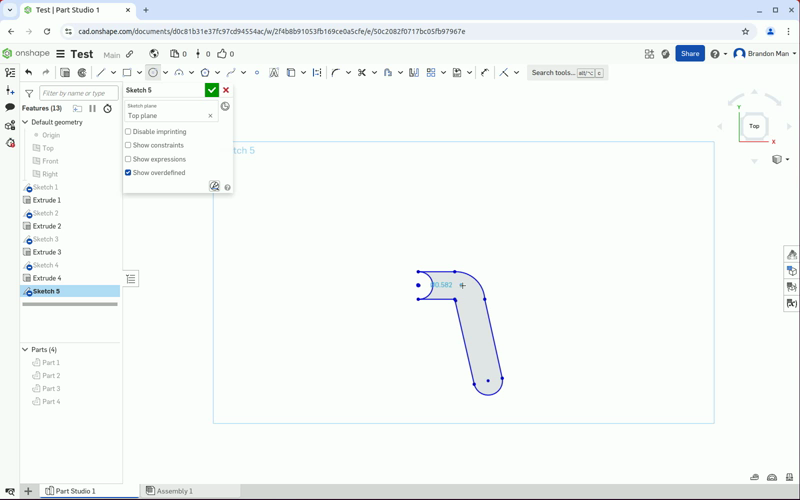
scroll(6)
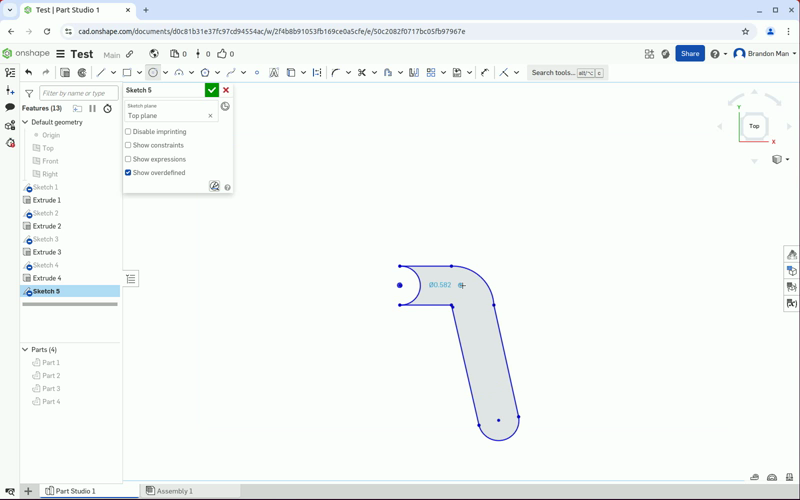
scroll(6)
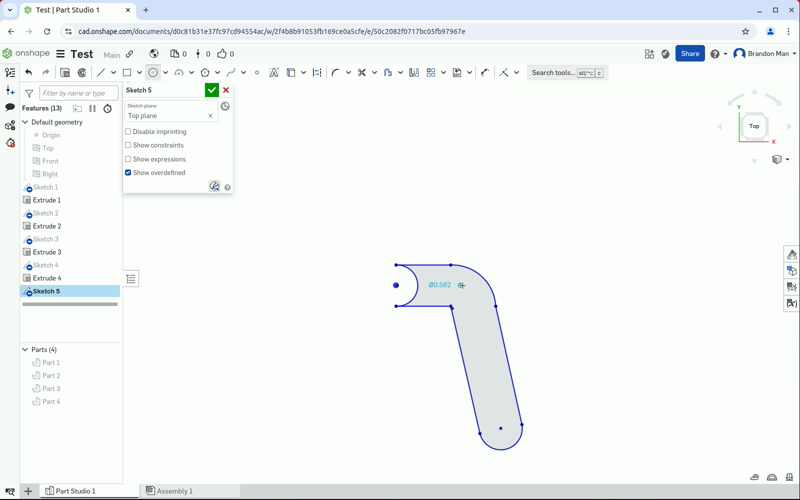
scroll(6)
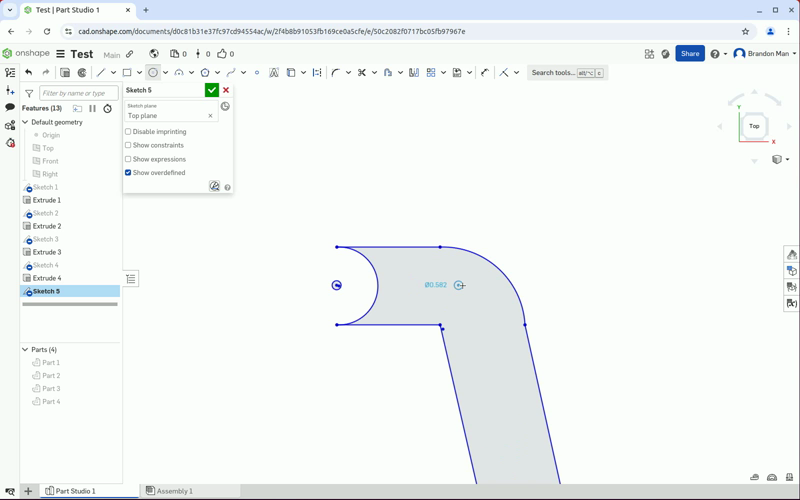
scroll(6)
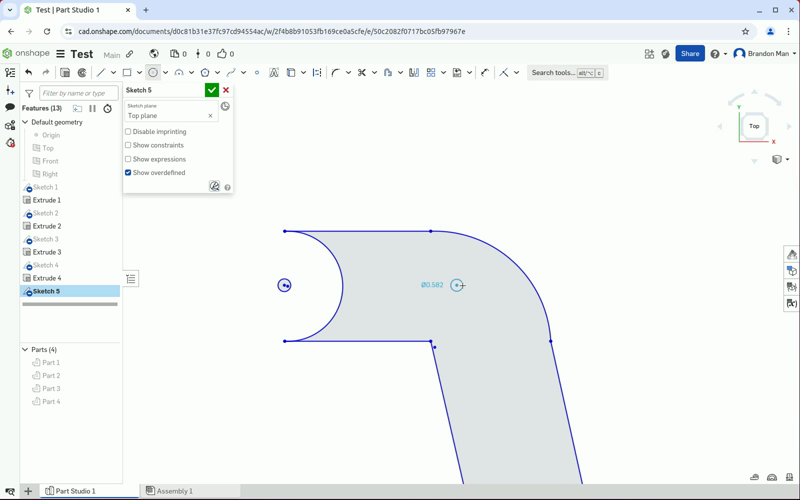
scroll(6)
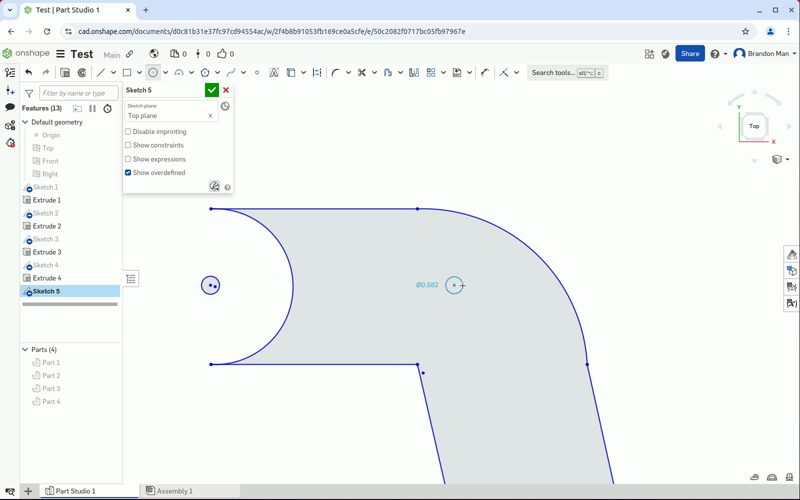
scroll(6)
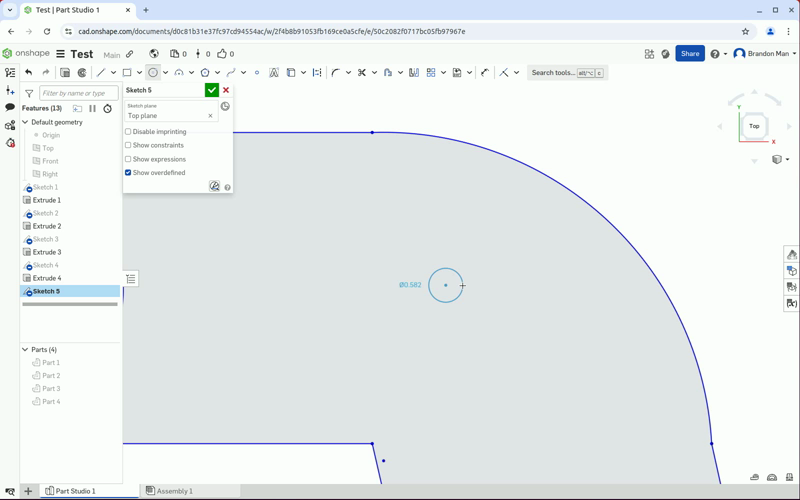
click(462, 285)
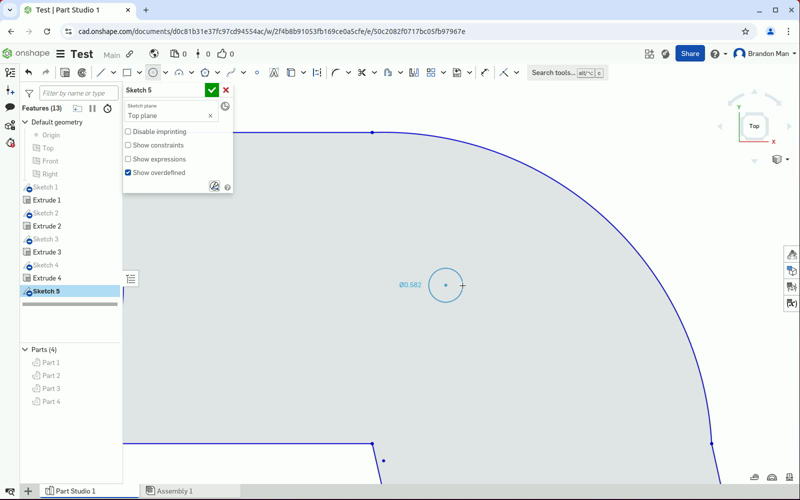
scroll(-6)
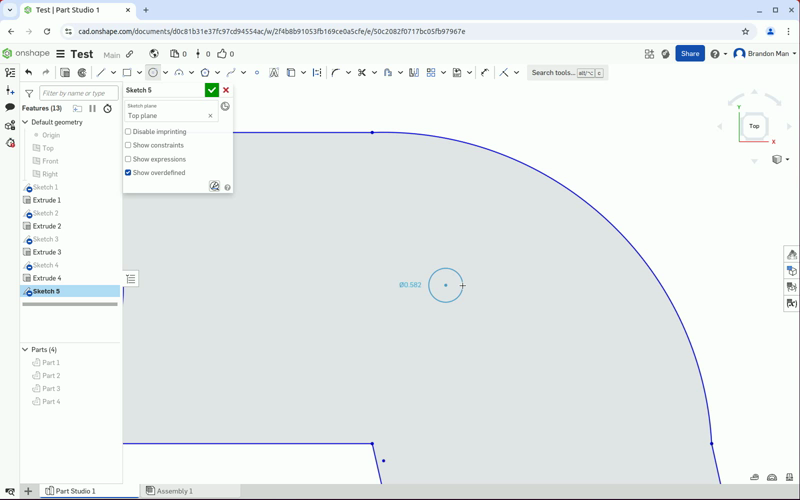
scroll(-6)
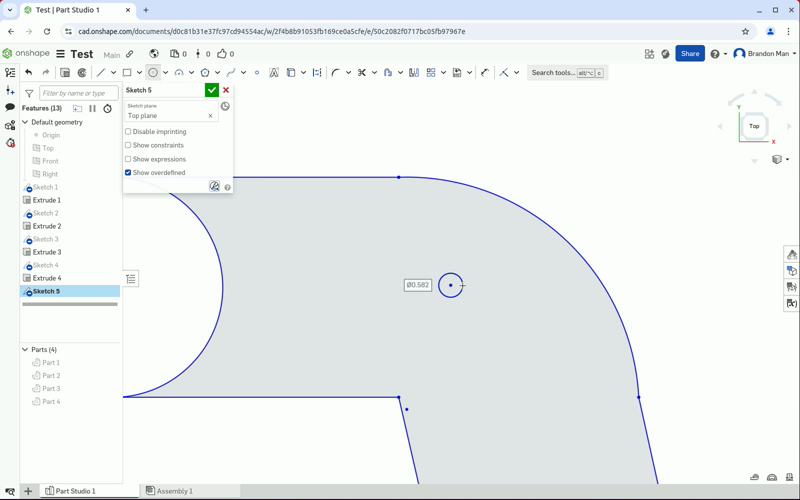
scroll(-6)
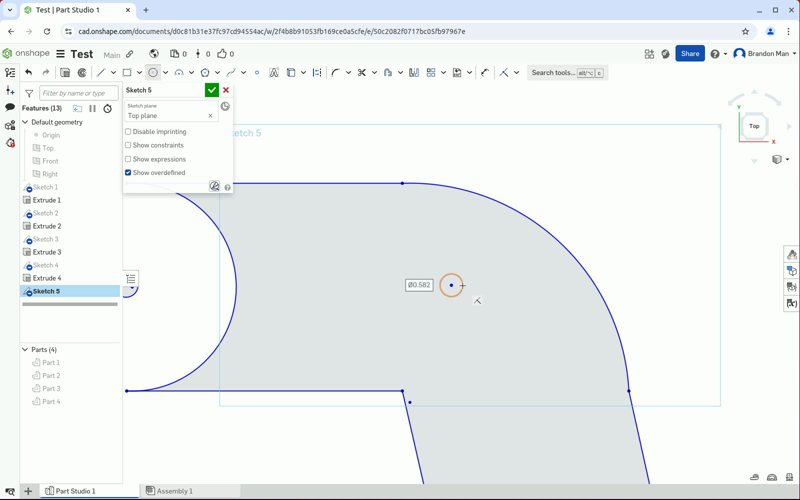
scroll(-6)
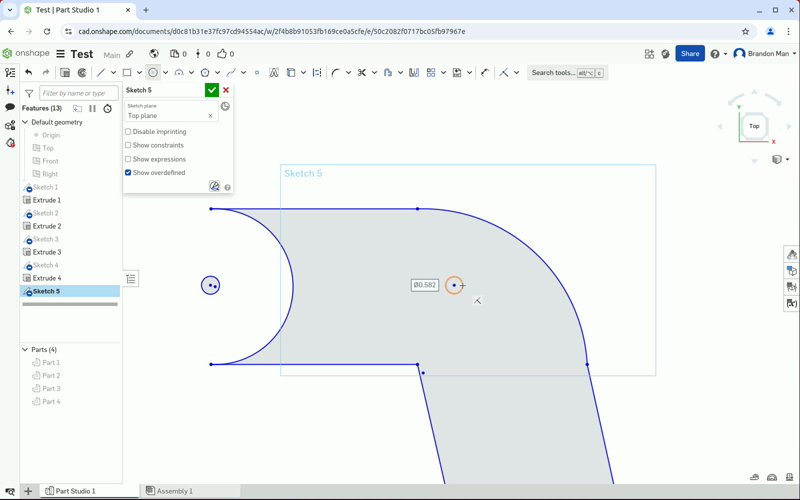
scroll(-6)
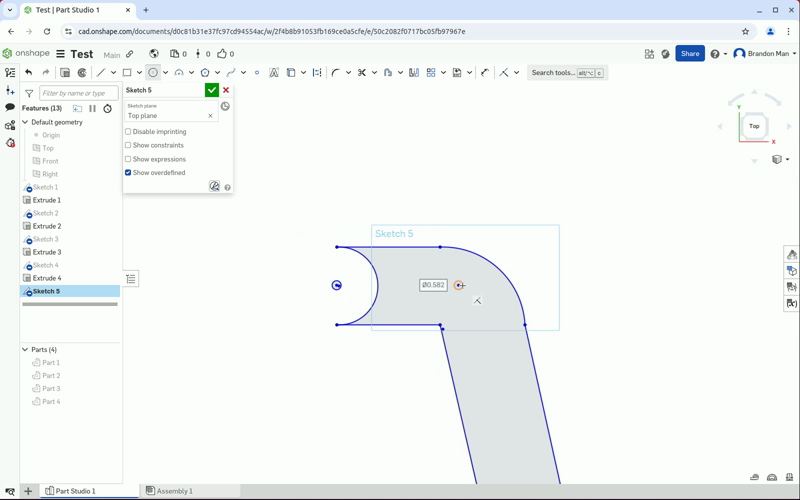
scroll(-6)
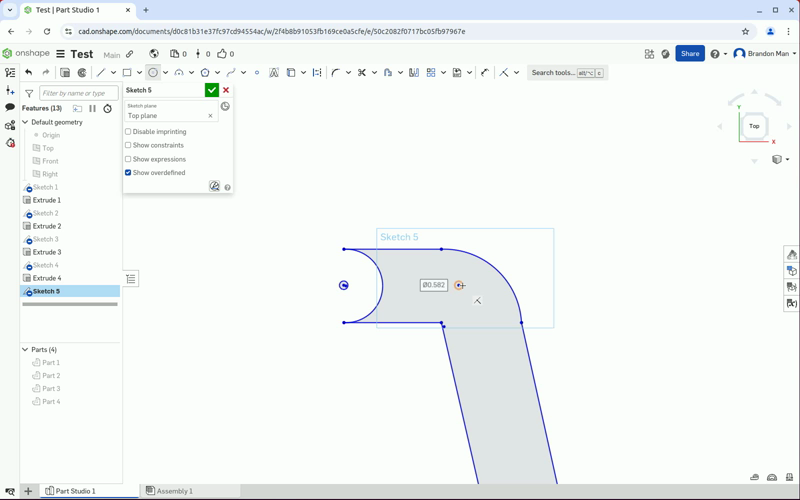
scroll(-6)
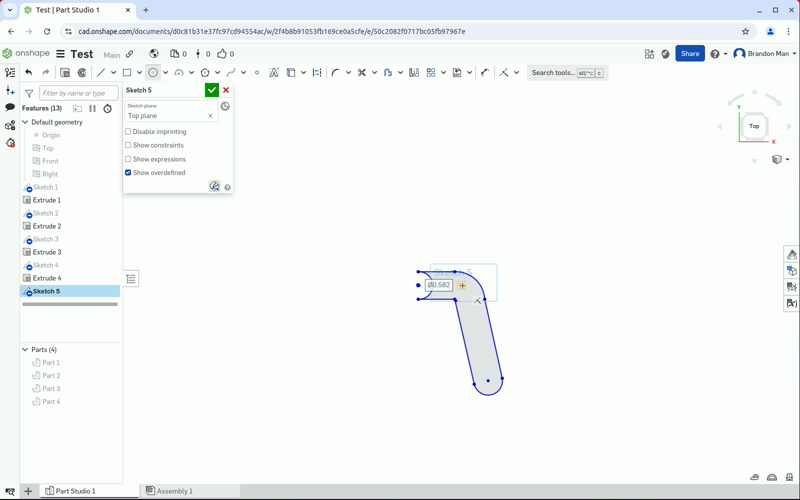
key(esc)
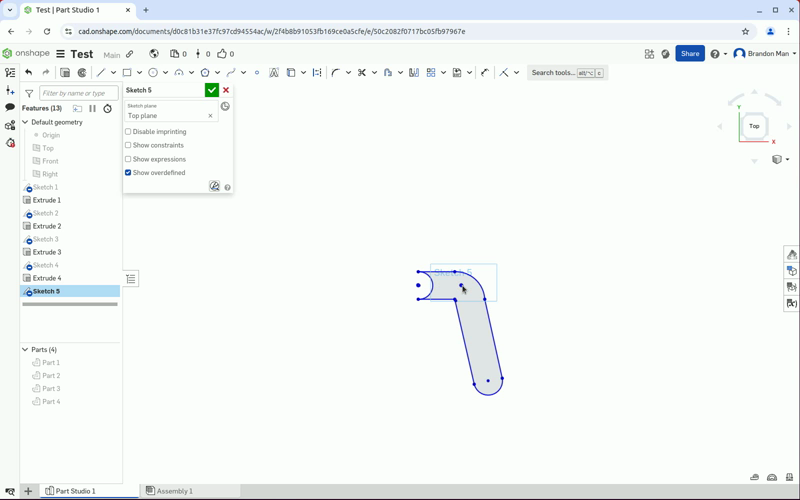
key(c)
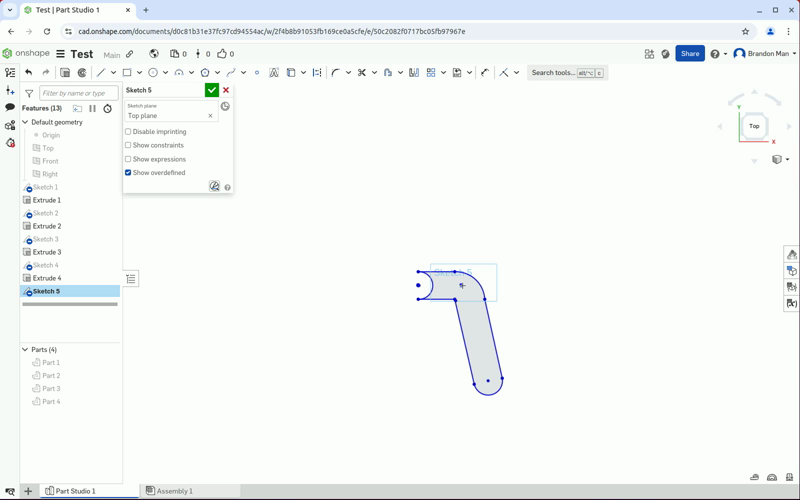
key_down(shift)
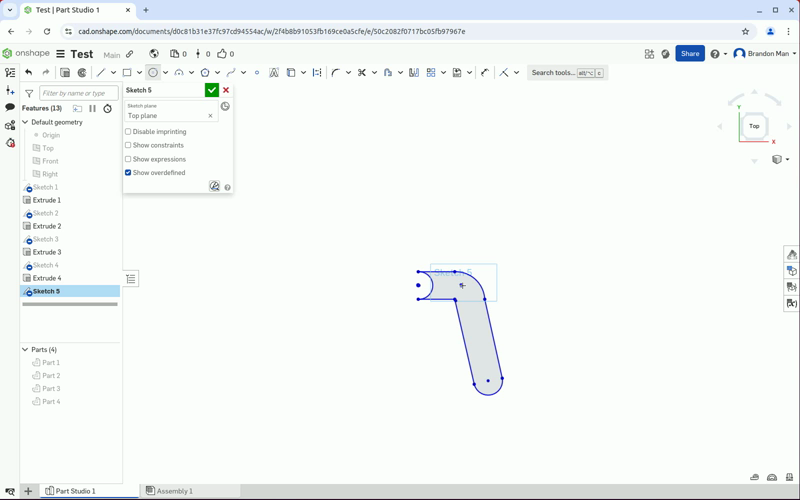
mouse_move(488, 381)
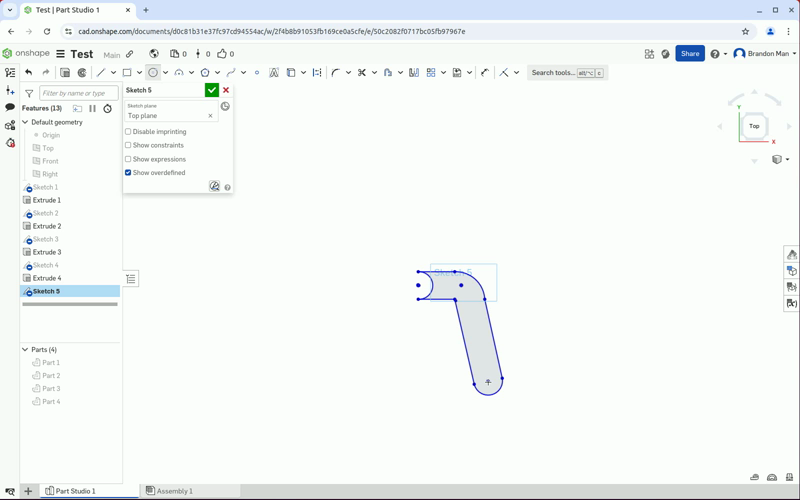
scroll(6)
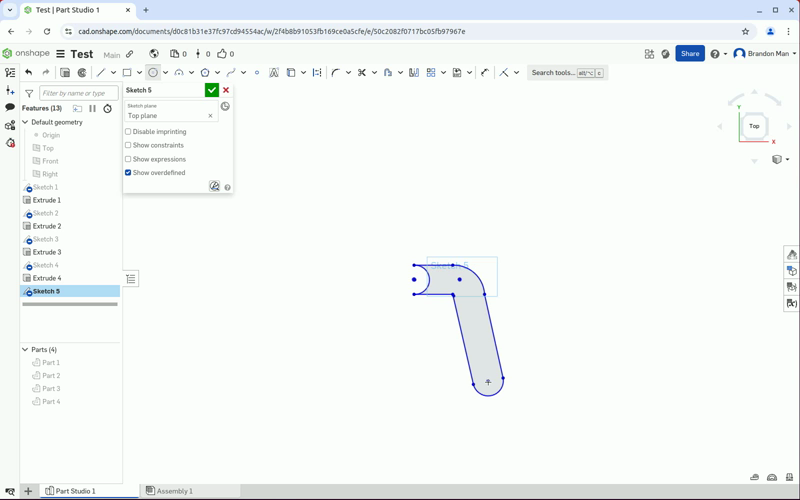
scroll(6)
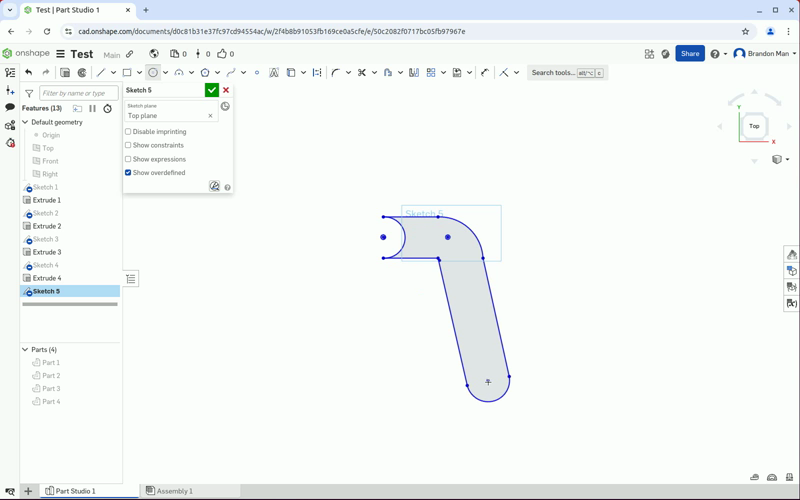
scroll(6)
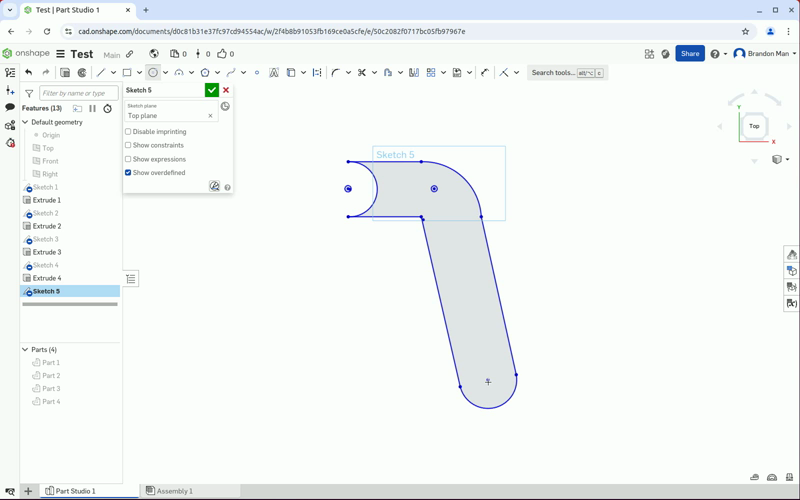
scroll(6)
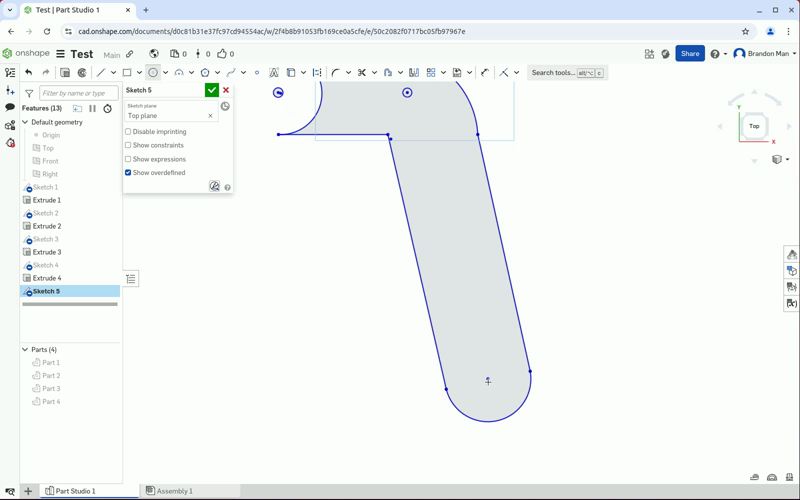
scroll(6)
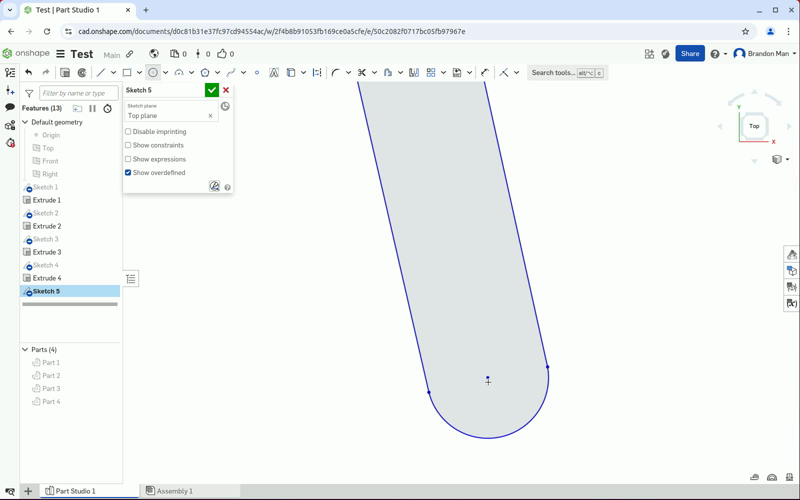
scroll(6)
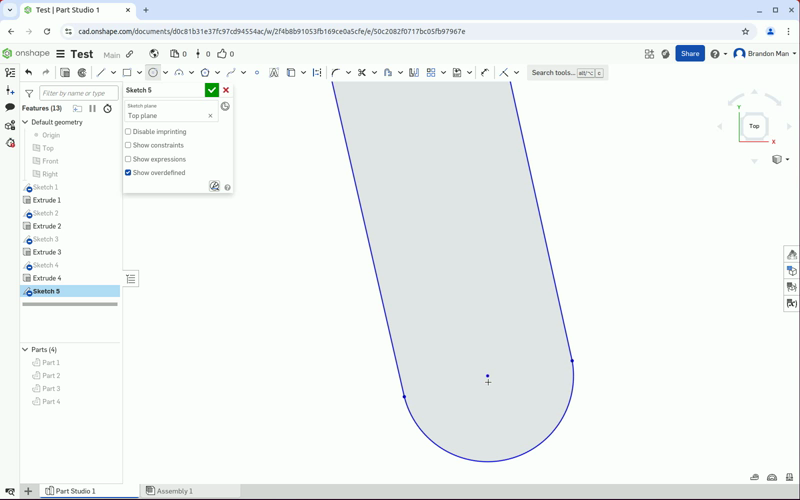
scroll(6)
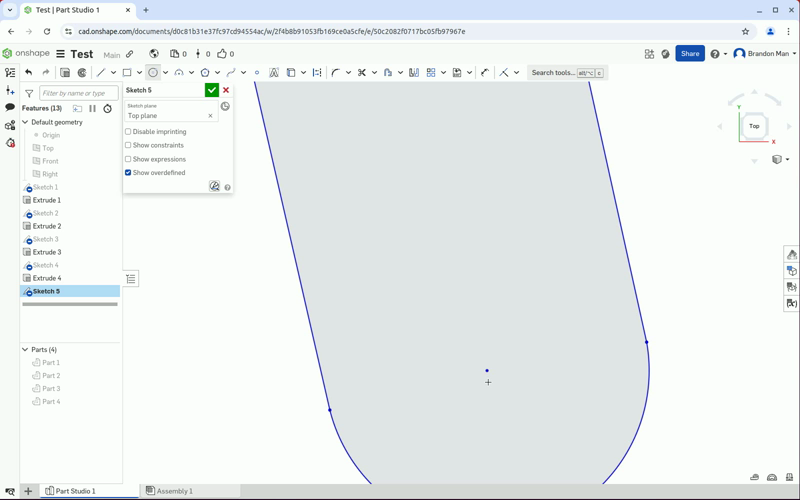
click(488, 381)
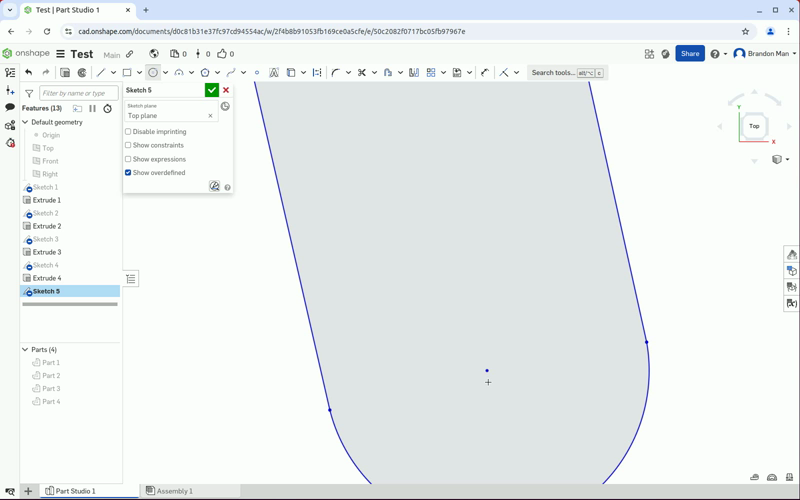
scroll(-6)
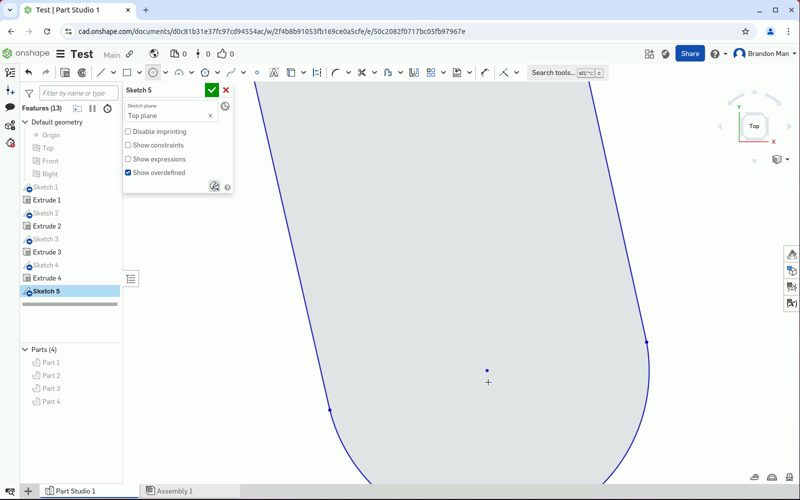
scroll(-6)
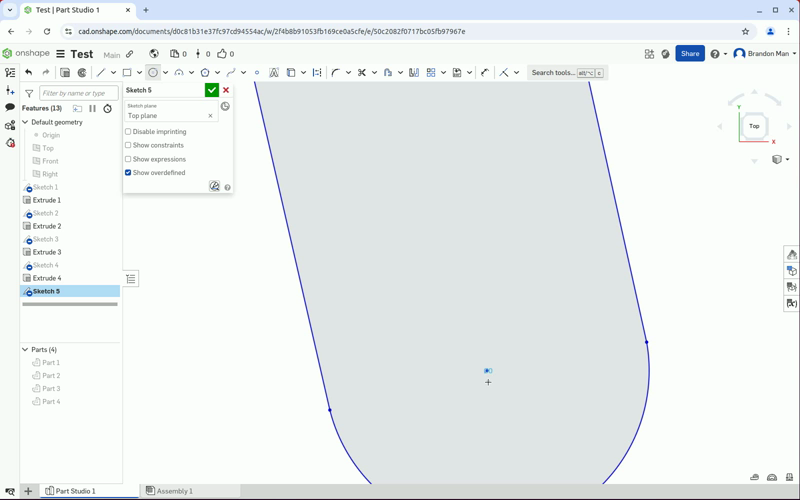
scroll(-6)
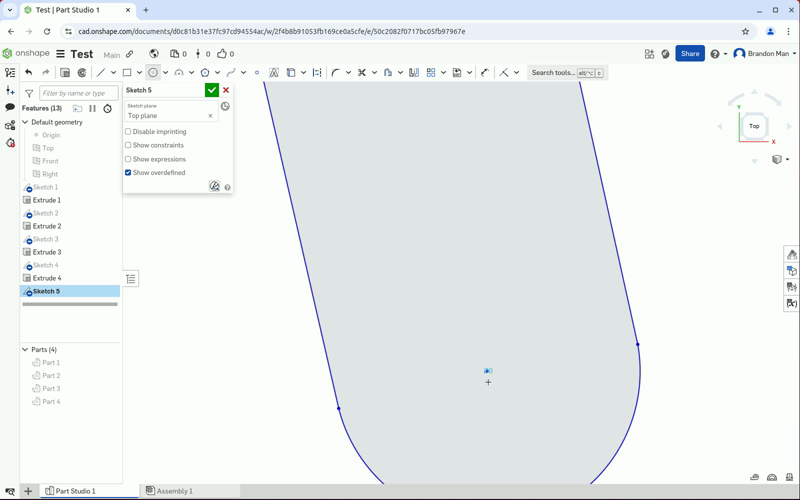
scroll(-6)
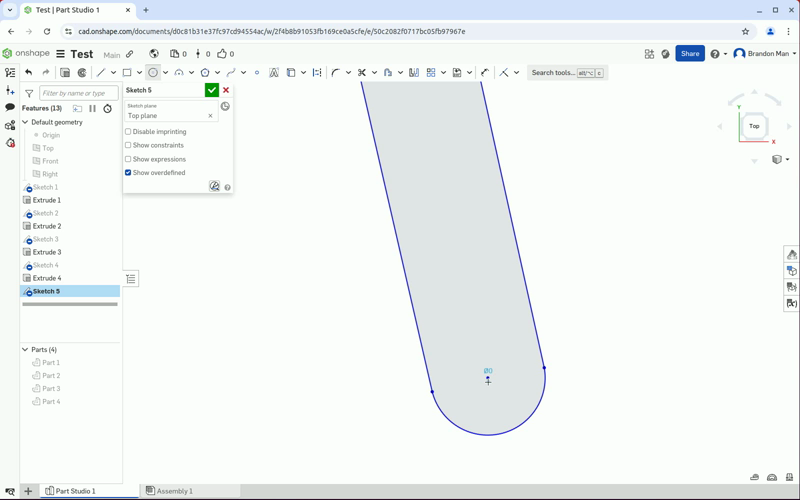
scroll(-6)
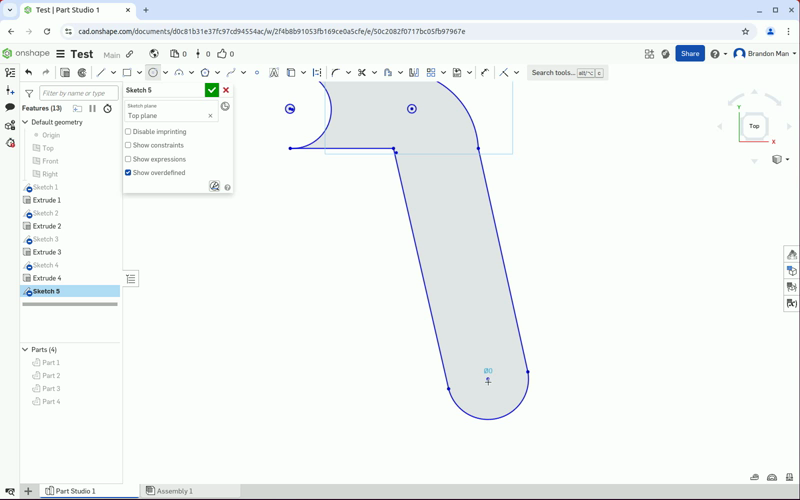
scroll(-6)
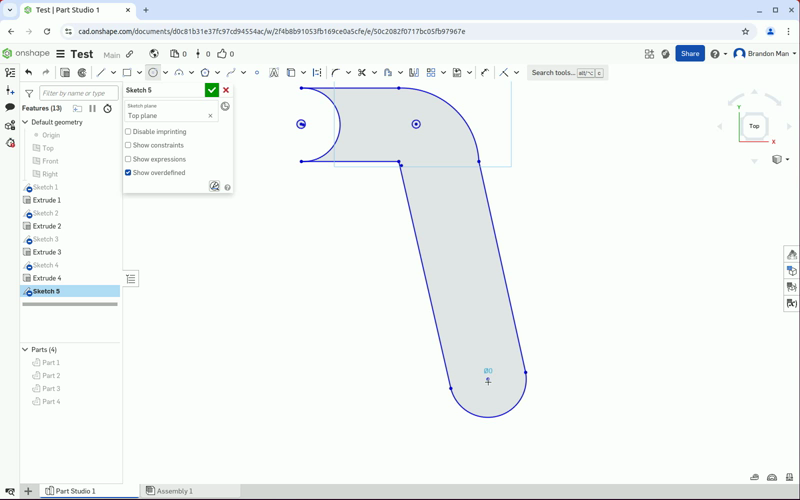
scroll(-6)
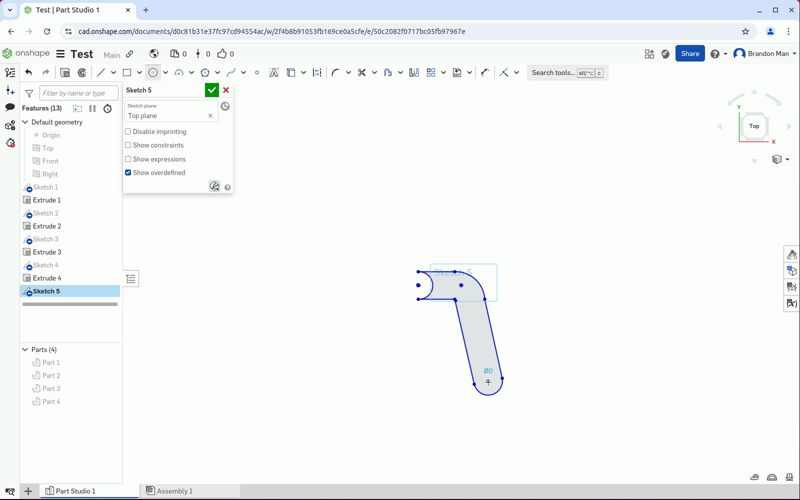
key_up(shift)
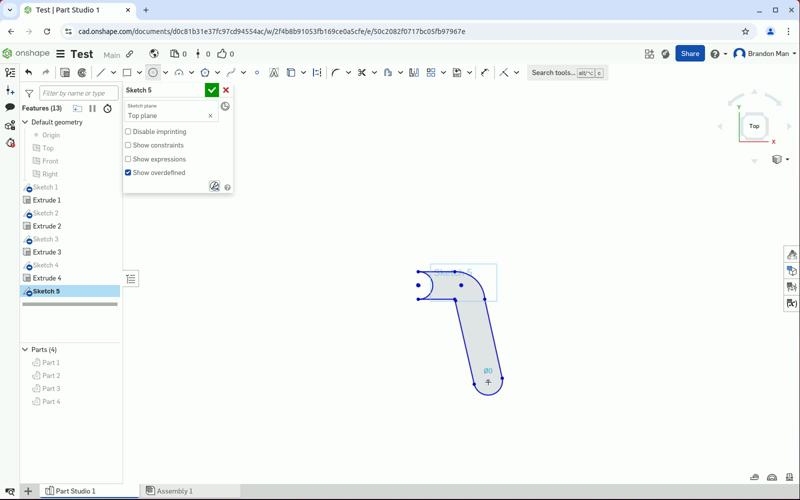
mouse_move(489, 381)
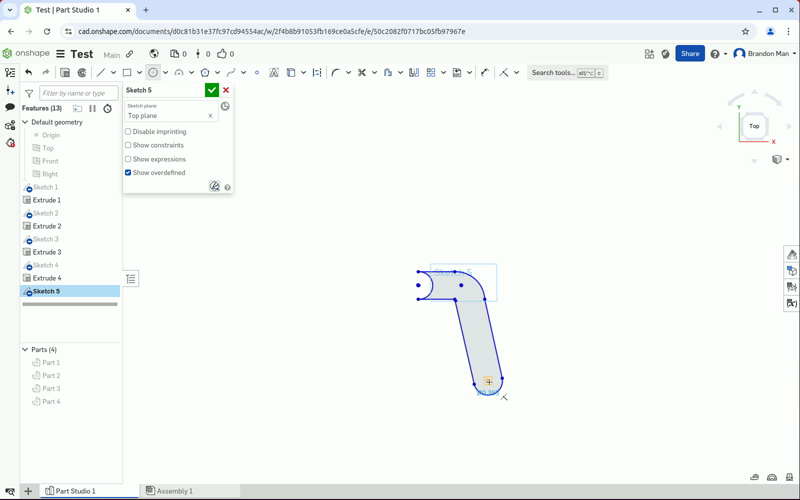
scroll(6)
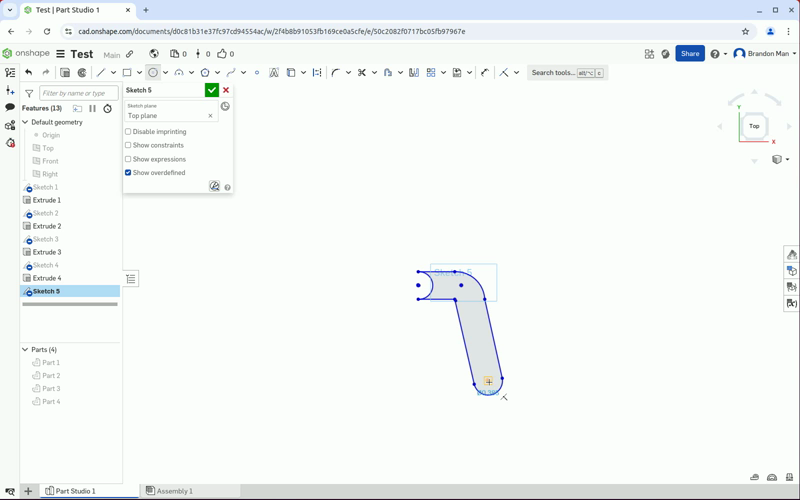
scroll(6)
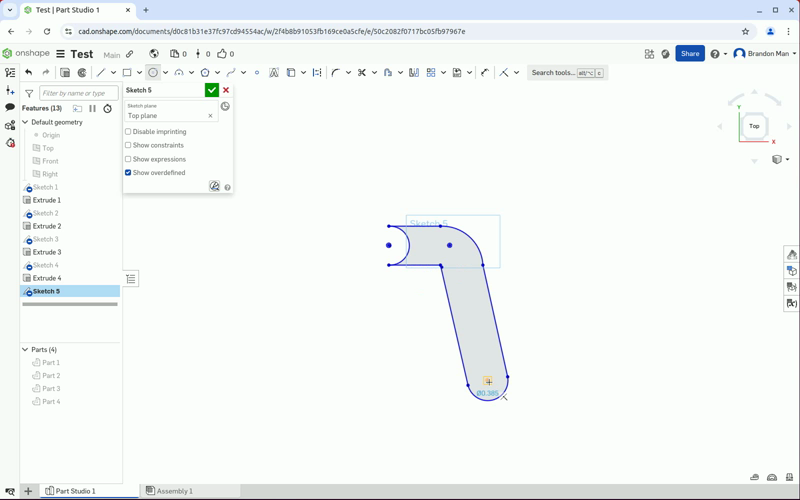
scroll(6)
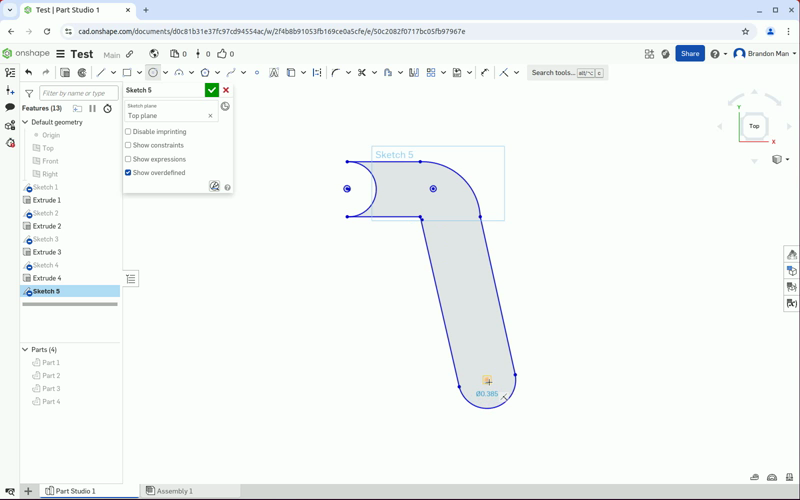
scroll(6)
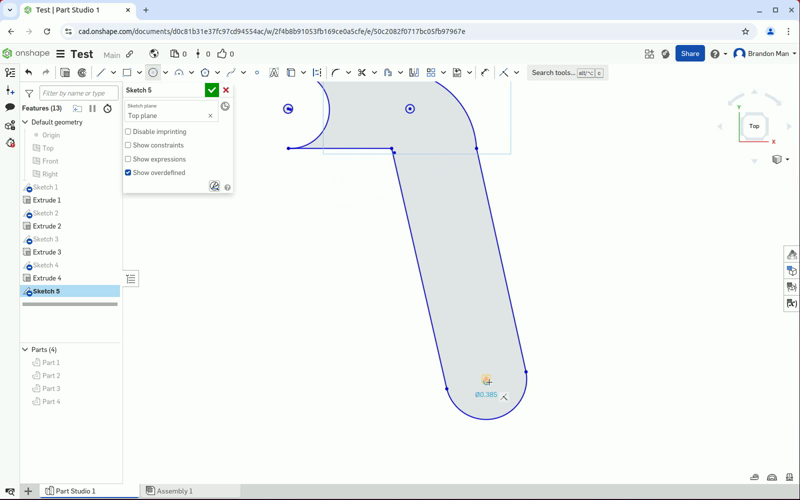
scroll(6)
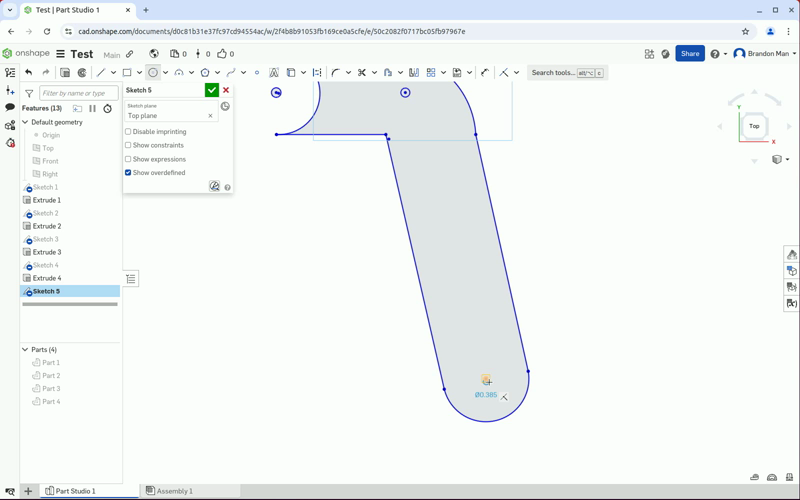
scroll(6)
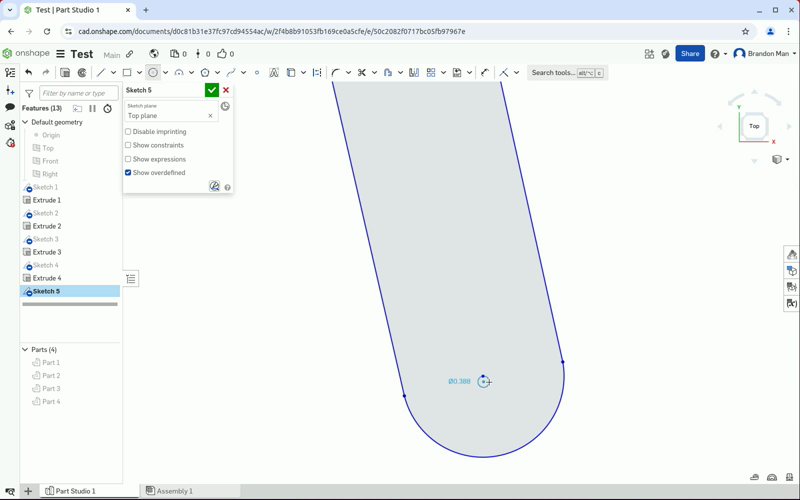
scroll(6)
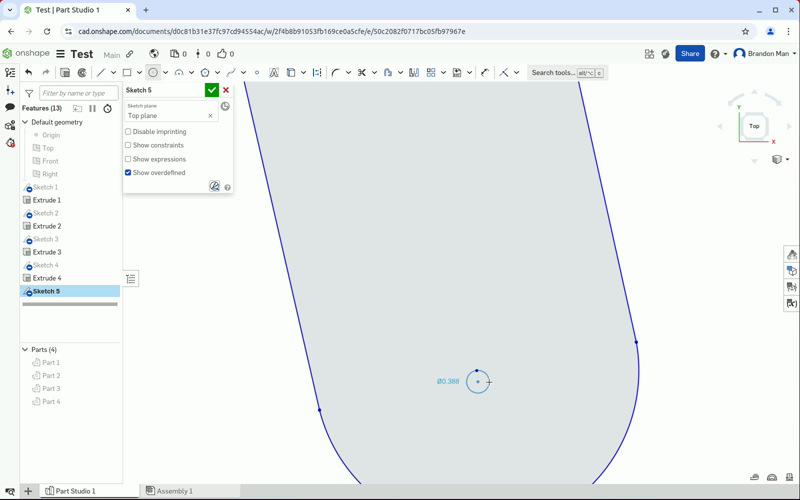
click(489, 381)
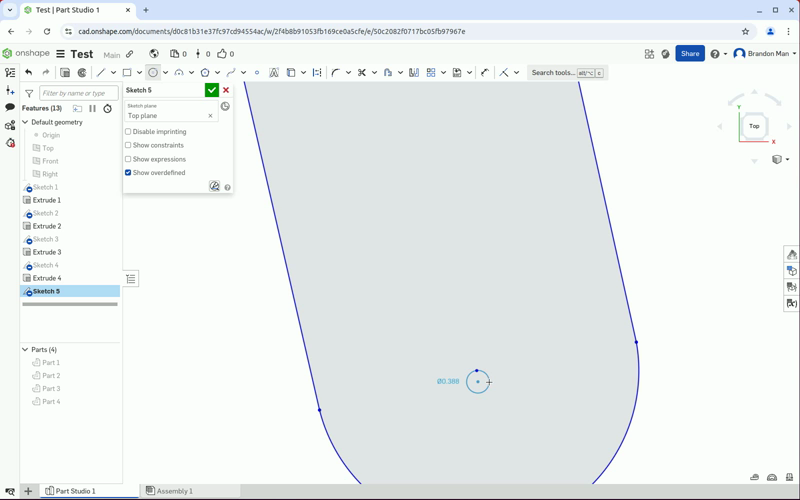
scroll(-6)
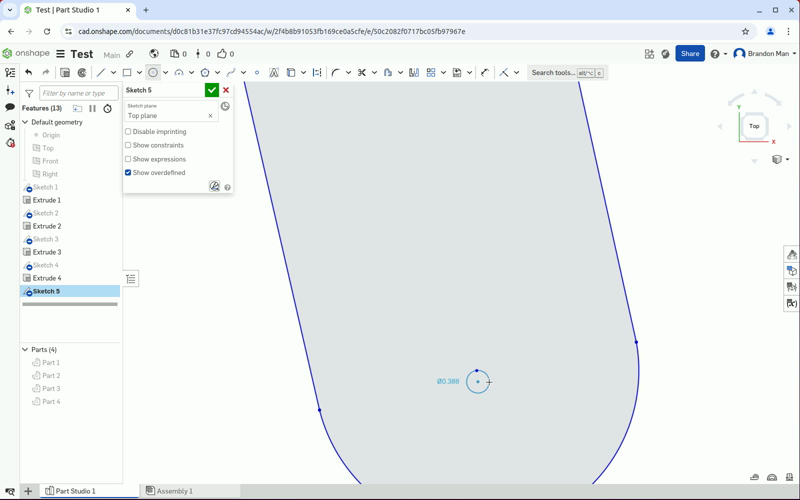
scroll(-6)
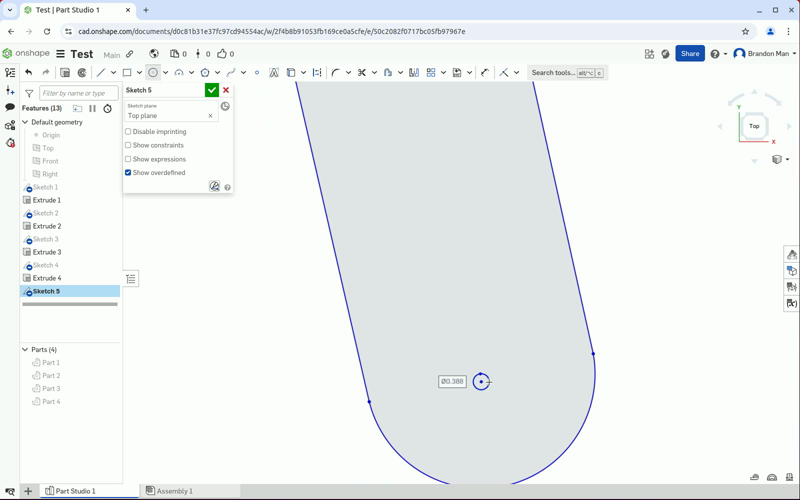
scroll(-6)
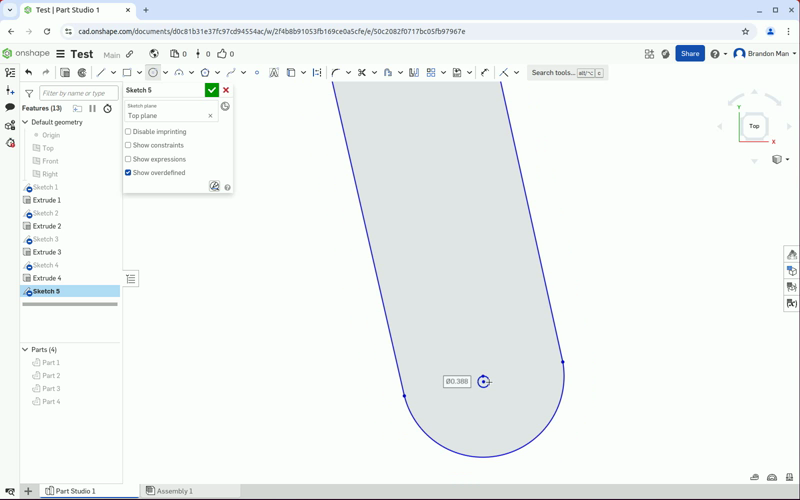
scroll(-6)
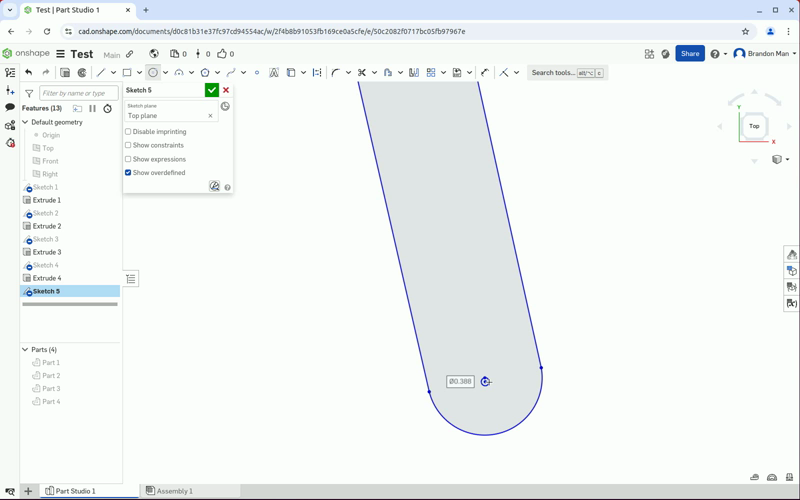
scroll(-6)
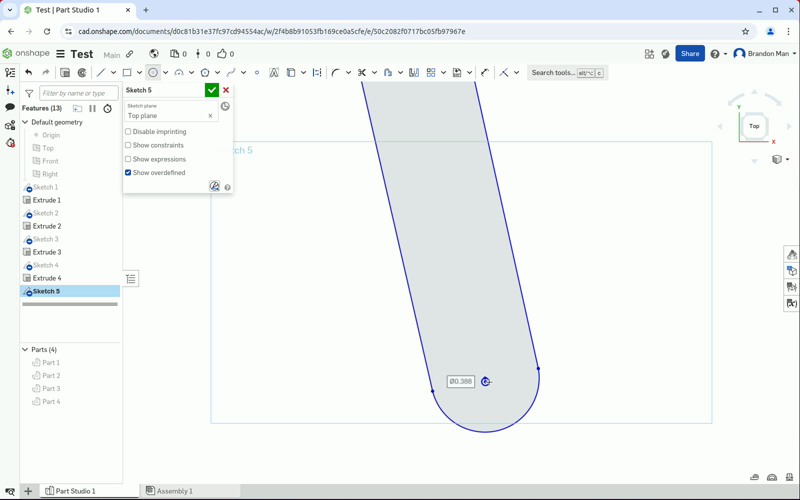
scroll(-6)
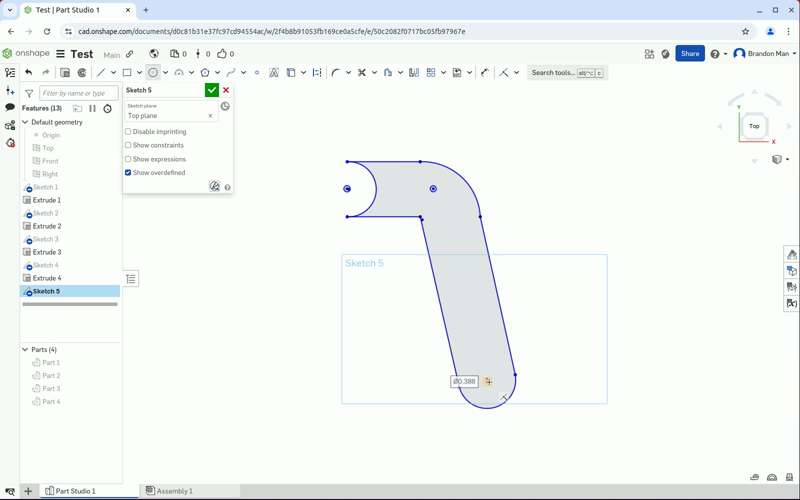
scroll(-6)
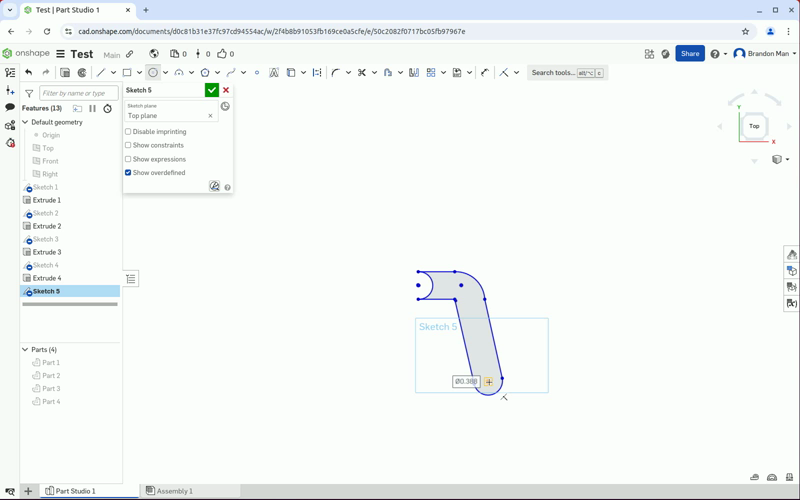
key(esc)
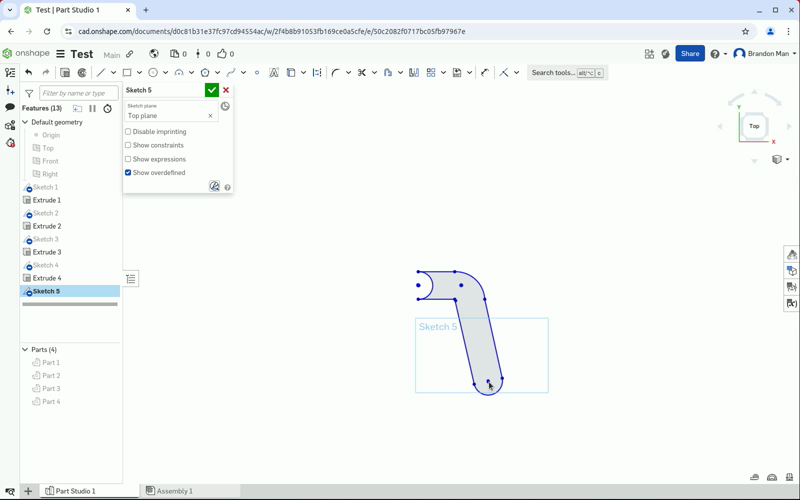
mouse_move(490, 389)
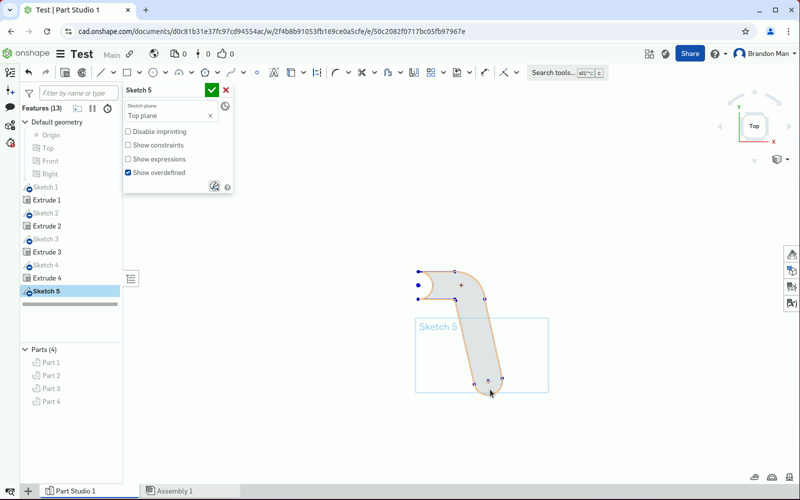
click(490, 389)
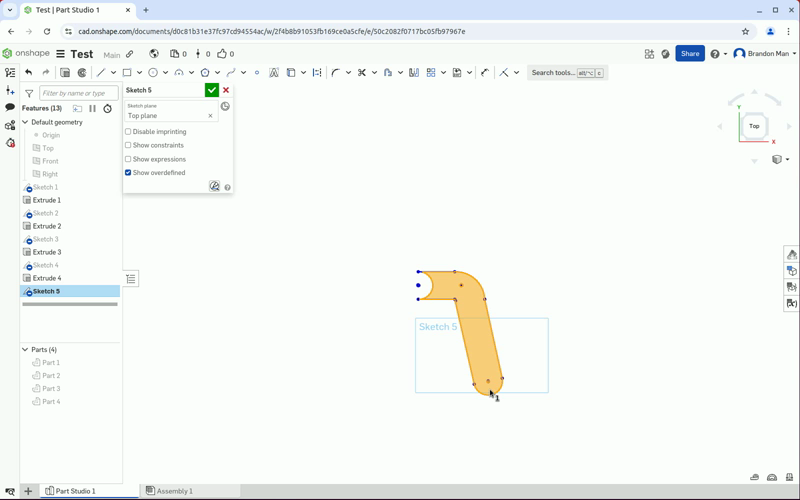
mouse_move(73, 352)
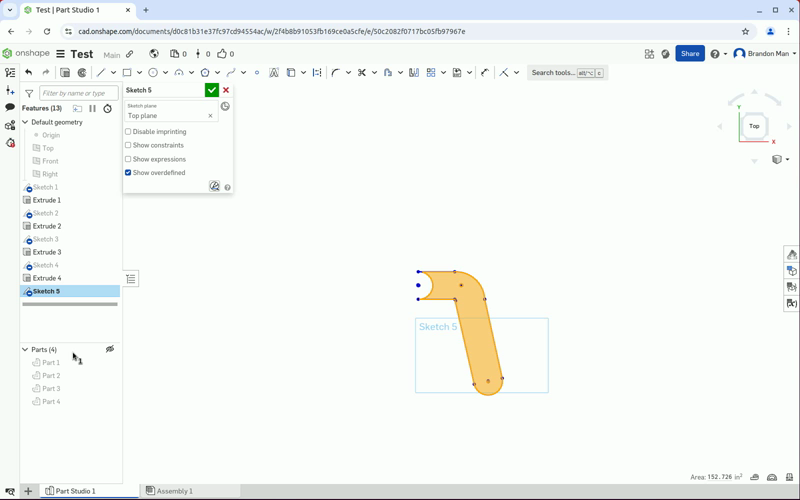
key(shift+y)
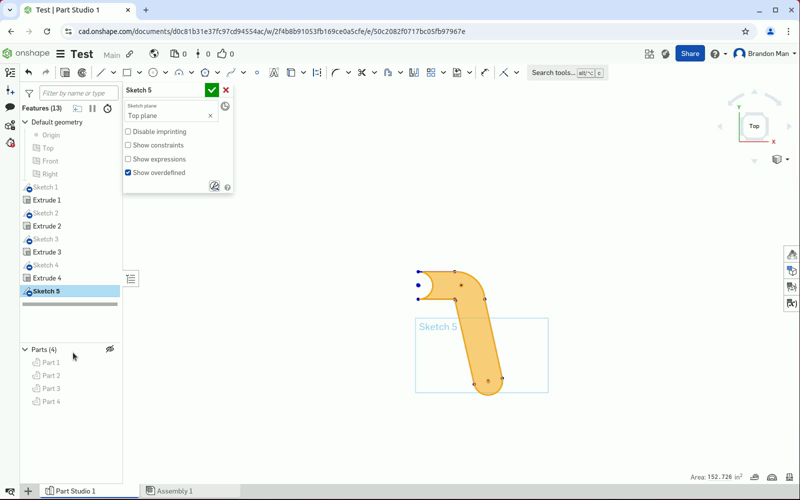
key(shift+e)
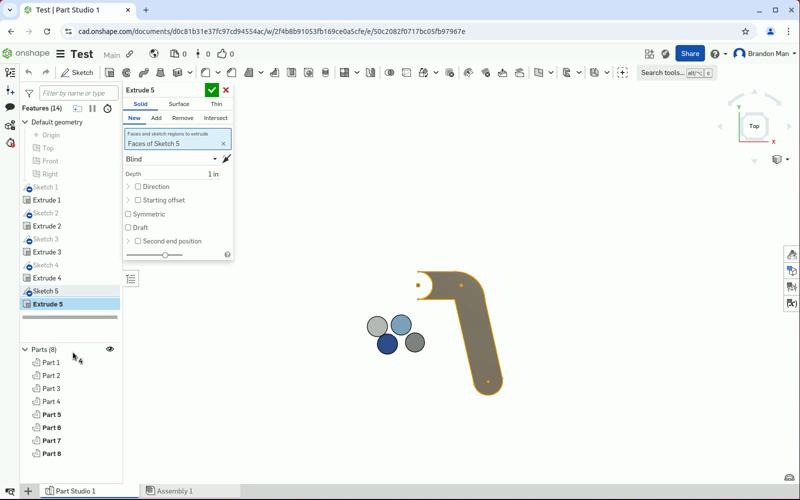
mouse_move(143, 106)
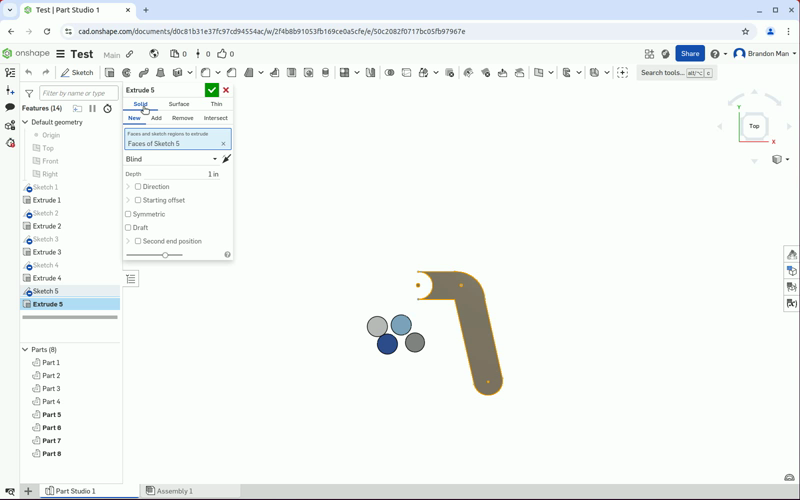
click(143, 106)
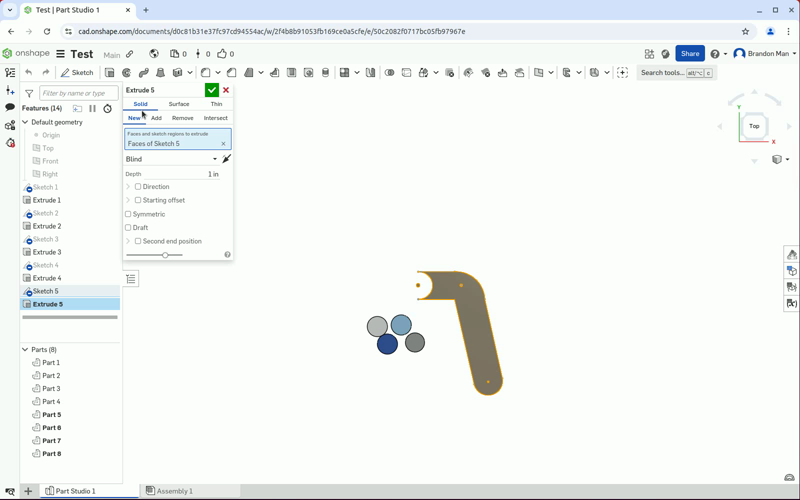
mouse_move(137, 120)
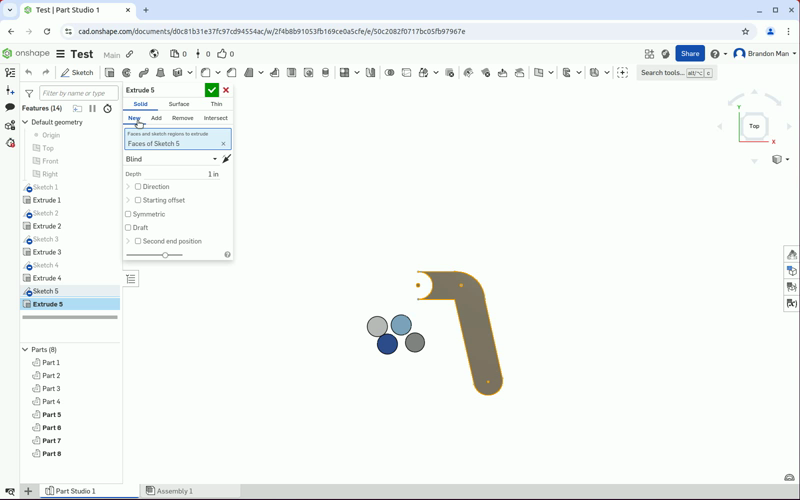
click(137, 120)
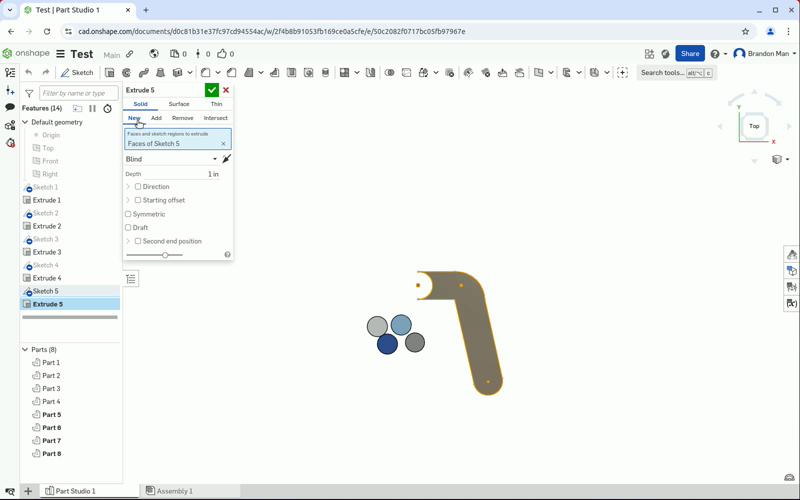
key(tab, 4)
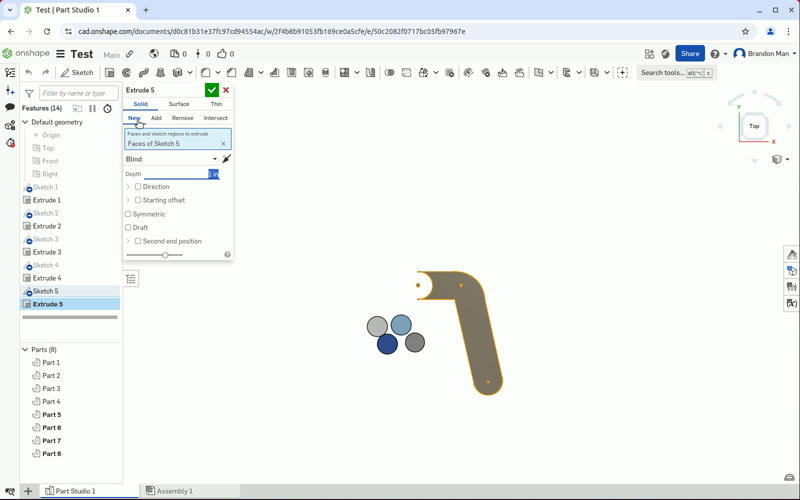
text(1.444)
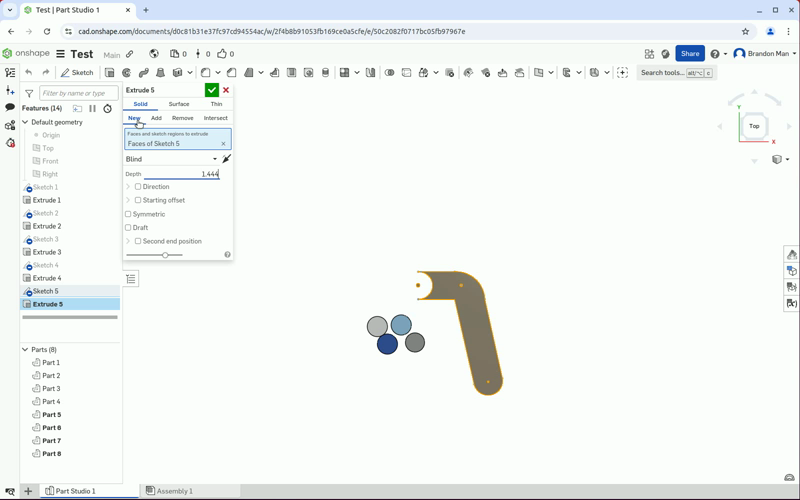
key(enter)
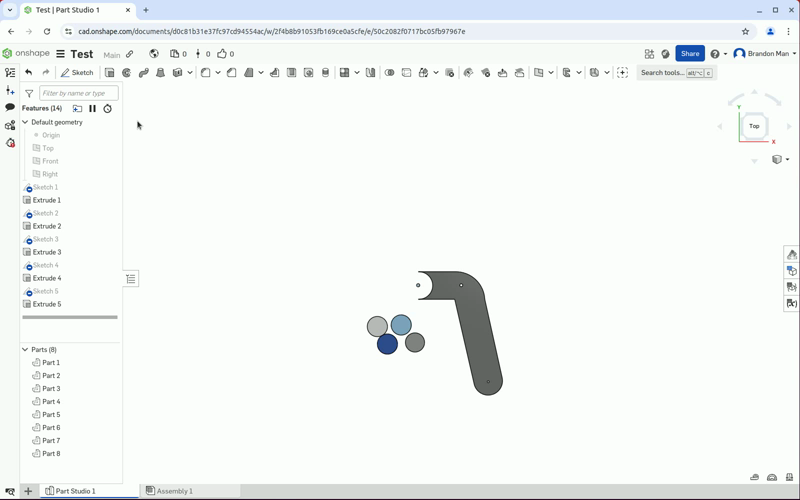
key(shift+h)
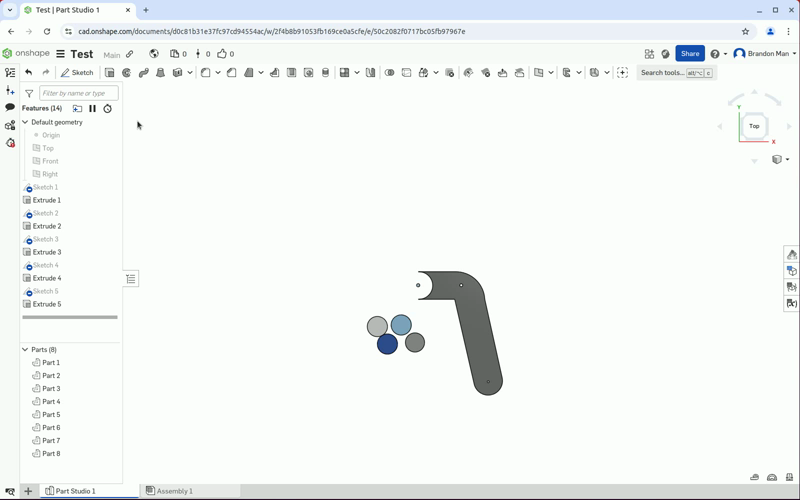
key(shift+h)
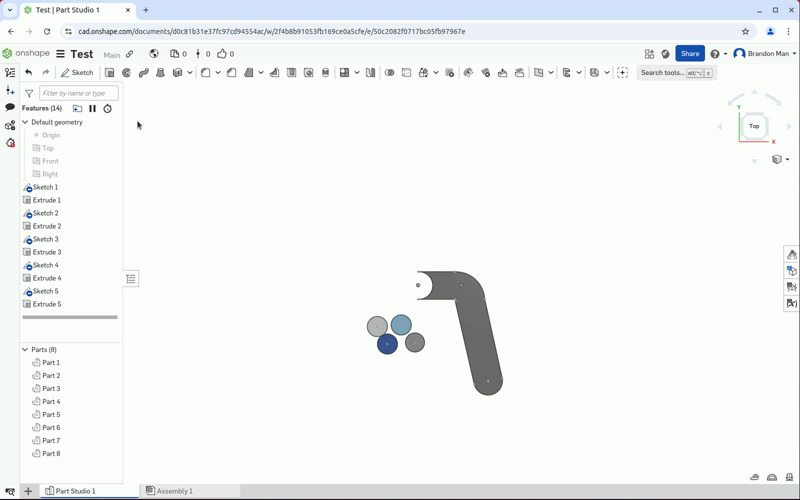
key(shift+7)
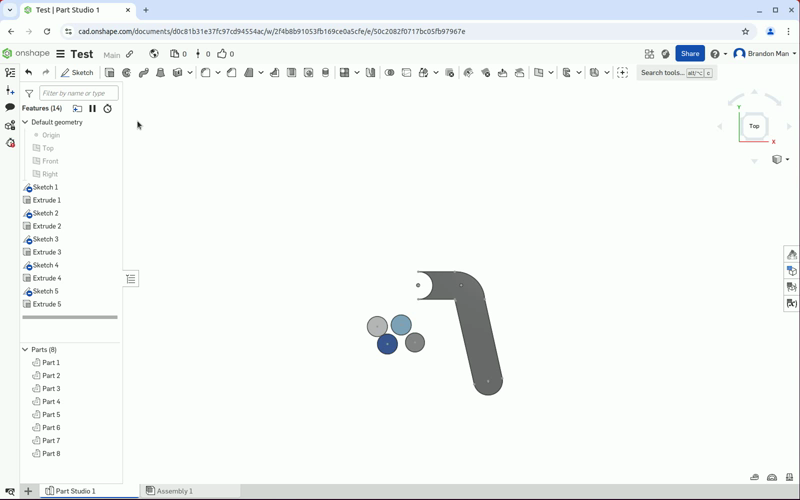
key(up, 3)
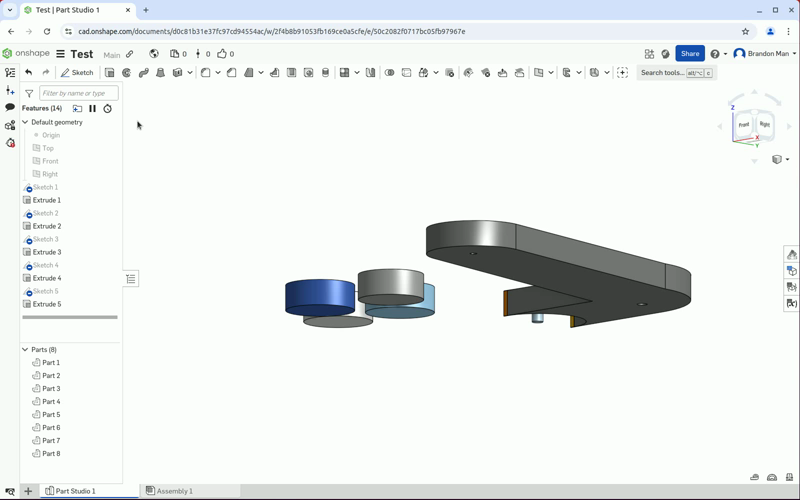
key(left, 3)
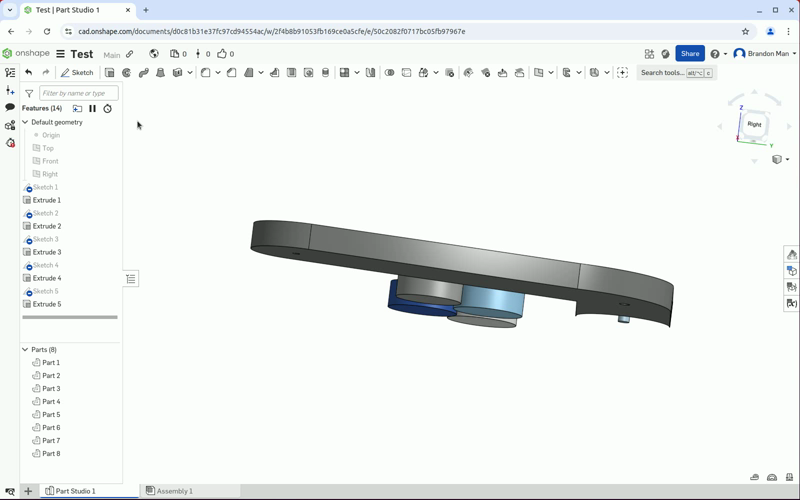
key(right, 3)
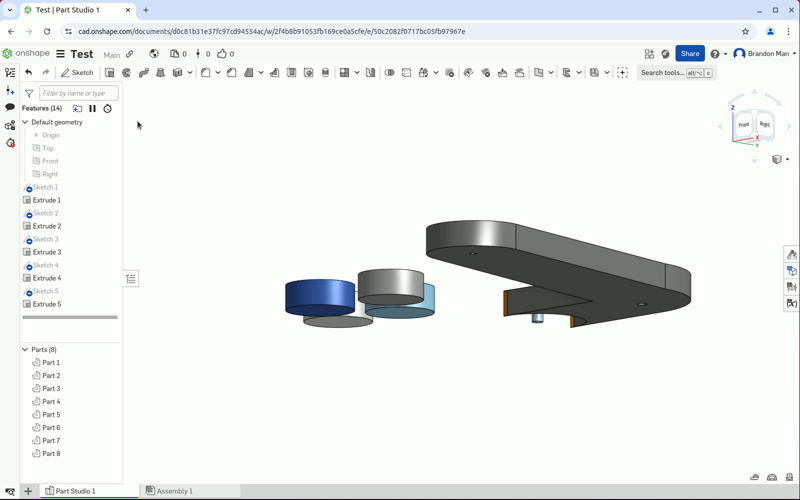
key(down, 3)
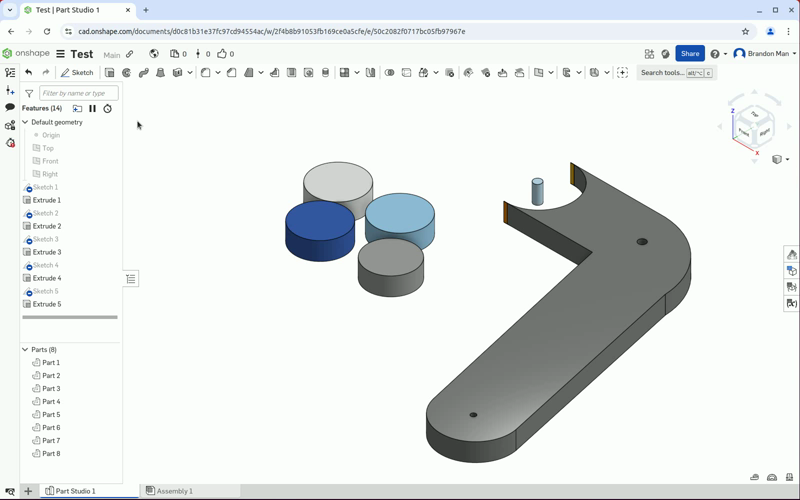
mouse_move(73, 189)
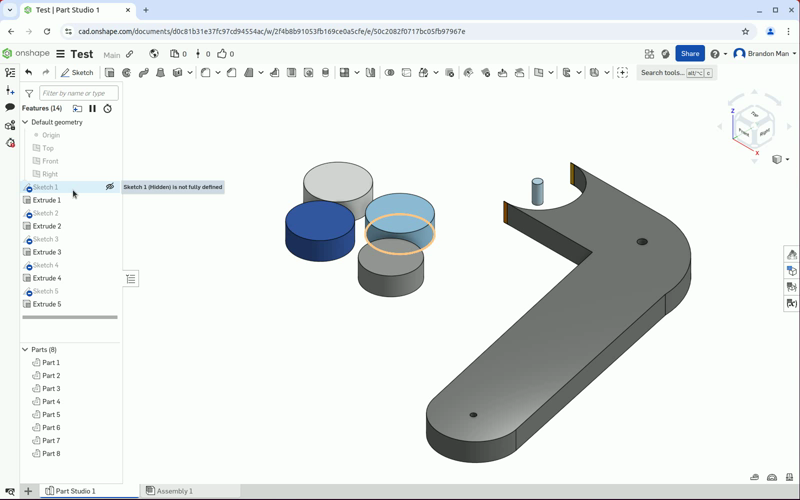
click(73, 189)